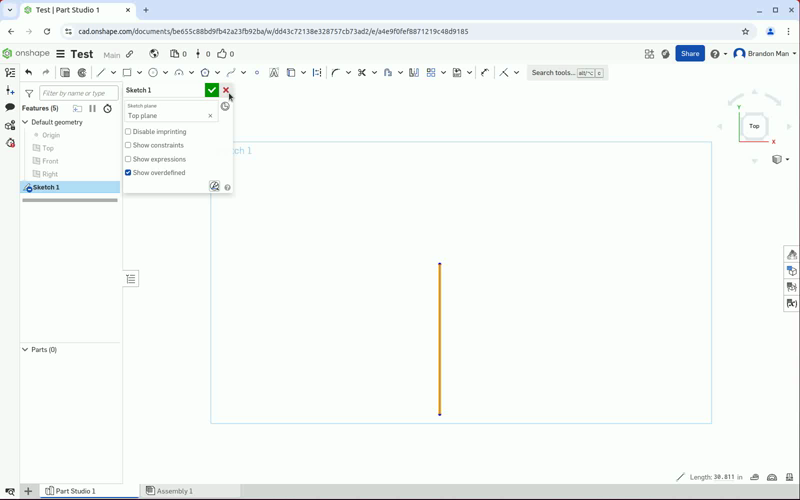
key(shift+h)
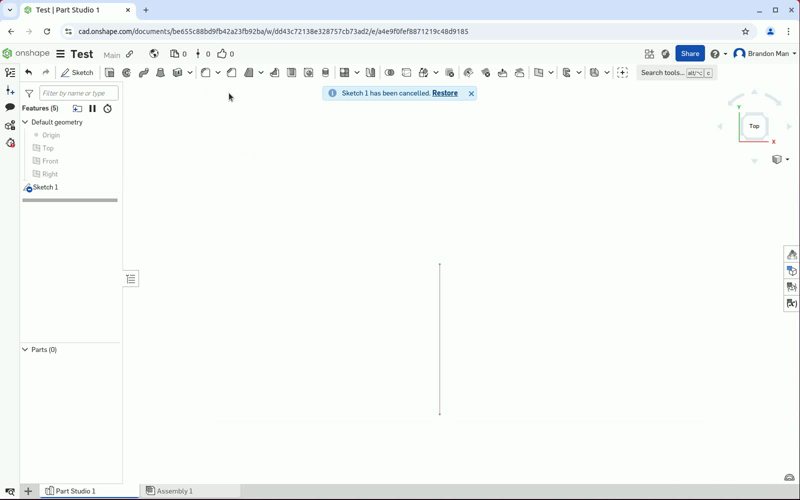
key(shift+s)
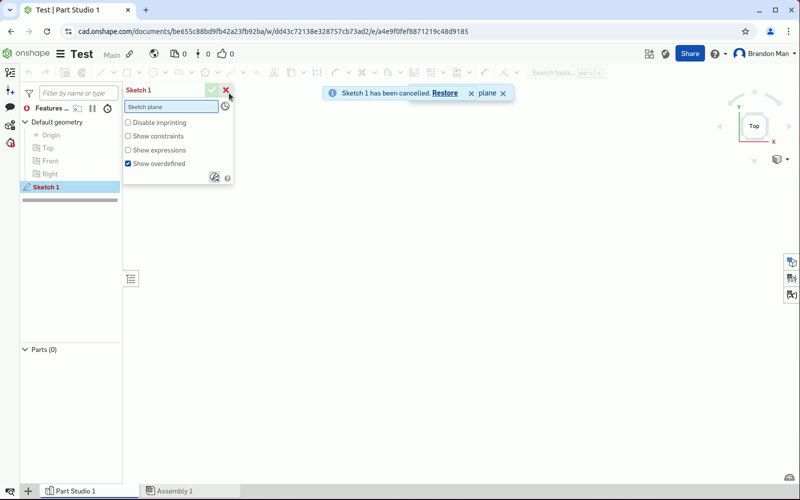
mouse_move(73, 150)
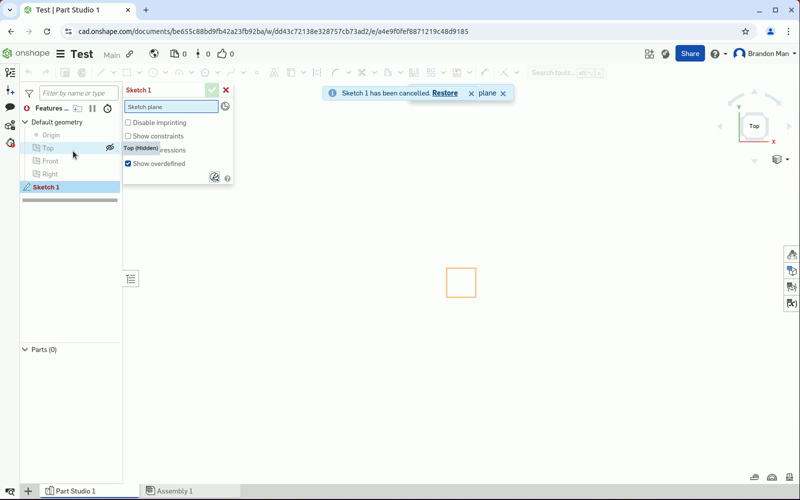
click(73, 150)
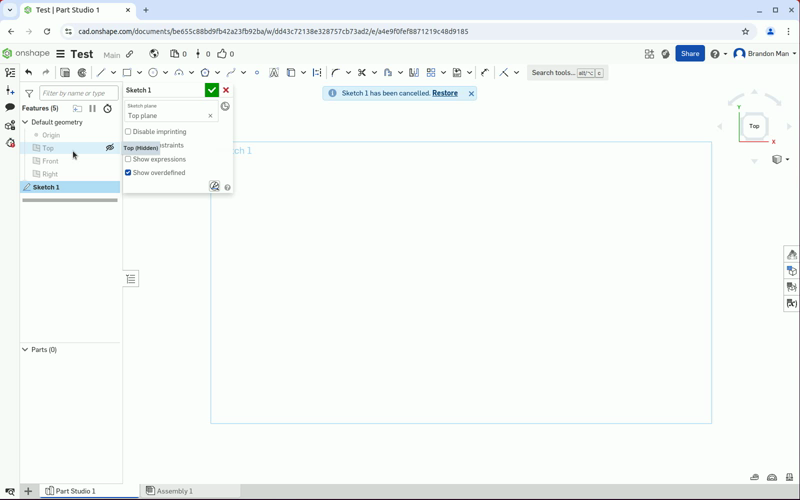
mouse_move(73, 352)
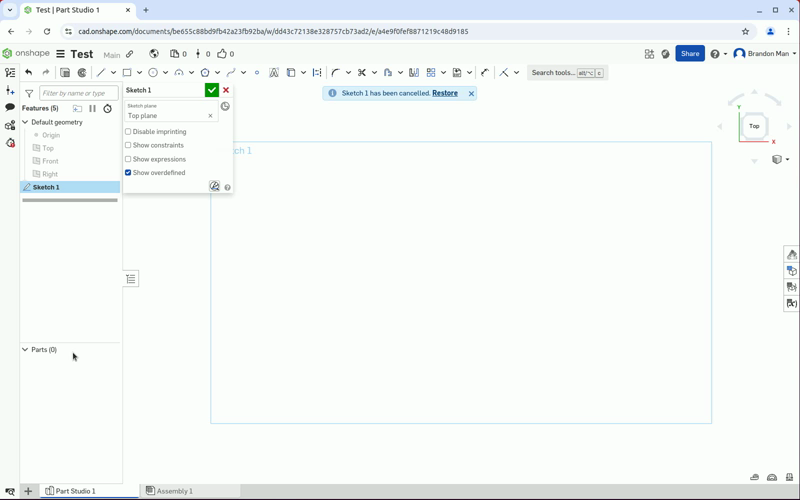
key(y)
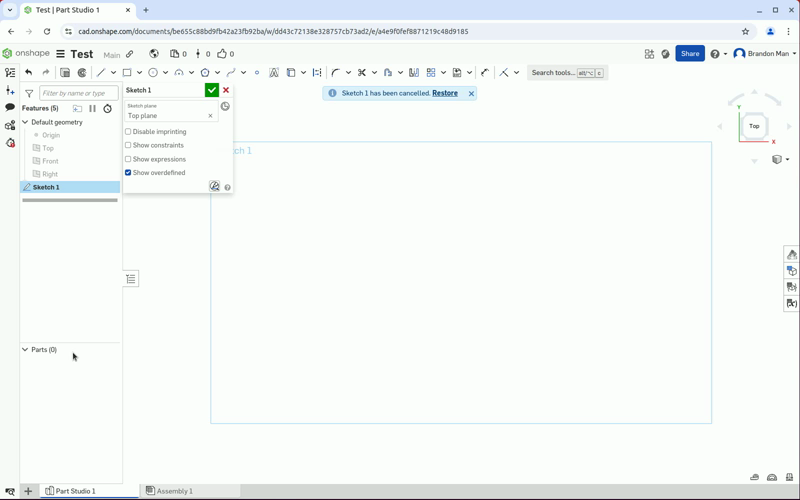
key(l)
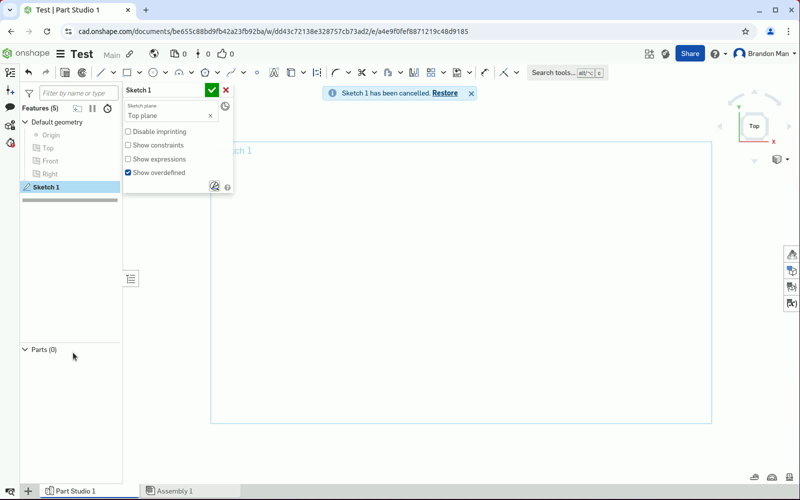
key_down(shift)
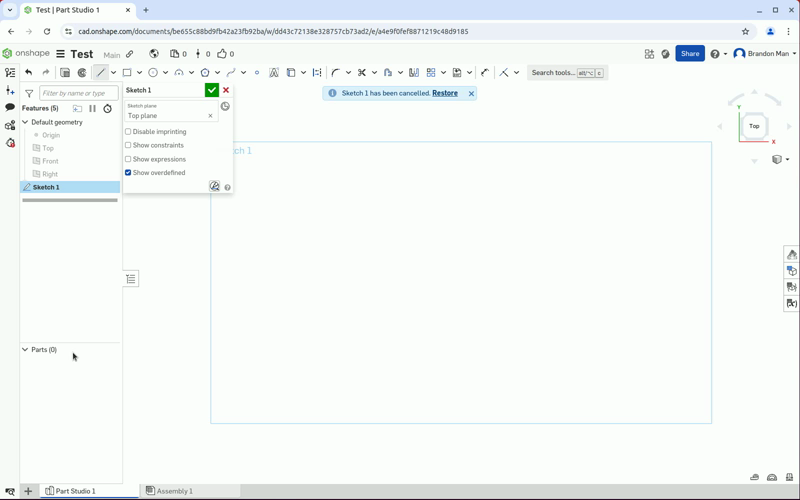
mouse_move(377, 246)
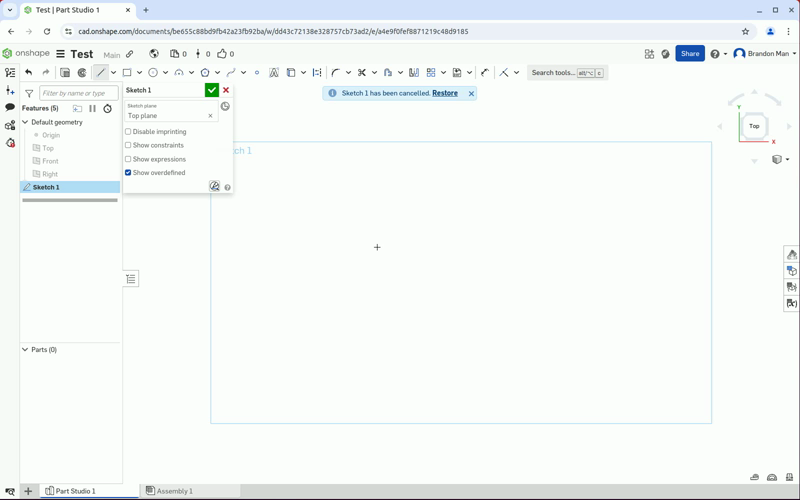
click(377, 246)
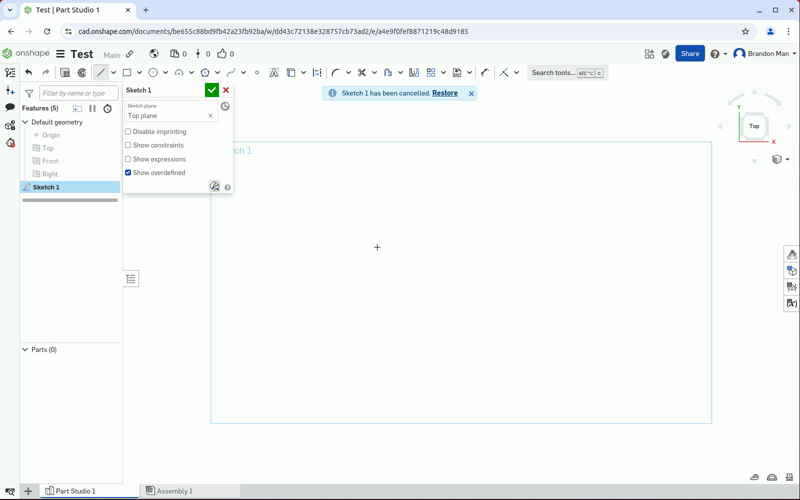
key_up(shift)
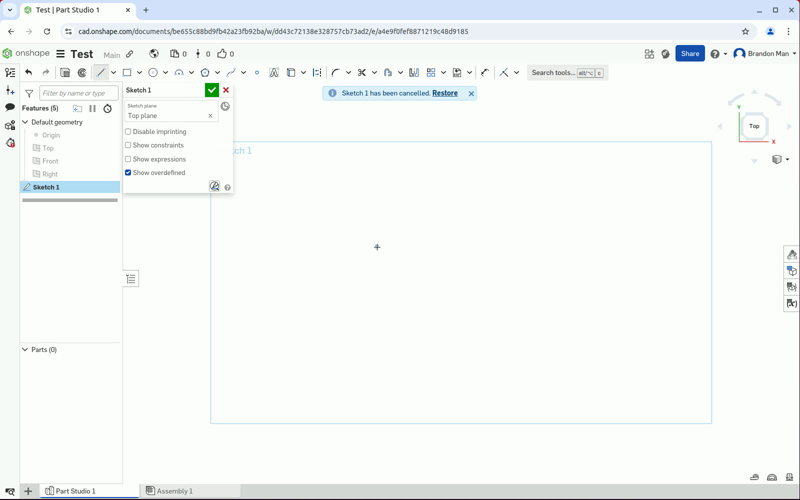
key_down(shift)
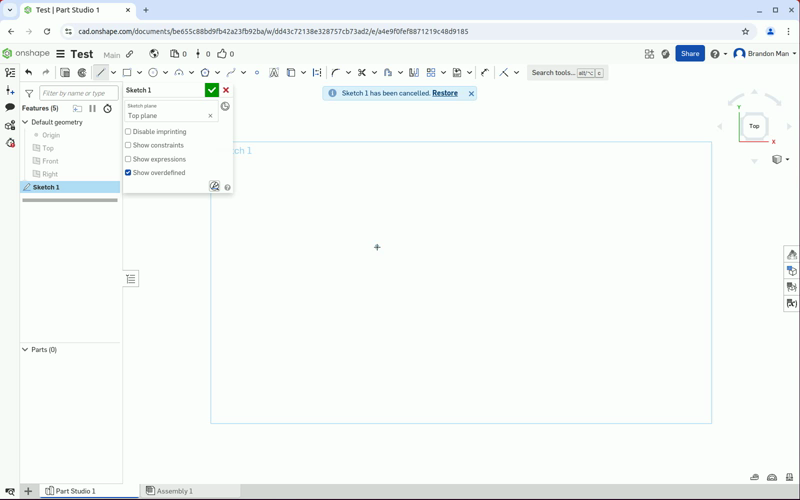
mouse_move(407, 246)
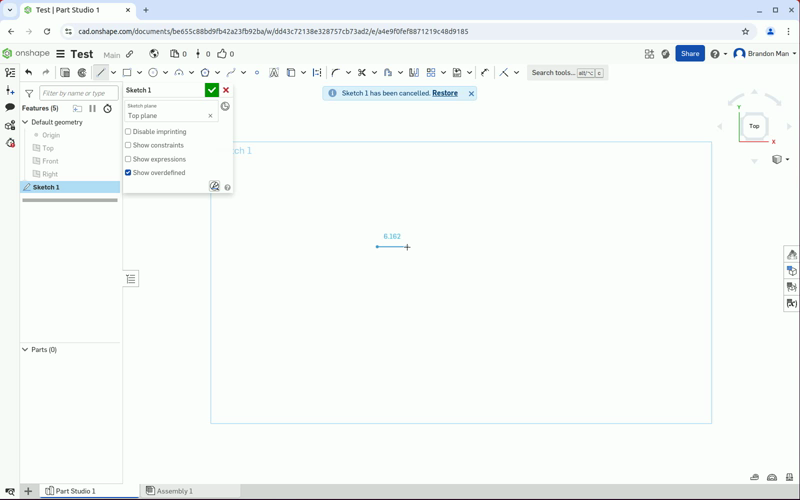
mouse_move(385, 246)
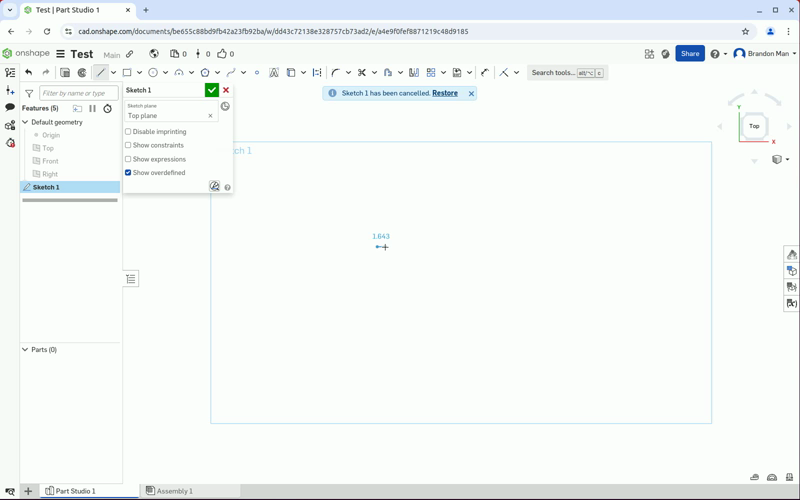
click(385, 246)
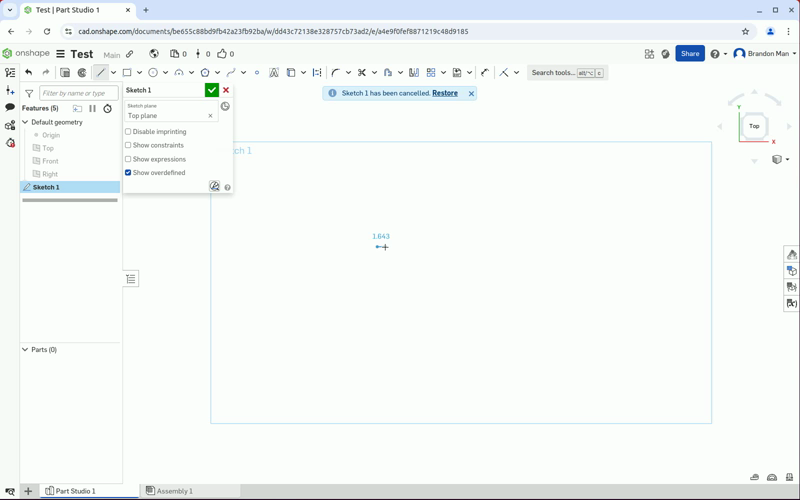
key_up(shift)
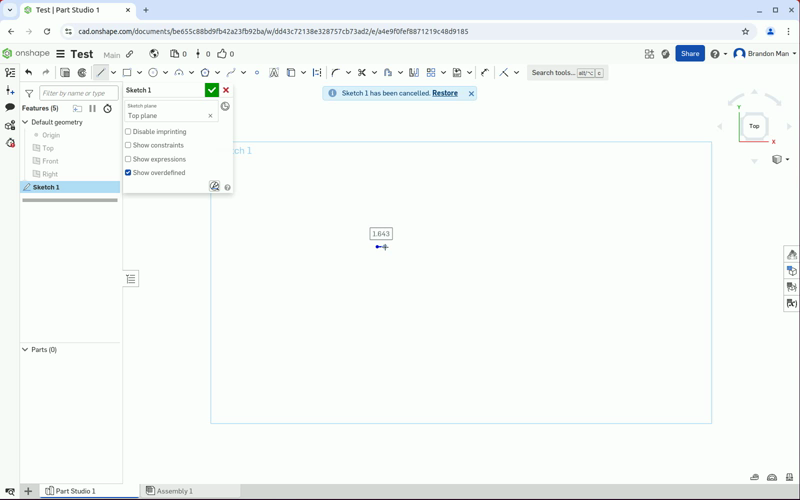
key_down(shift)
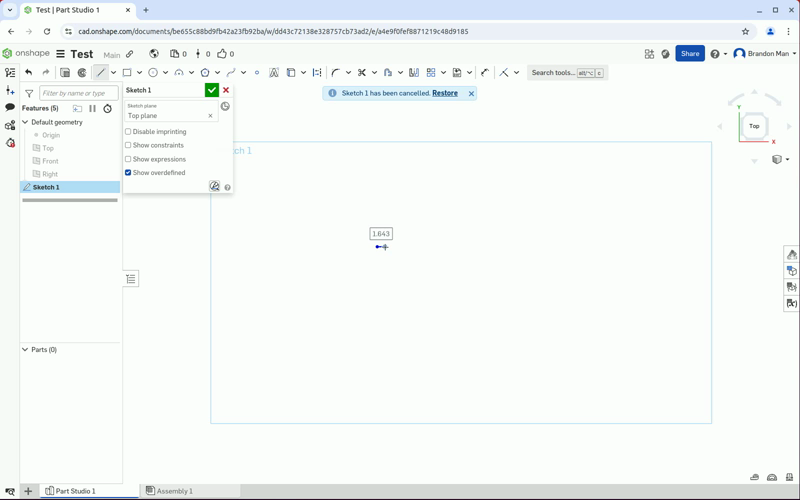
mouse_move(415, 246)
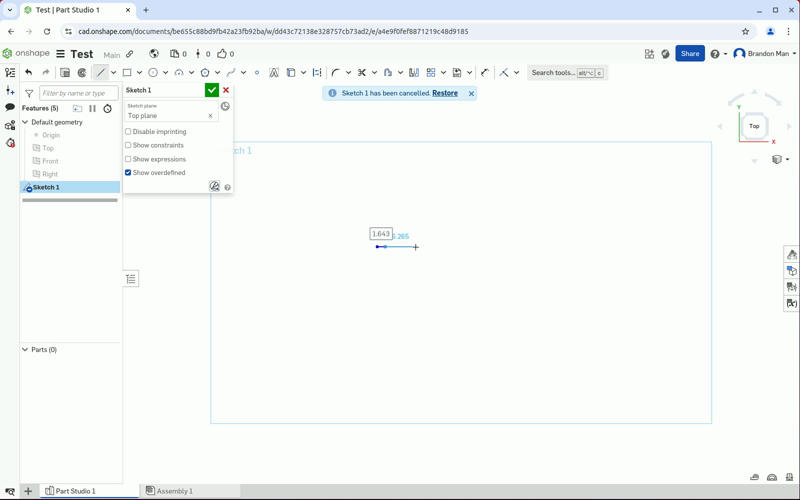
mouse_move(385, 236)
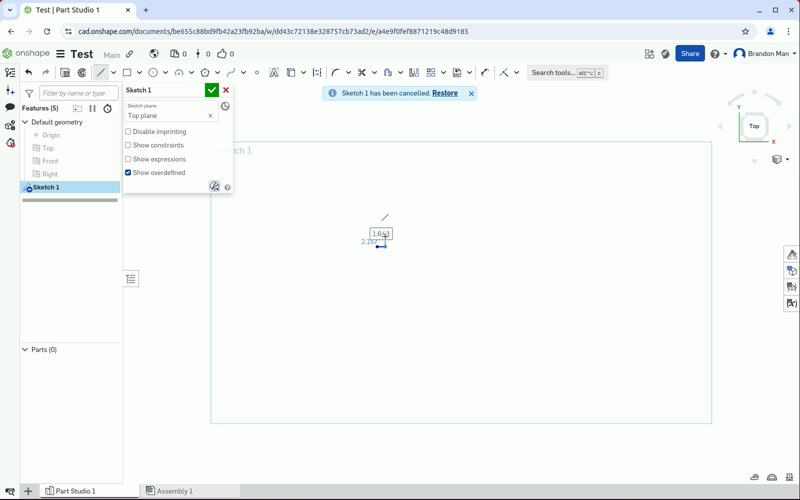
click(385, 236)
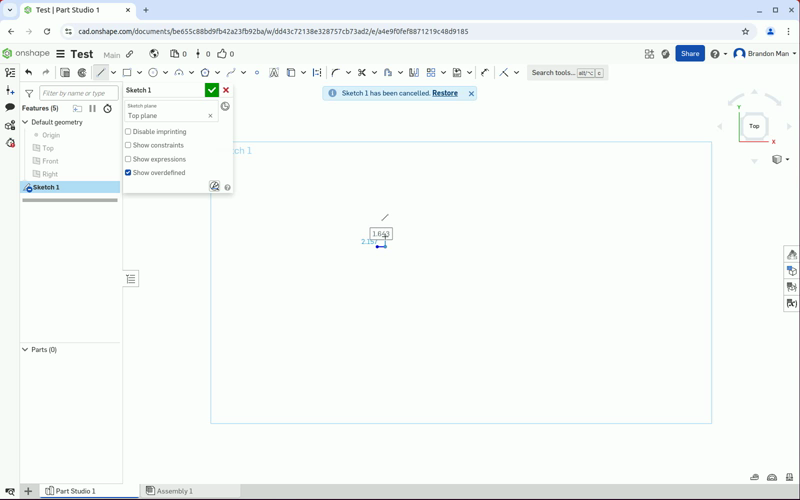
key_up(shift)
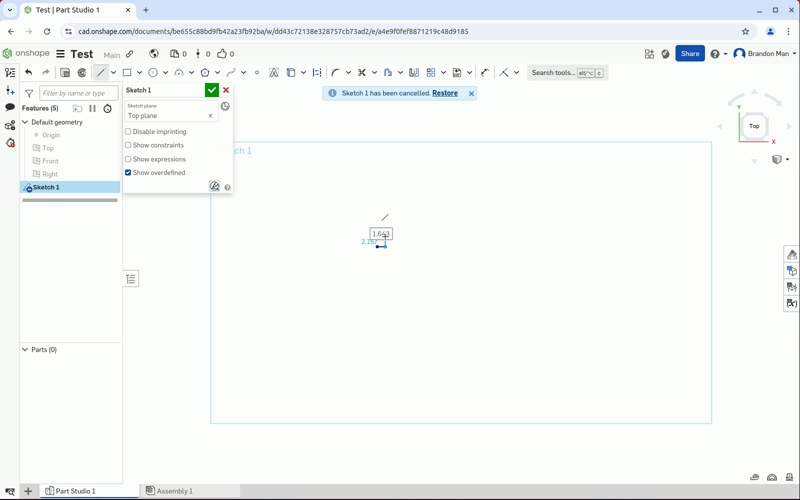
key_down(shift)
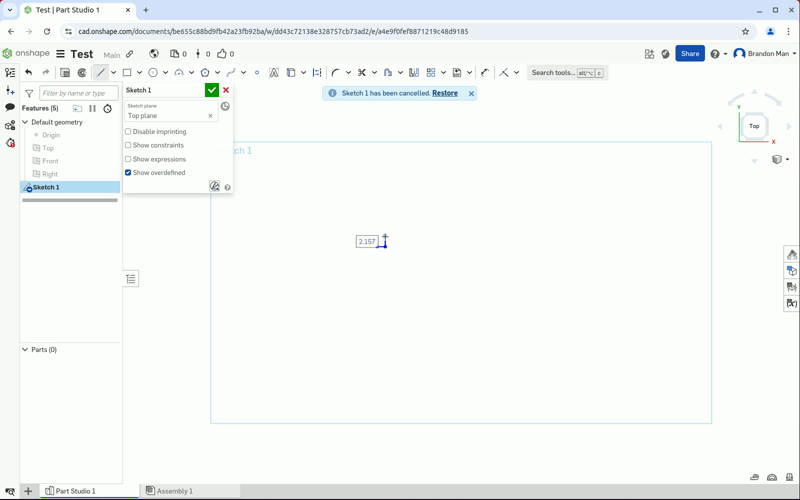
mouse_move(415, 236)
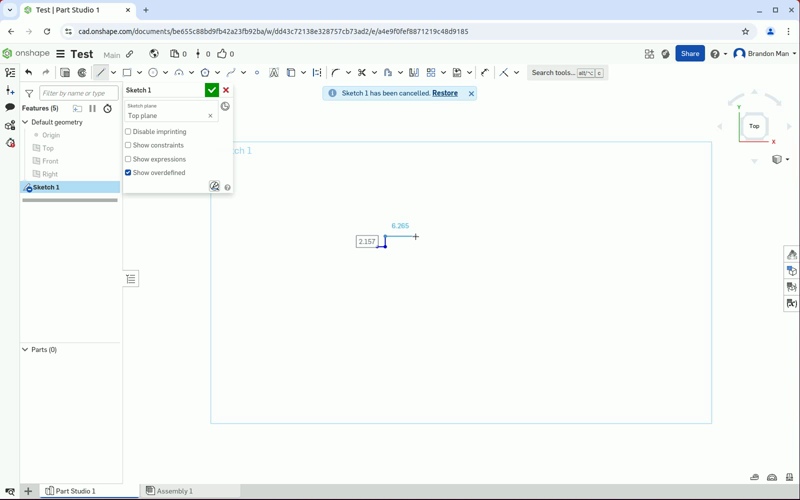
mouse_move(377, 236)
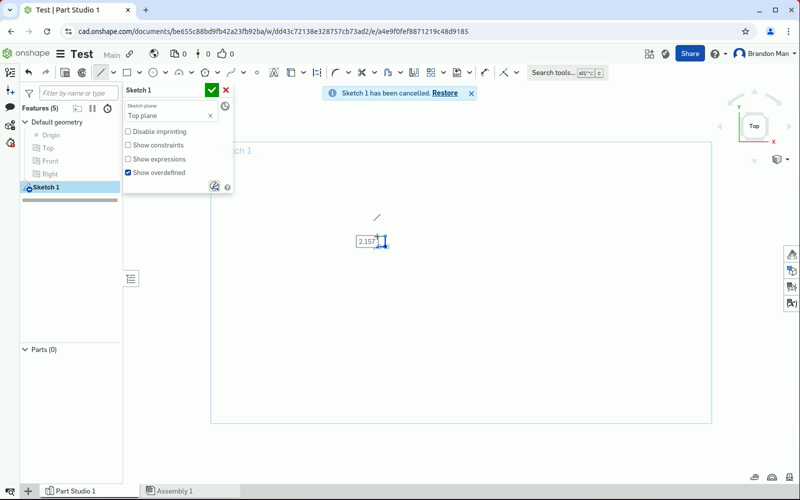
click(377, 236)
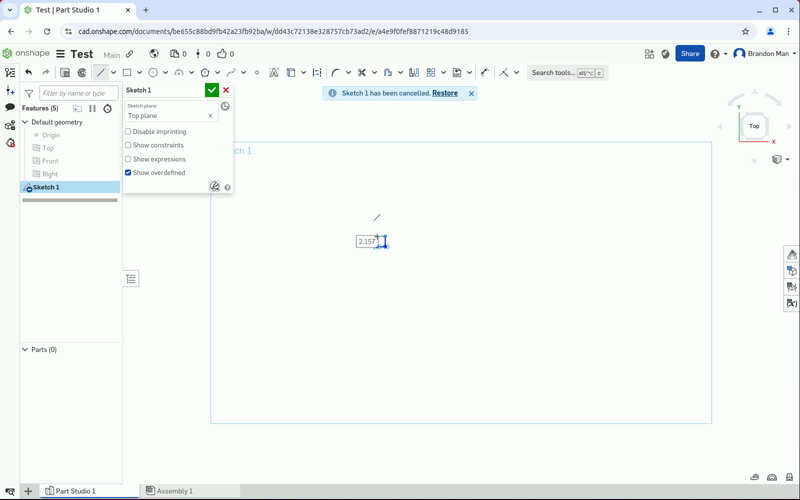
key_up(shift)
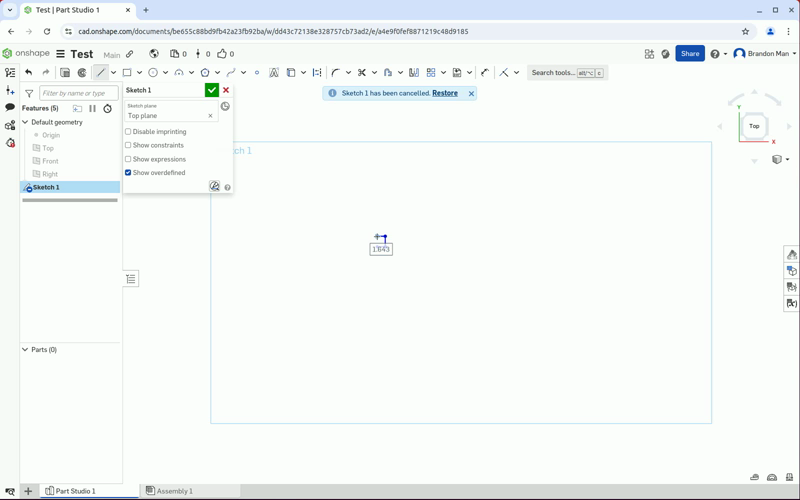
mouse_move(407, 236)
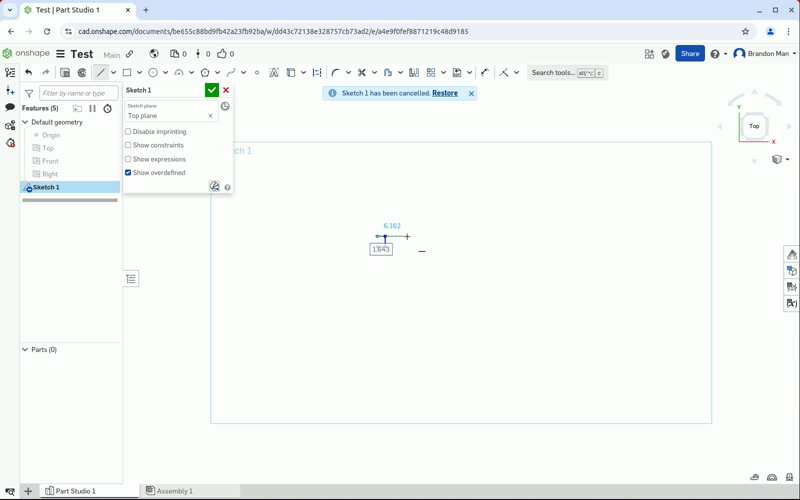
key_down(shift)
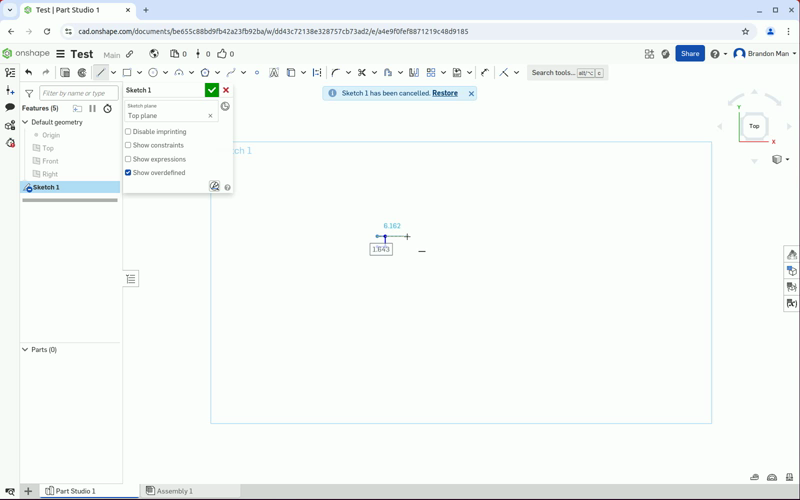
mouse_move(377, 246)
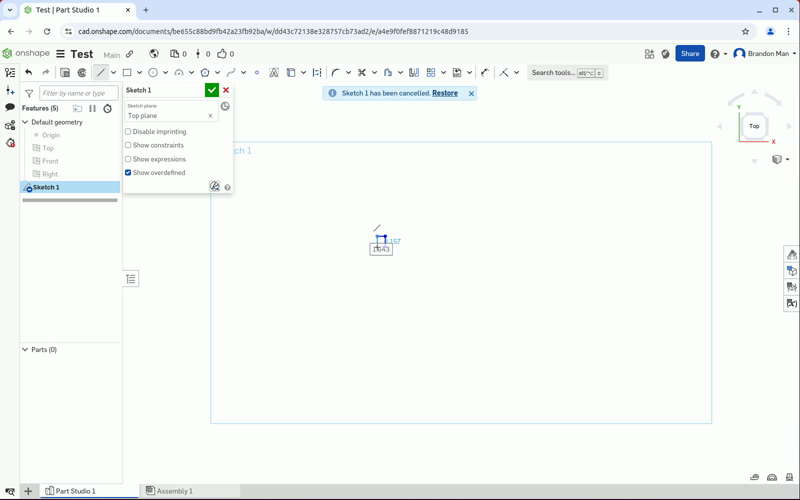
key_up(shift)
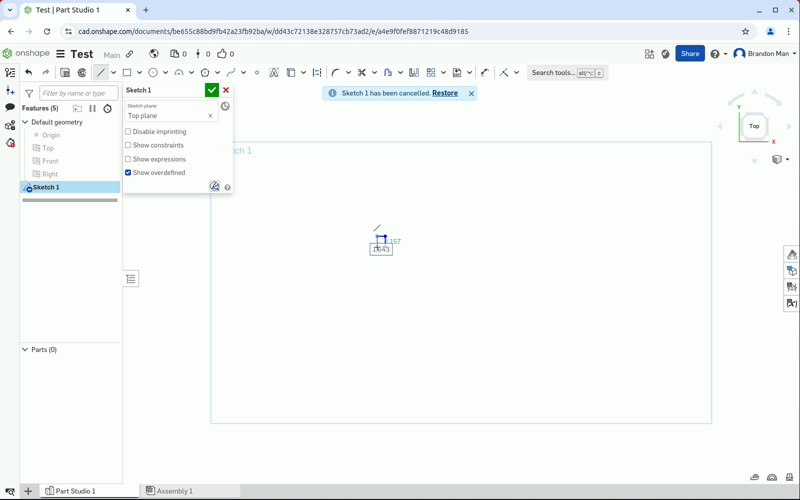
click(377, 246)
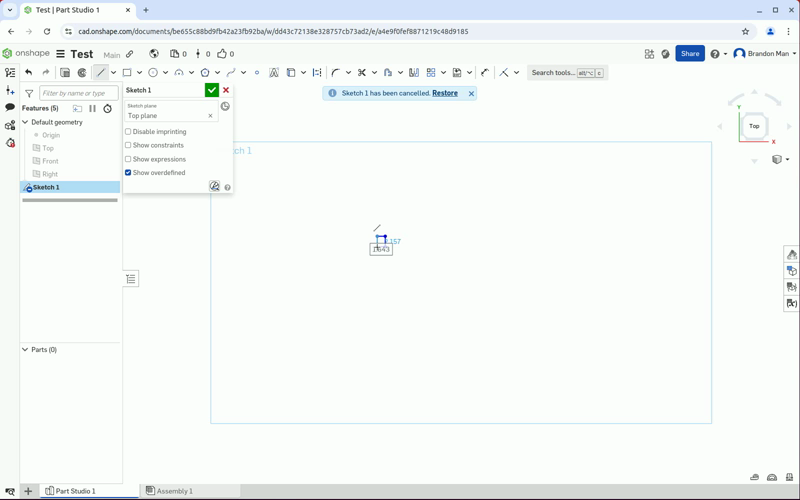
key(esc)
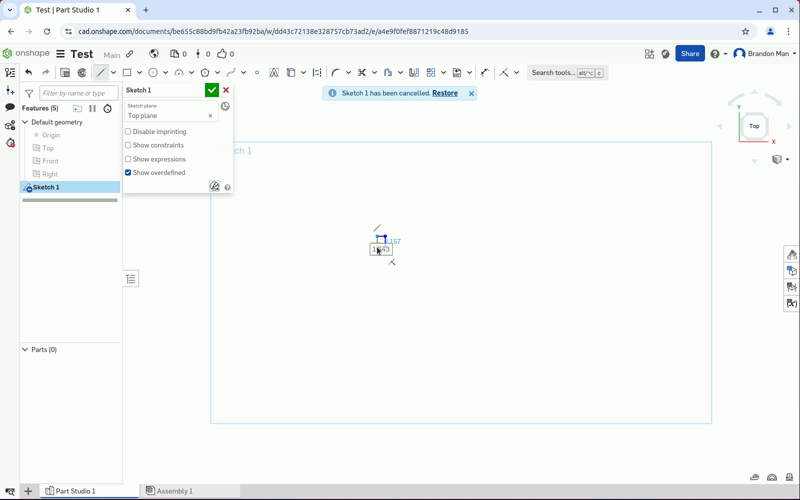
mouse_move(381, 245)
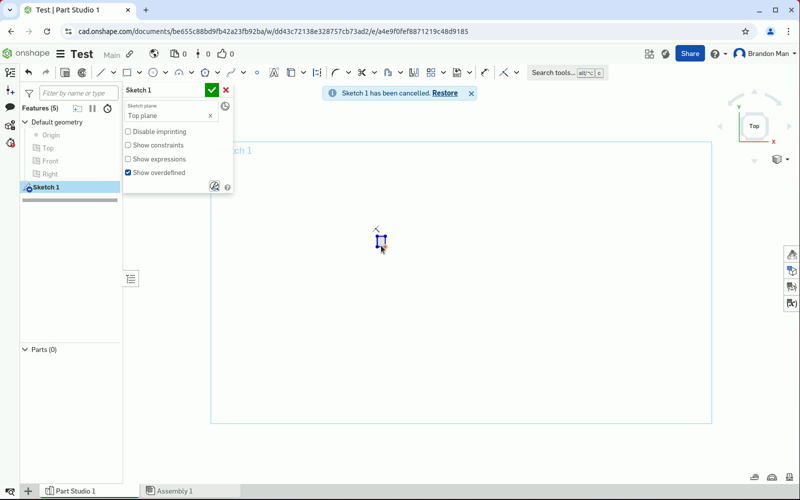
scroll(6)
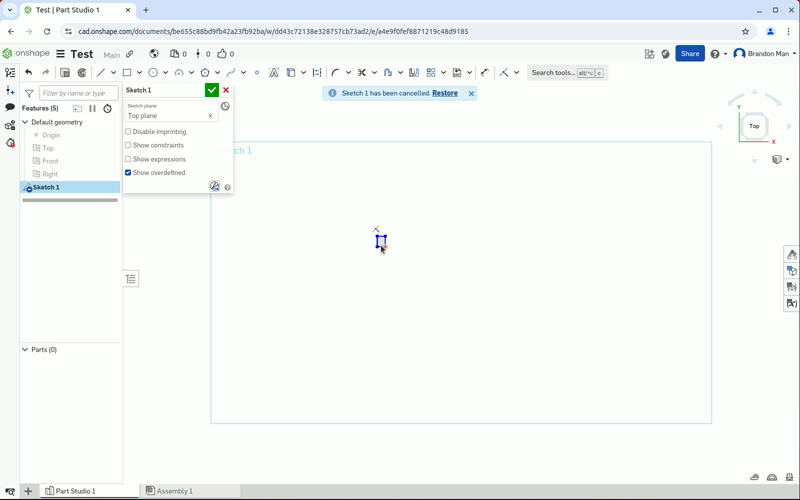
scroll(6)
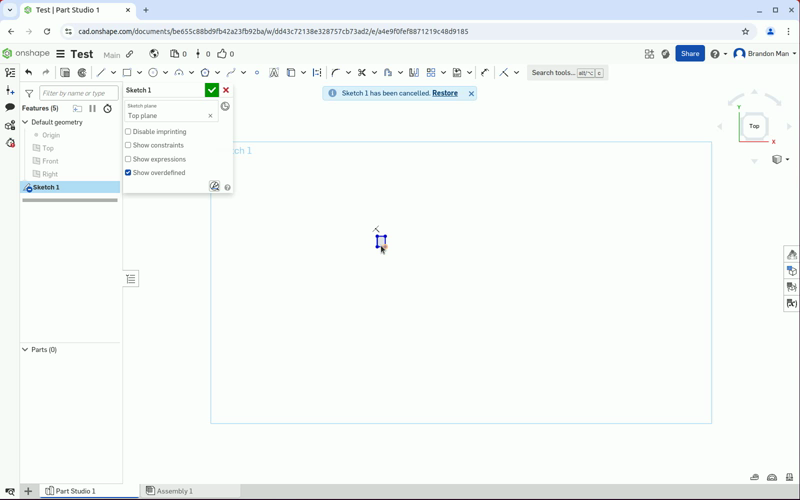
scroll(6)
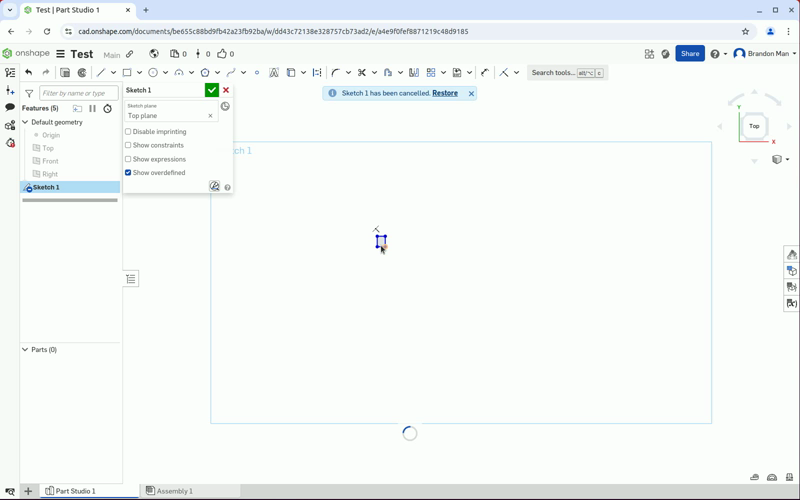
scroll(6)
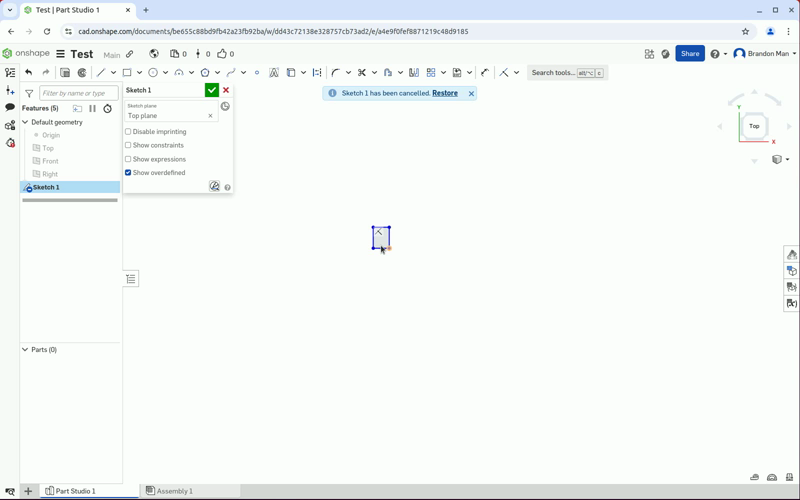
scroll(6)
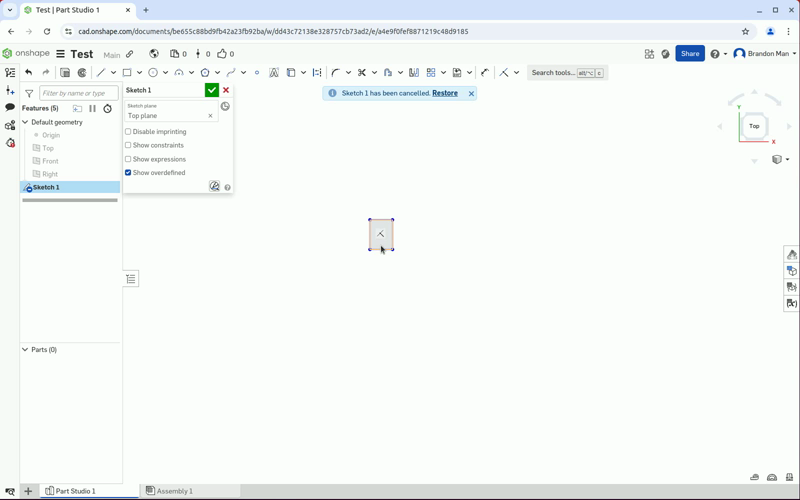
scroll(6)
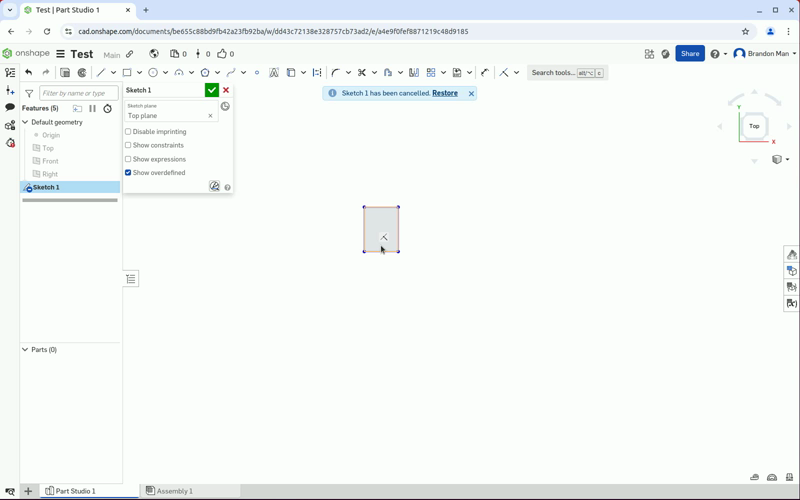
scroll(6)
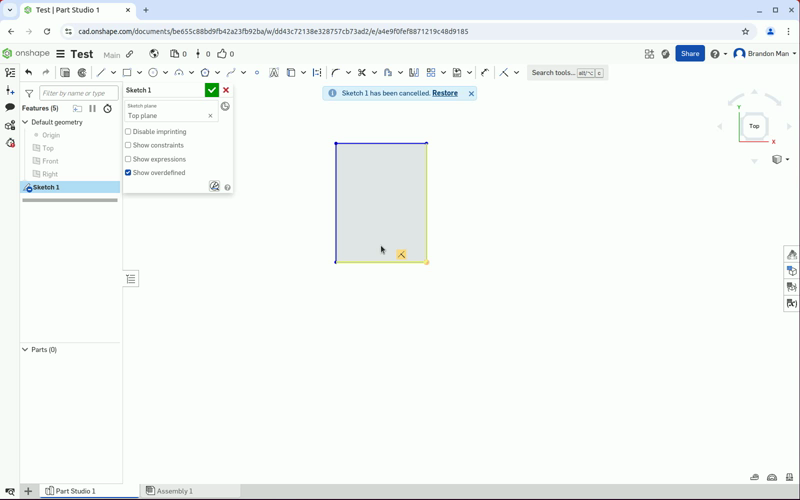
click(381, 245)
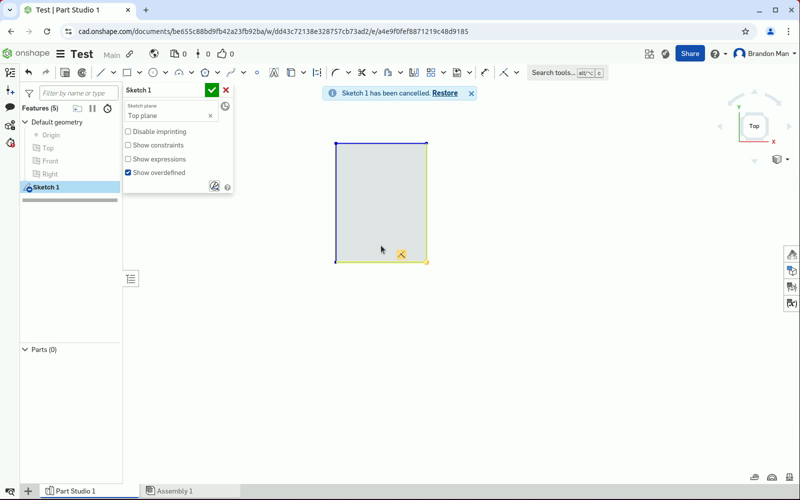
scroll(-6)
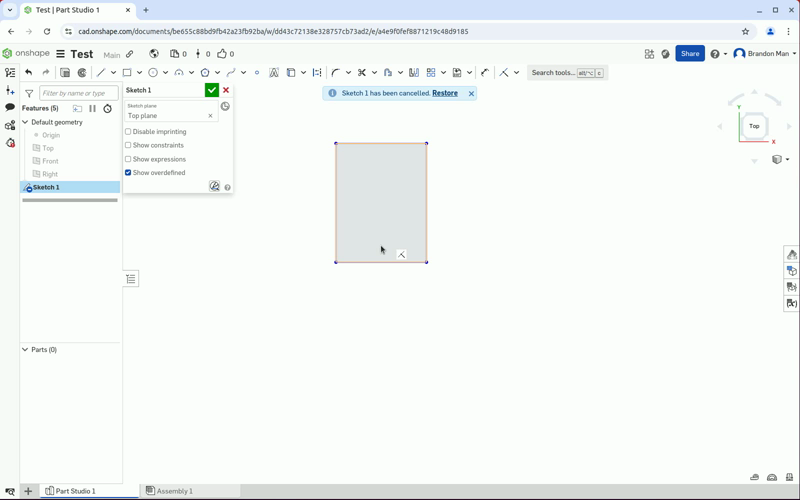
scroll(-6)
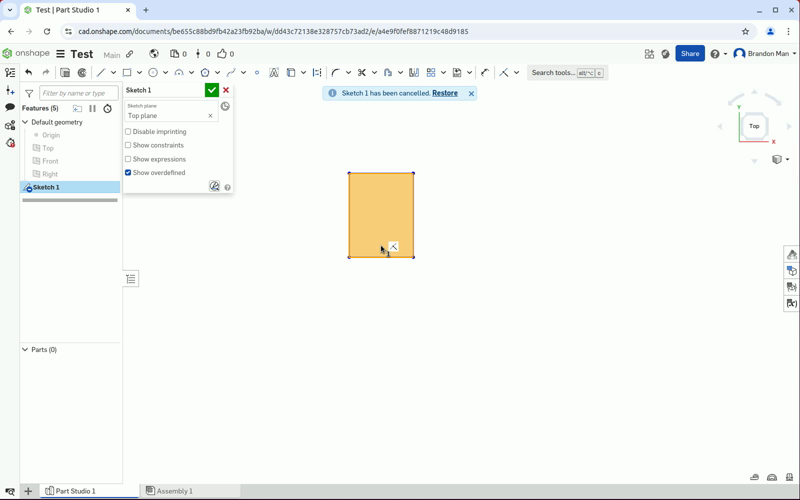
scroll(-6)
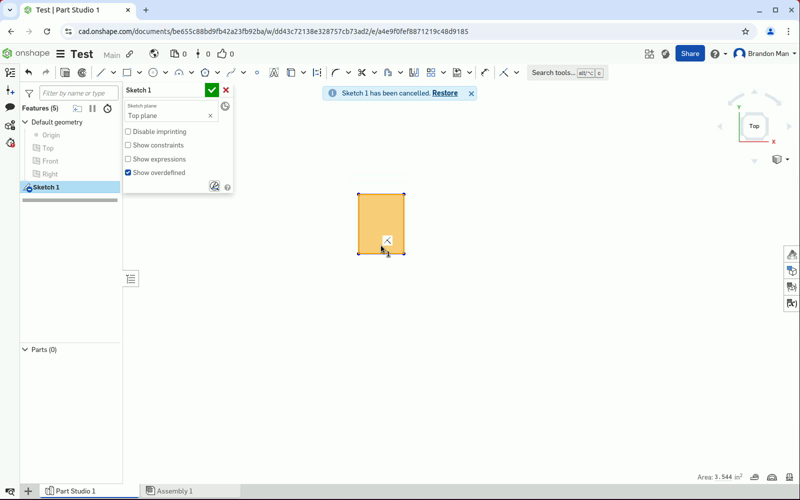
scroll(-6)
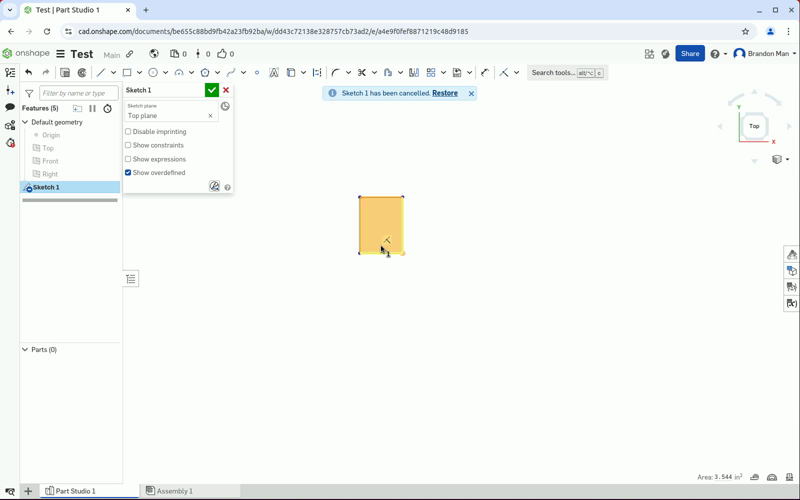
scroll(-6)
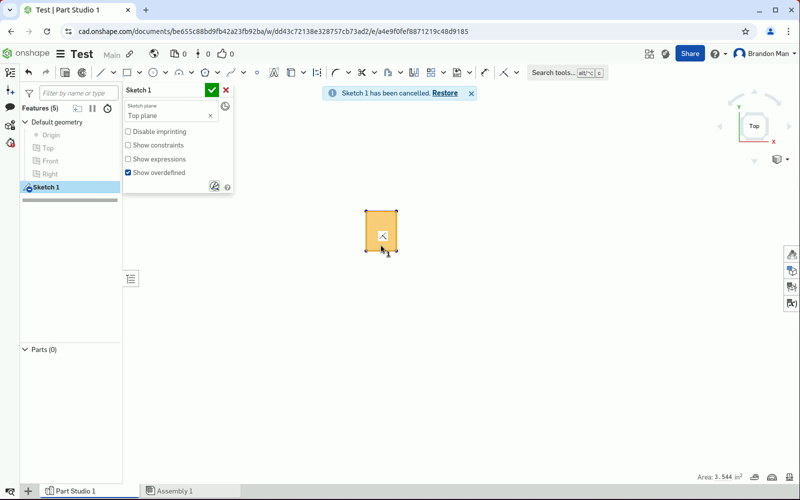
scroll(-6)
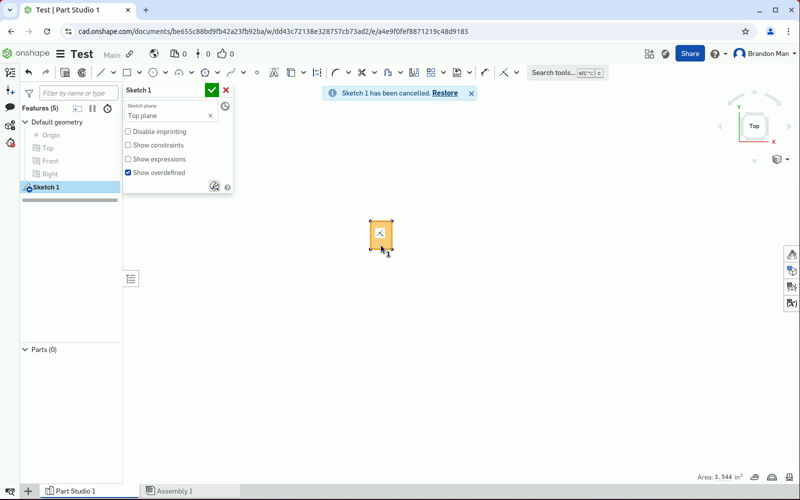
scroll(-6)
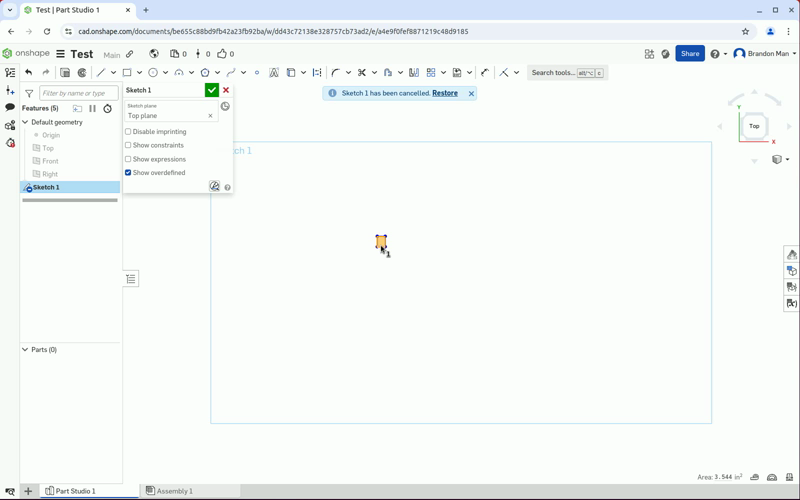
mouse_move(73, 352)
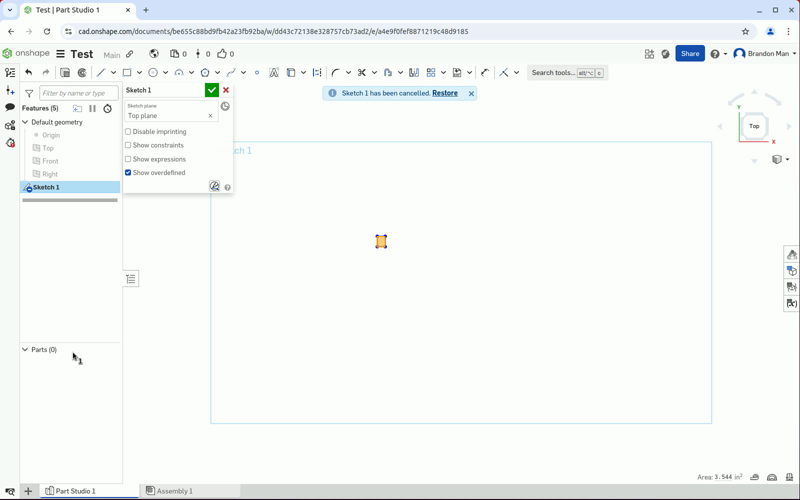
key(shift+y)
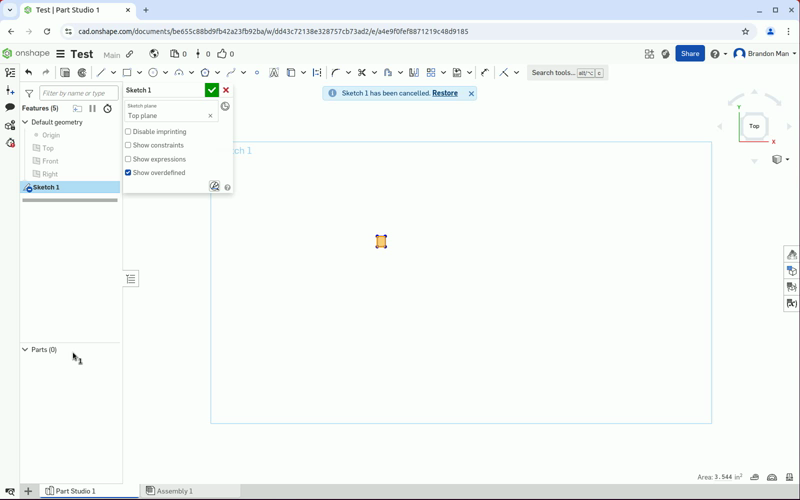
key(shift+e)
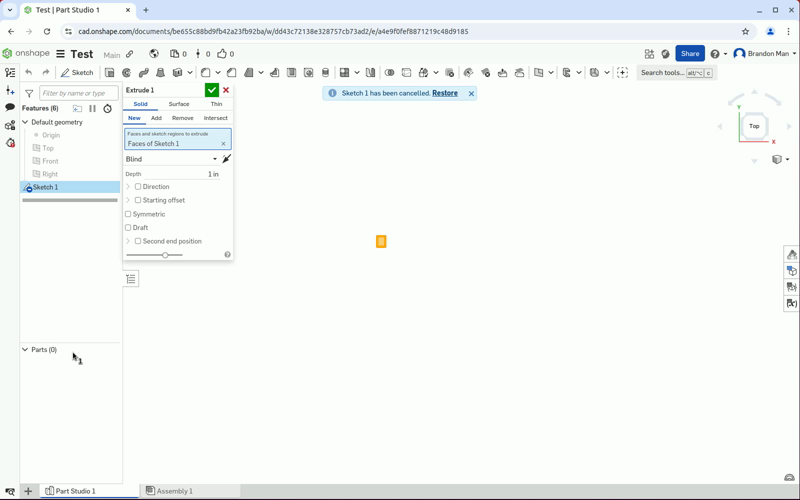
mouse_move(143, 106)
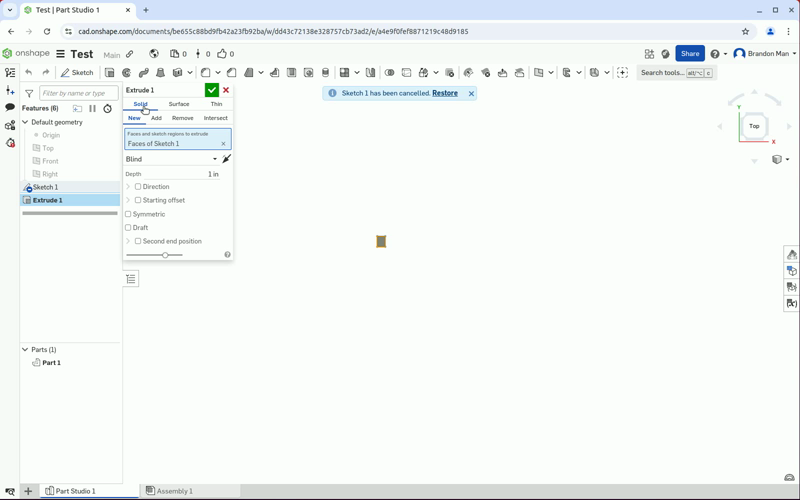
click(143, 106)
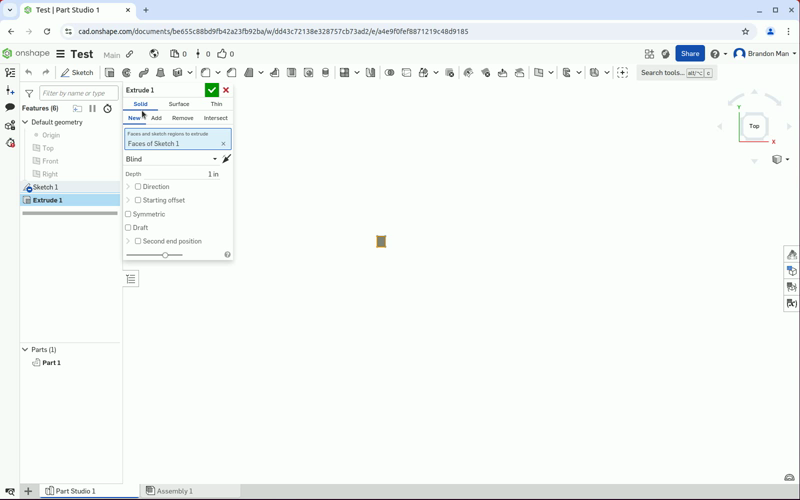
mouse_move(137, 120)
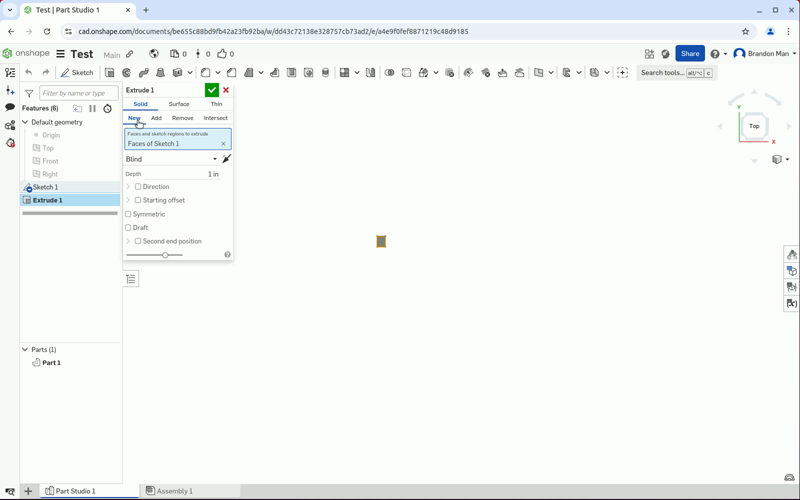
click(137, 120)
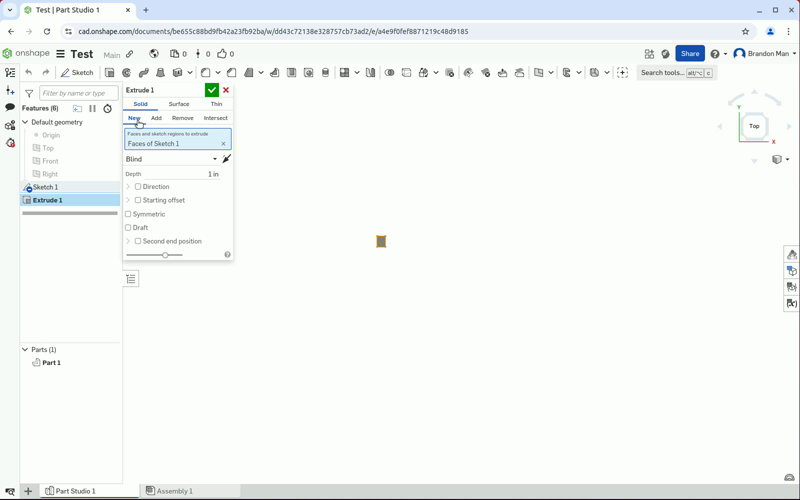
key(tab, 4)
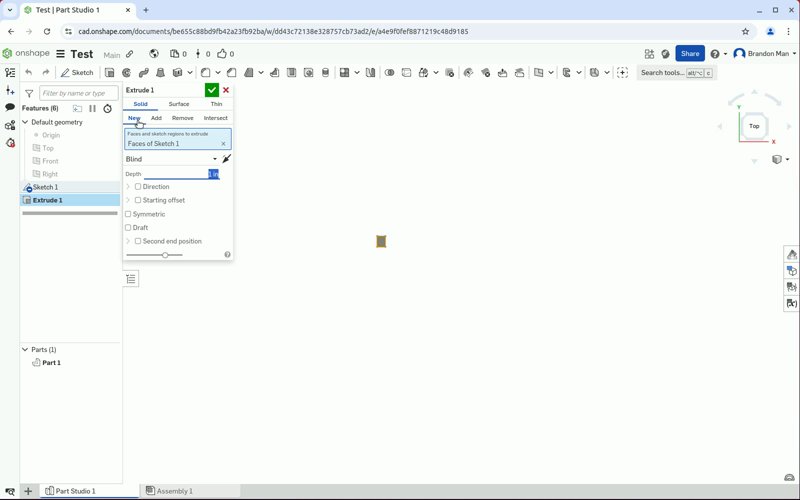
text(1.926)
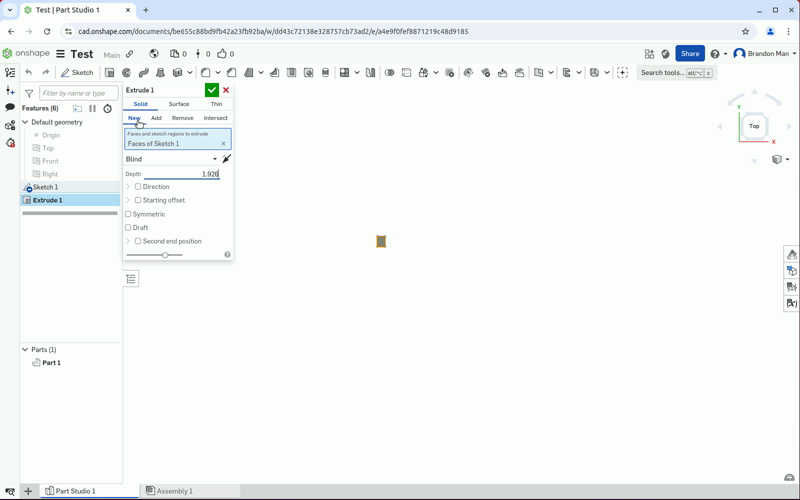
key(enter)
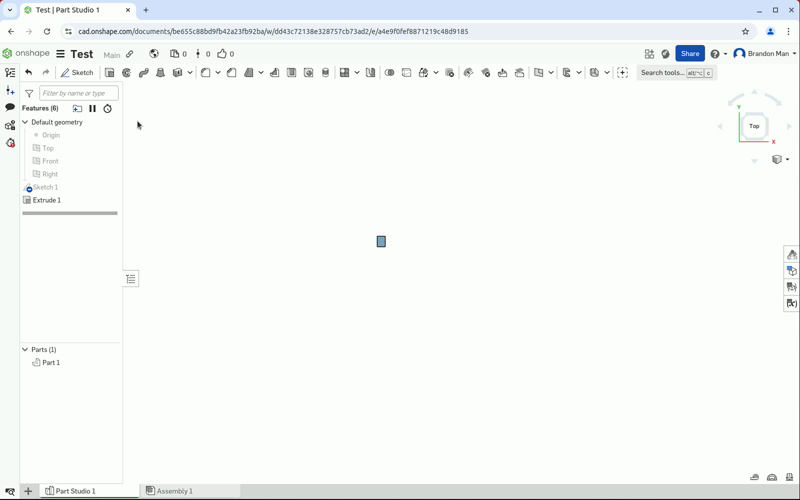
key(shift+h)
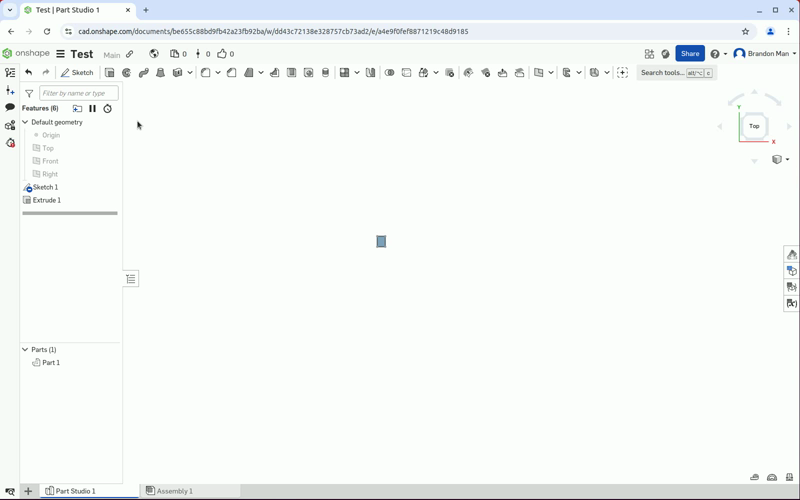
key(shift+h)
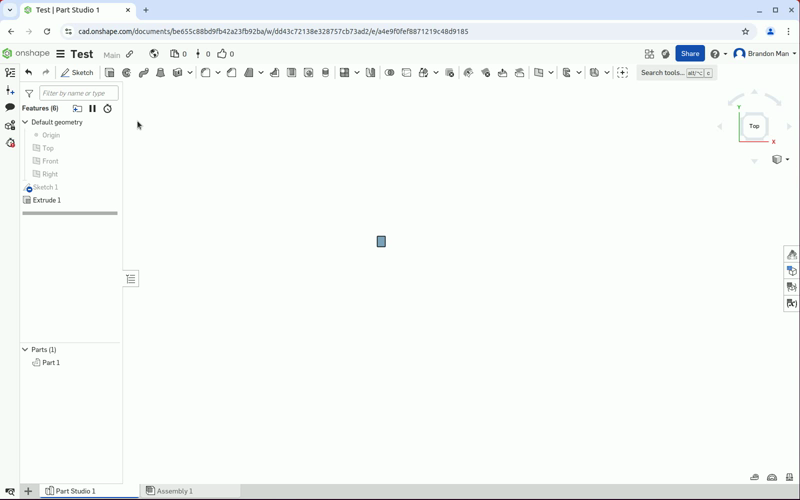
mouse_move(73, 189)
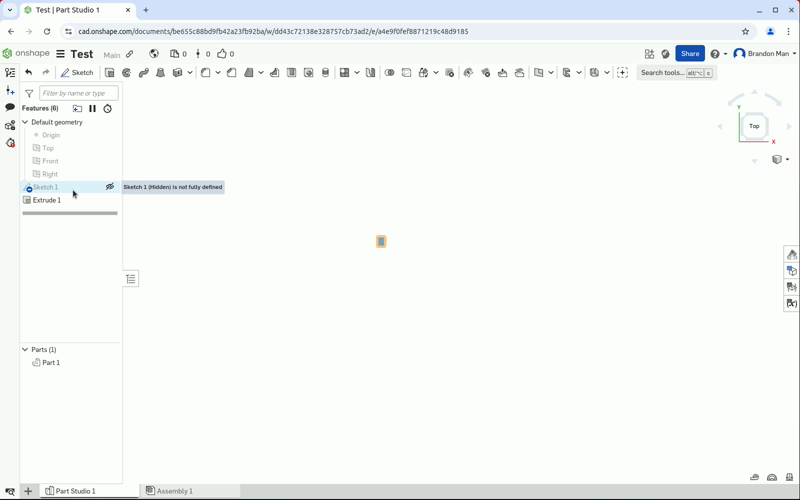
click(73, 189)
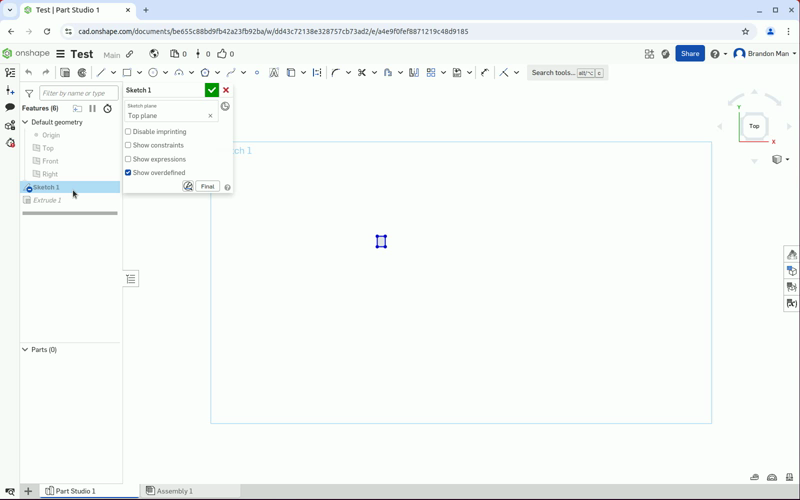
mouse_move(229, 92)
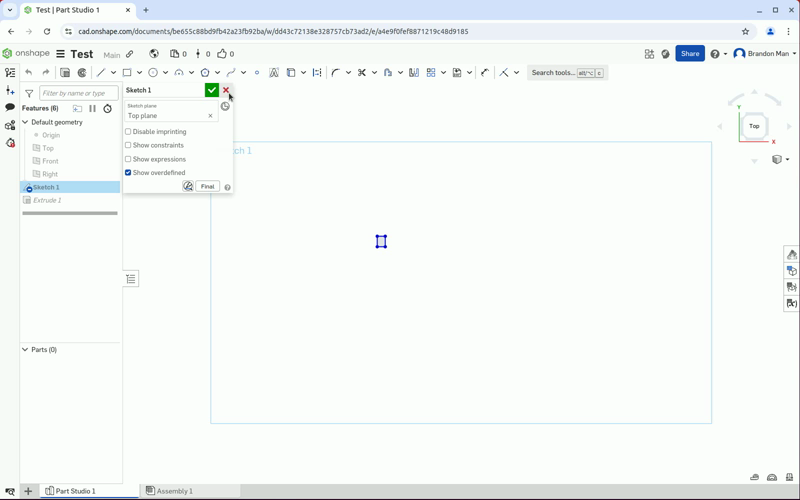
click(229, 92)
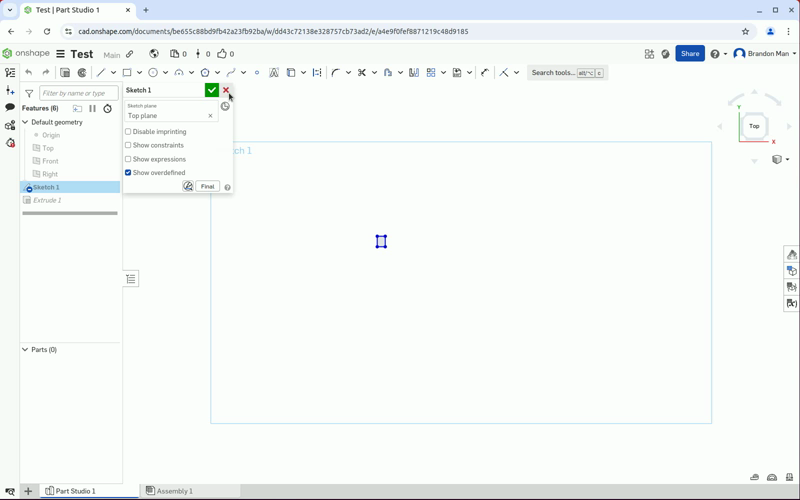
key(shift+s)
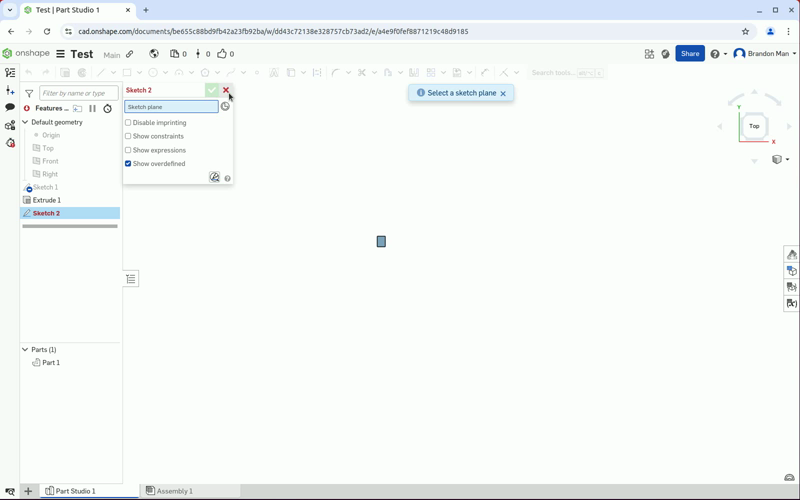
mouse_move(73, 150)
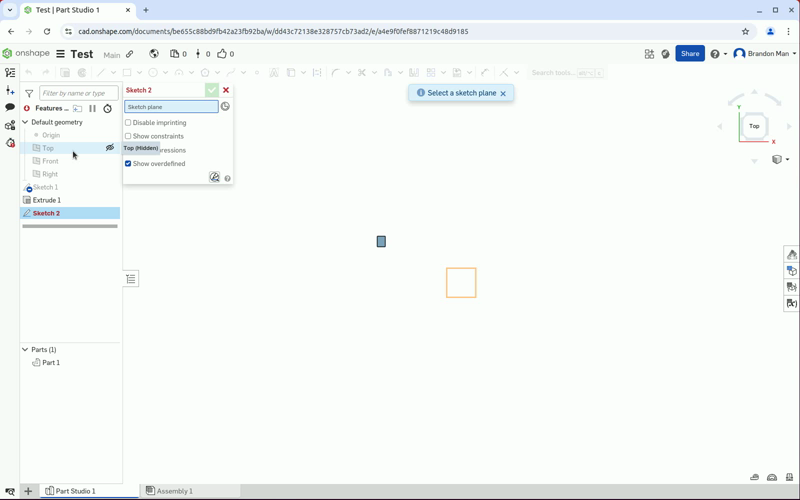
click(73, 150)
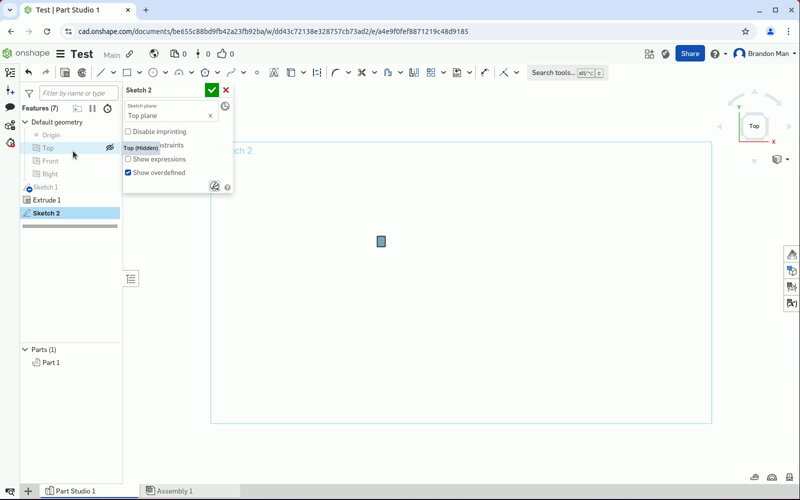
mouse_move(73, 352)
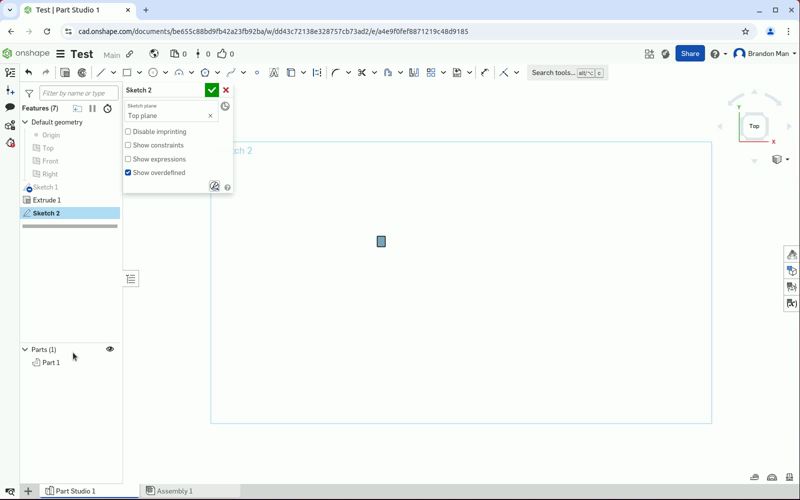
key(y)
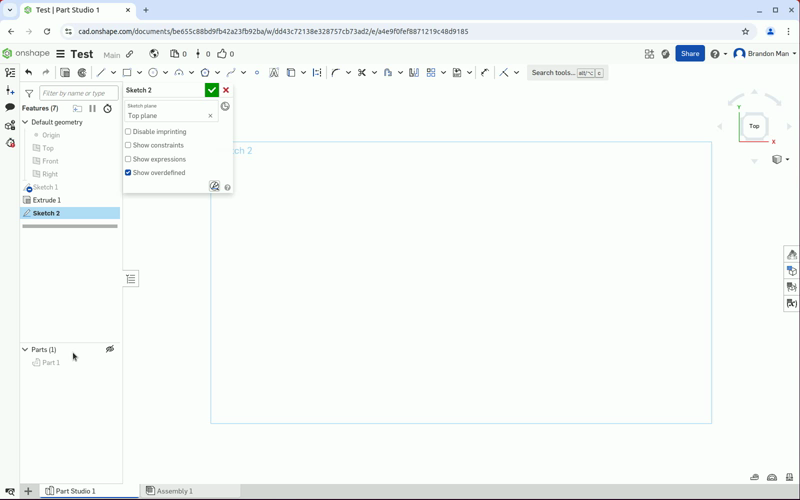
key(l)
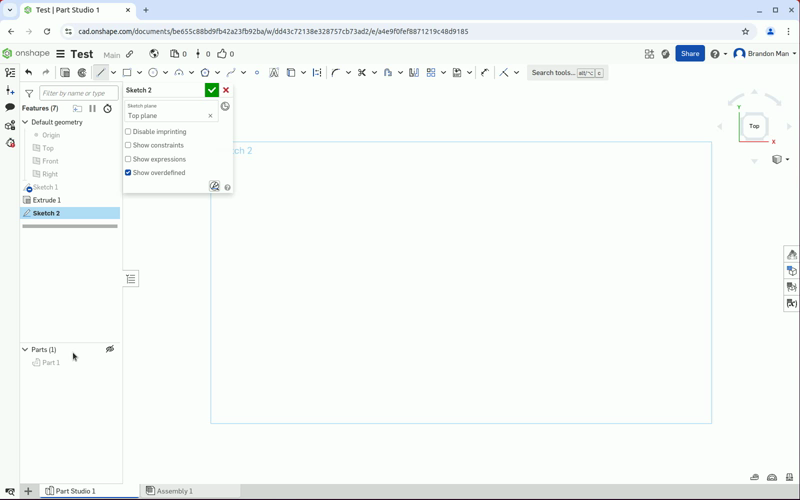
key_down(shift)
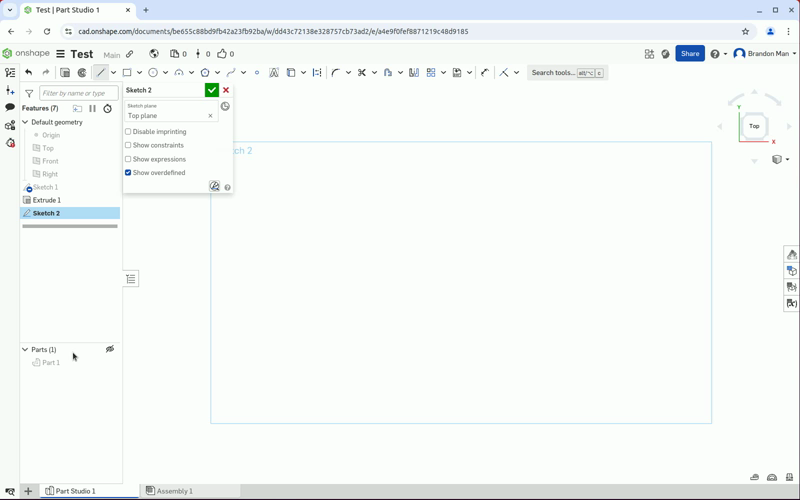
mouse_move(558, 246)
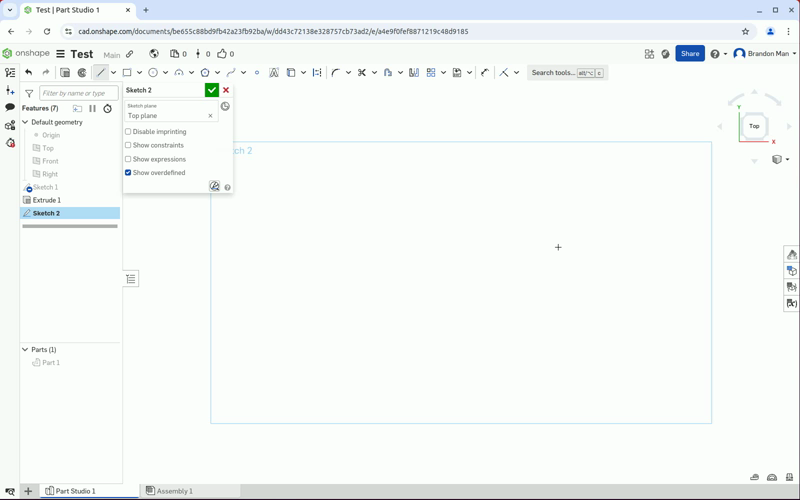
click(558, 246)
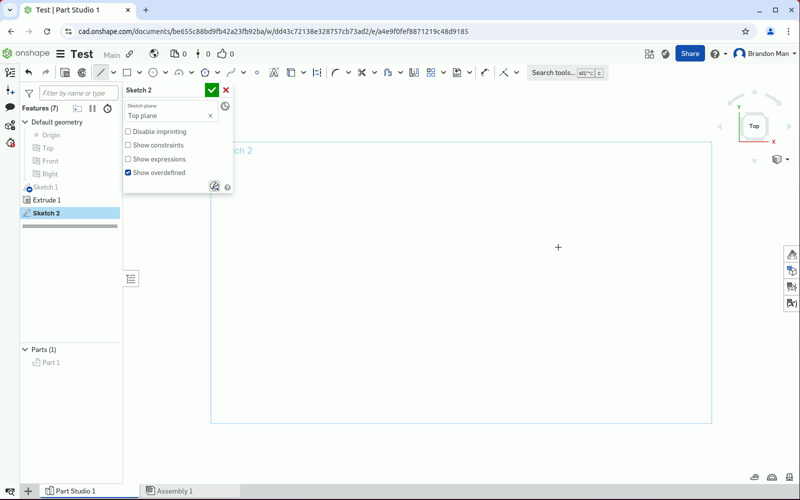
key_up(shift)
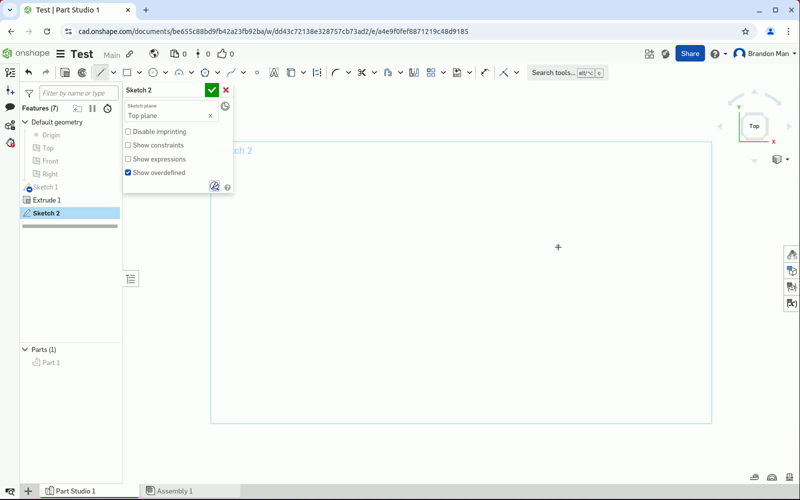
key_down(shift)
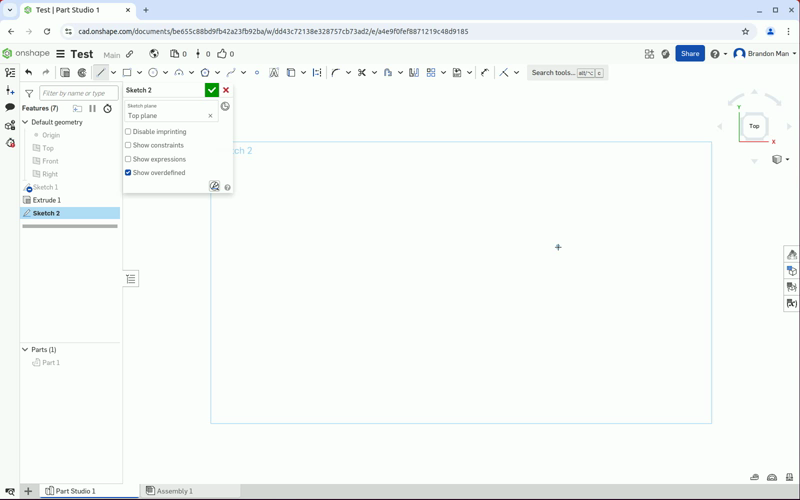
mouse_move(588, 246)
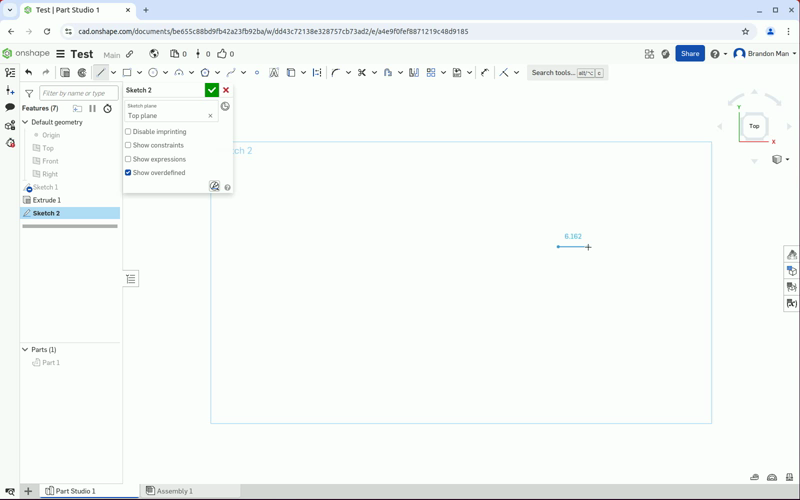
mouse_move(565, 246)
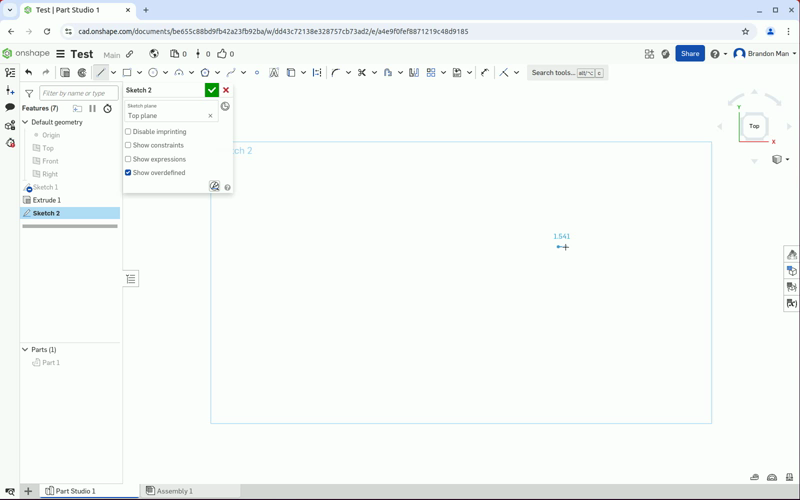
click(565, 246)
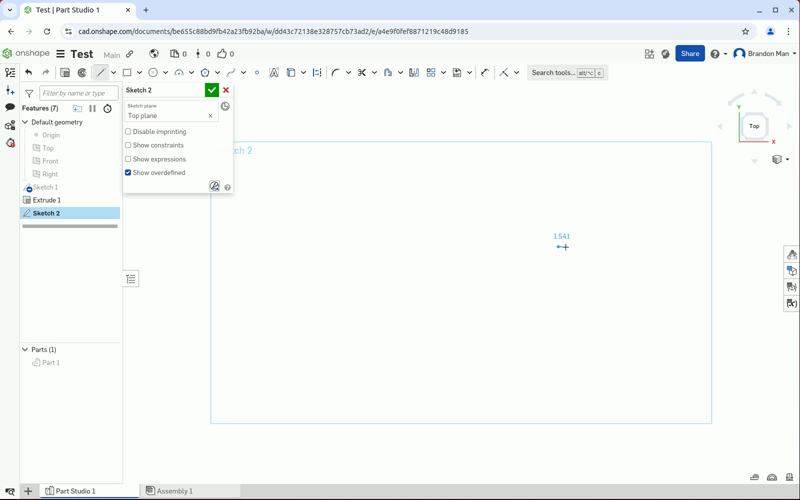
key_up(shift)
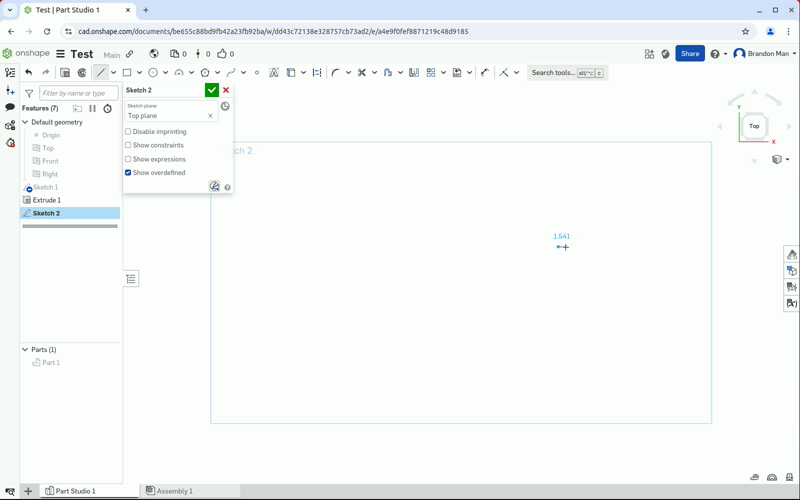
key_down(shift)
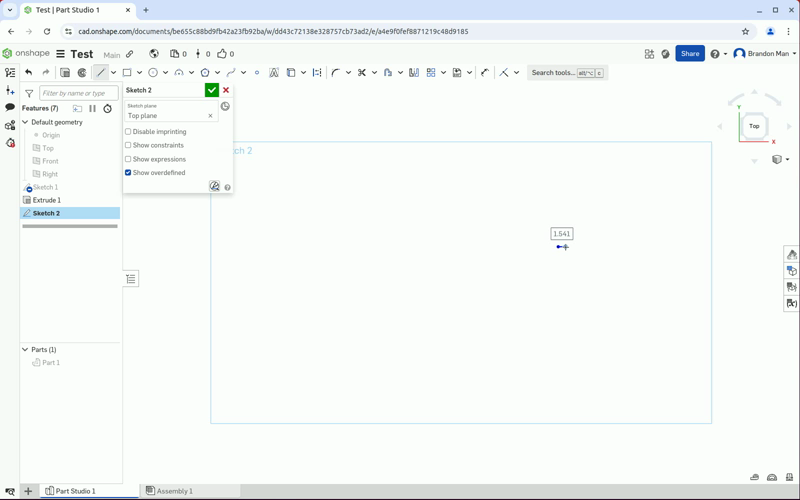
mouse_move(589, 246)
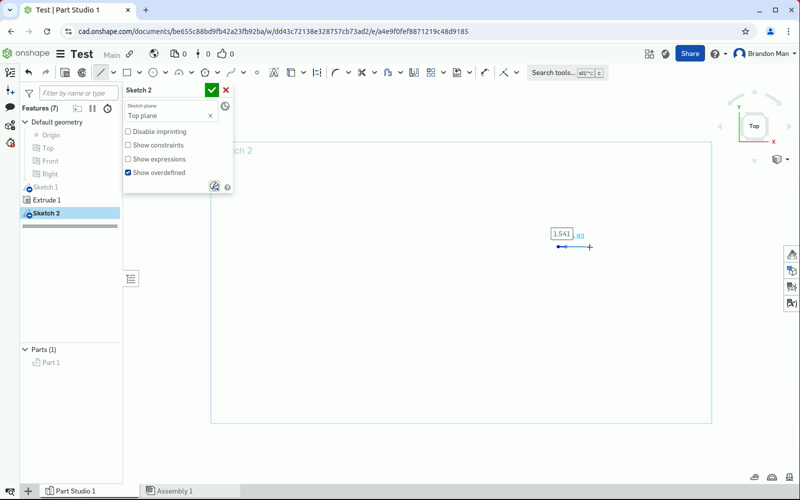
mouse_move(565, 236)
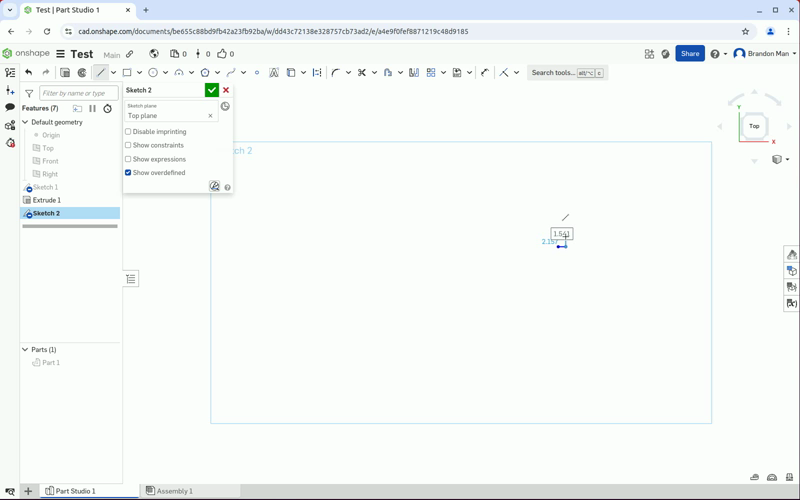
click(565, 236)
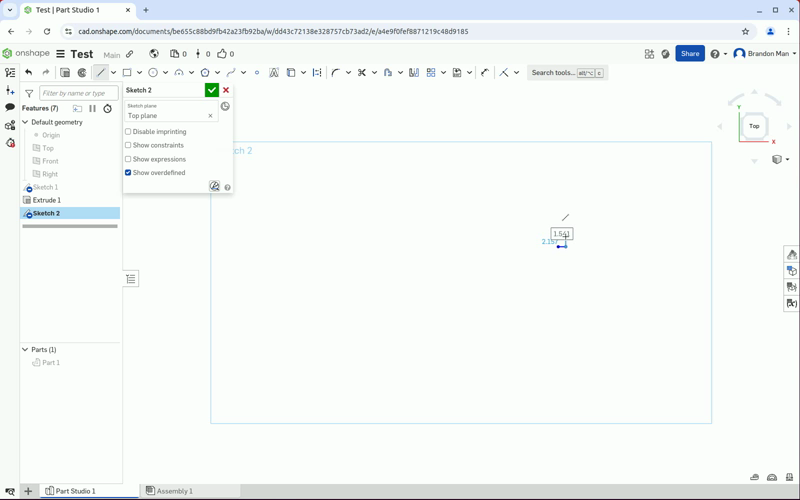
key_up(shift)
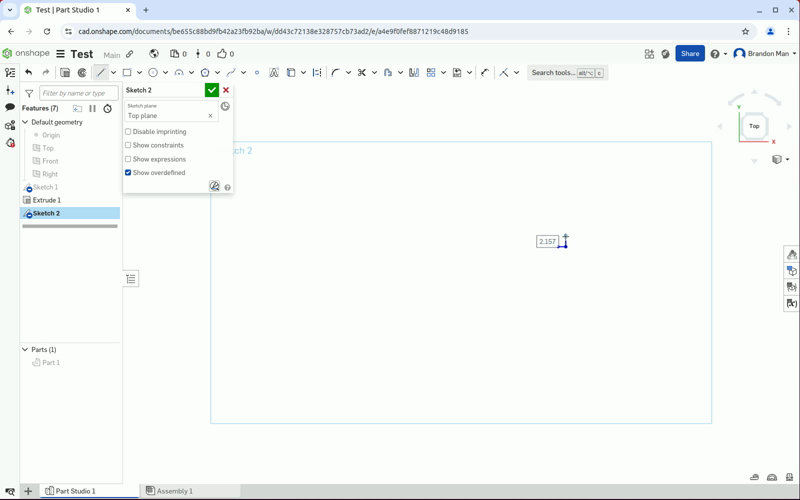
key_down(shift)
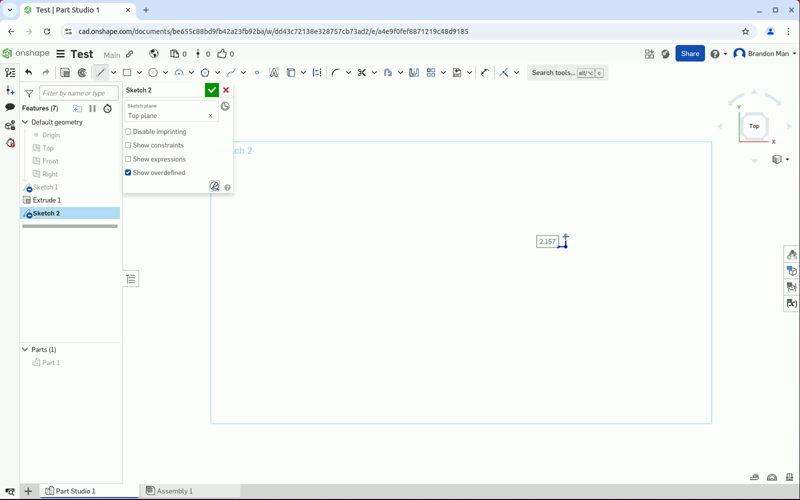
mouse_move(589, 236)
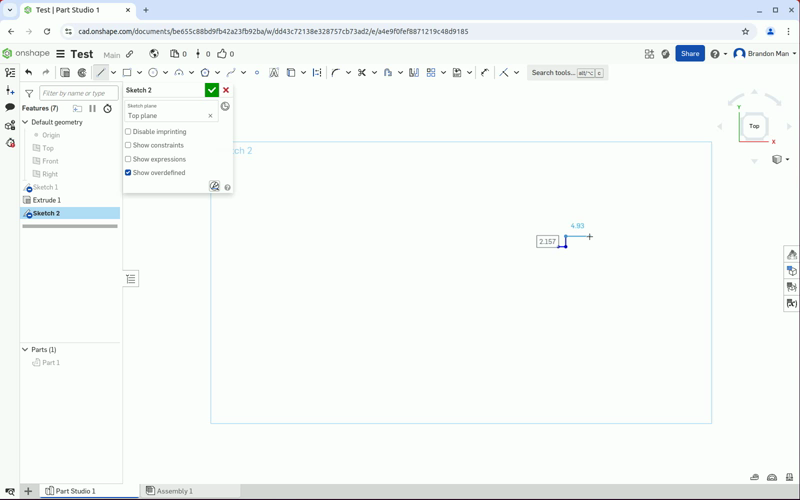
mouse_move(558, 236)
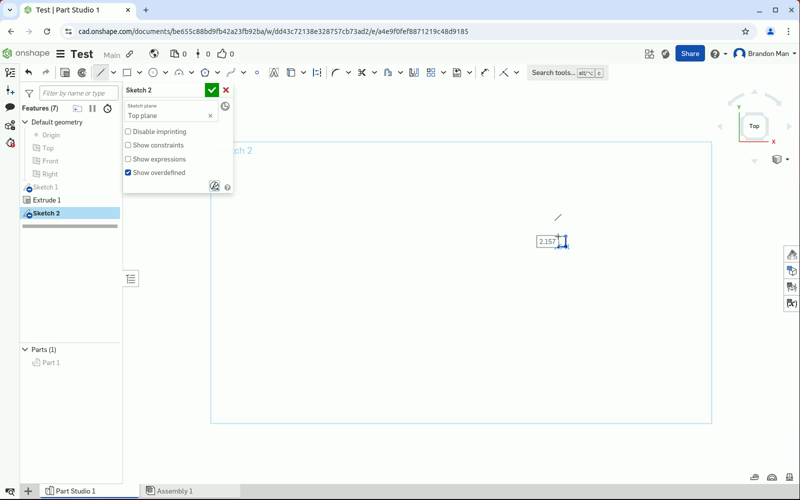
click(558, 236)
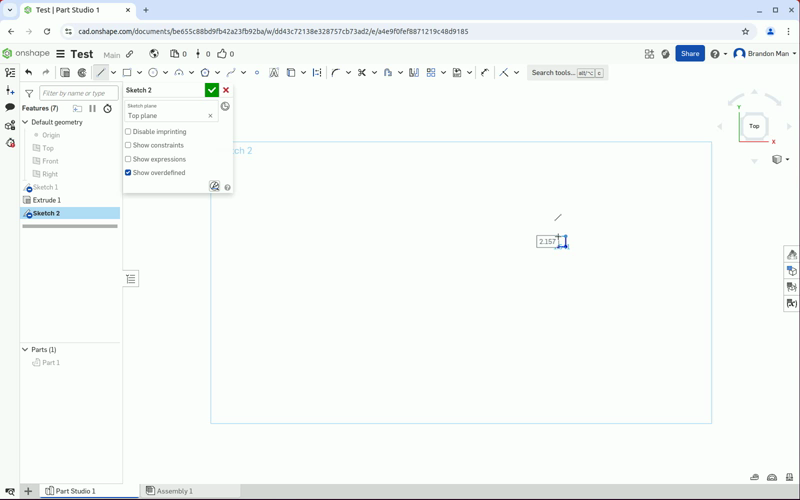
key_up(shift)
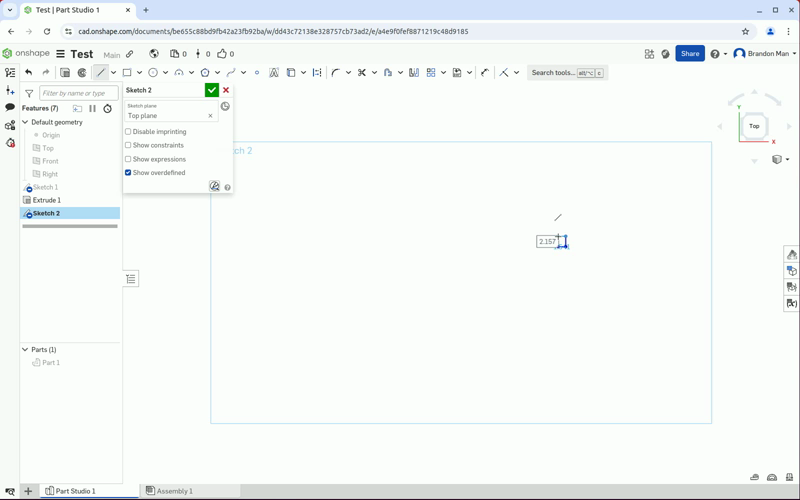
mouse_move(588, 236)
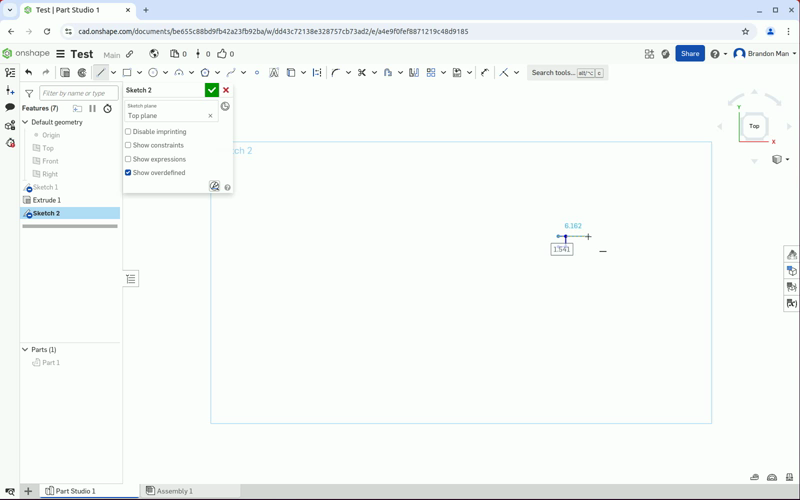
key_down(shift)
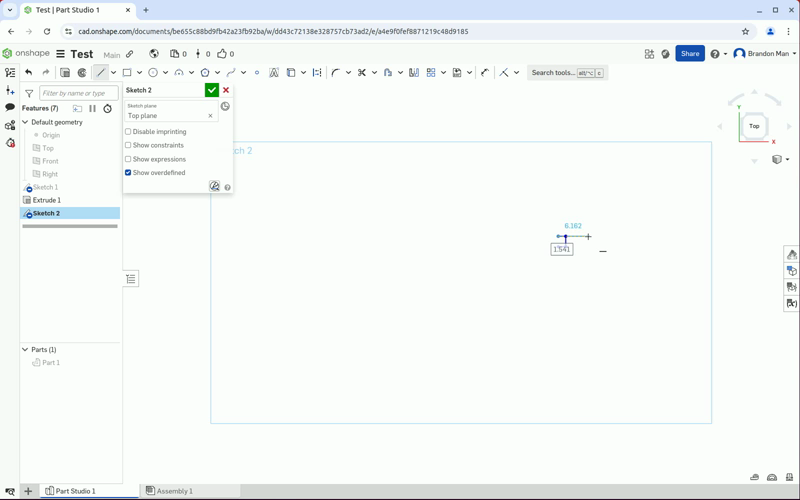
mouse_move(558, 246)
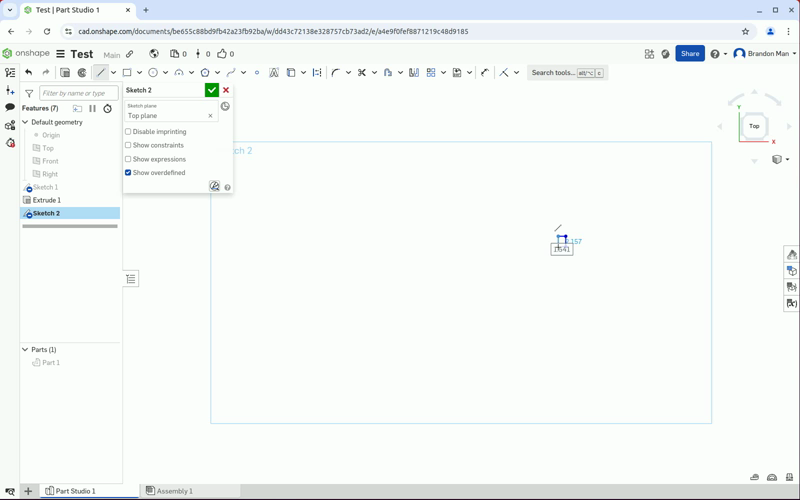
key_up(shift)
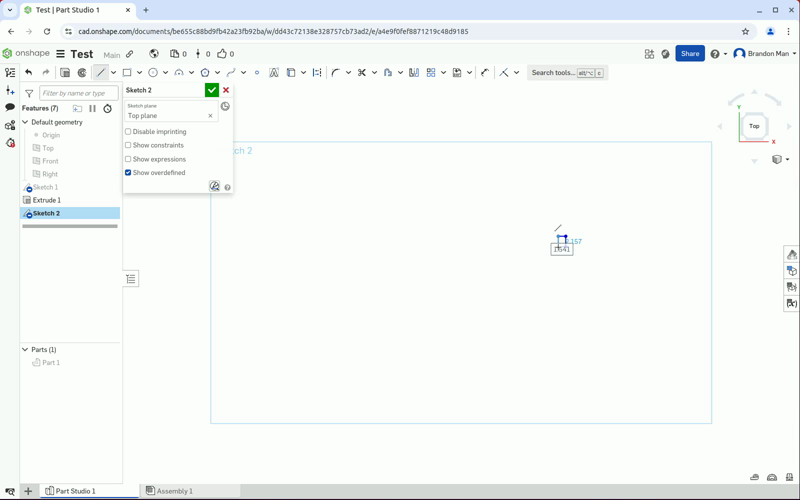
click(558, 246)
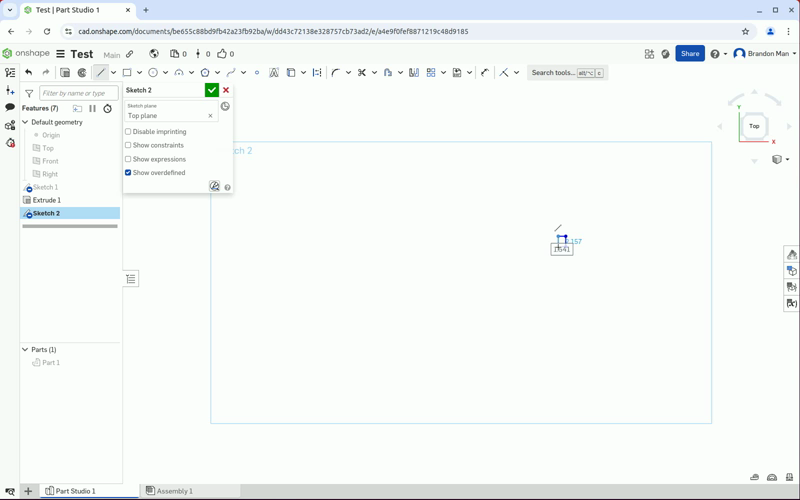
key(esc)
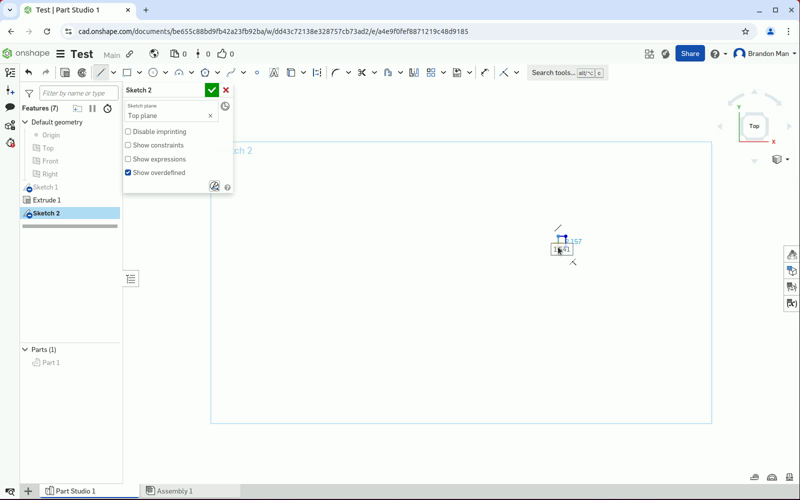
mouse_move(560, 245)
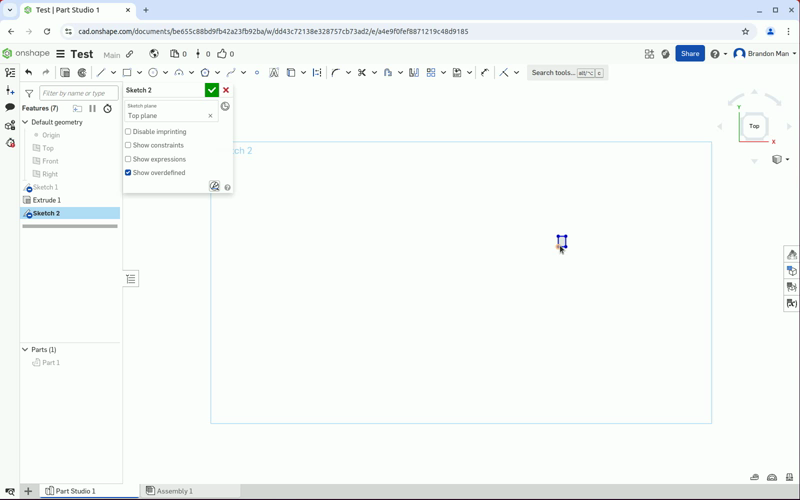
scroll(6)
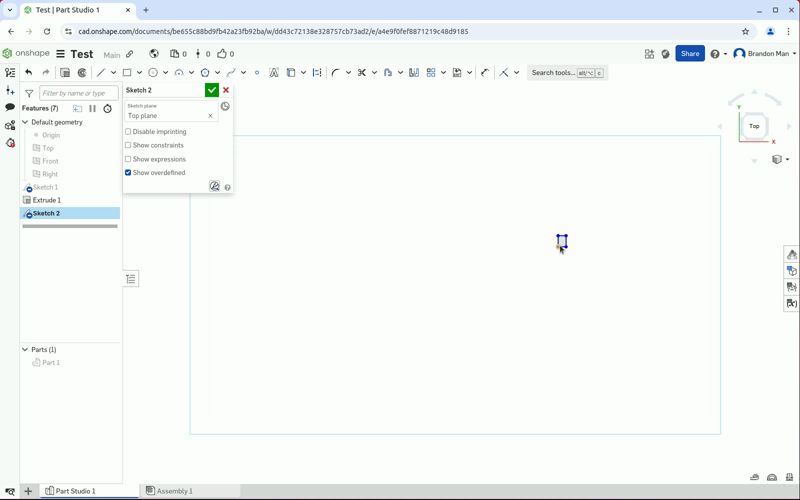
scroll(6)
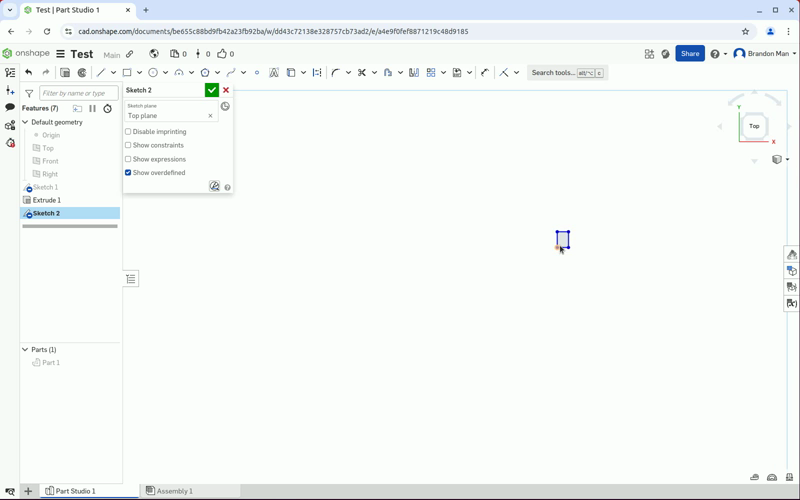
scroll(6)
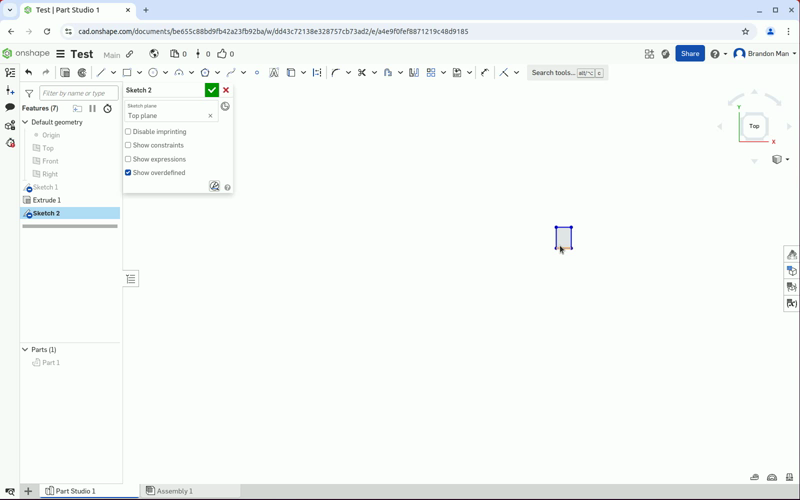
scroll(6)
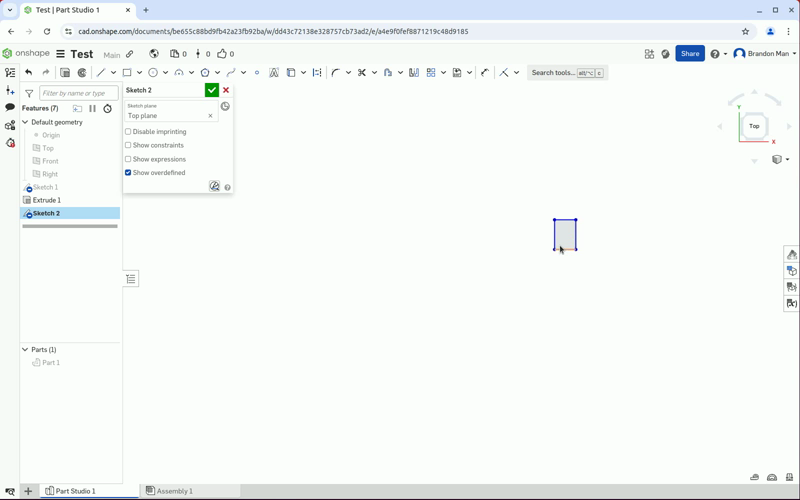
scroll(6)
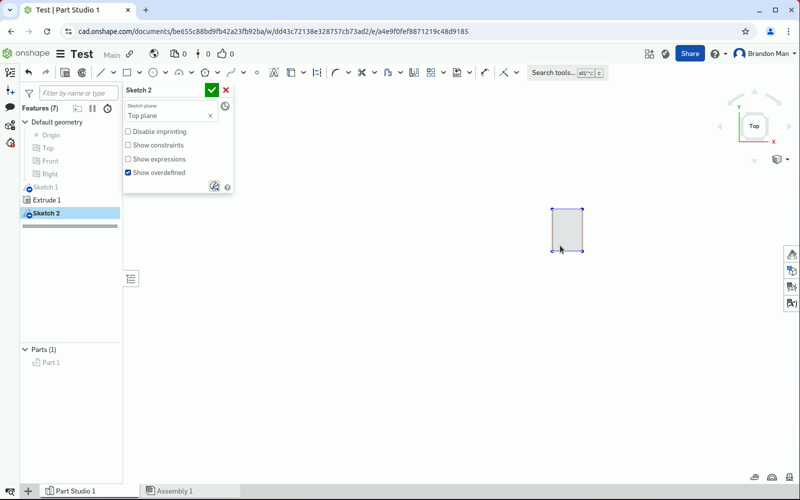
scroll(6)
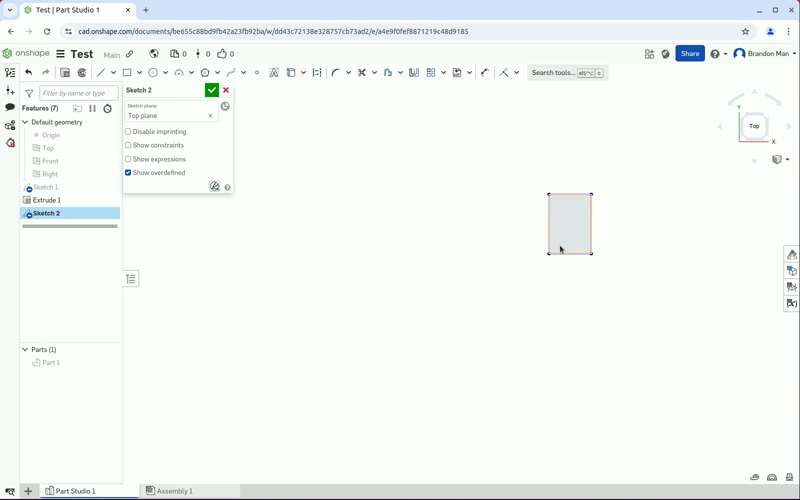
scroll(6)
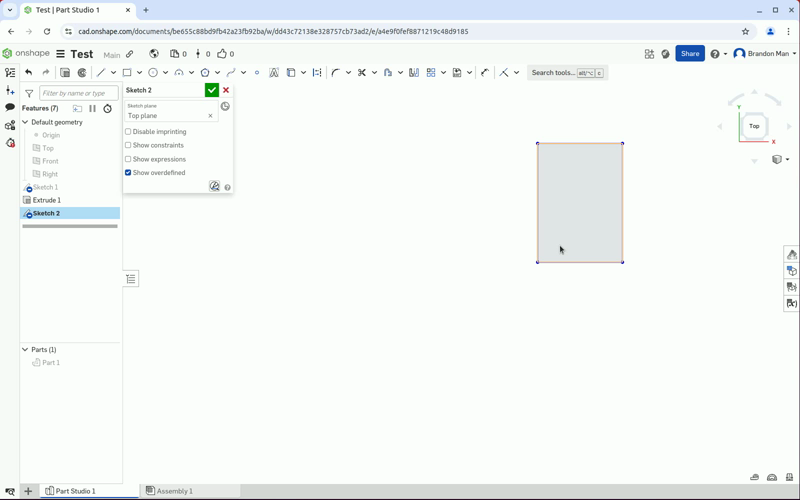
click(560, 245)
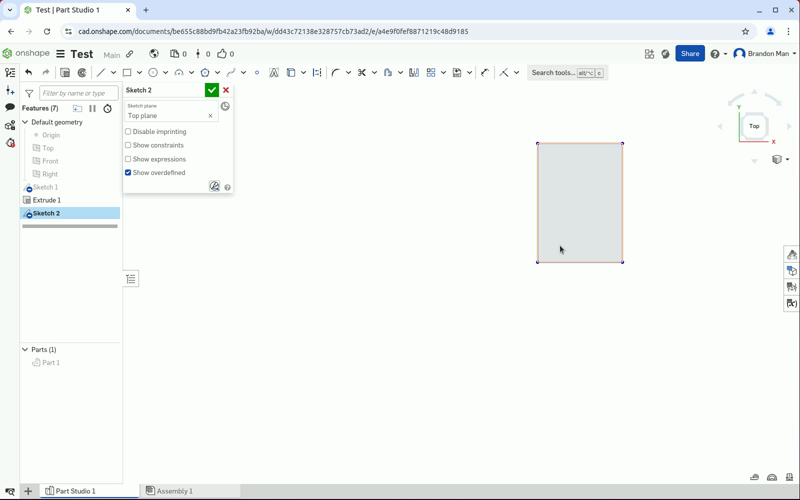
scroll(-6)
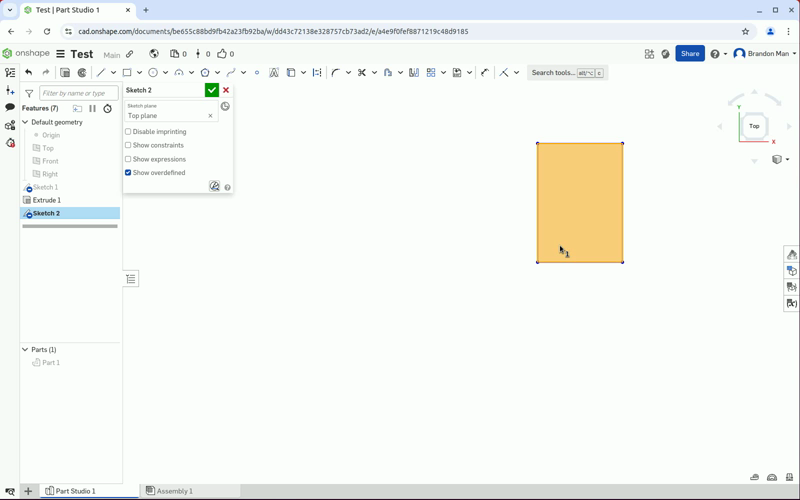
scroll(-6)
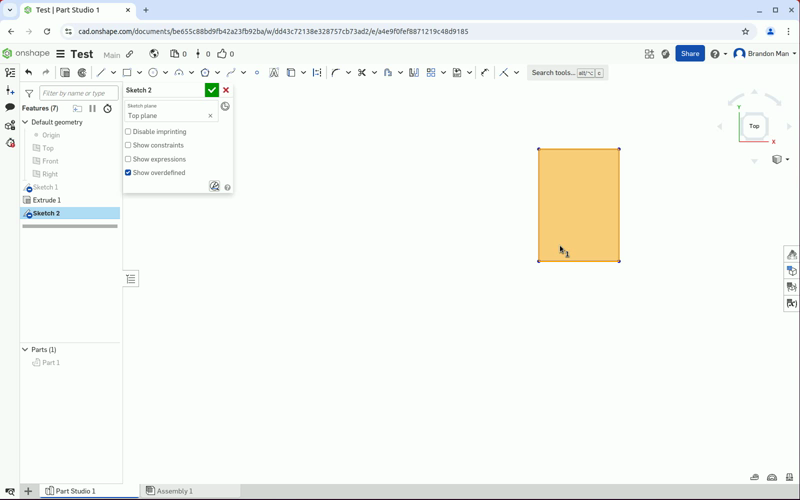
scroll(-6)
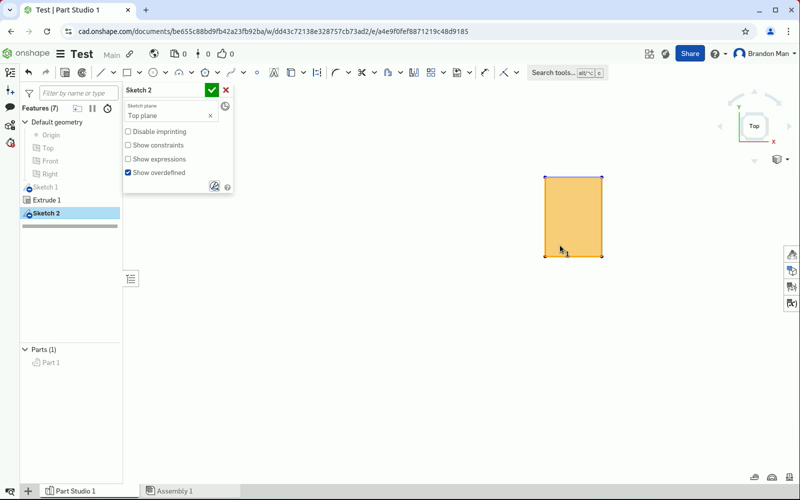
scroll(-6)
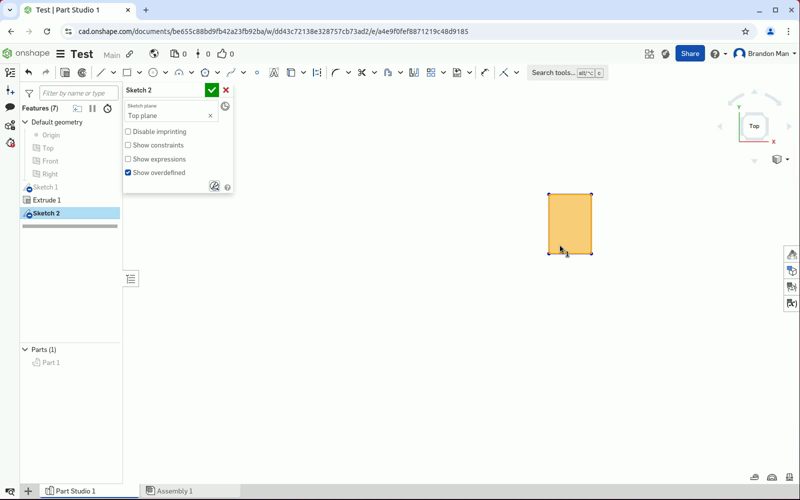
scroll(-6)
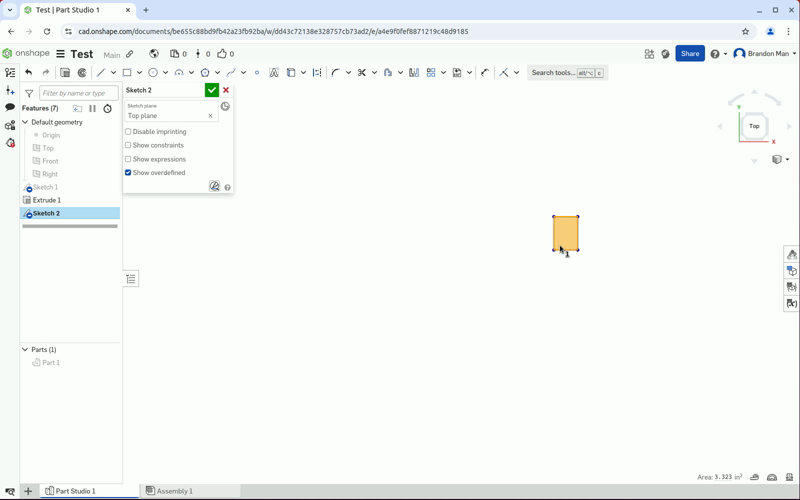
scroll(-6)
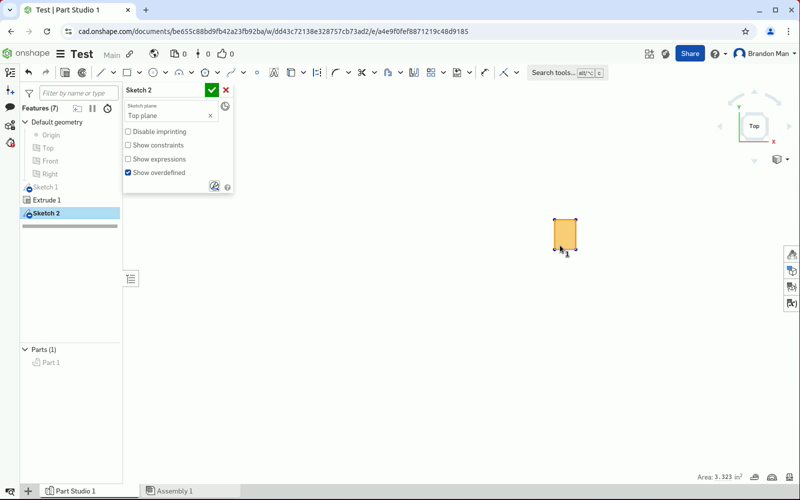
scroll(-6)
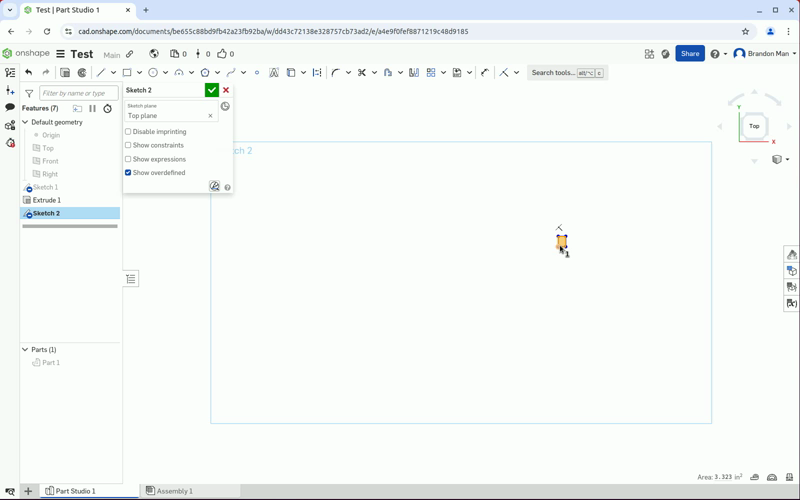
mouse_move(73, 352)
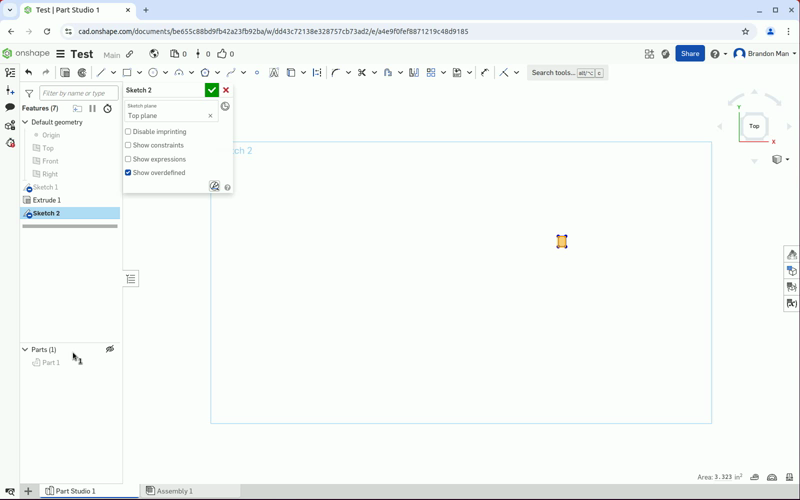
key(shift+y)
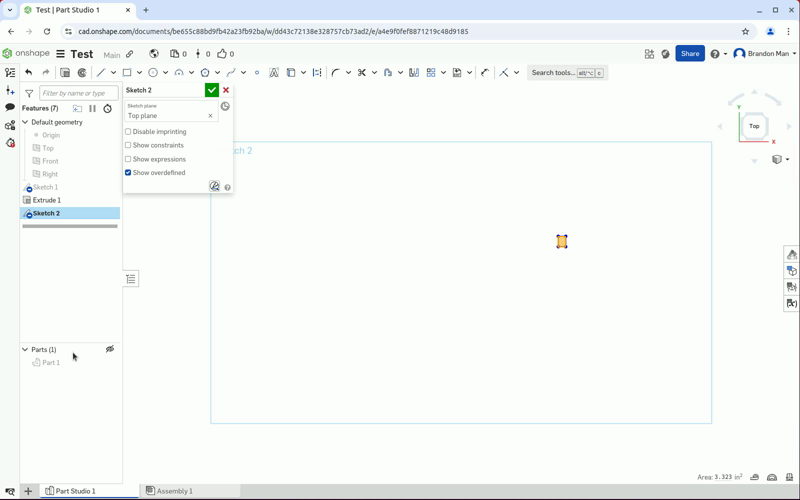
key(shift+e)
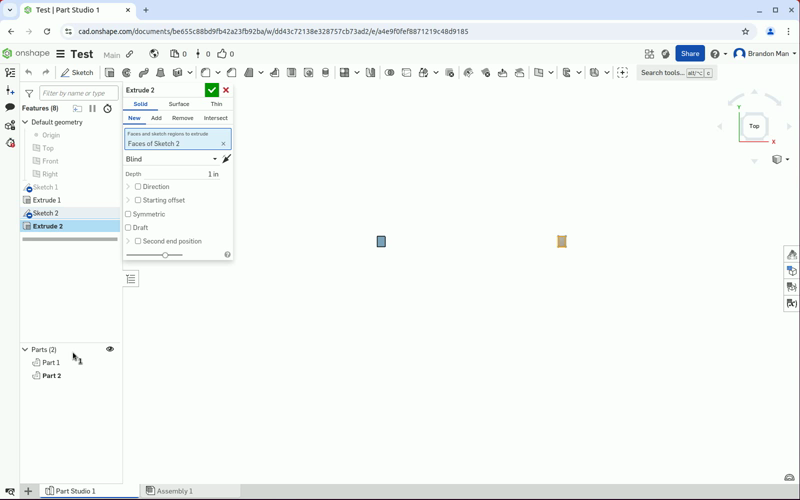
mouse_move(143, 106)
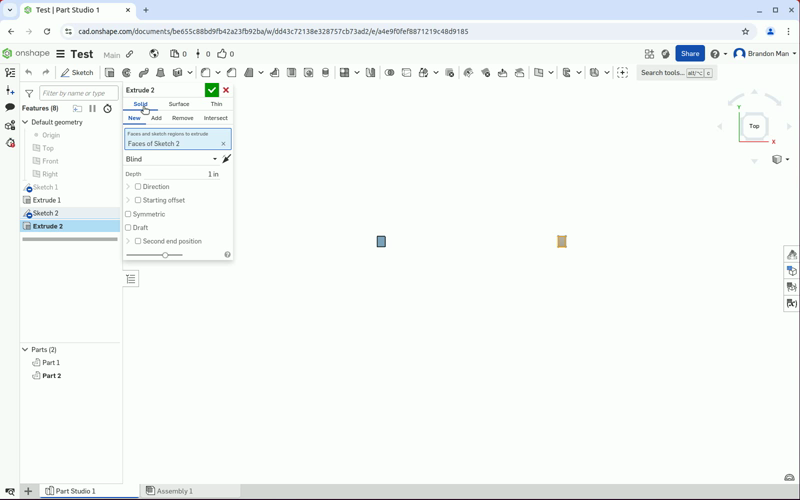
click(143, 106)
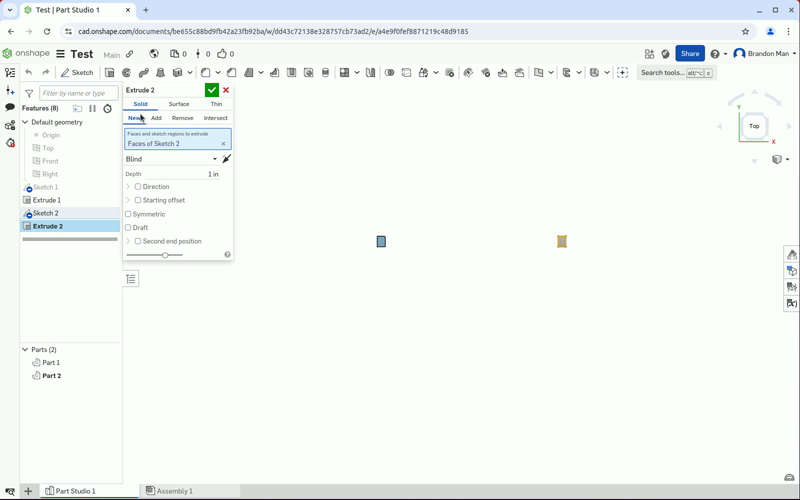
mouse_move(137, 120)
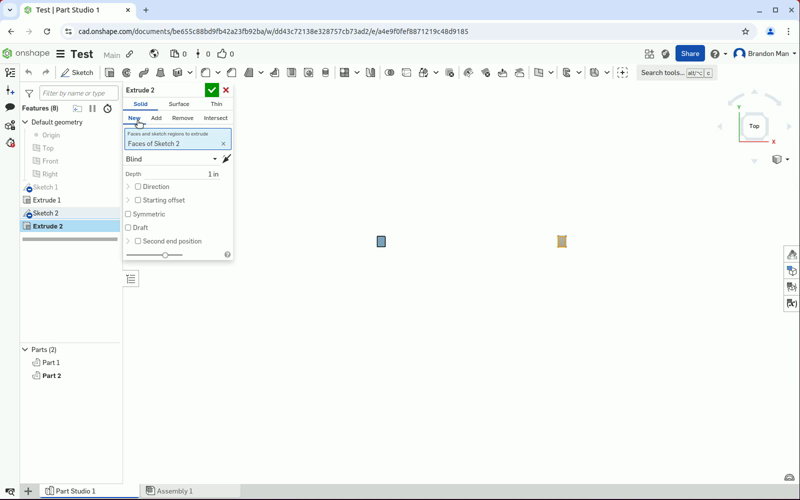
click(137, 120)
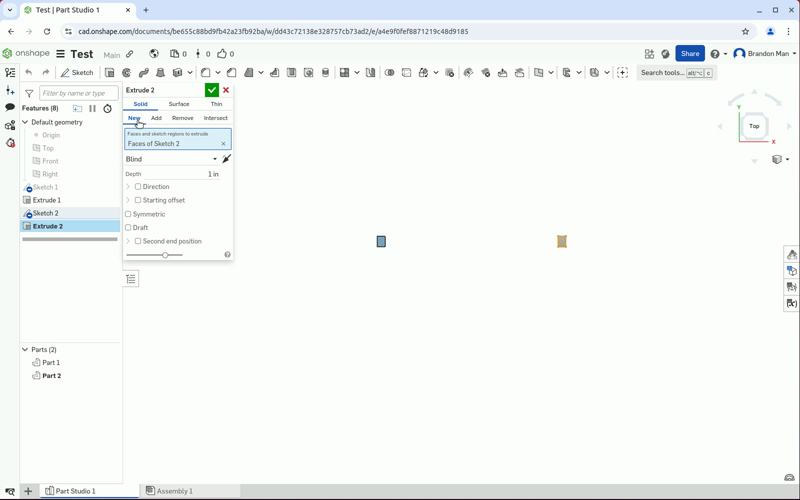
key(tab, 4)
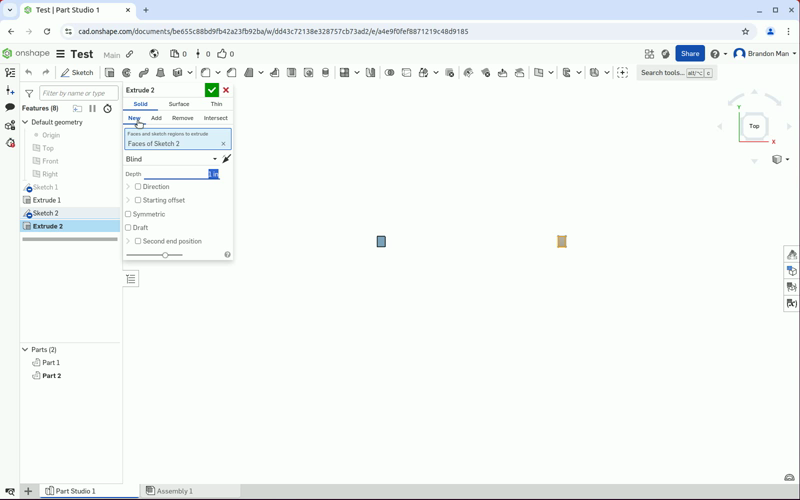
text(1.926)
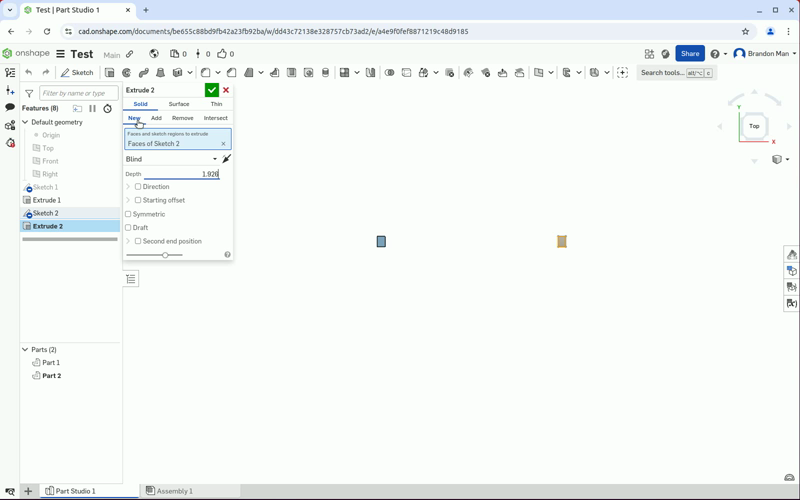
key(enter)
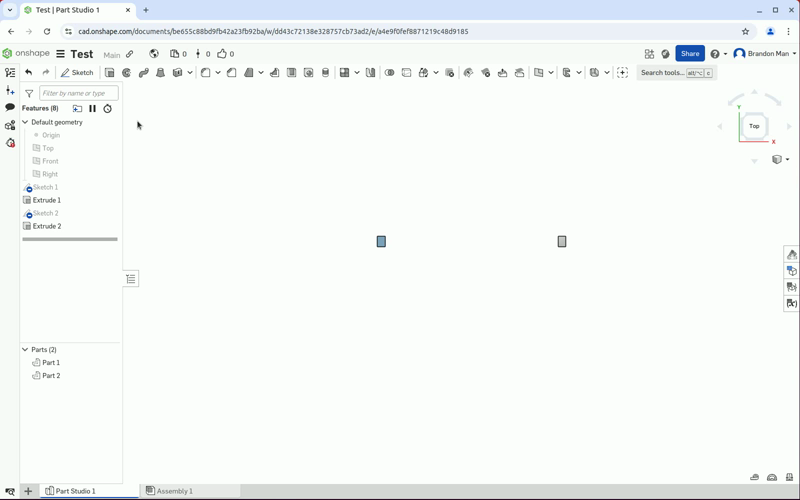
key(shift+h)
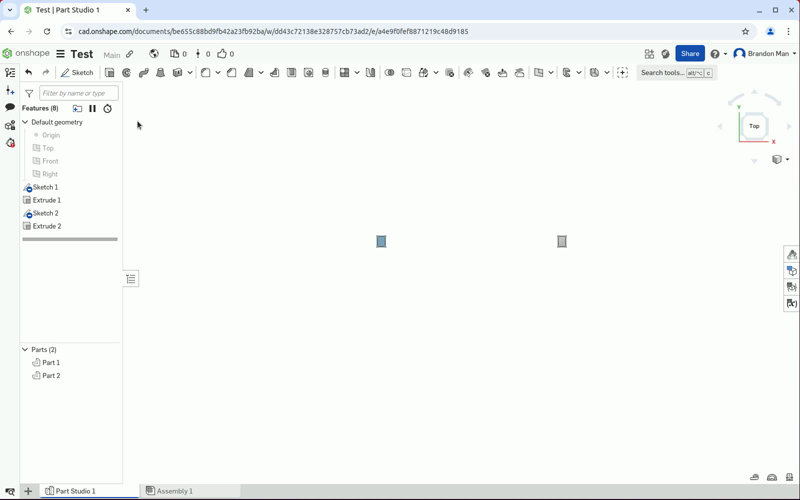
key(shift+h)
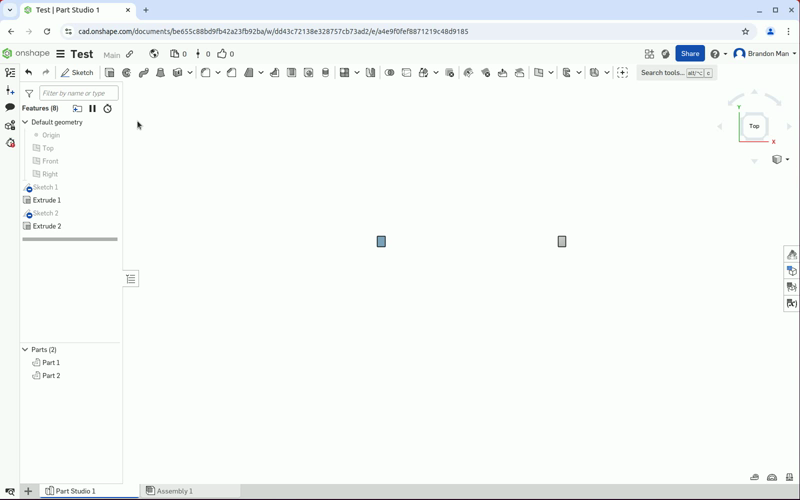
mouse_move(73, 189)
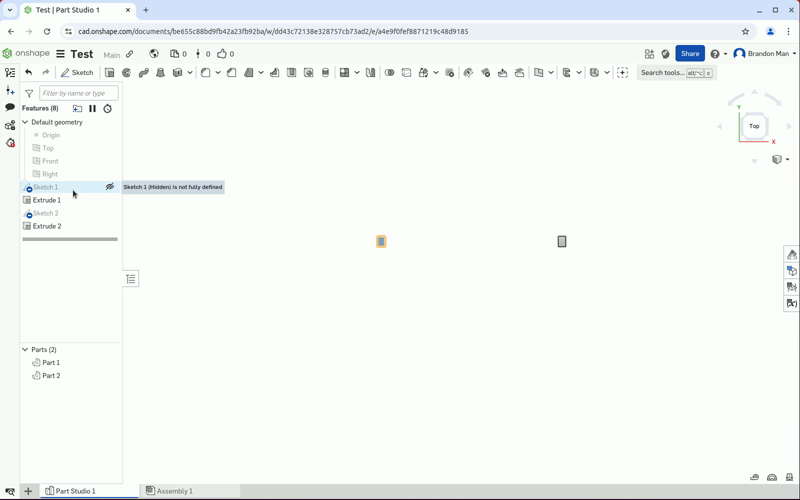
click(73, 189)
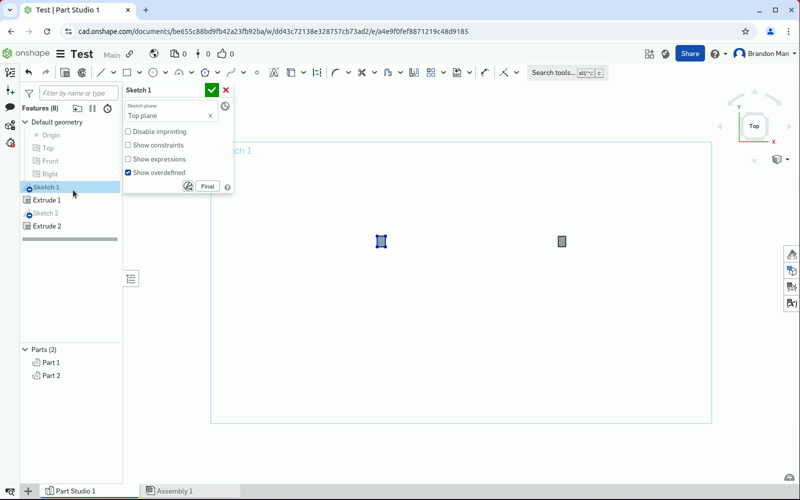
mouse_move(229, 92)
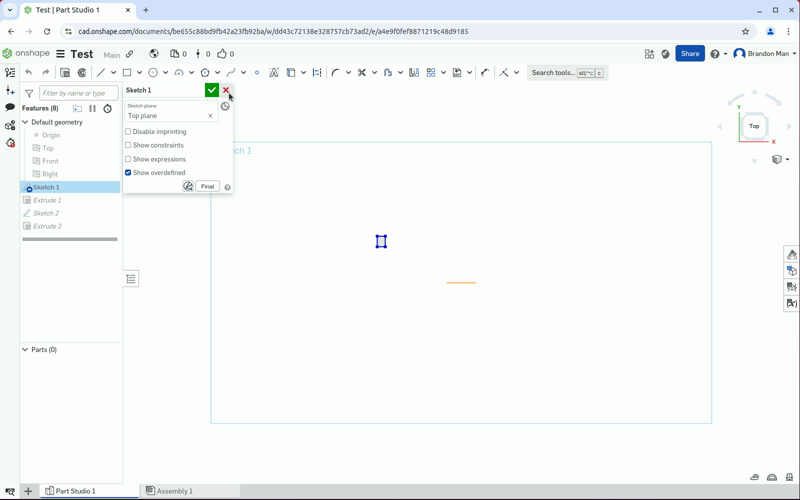
click(229, 92)
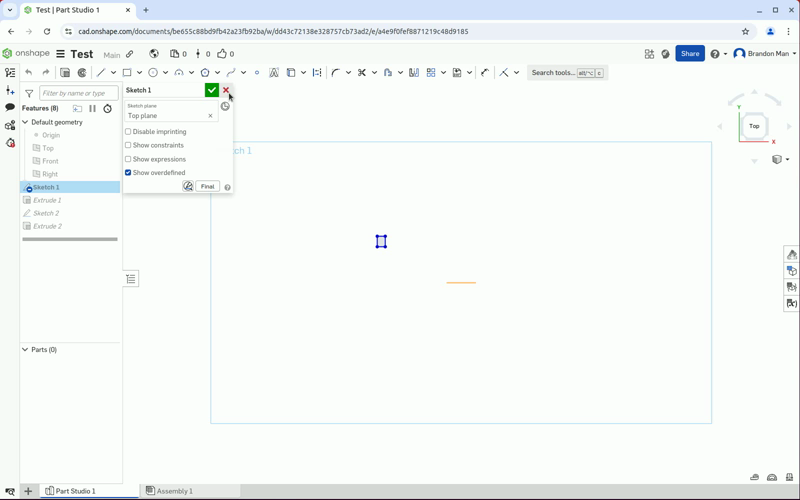
key(shift+s)
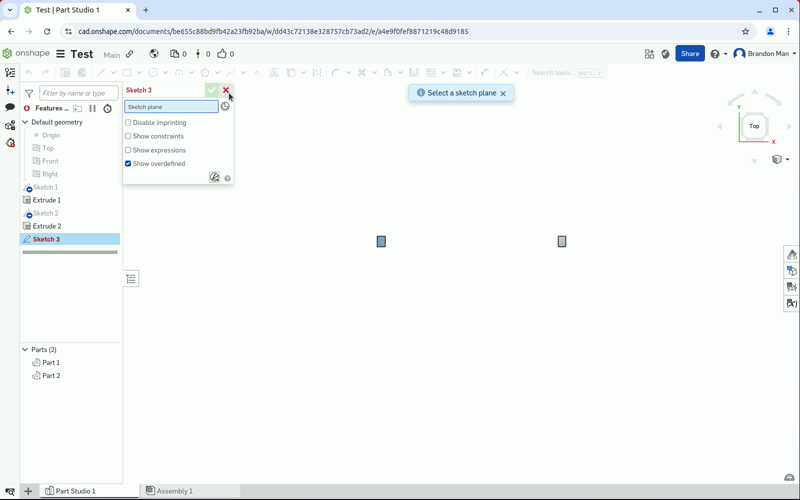
mouse_move(73, 150)
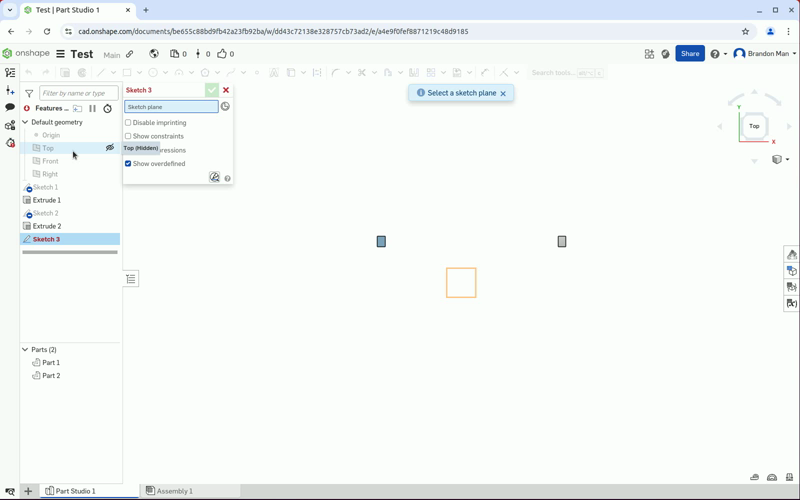
click(73, 150)
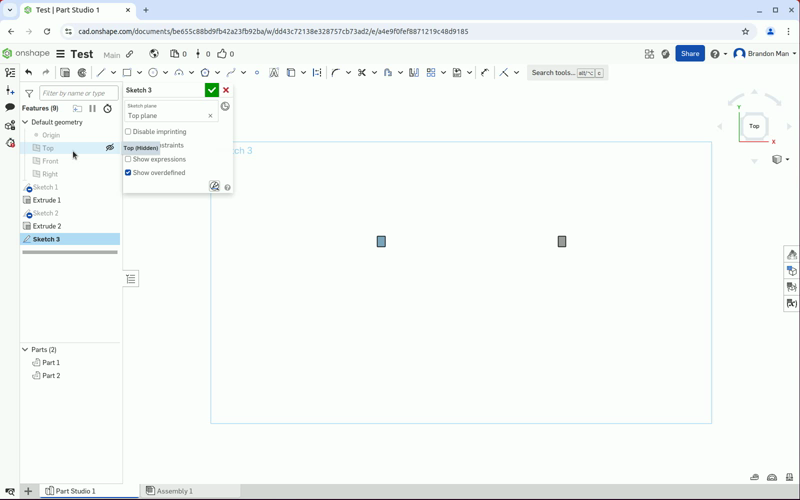
mouse_move(73, 352)
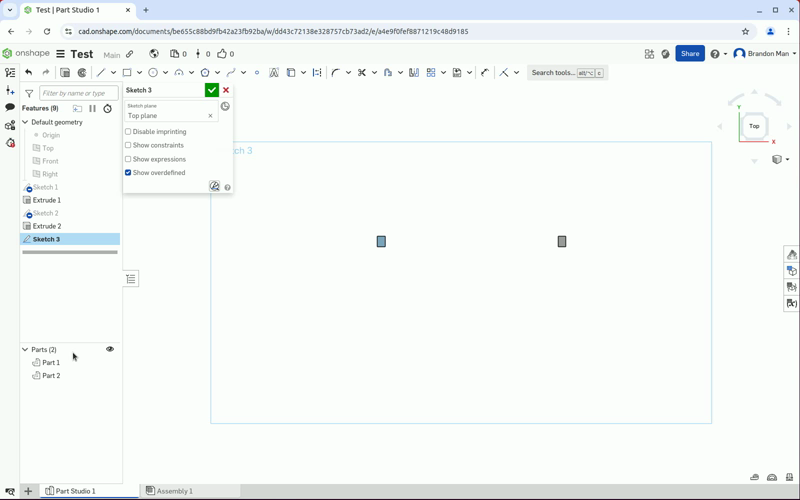
key(y)
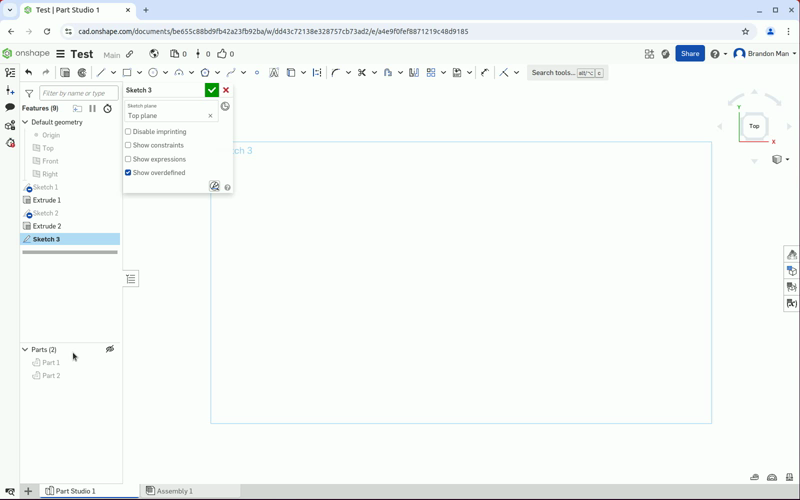
key(l)
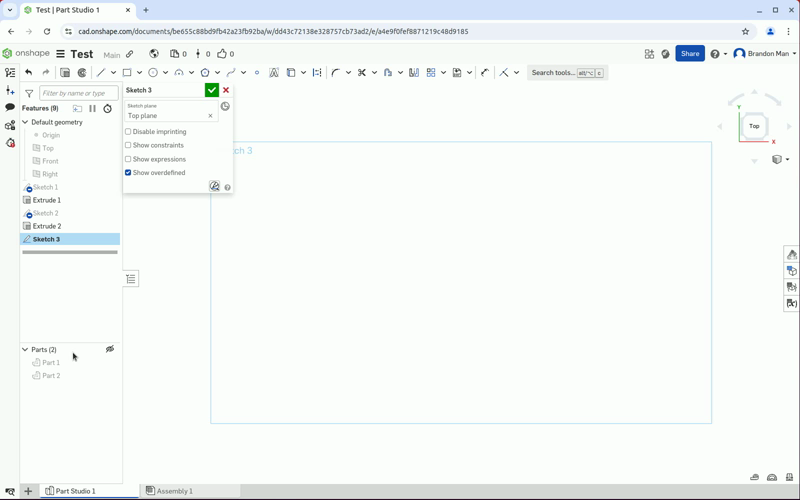
key_down(shift)
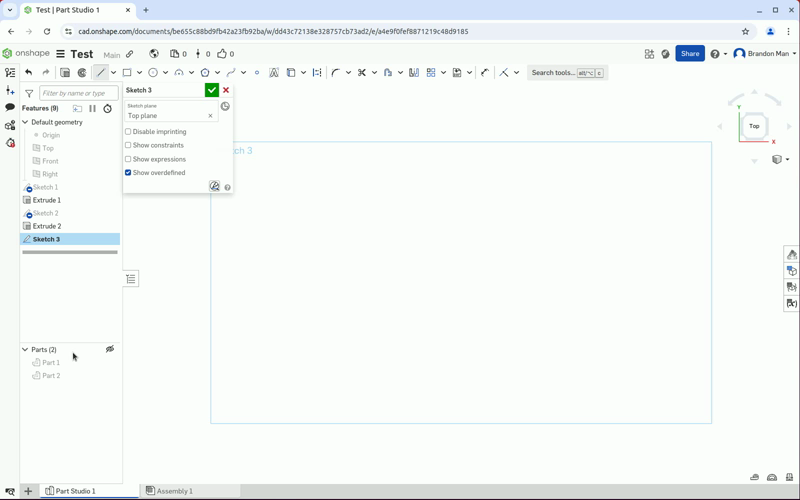
mouse_move(369, 292)
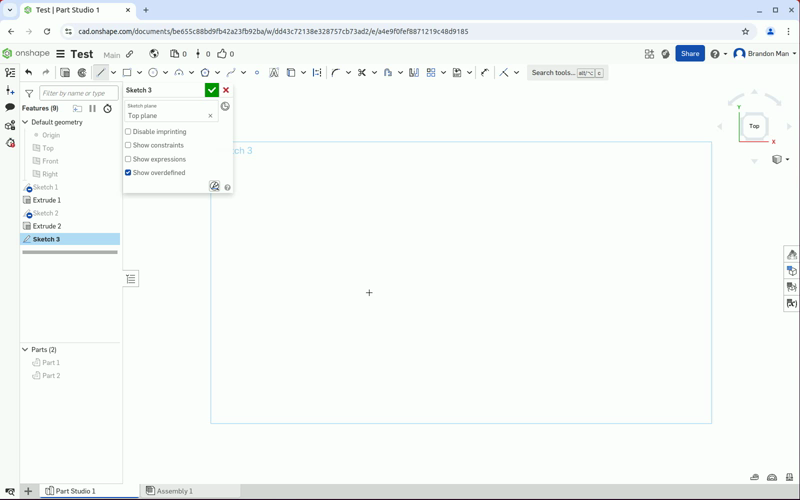
click(369, 292)
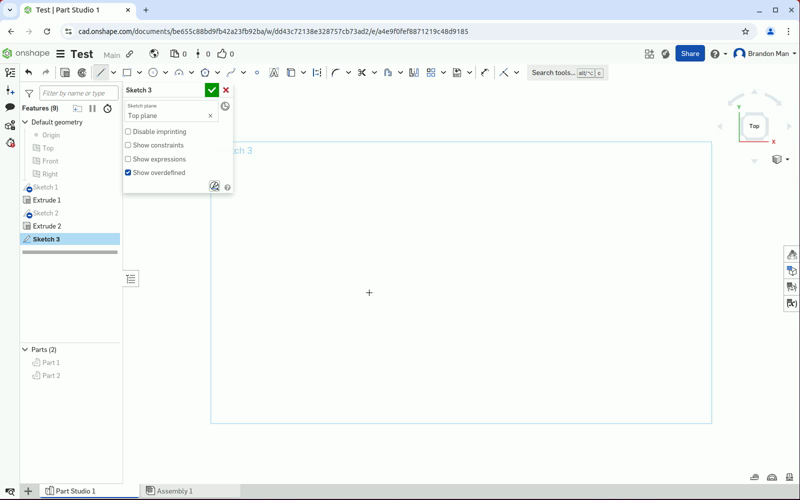
key_up(shift)
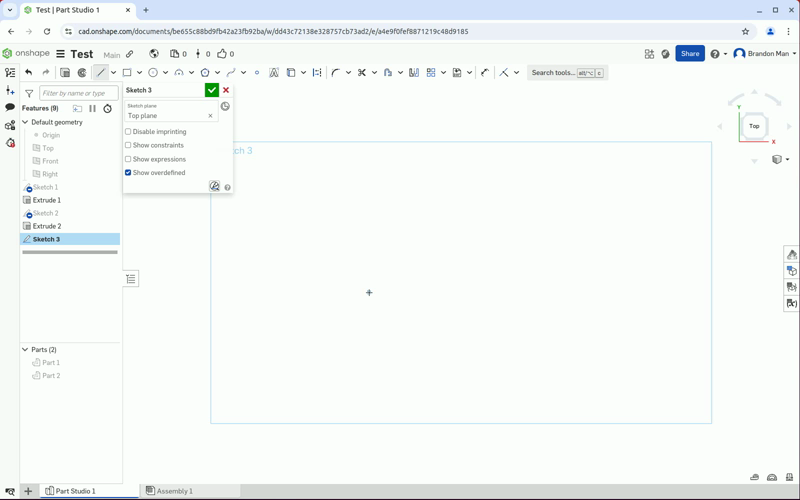
key_down(shift)
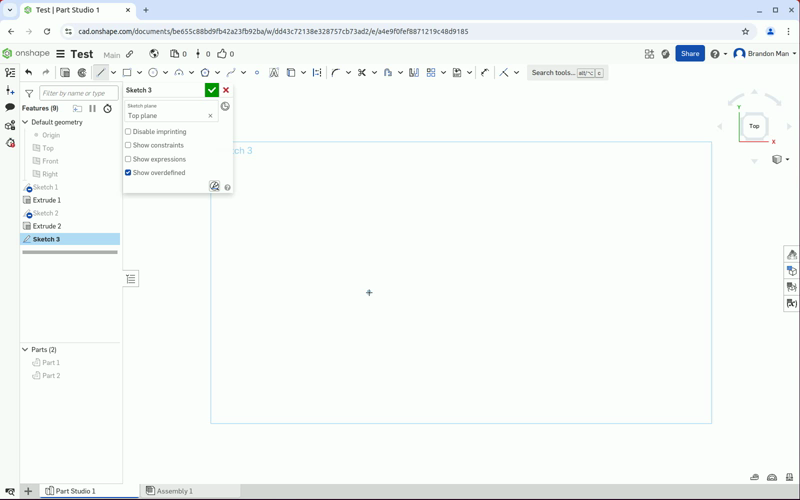
mouse_move(399, 292)
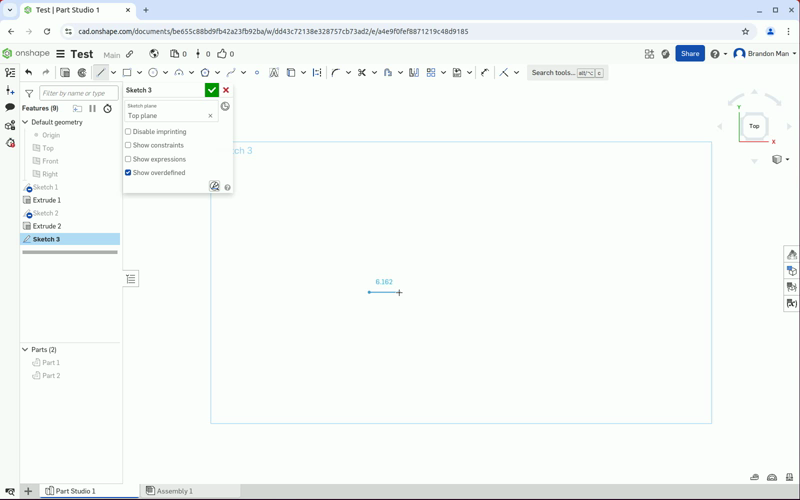
mouse_move(379, 292)
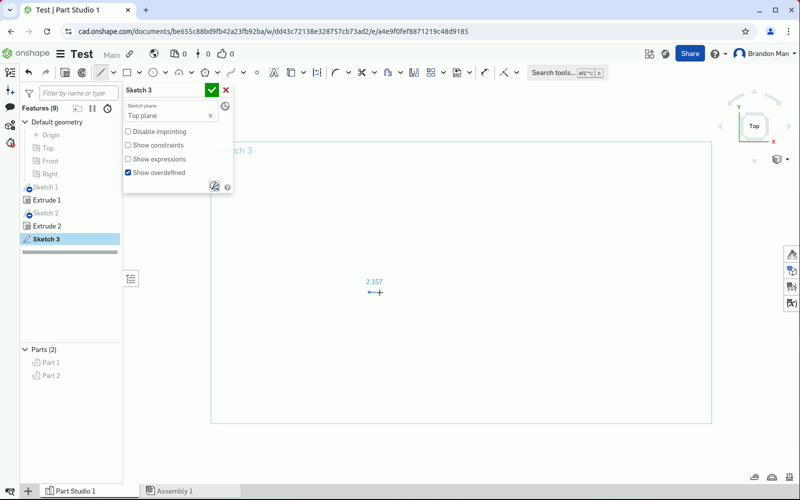
click(379, 292)
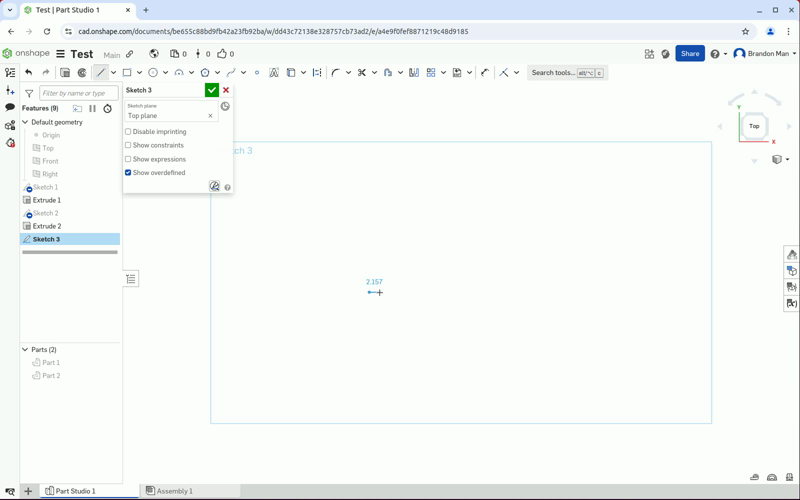
key_up(shift)
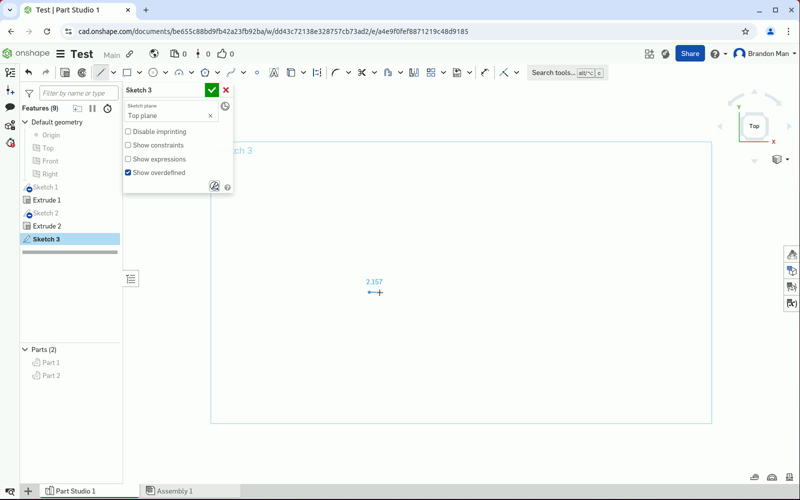
key_down(shift)
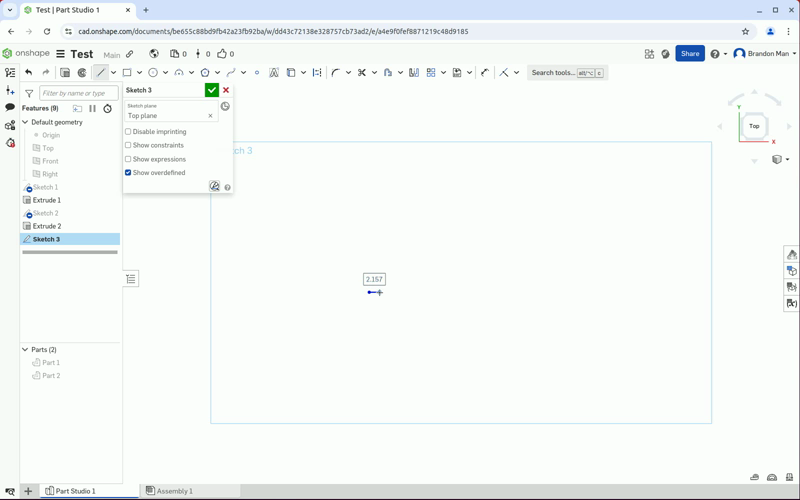
mouse_move(409, 292)
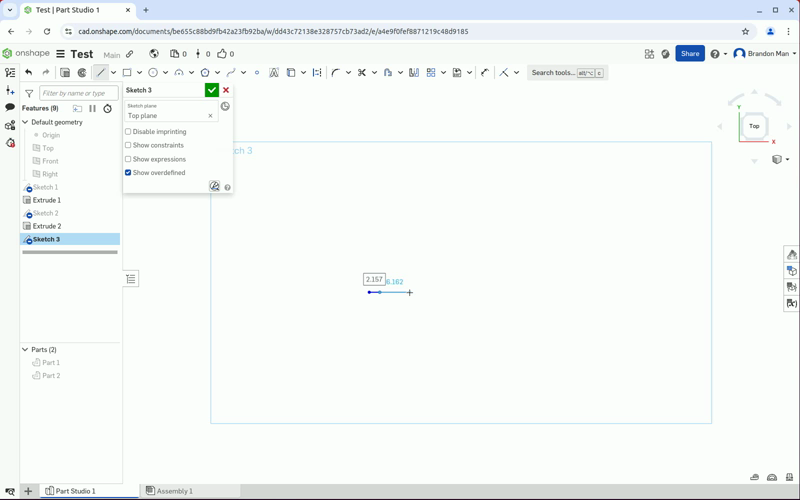
mouse_move(379, 281)
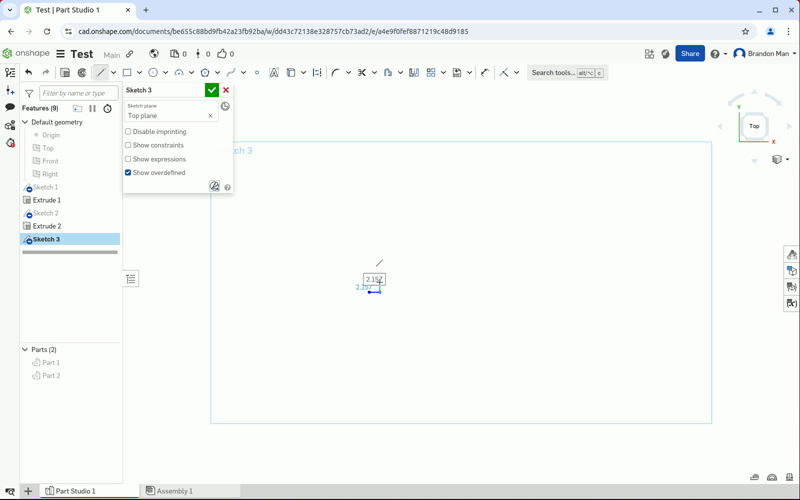
click(379, 281)
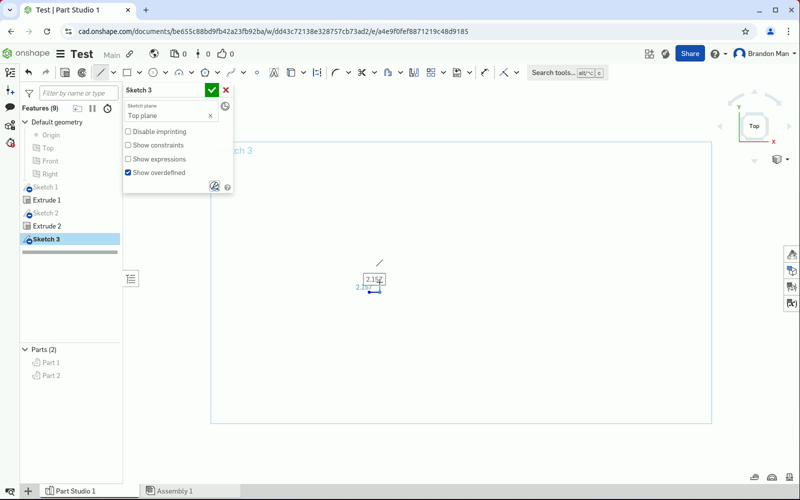
key_up(shift)
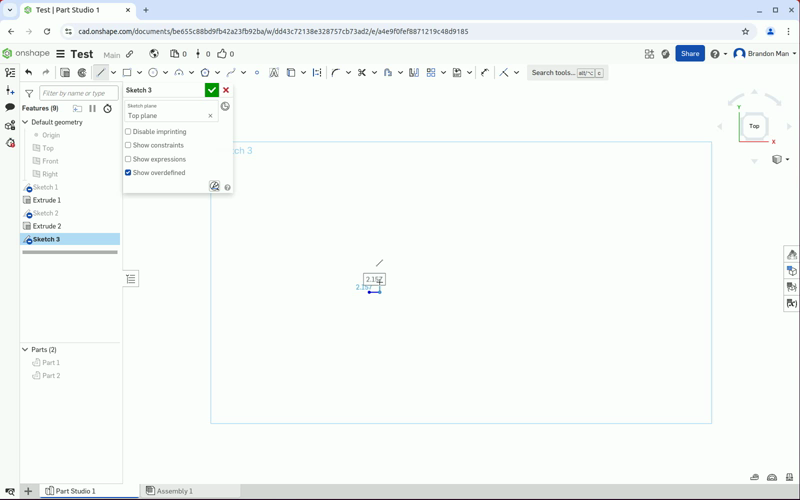
key_down(shift)
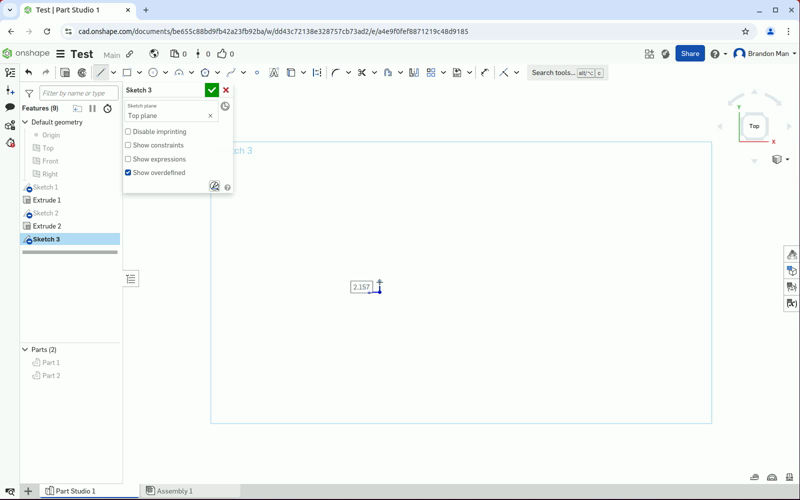
mouse_move(409, 281)
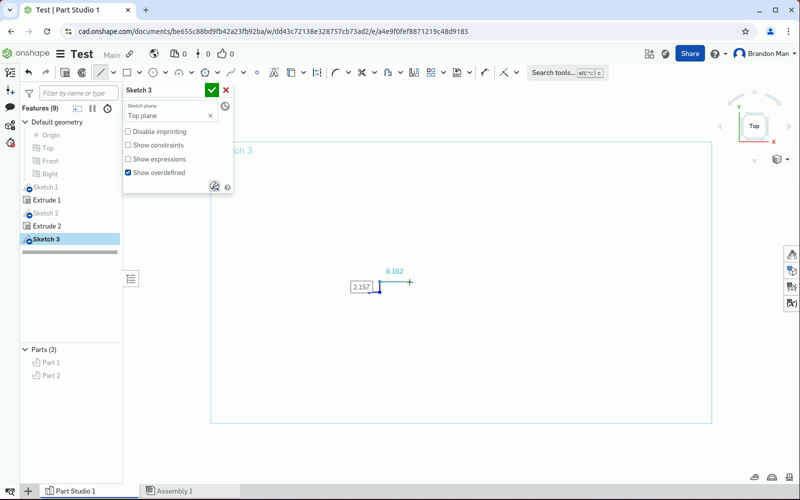
mouse_move(369, 281)
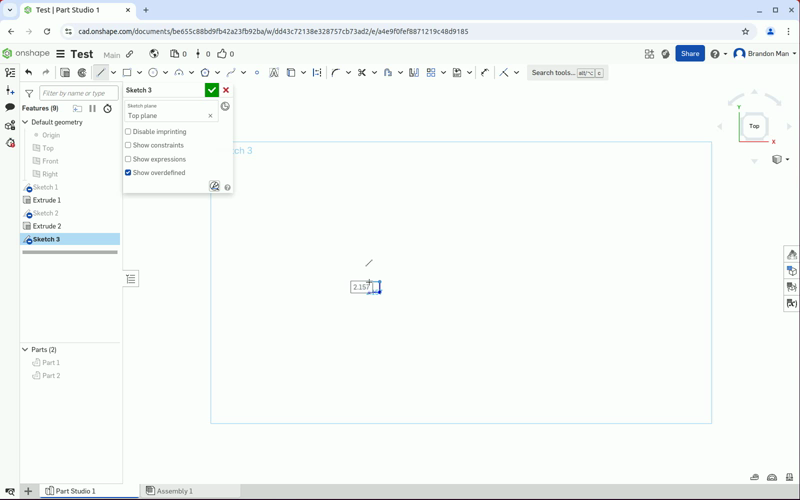
click(369, 281)
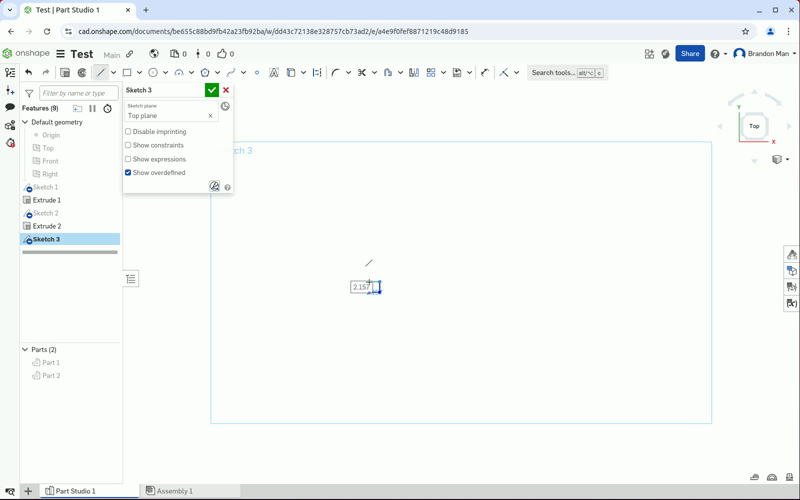
key_up(shift)
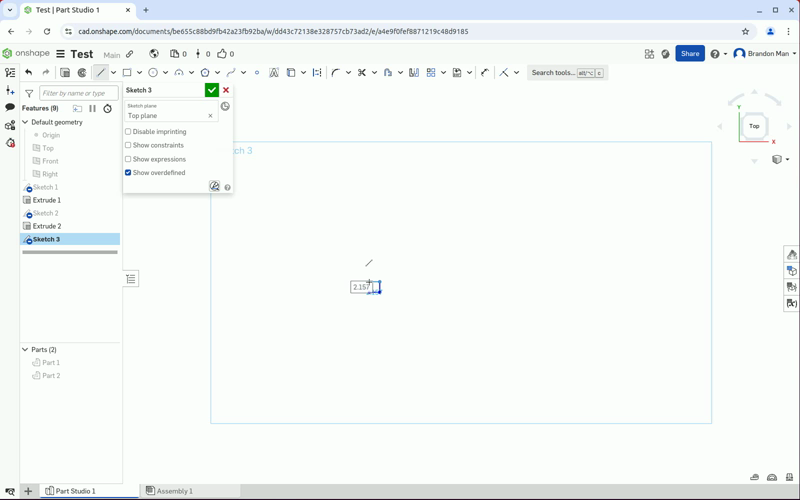
mouse_move(399, 281)
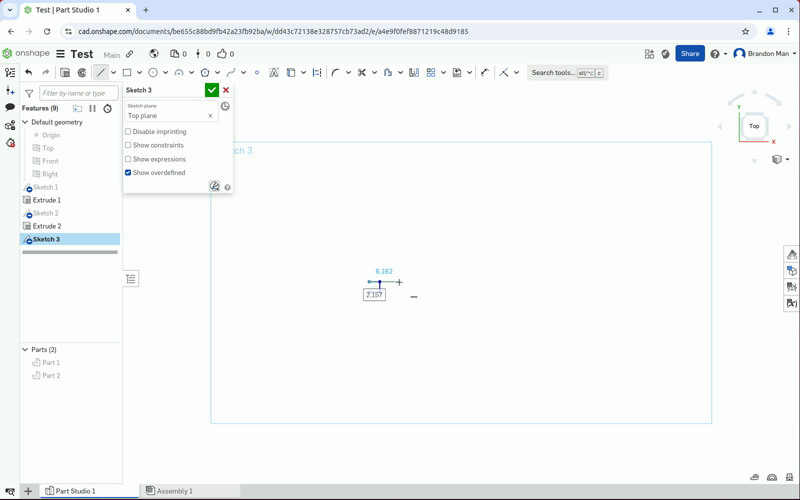
key_down(shift)
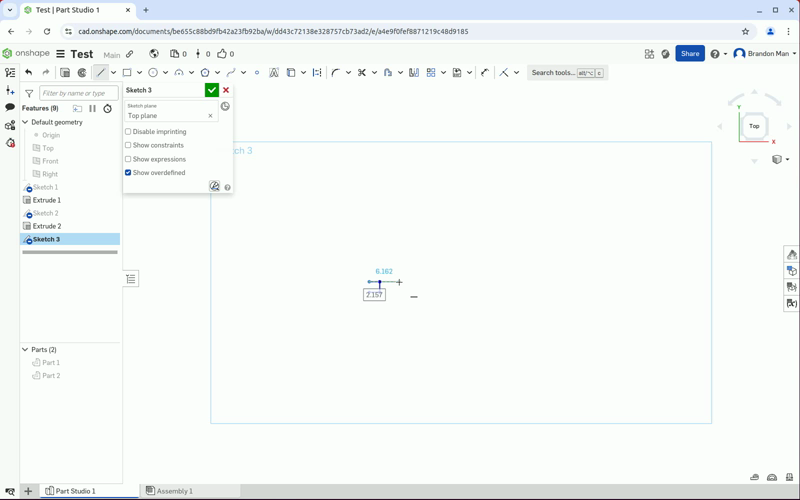
mouse_move(369, 292)
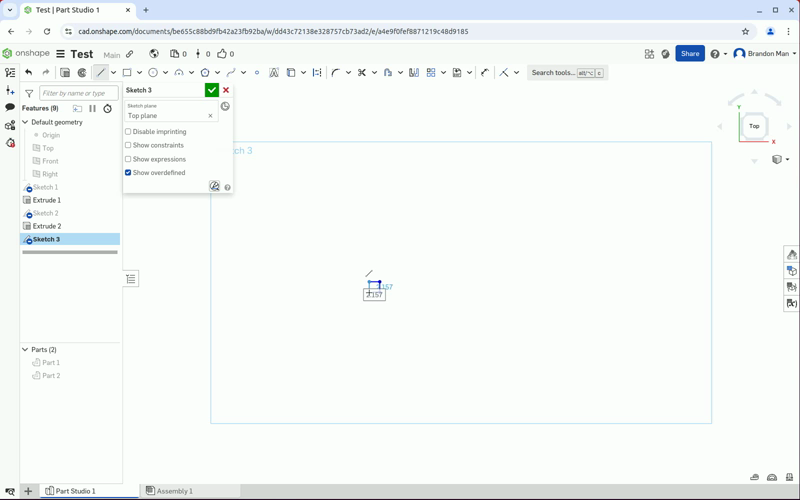
key_up(shift)
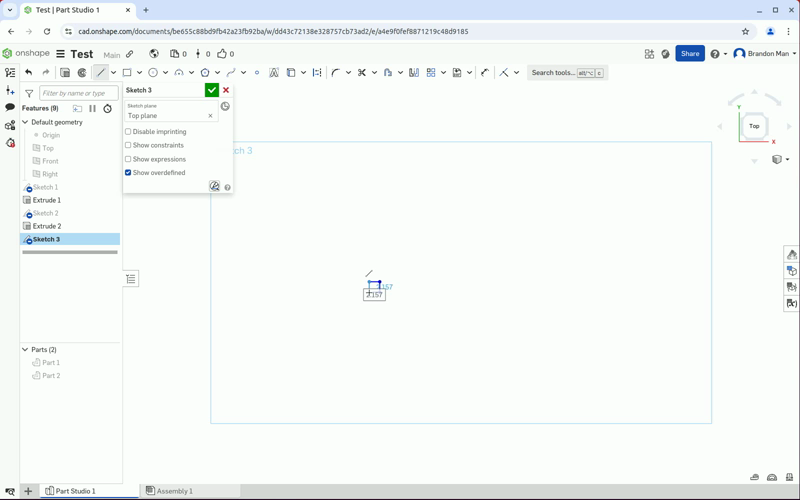
click(369, 292)
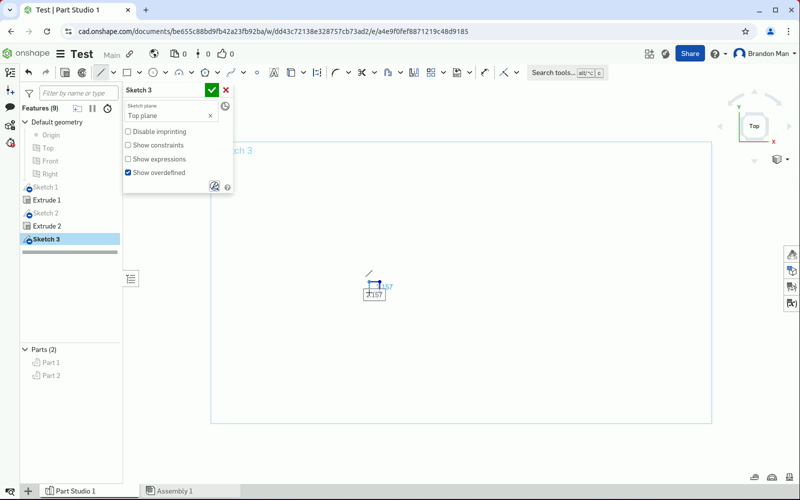
key(esc)
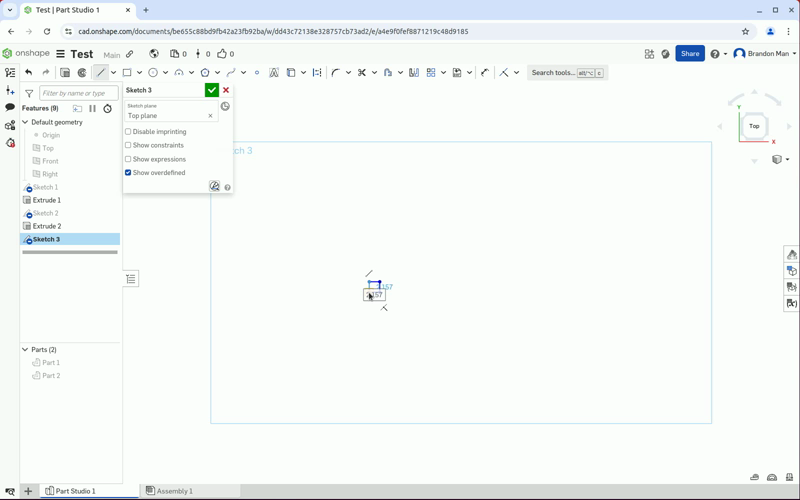
mouse_move(376, 290)
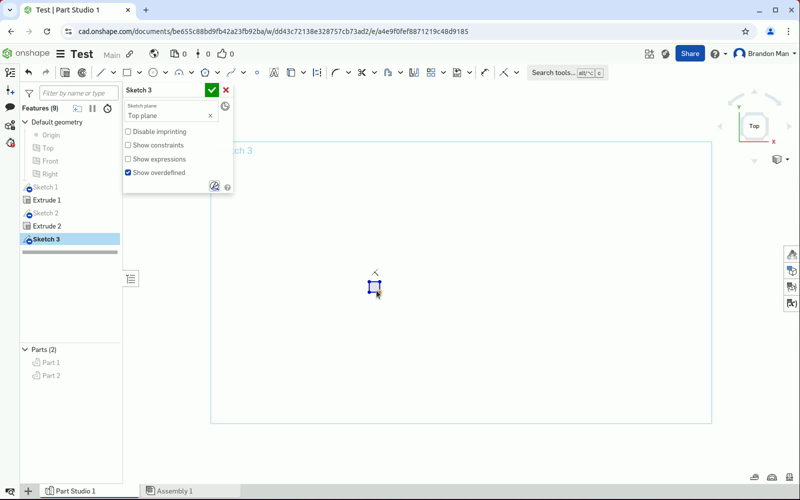
scroll(6)
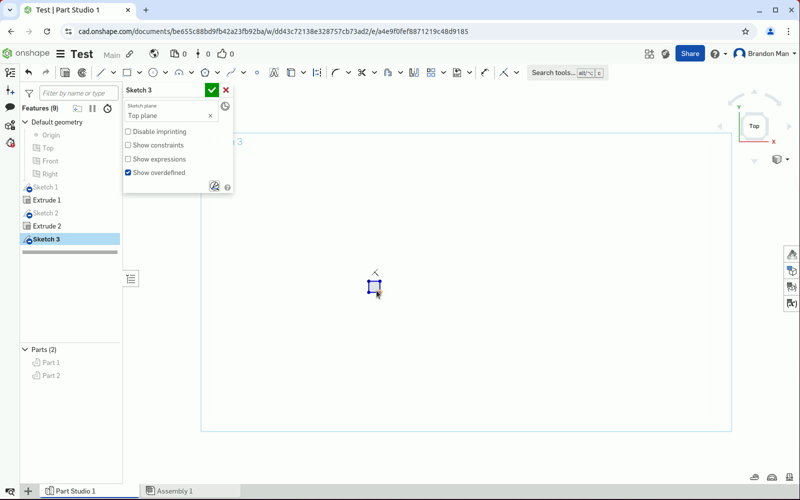
scroll(6)
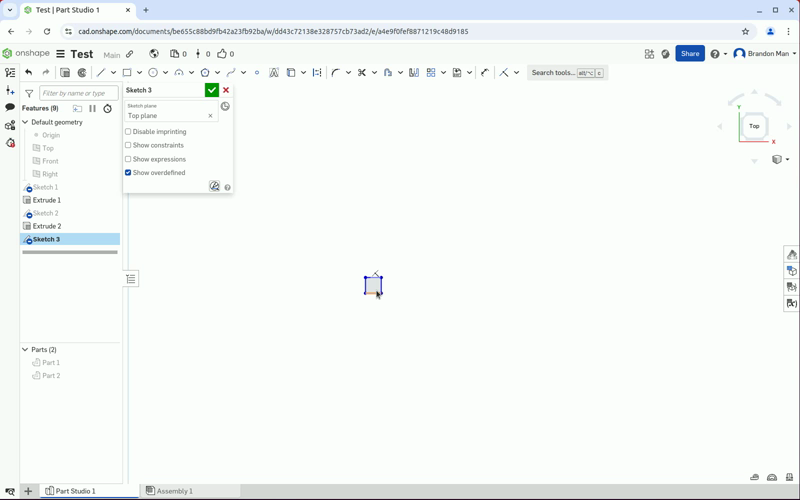
scroll(6)
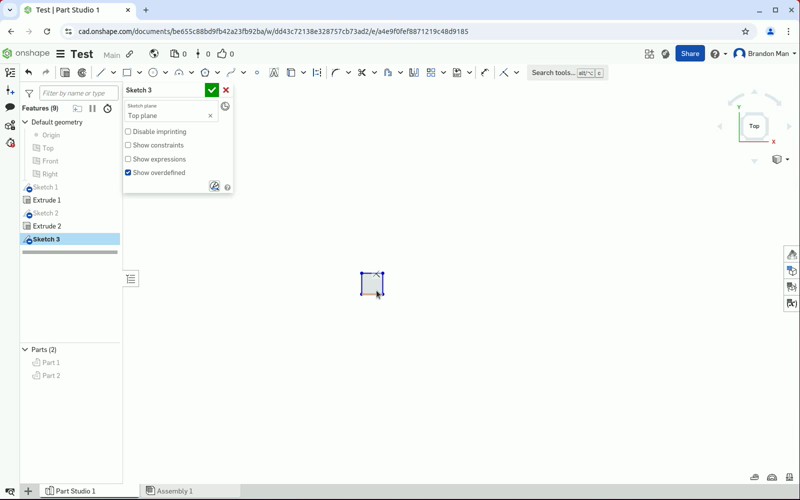
scroll(6)
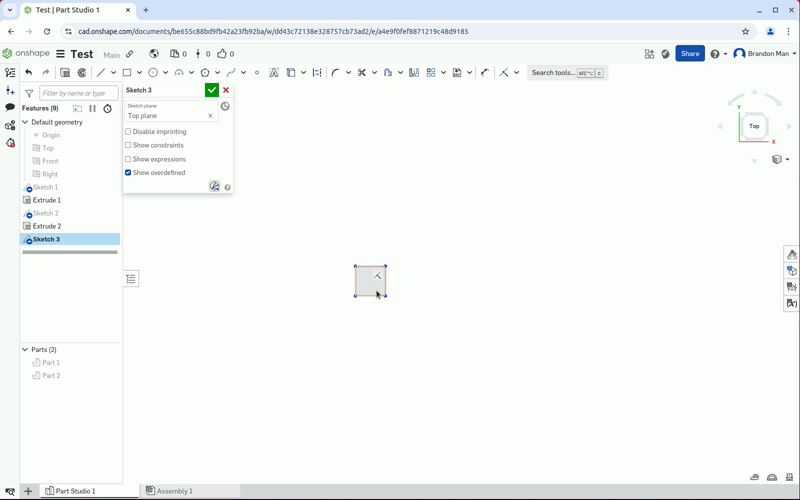
scroll(6)
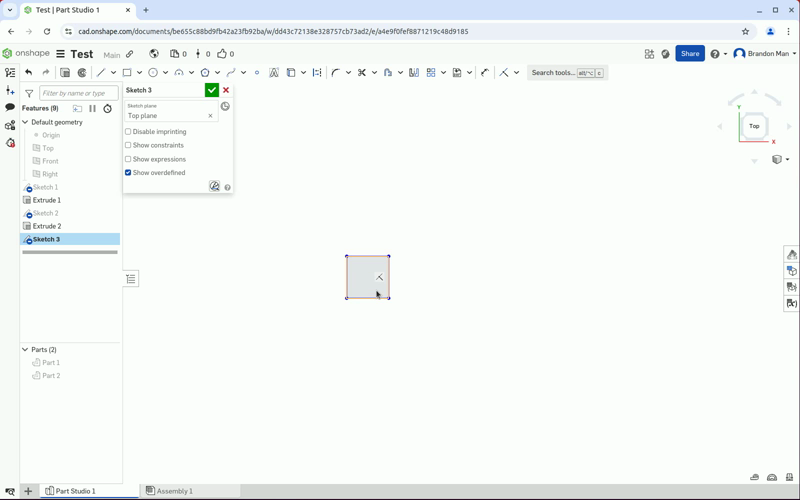
scroll(6)
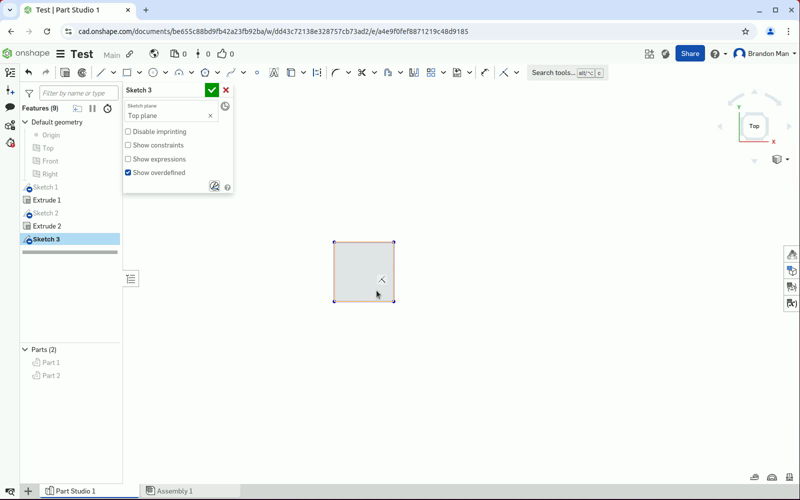
scroll(6)
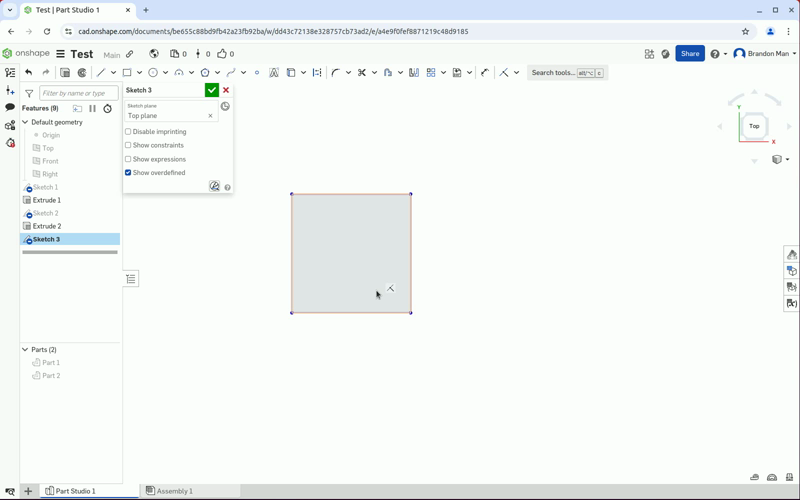
click(376, 290)
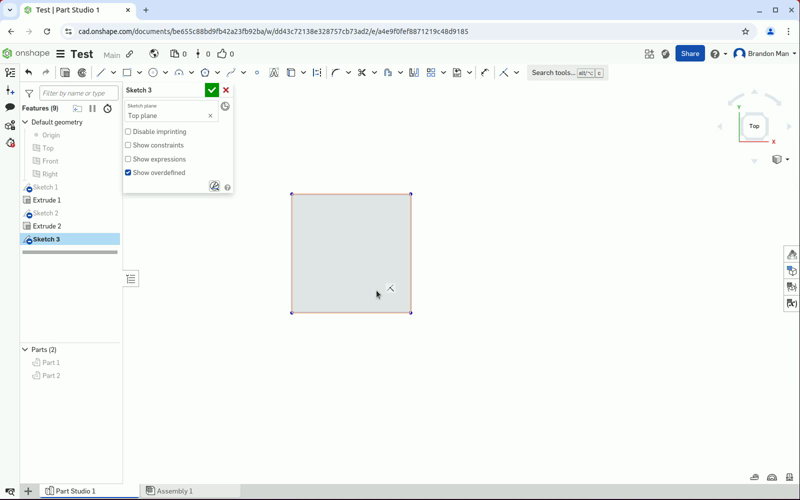
scroll(-6)
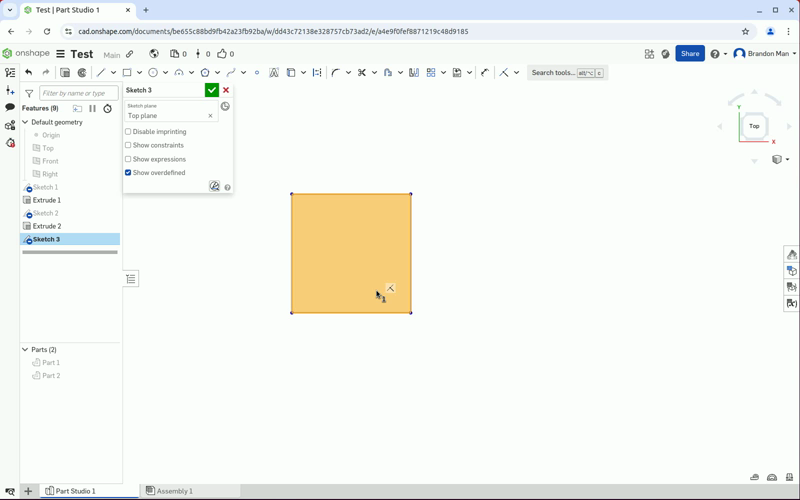
scroll(-6)
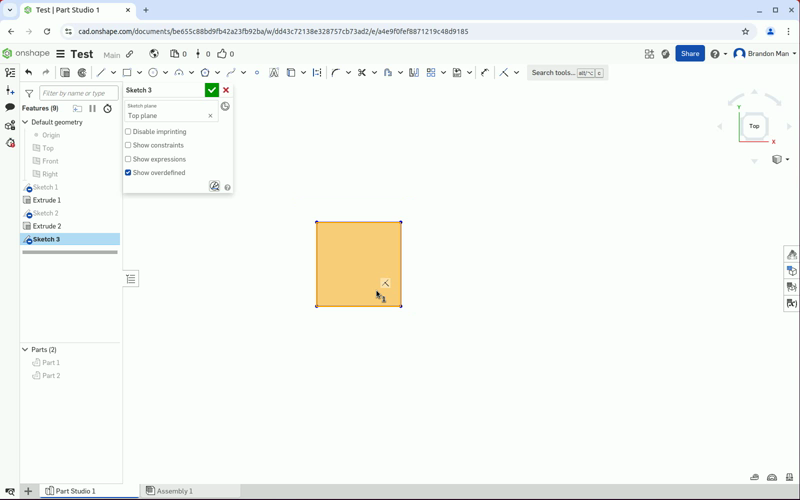
scroll(-6)
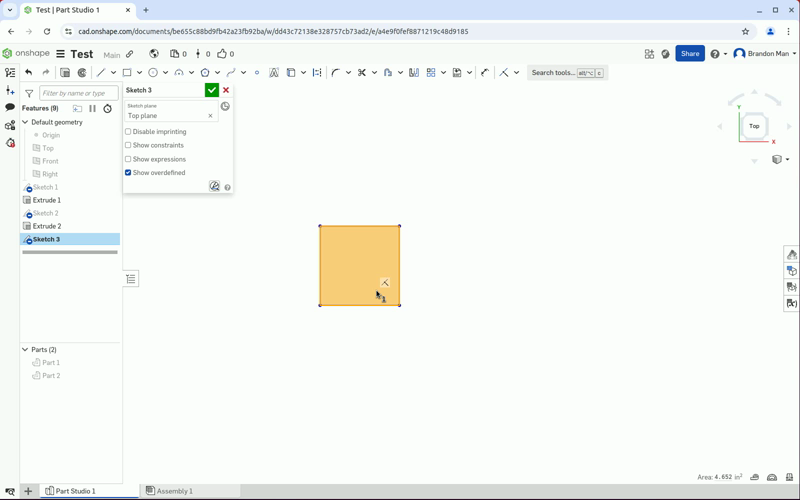
scroll(-6)
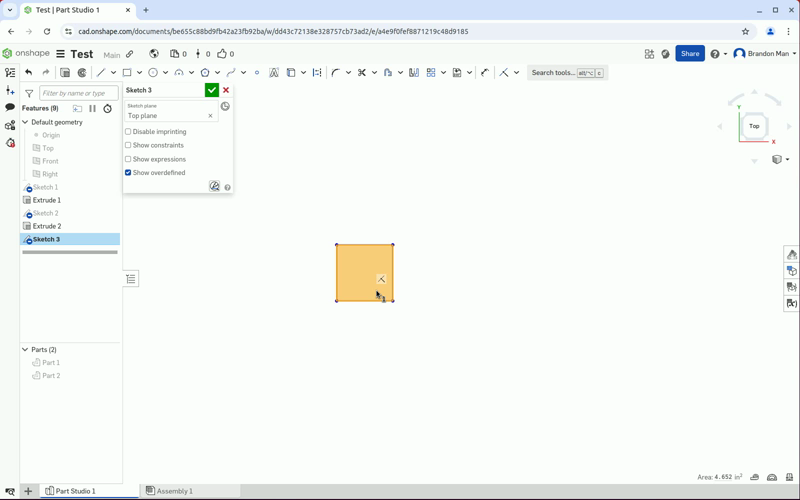
scroll(-6)
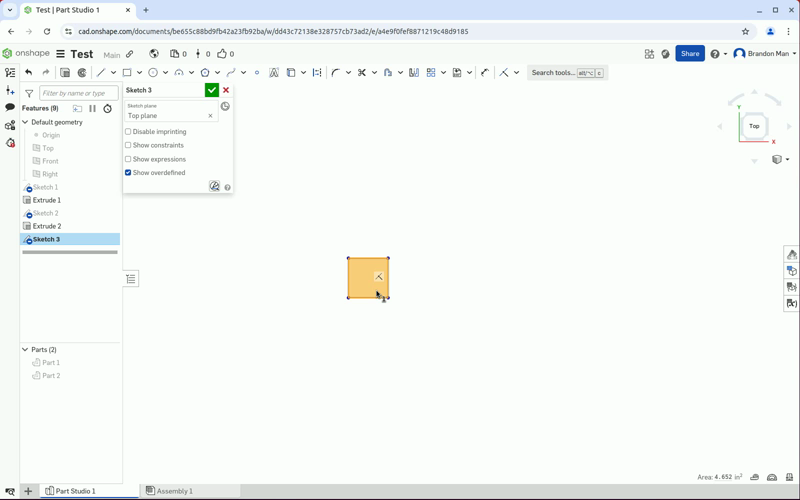
scroll(-6)
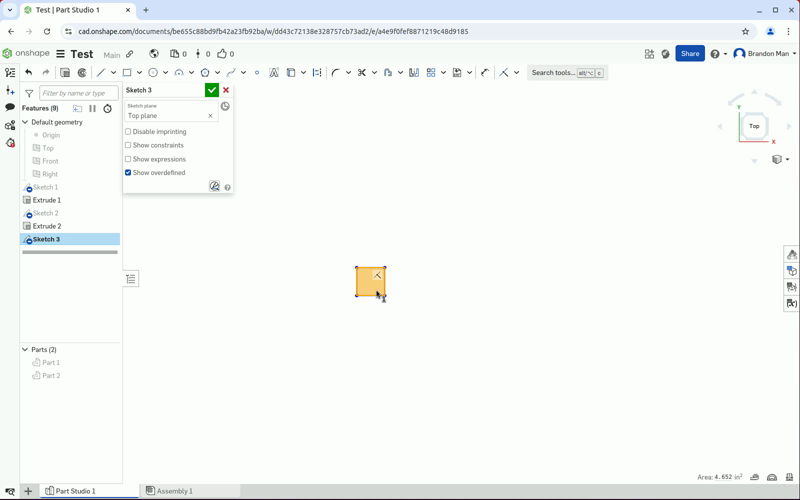
scroll(-6)
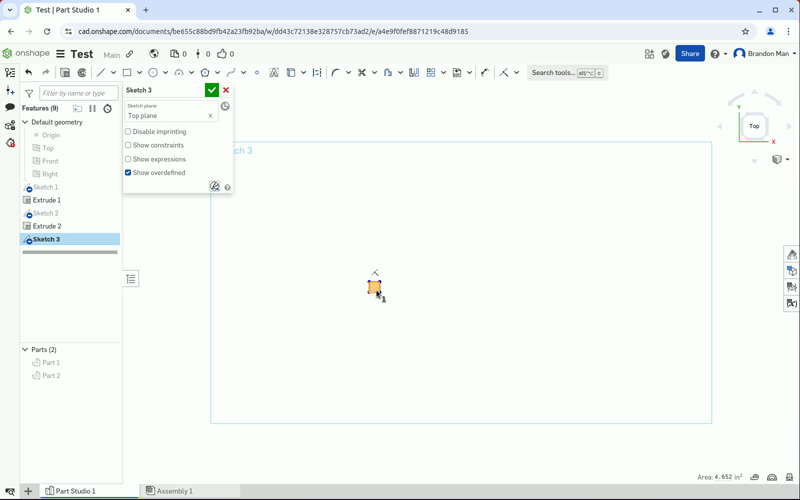
mouse_move(73, 352)
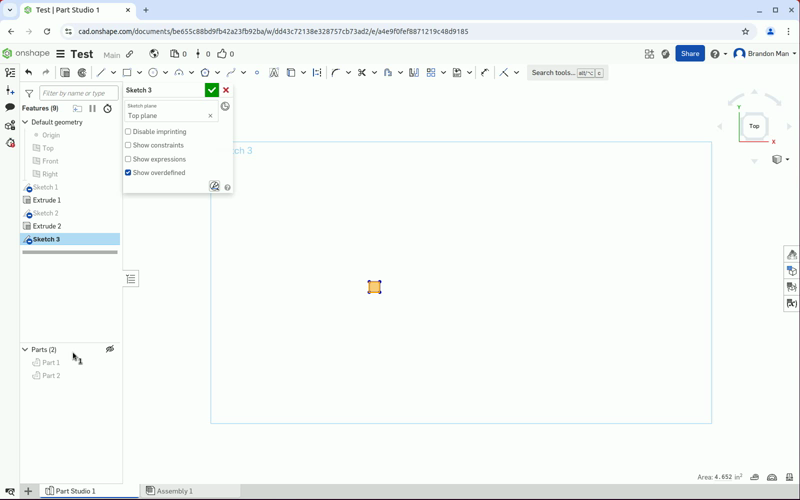
key(shift+y)
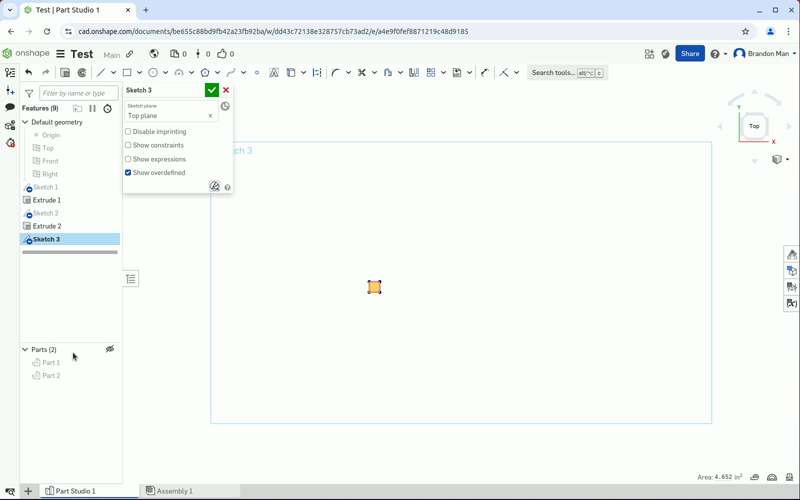
key(shift+e)
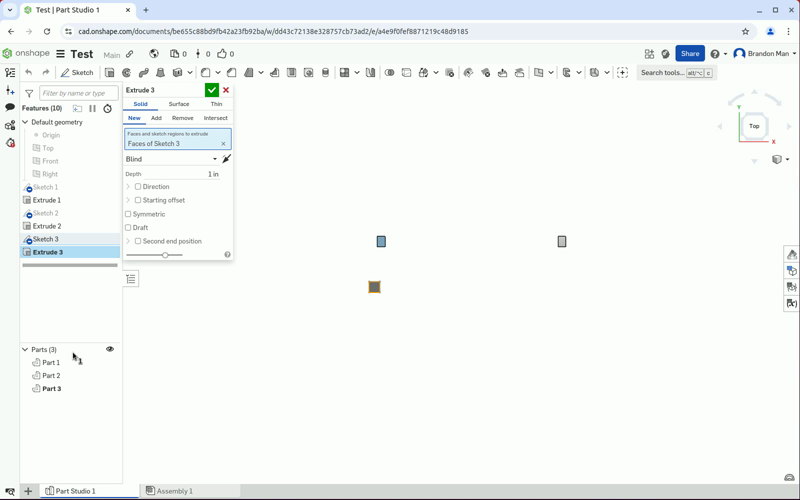
mouse_move(143, 106)
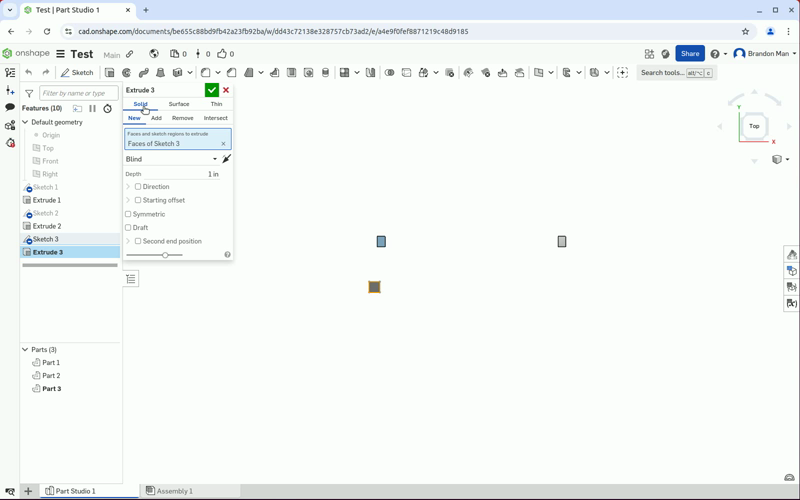
click(143, 106)
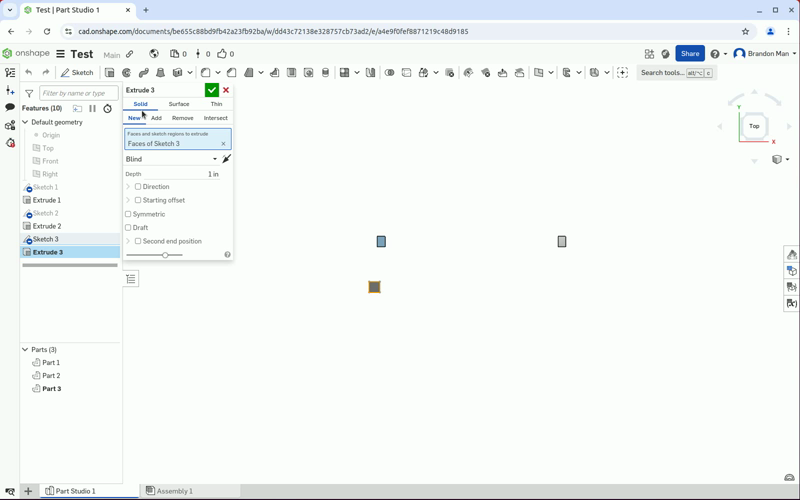
mouse_move(137, 120)
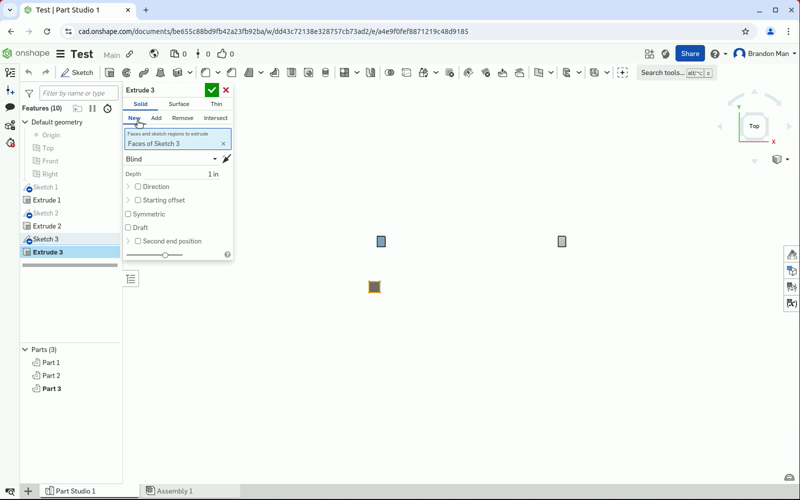
click(137, 120)
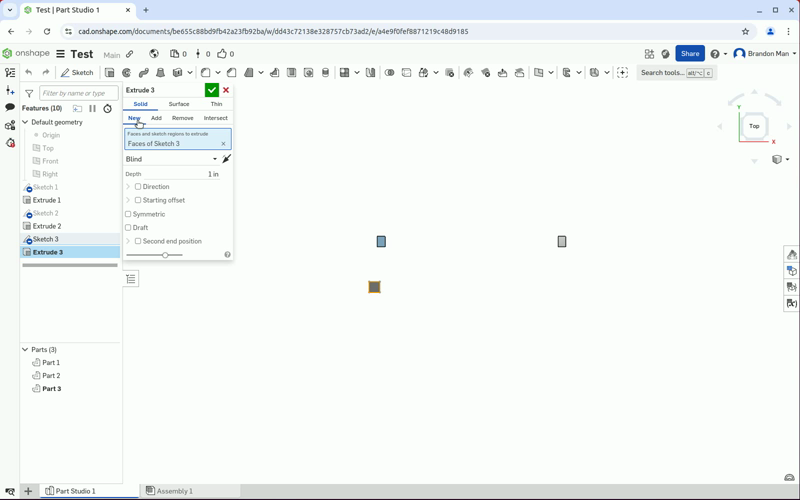
key(tab, 4)
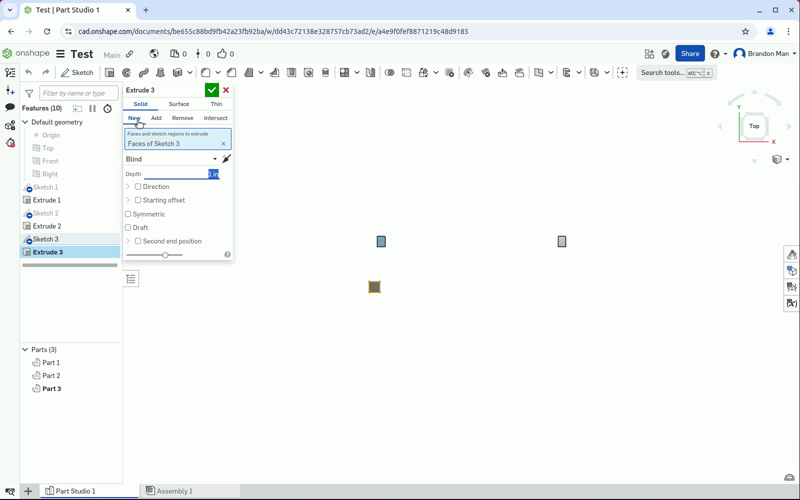
text(1.926)
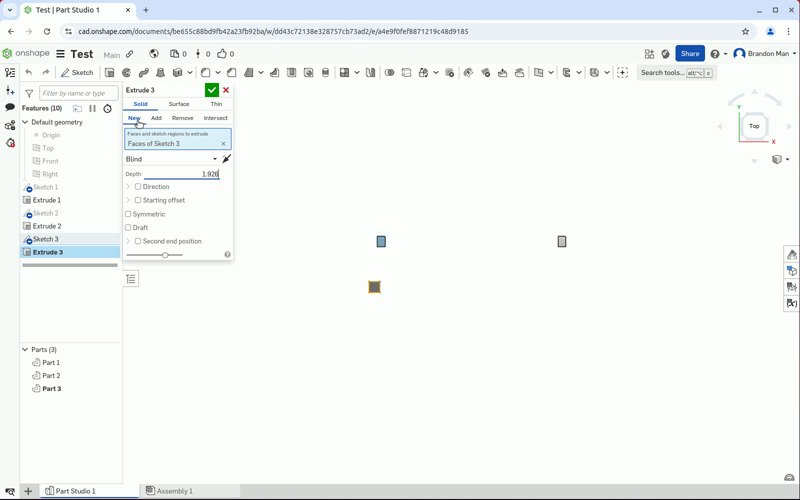
key(enter)
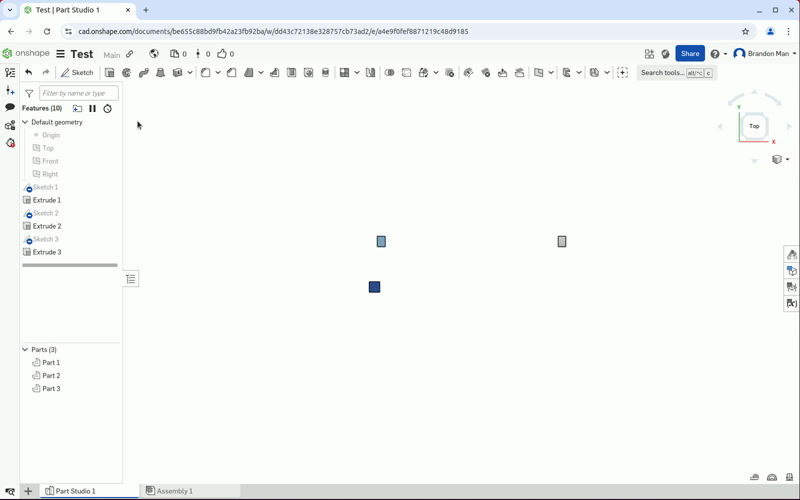
key(shift+h)
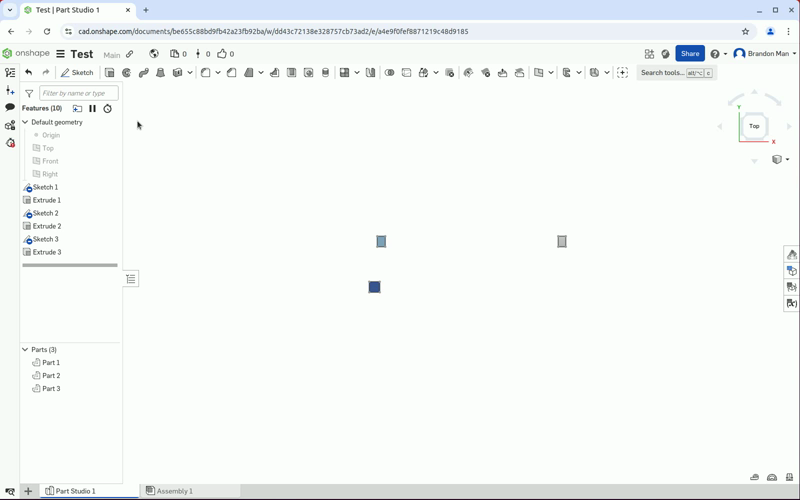
key(shift+h)
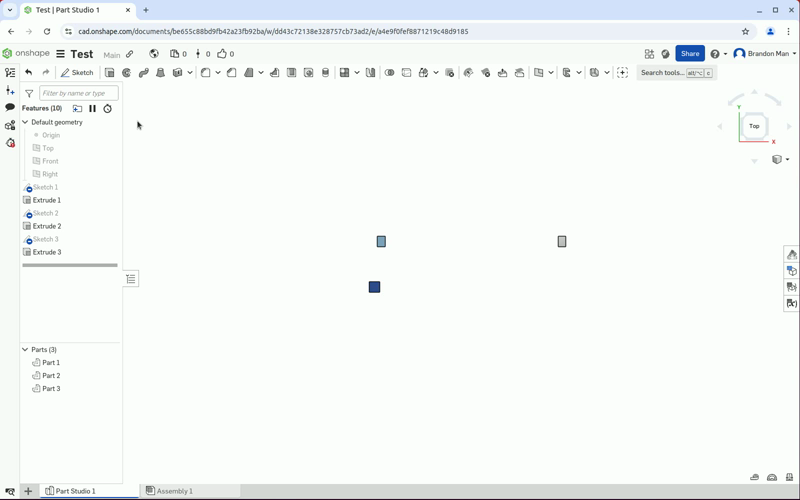
mouse_move(73, 189)
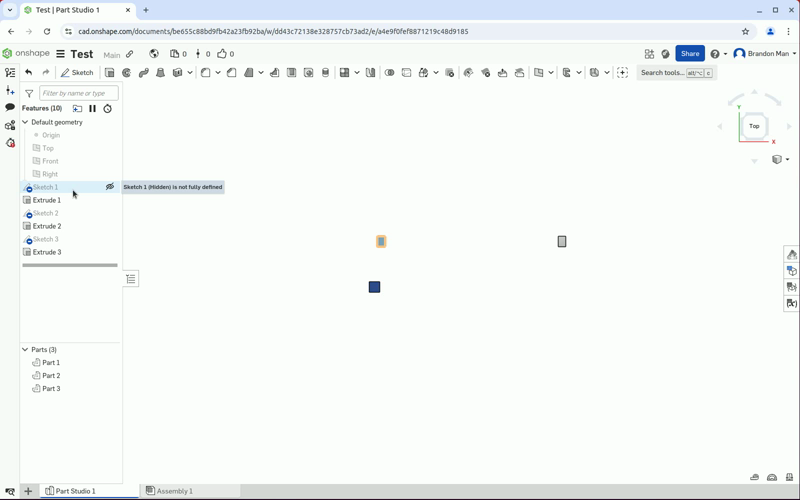
click(73, 189)
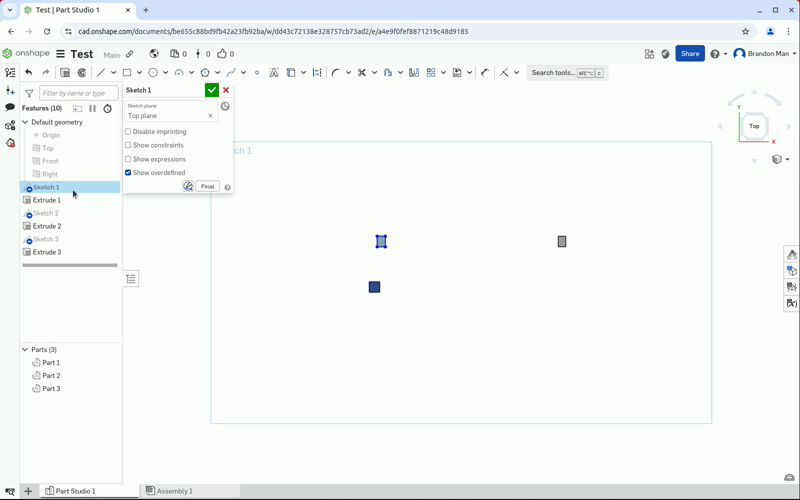
mouse_move(229, 92)
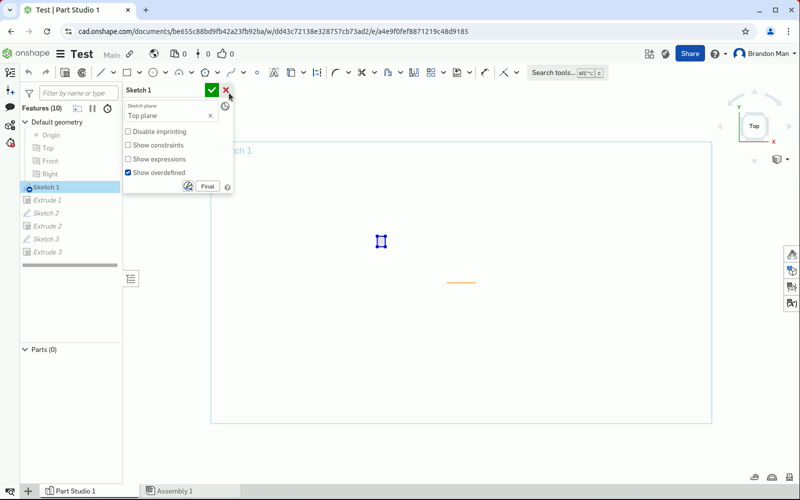
click(229, 92)
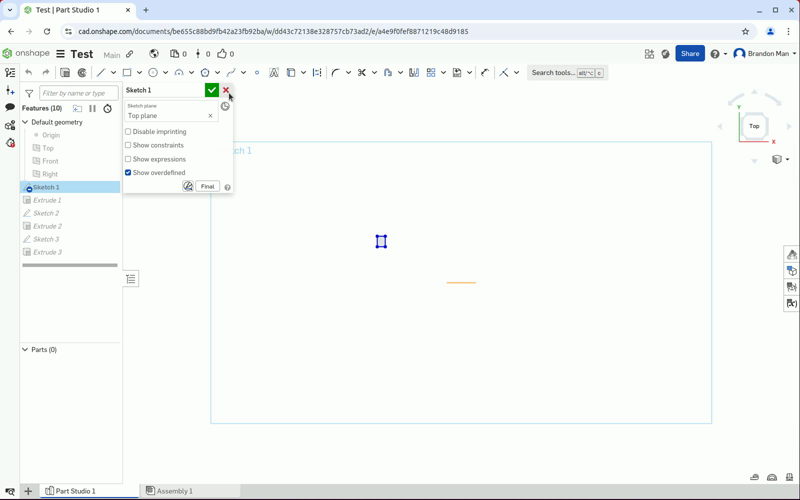
key(shift+s)
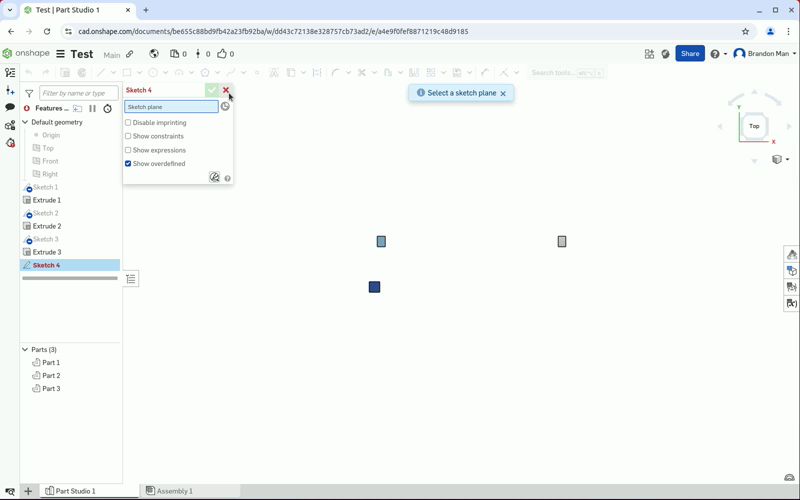
mouse_move(73, 150)
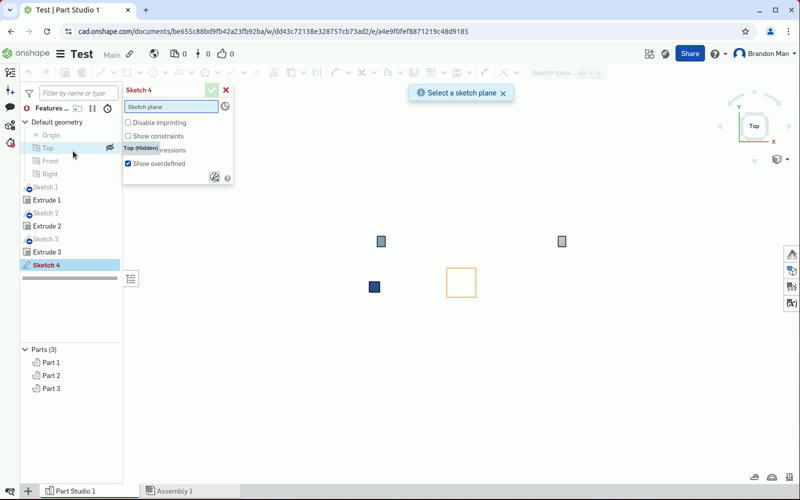
click(73, 150)
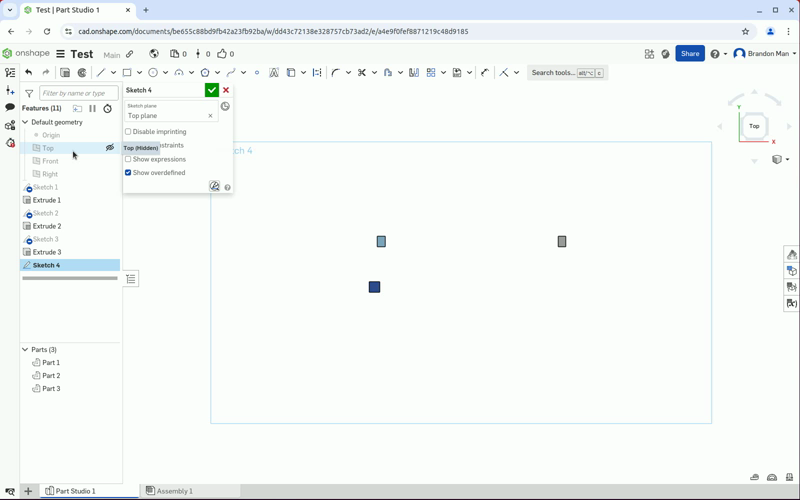
mouse_move(73, 352)
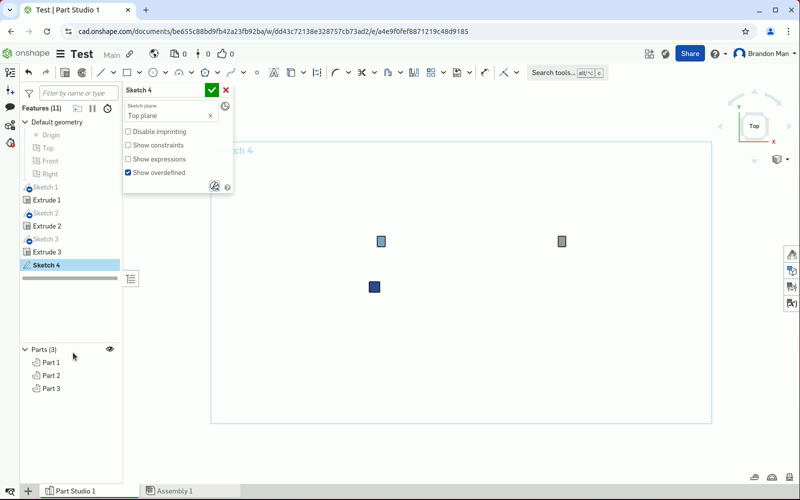
key(y)
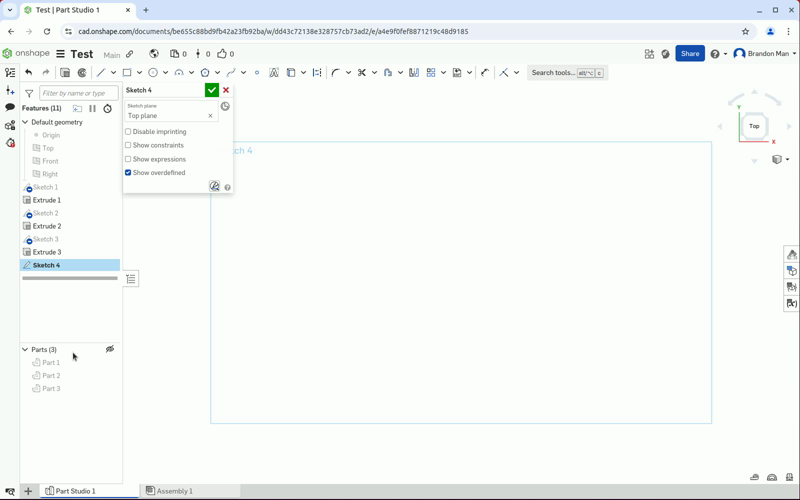
key(l)
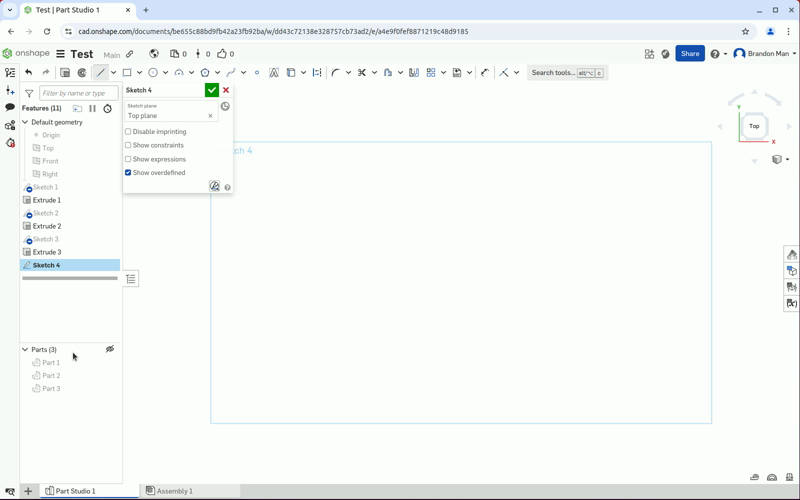
key_down(shift)
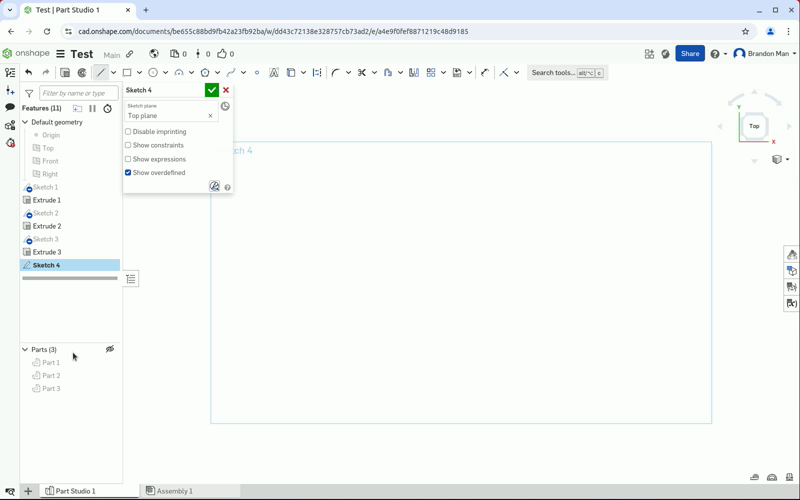
mouse_move(369, 282)
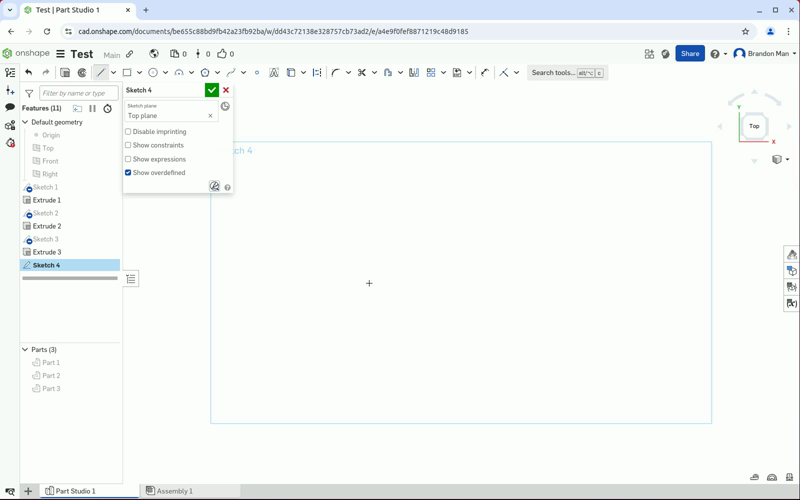
click(369, 282)
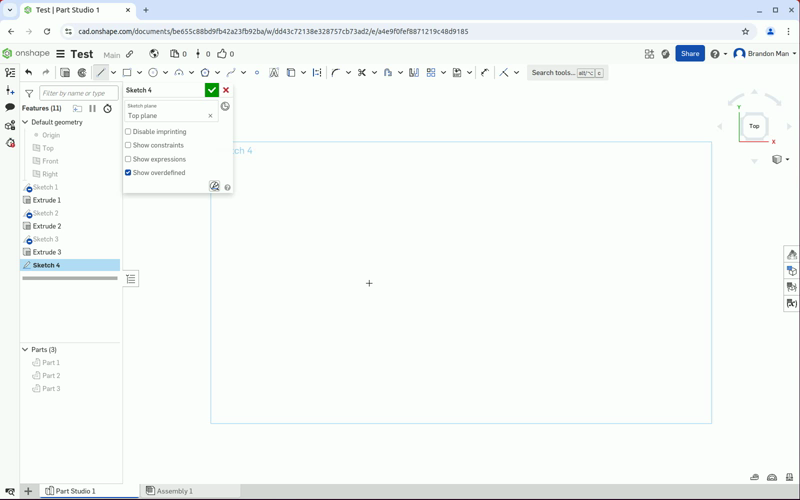
key_up(shift)
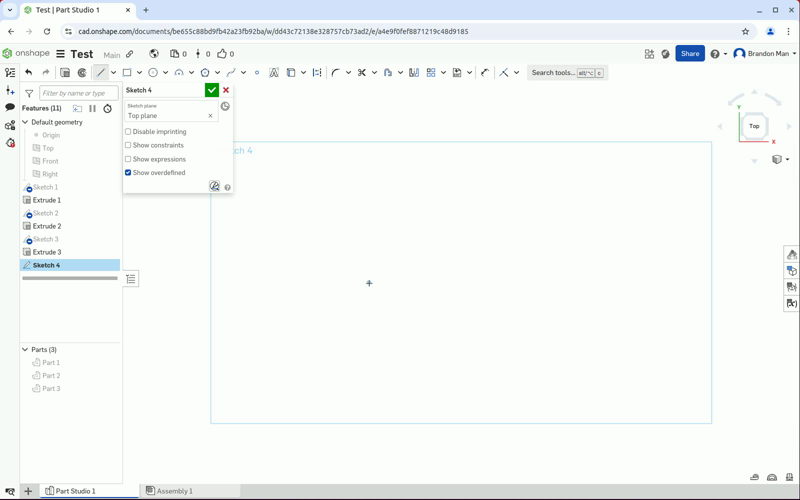
key_down(shift)
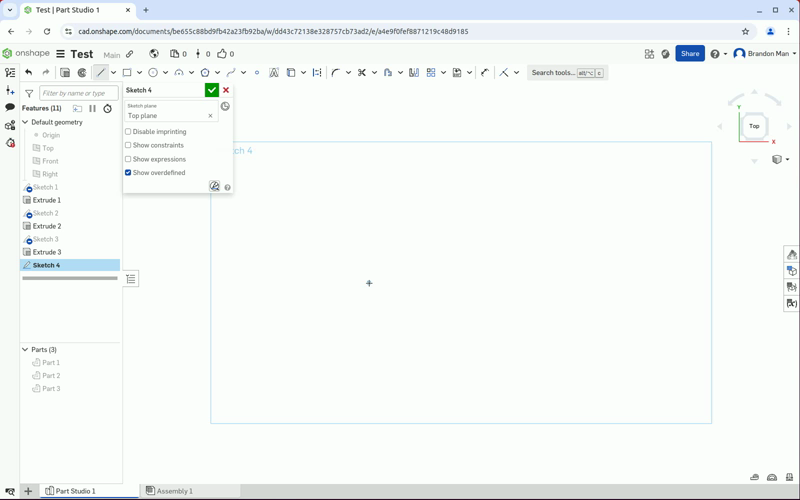
mouse_move(399, 282)
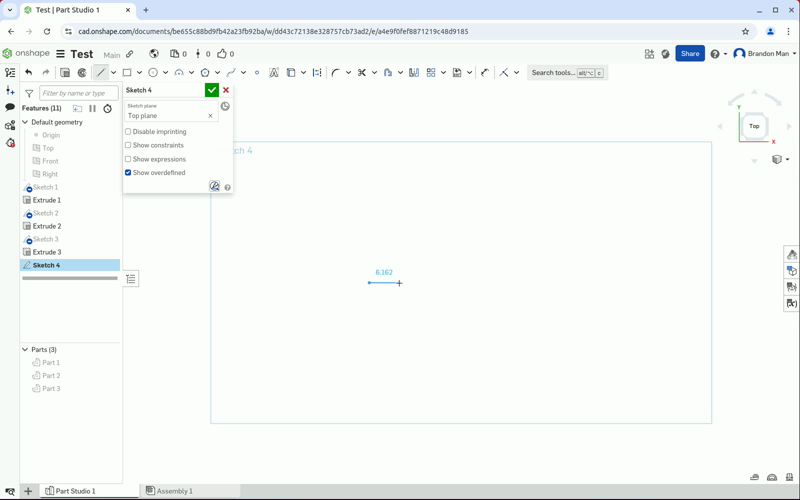
mouse_move(378, 282)
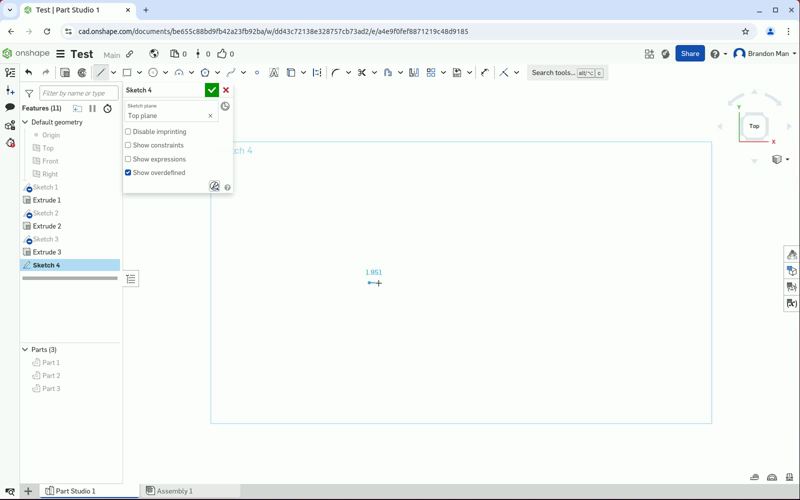
click(378, 282)
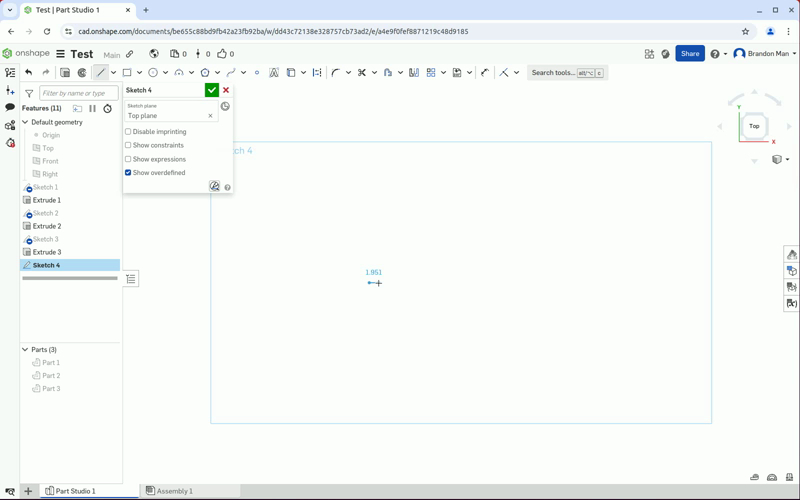
key_up(shift)
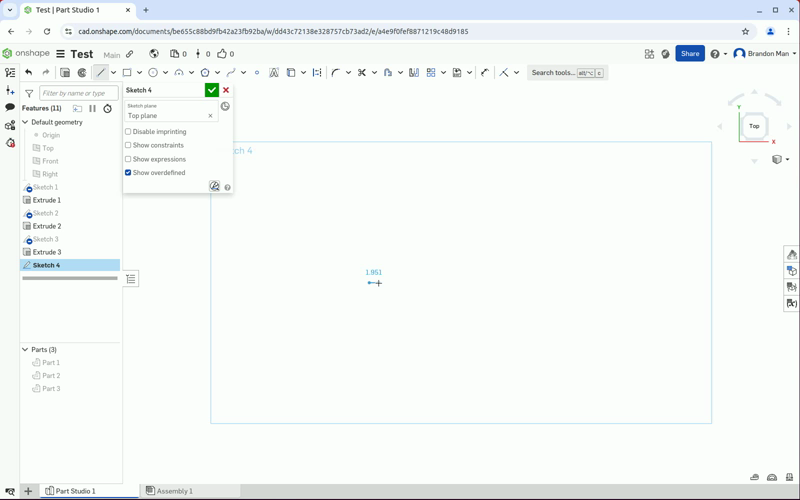
key_down(shift)
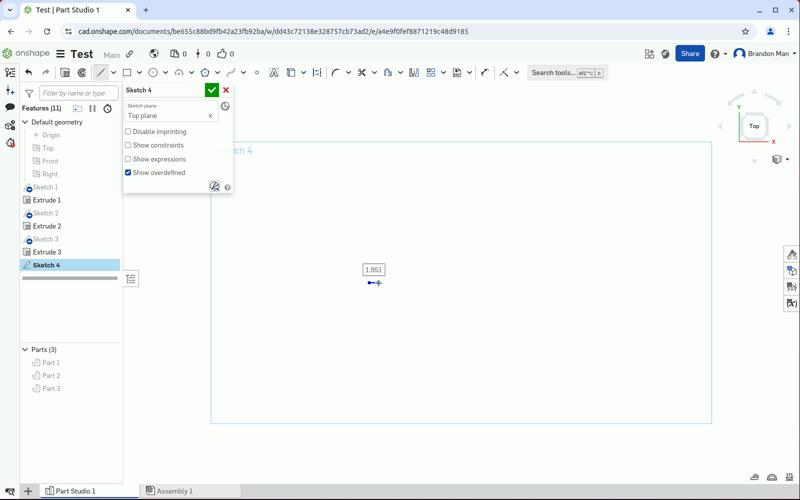
mouse_move(408, 282)
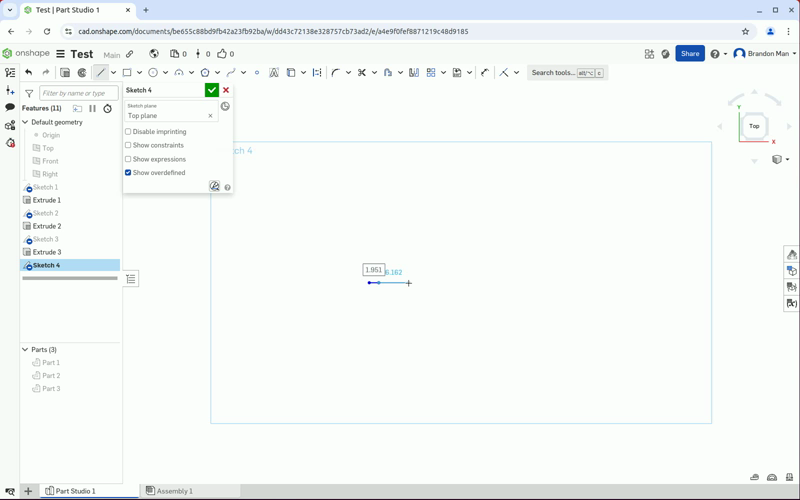
mouse_move(378, 245)
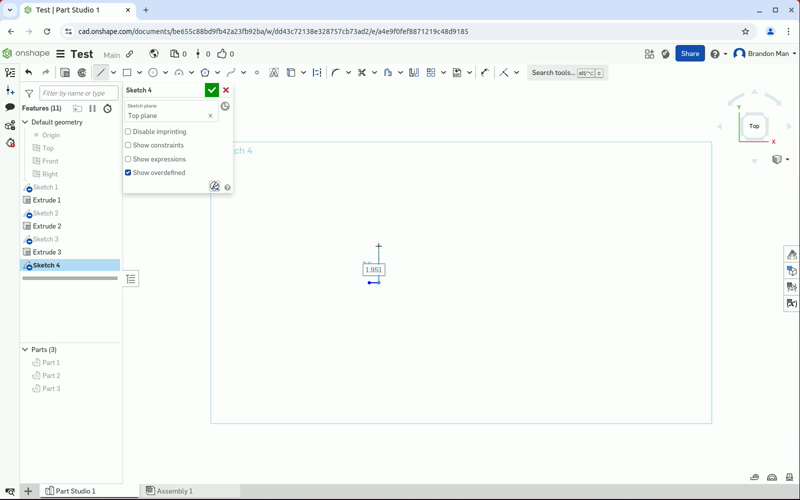
click(378, 245)
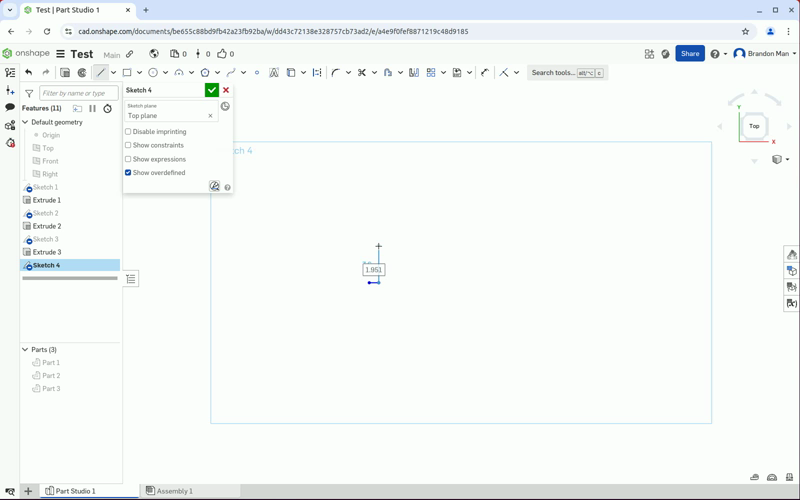
key_up(shift)
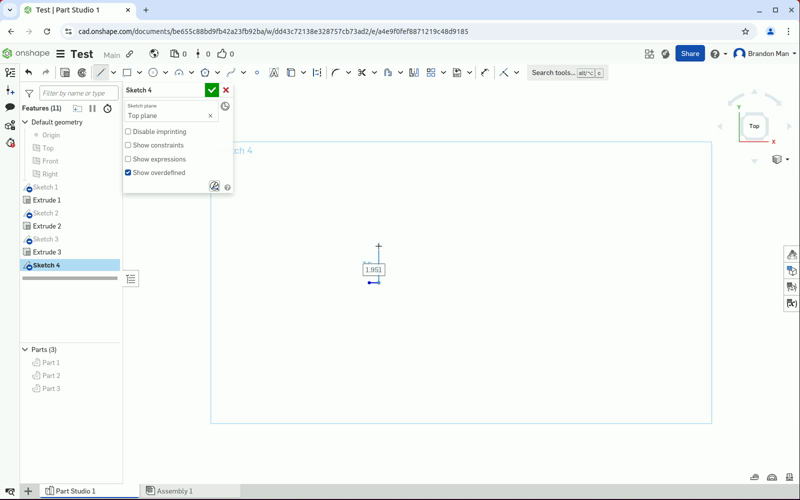
key_down(shift)
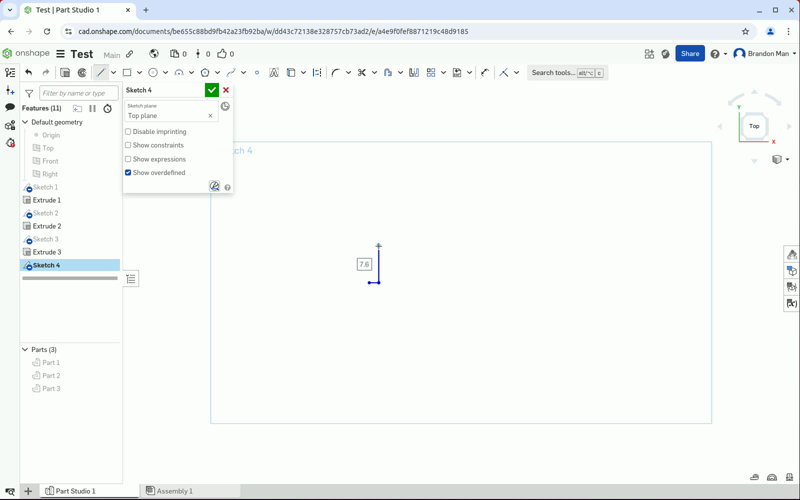
mouse_move(408, 245)
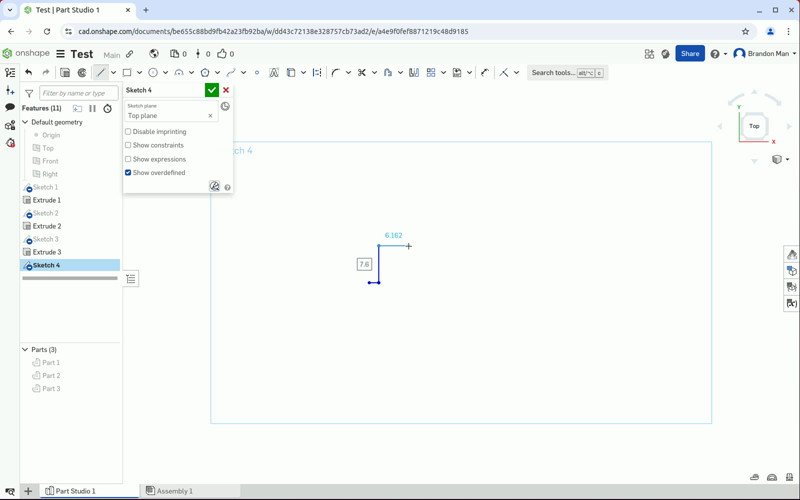
mouse_move(369, 245)
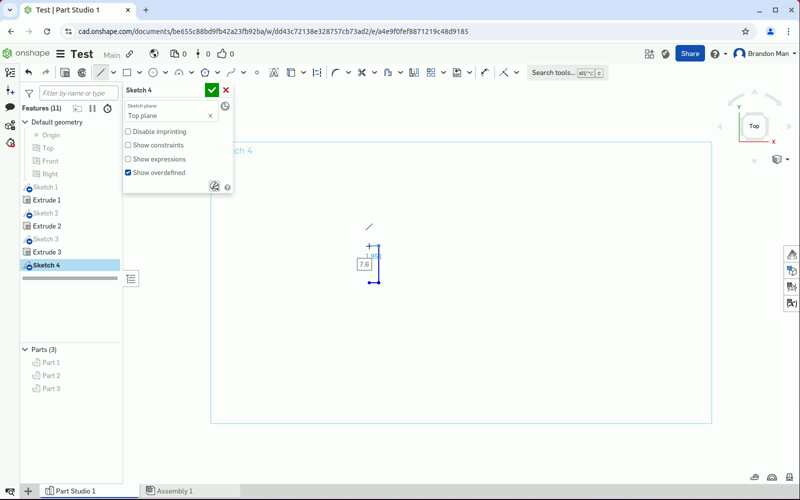
click(369, 245)
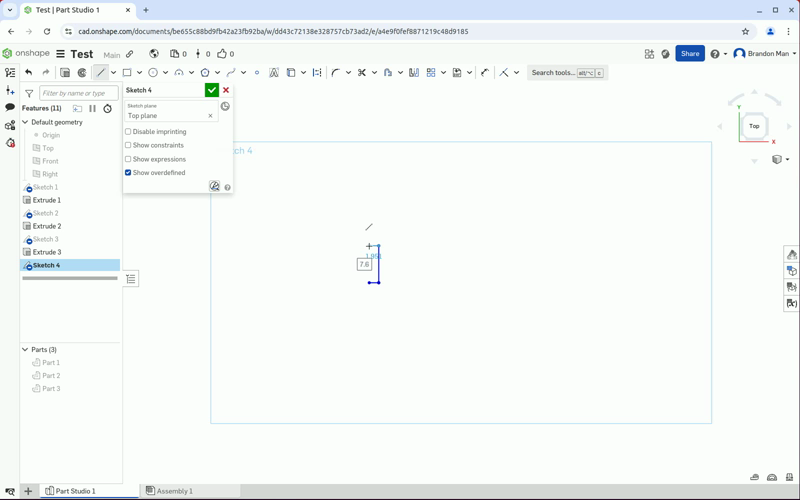
key_up(shift)
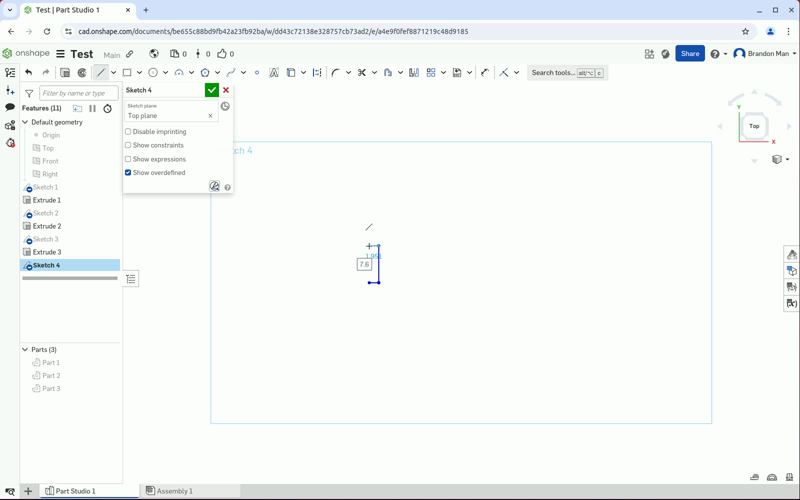
mouse_move(399, 245)
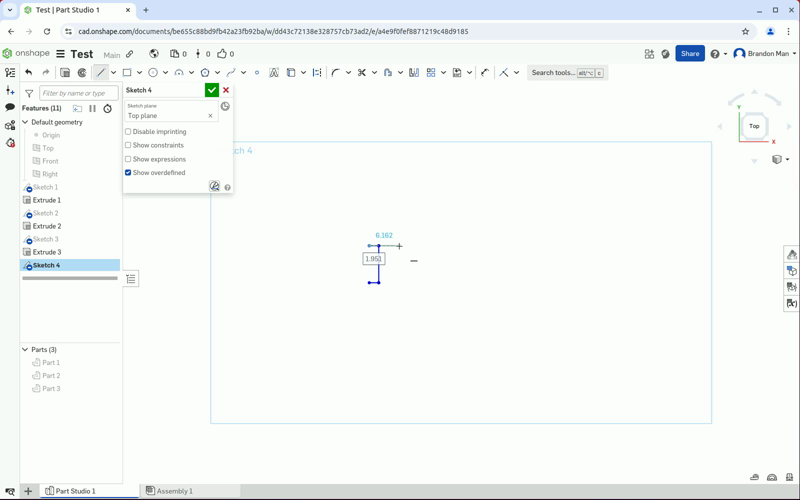
key_down(shift)
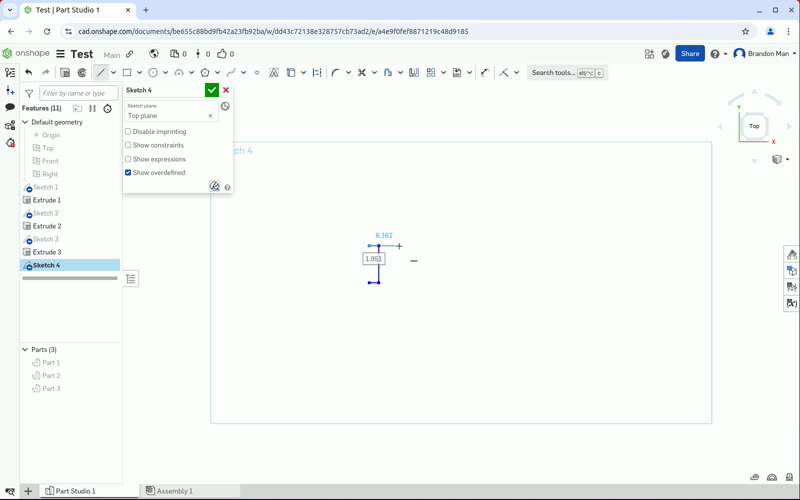
mouse_move(369, 282)
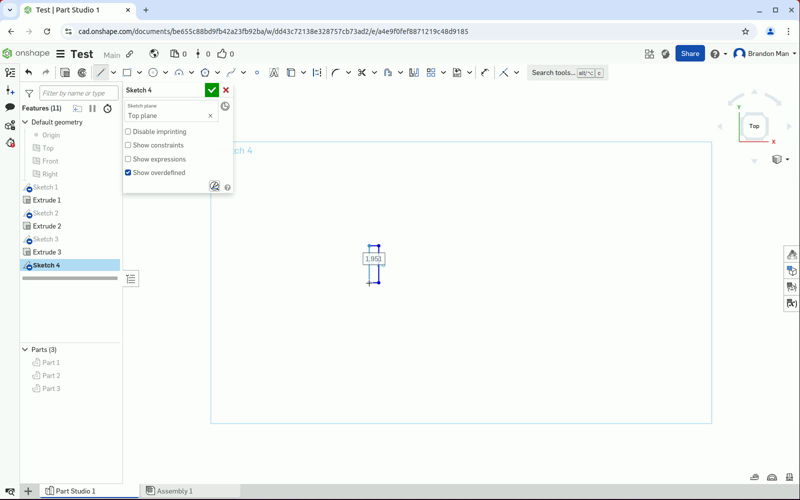
key_up(shift)
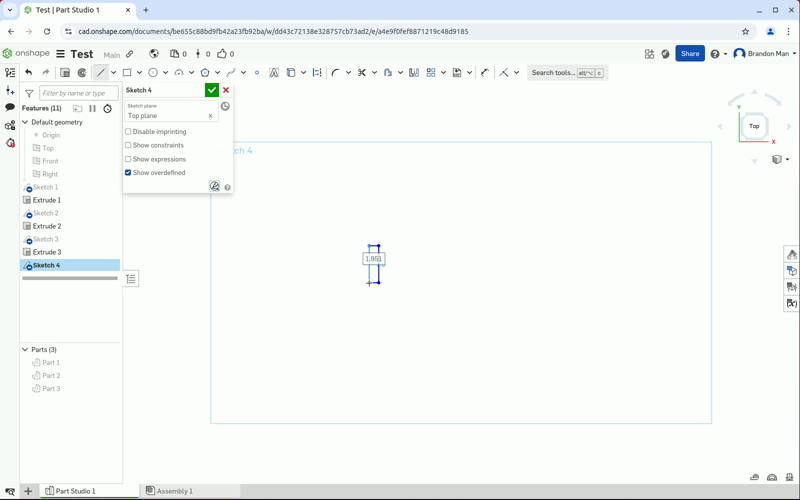
click(369, 282)
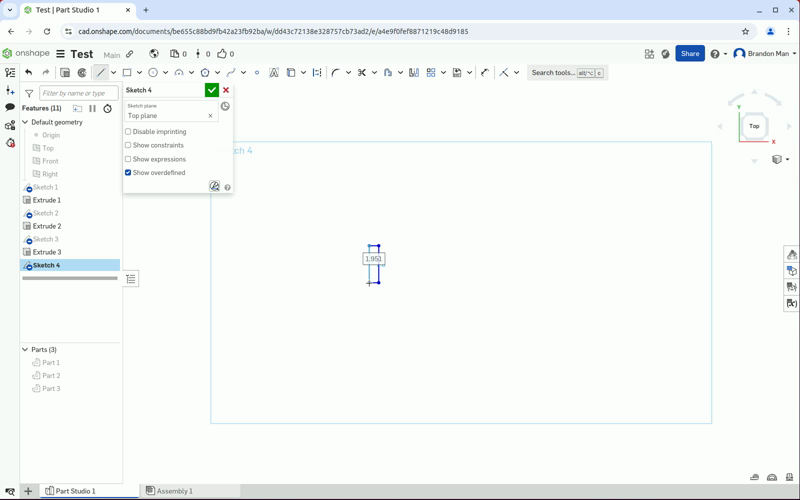
key(esc)
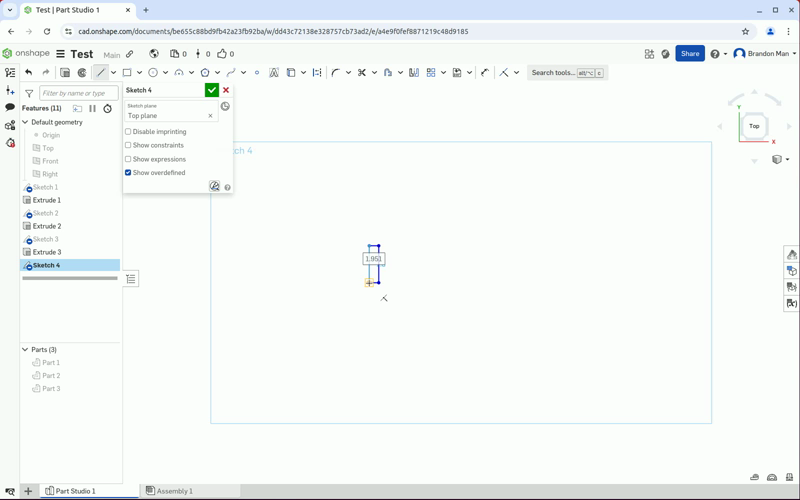
mouse_move(374, 247)
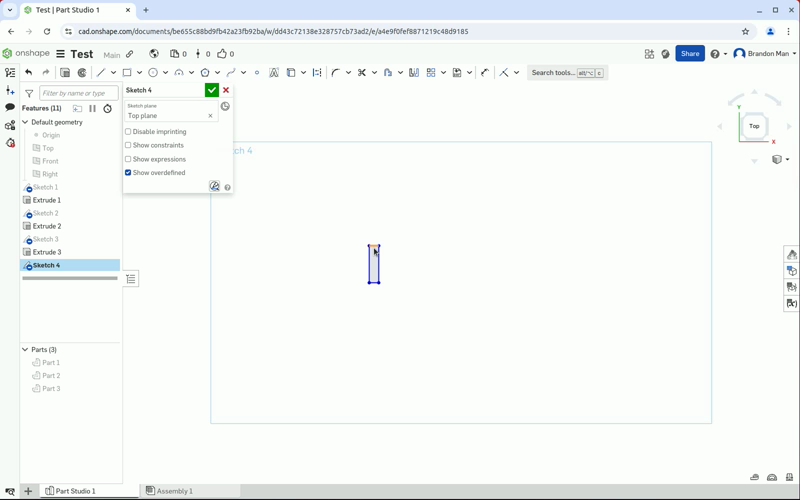
scroll(6)
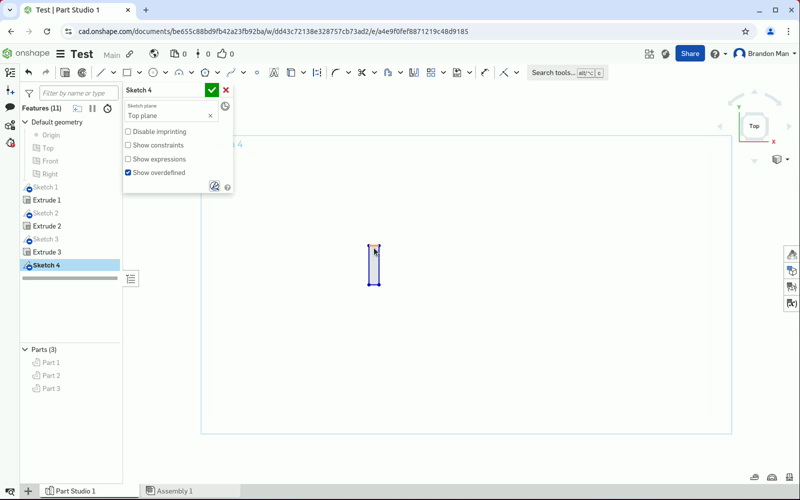
scroll(6)
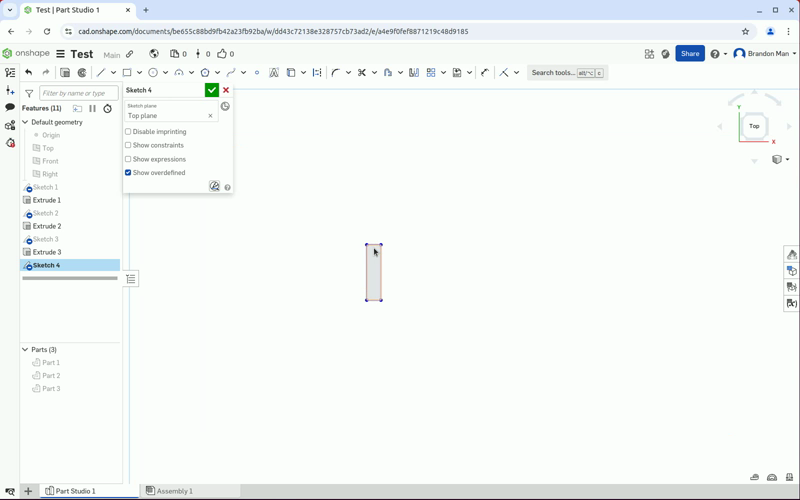
scroll(6)
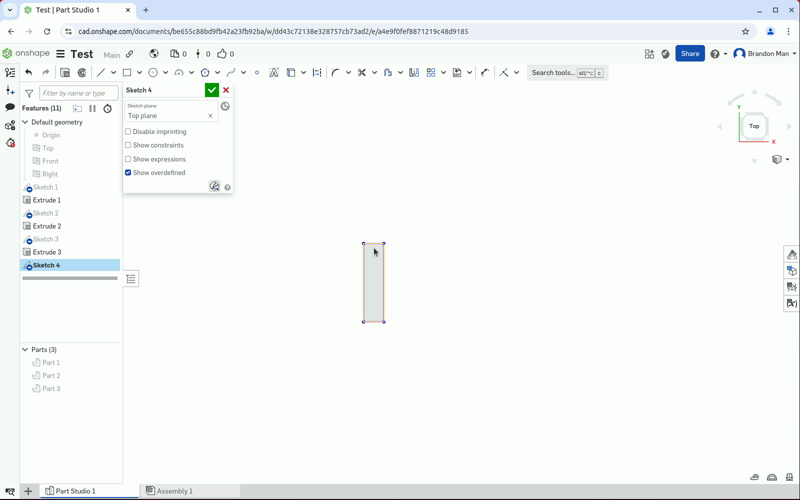
scroll(6)
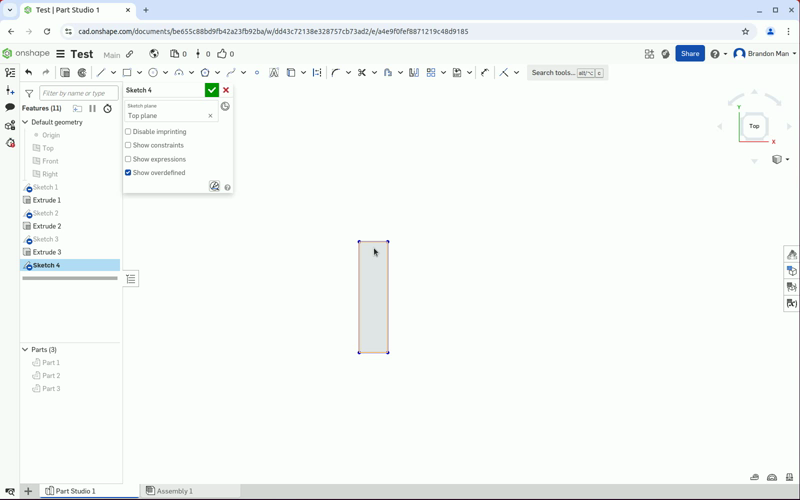
scroll(6)
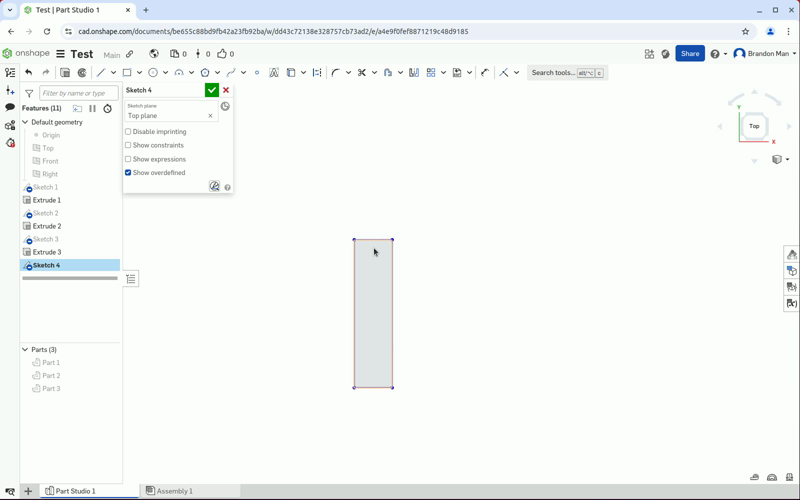
scroll(6)
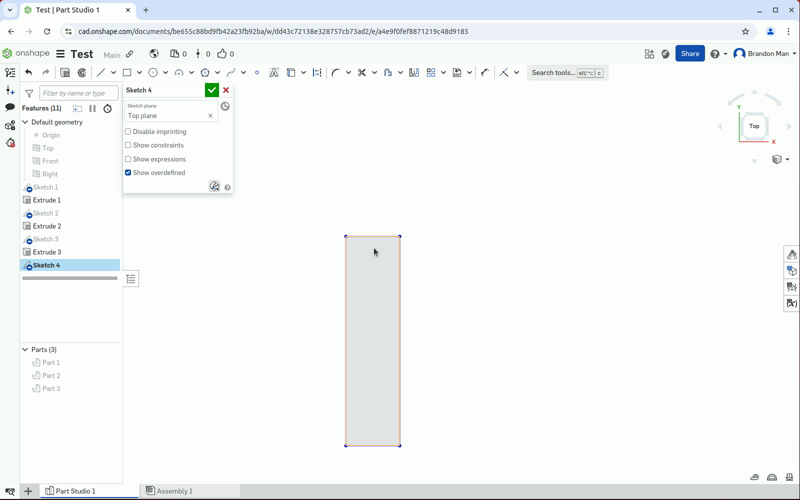
scroll(6)
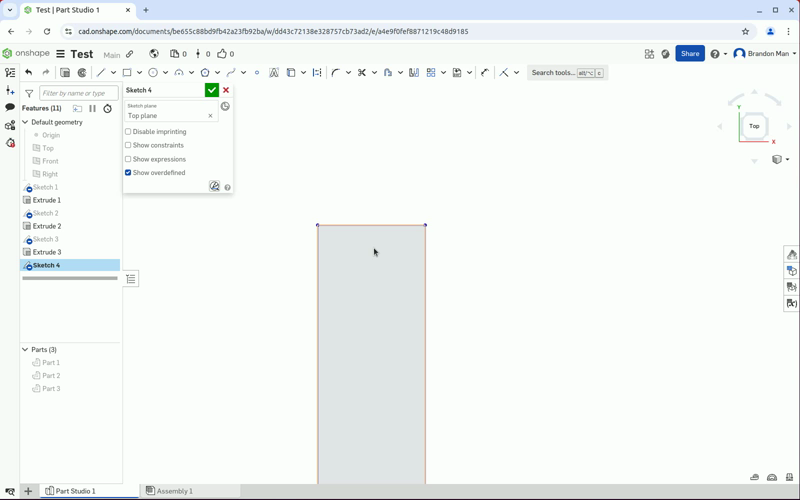
click(374, 247)
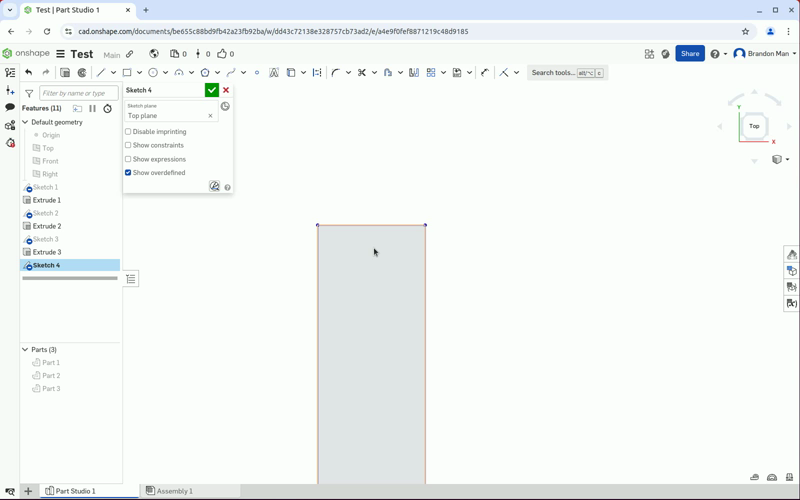
scroll(-6)
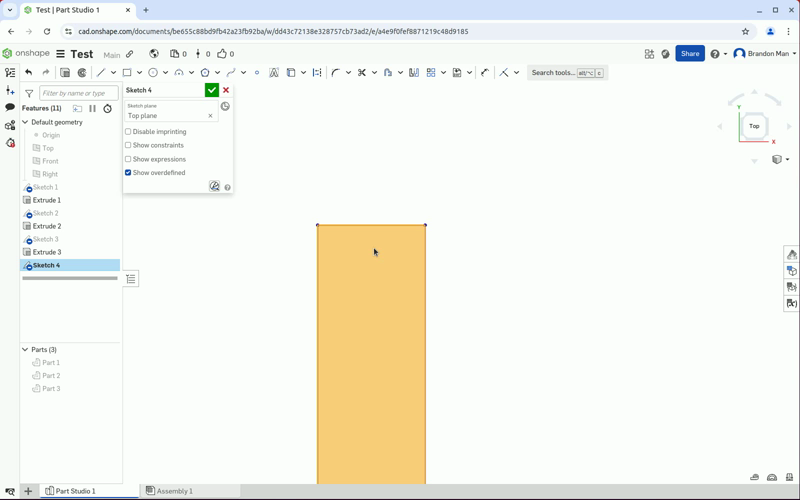
scroll(-6)
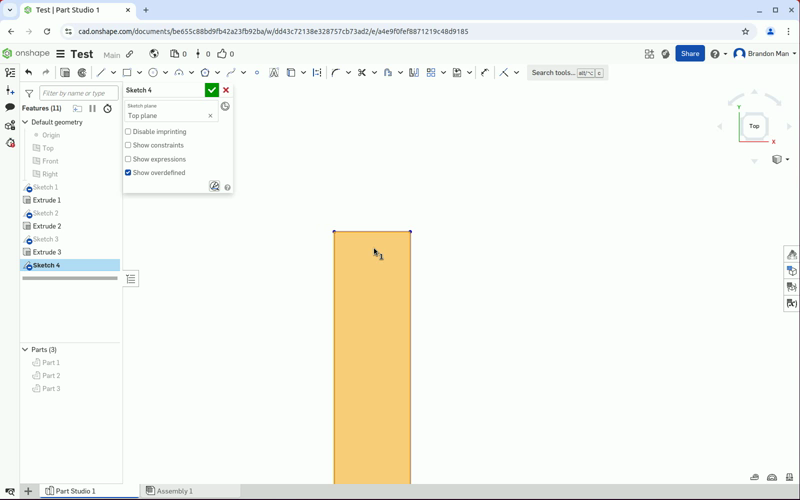
scroll(-6)
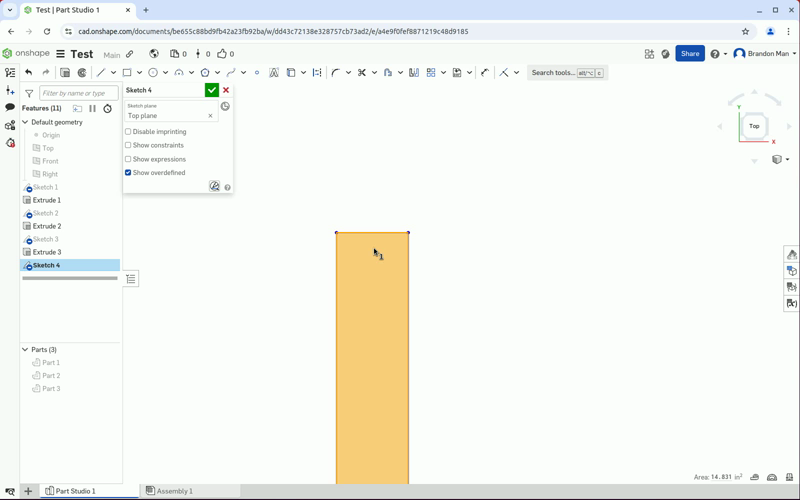
scroll(-6)
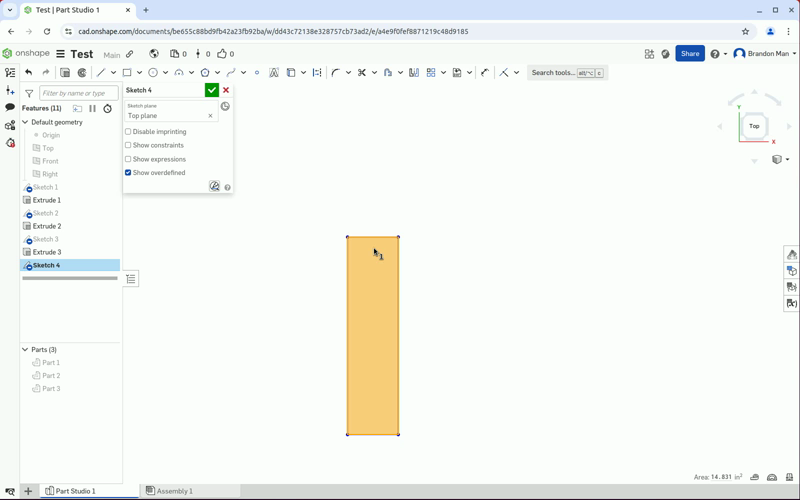
scroll(-6)
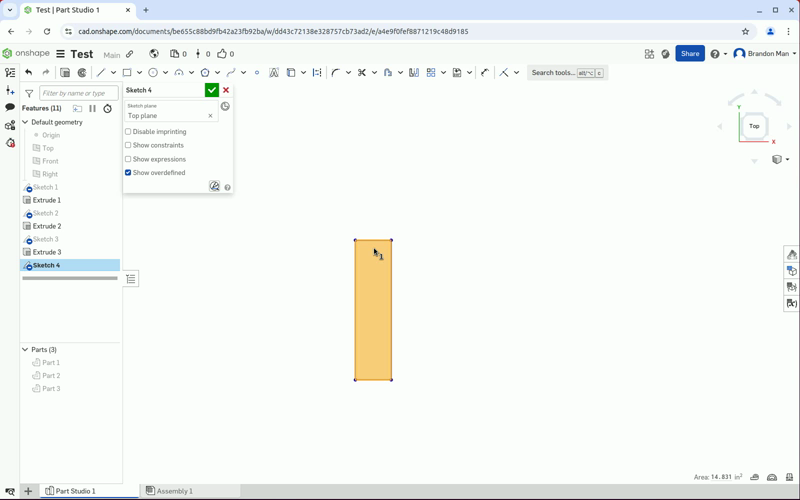
scroll(-6)
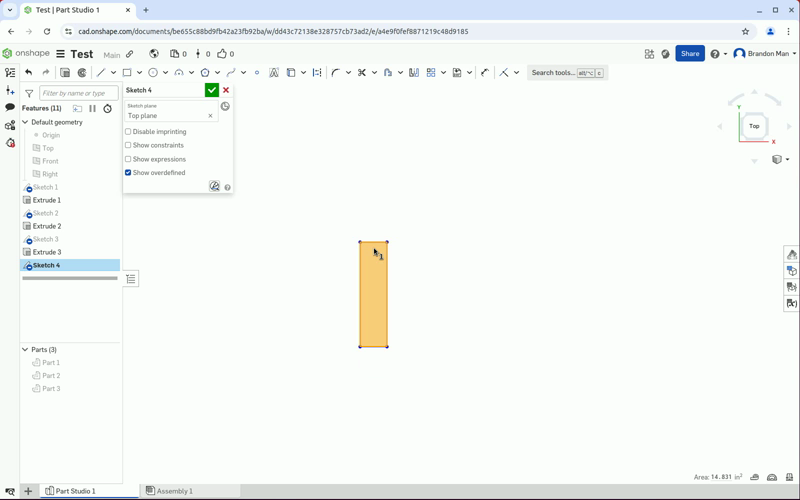
scroll(-6)
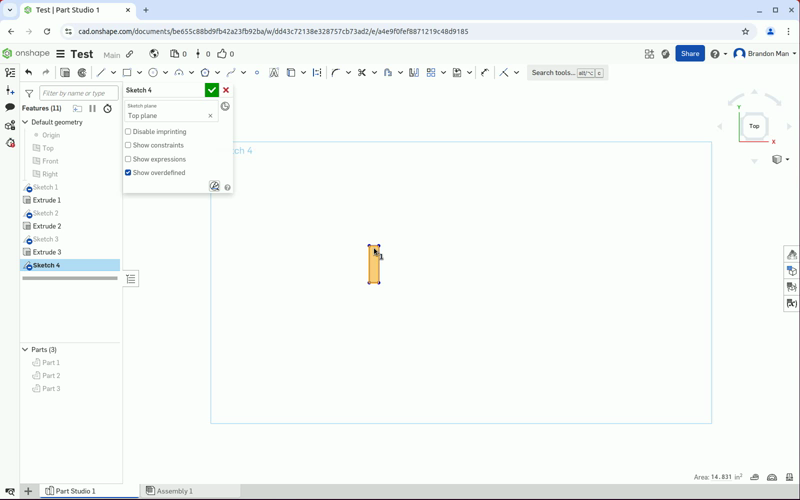
mouse_move(73, 352)
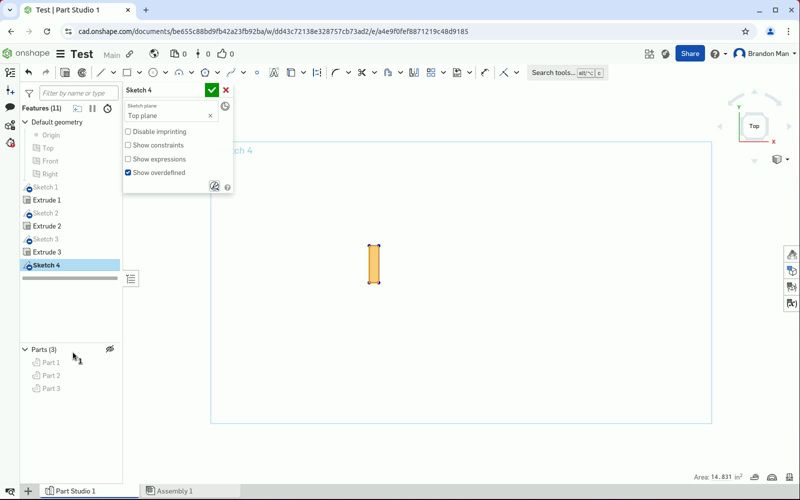
key(shift+y)
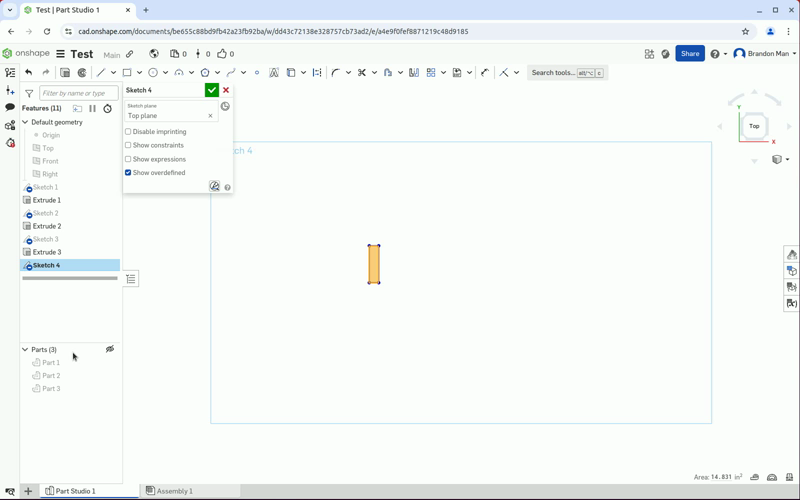
key(shift+e)
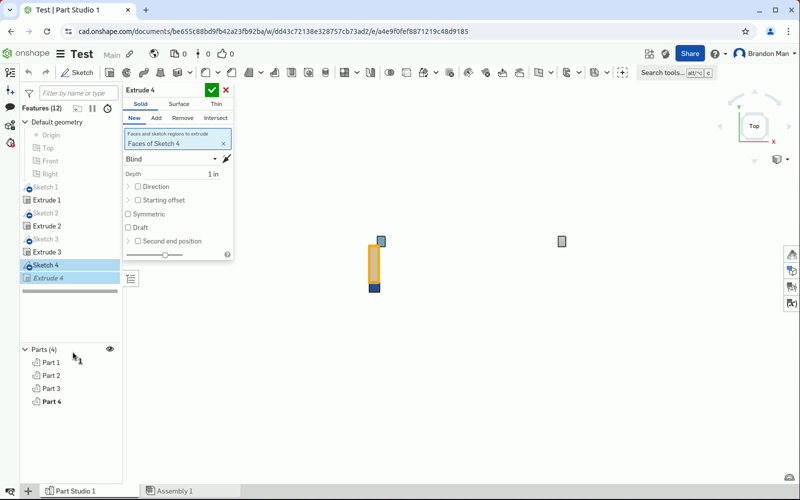
mouse_move(143, 106)
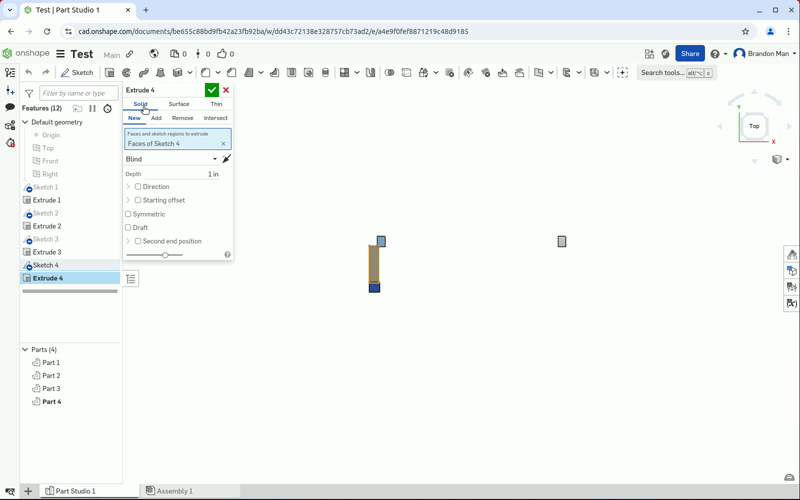
click(143, 106)
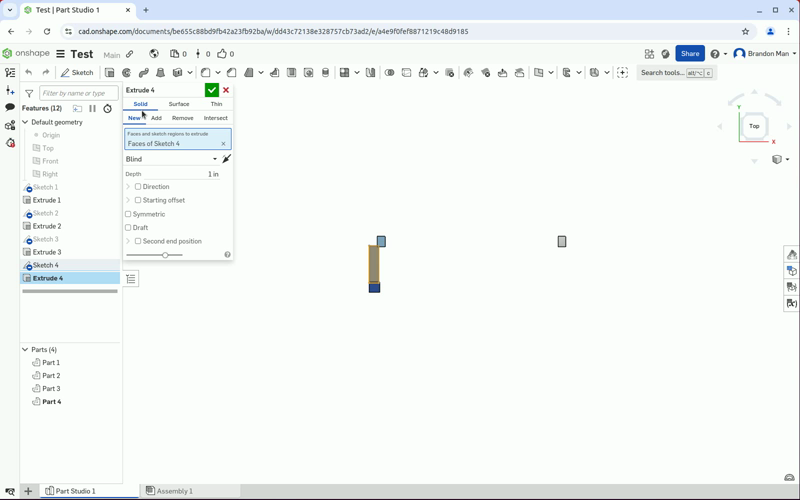
mouse_move(137, 120)
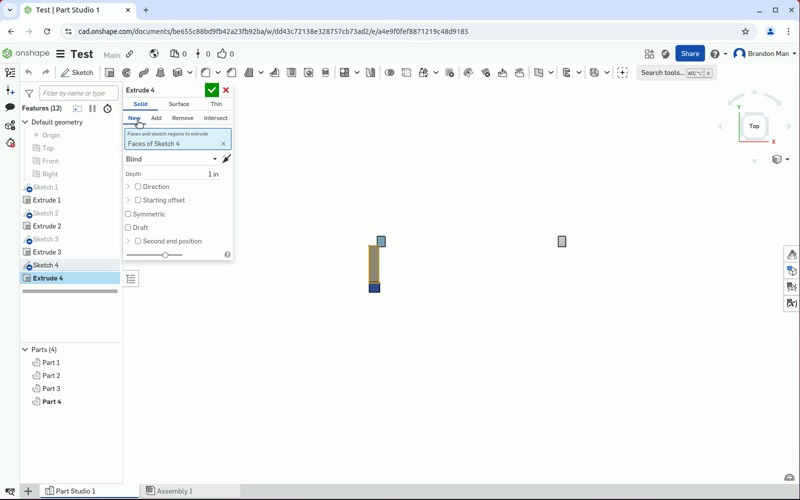
click(137, 120)
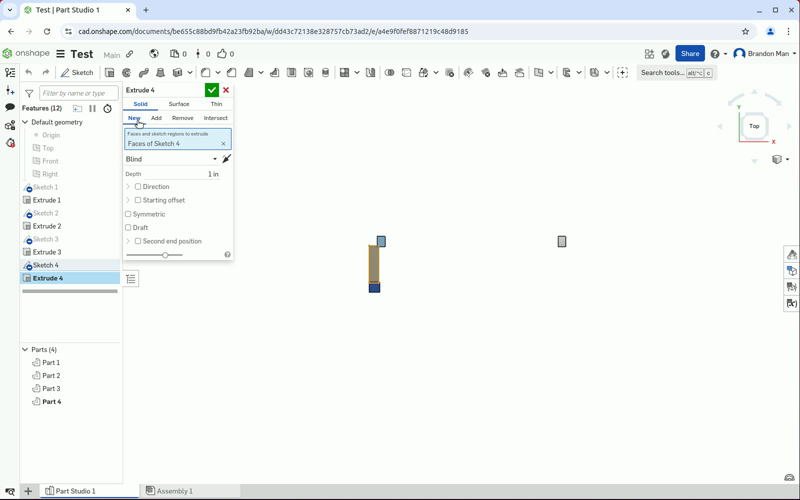
key(tab, 4)
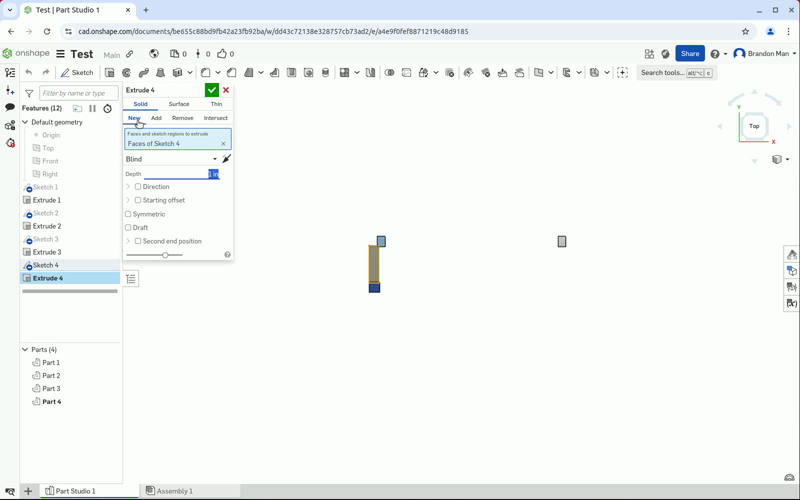
text(1.926)
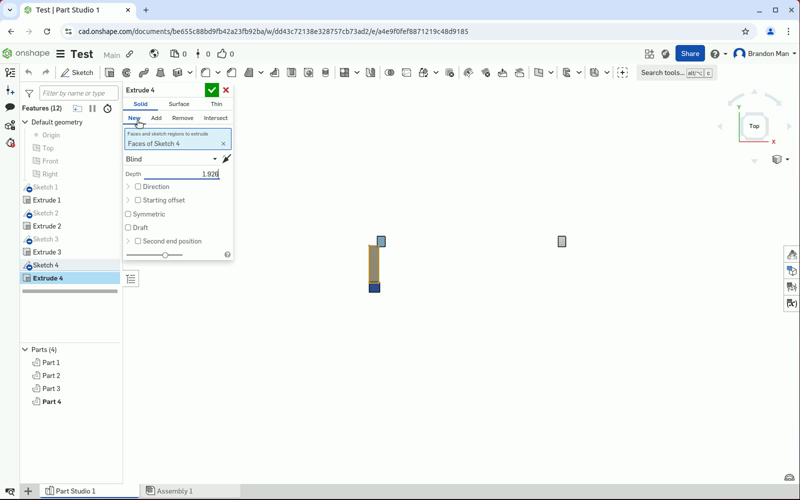
key(enter)
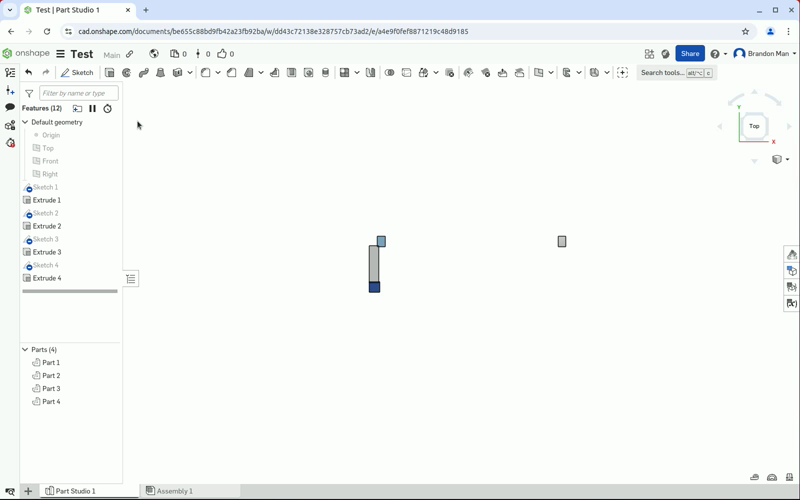
key(shift+h)
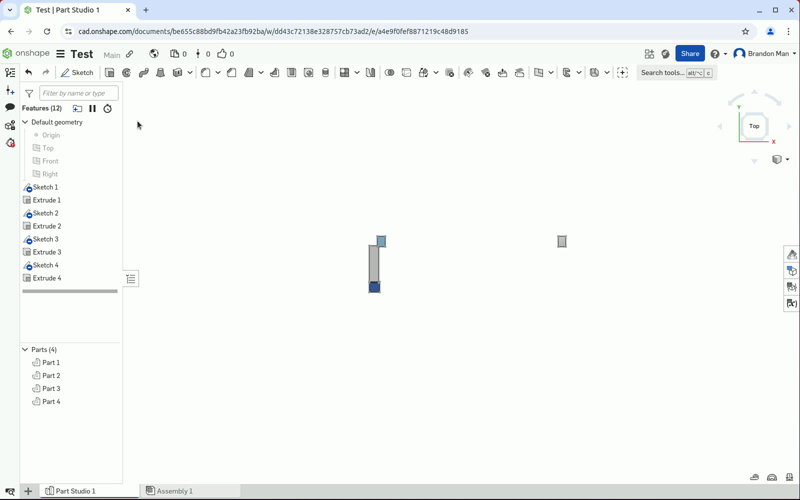
key(shift+h)
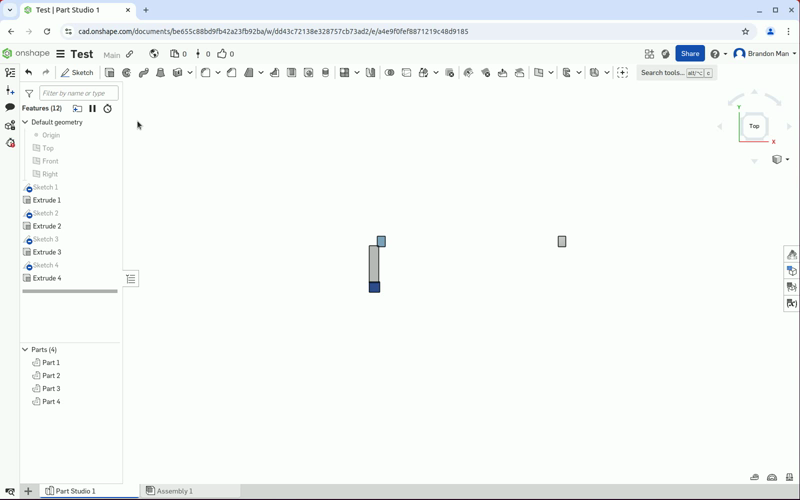
mouse_move(73, 189)
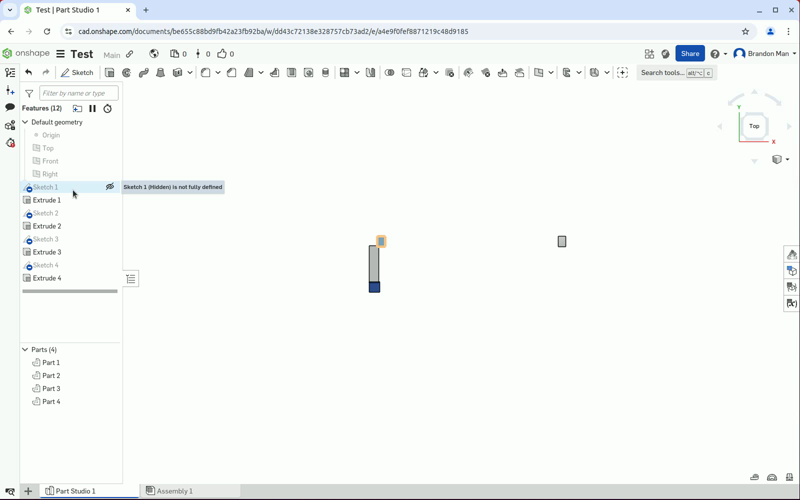
click(73, 189)
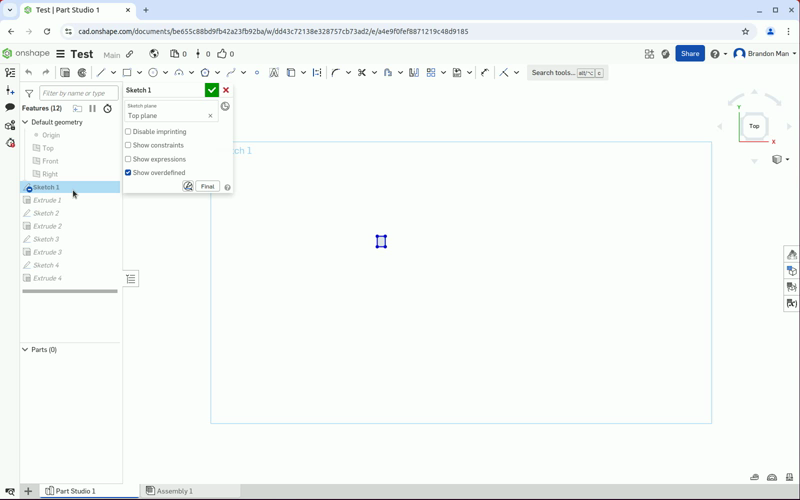
mouse_move(229, 92)
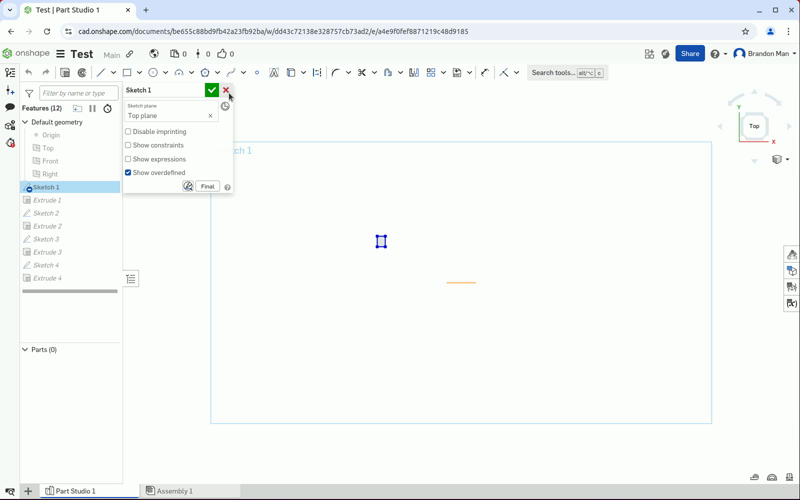
click(229, 92)
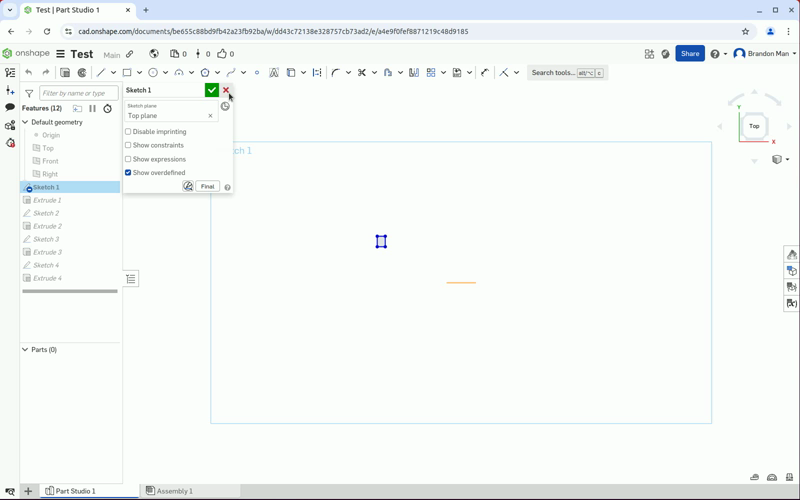
key(shift+s)
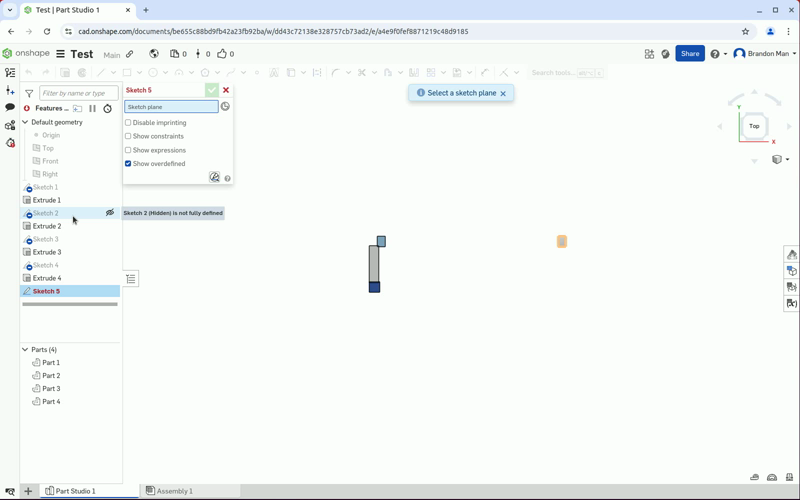
scroll(3)
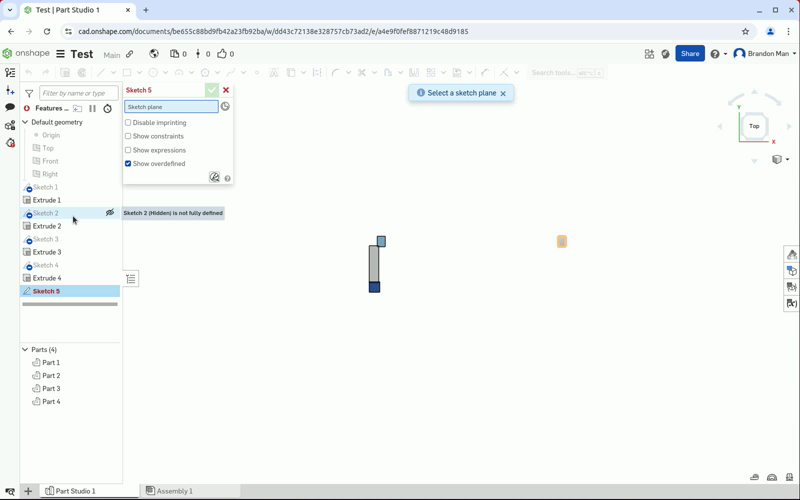
mouse_move(73, 150)
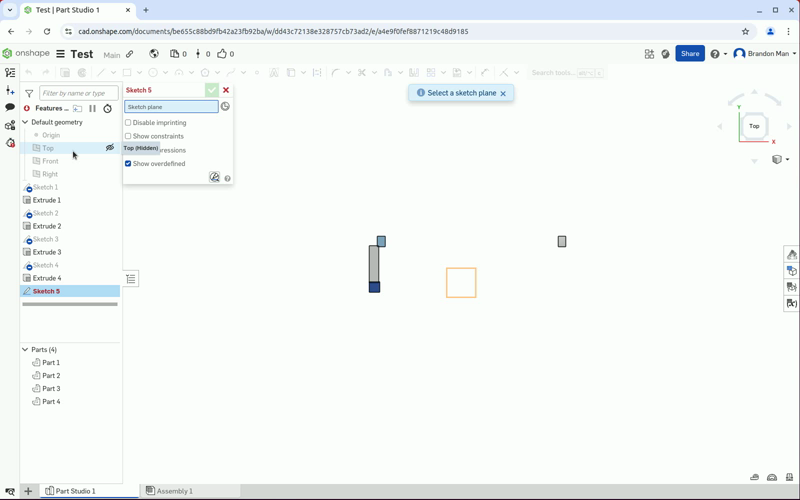
click(73, 150)
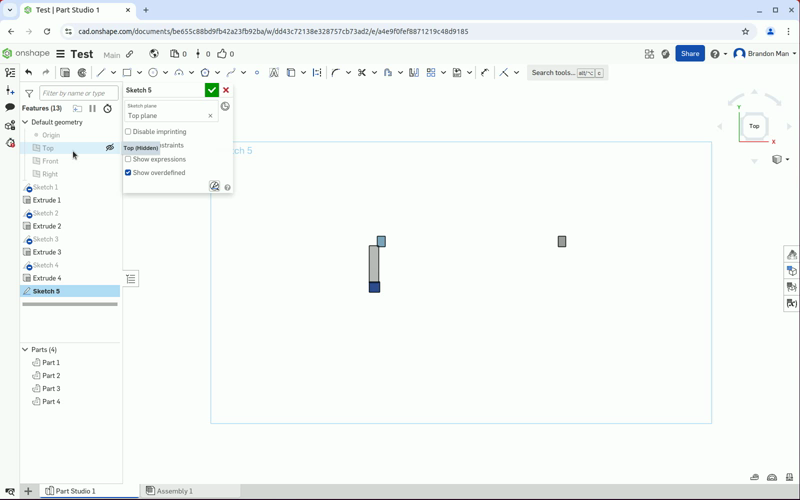
mouse_move(73, 352)
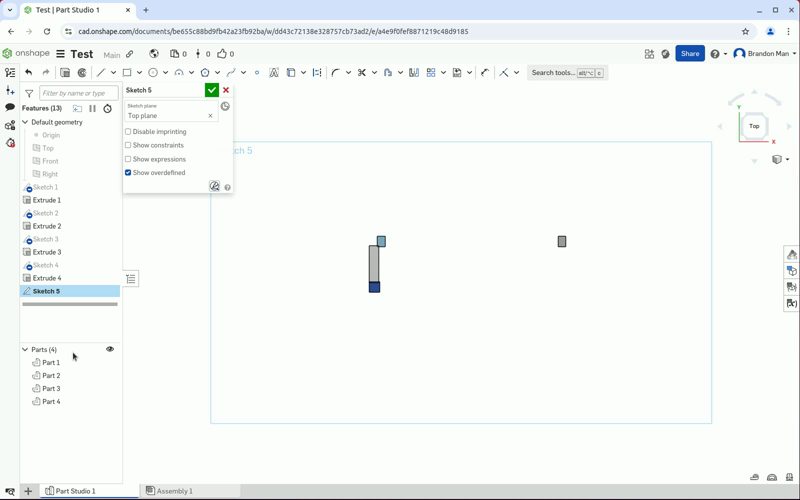
key(y)
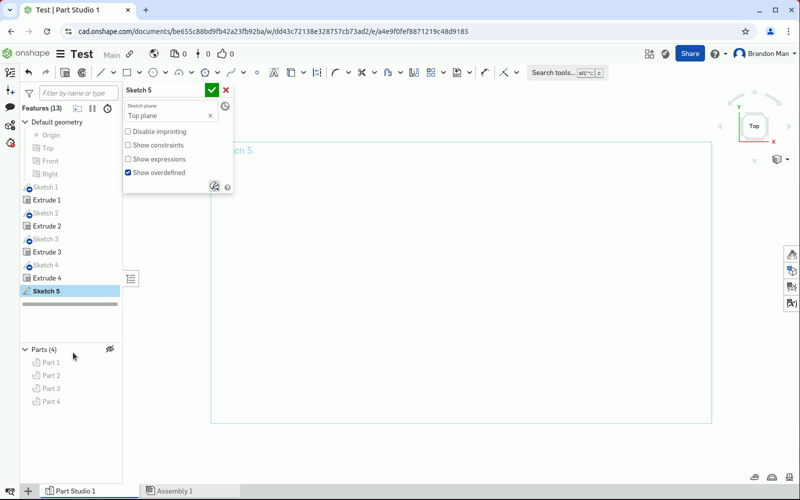
key(l)
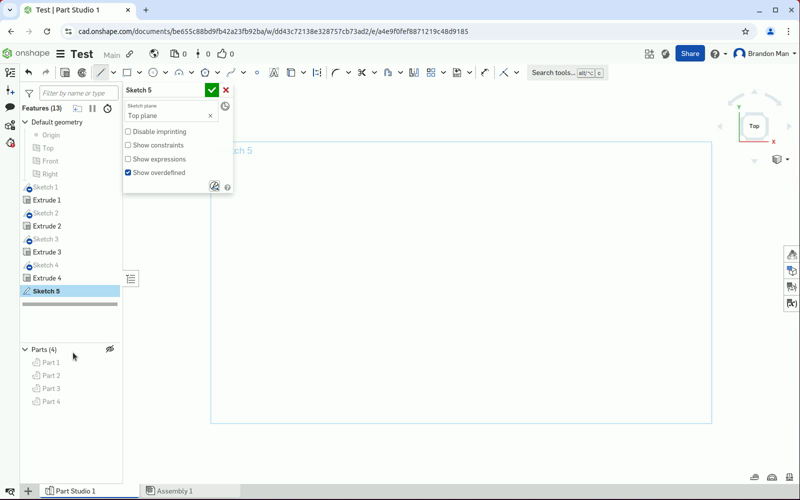
key_down(shift)
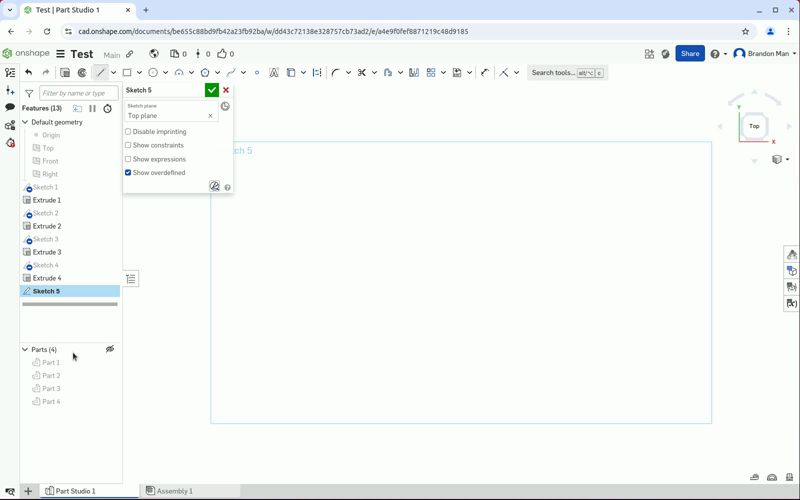
mouse_move(564, 292)
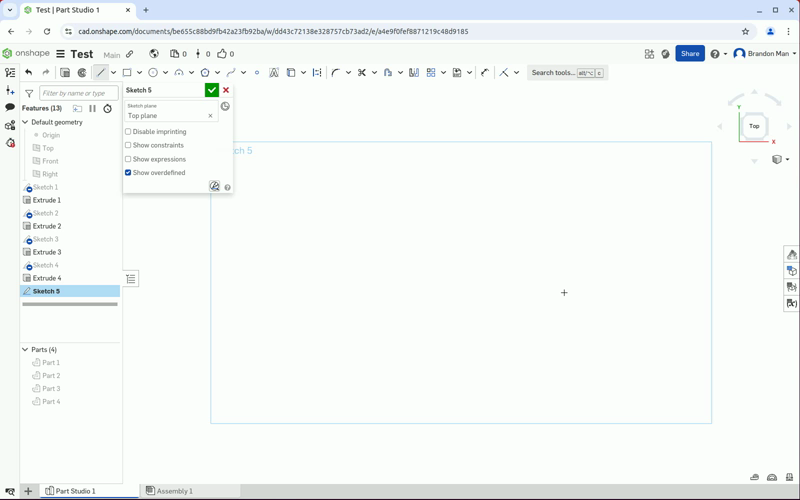
click(564, 292)
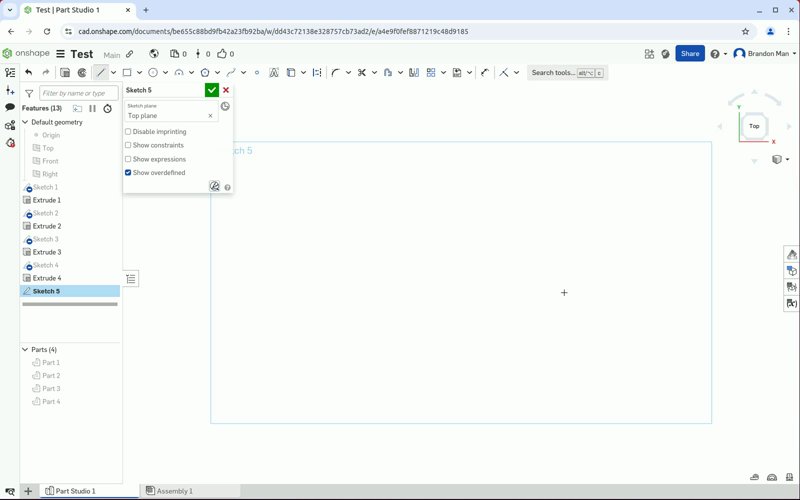
key_up(shift)
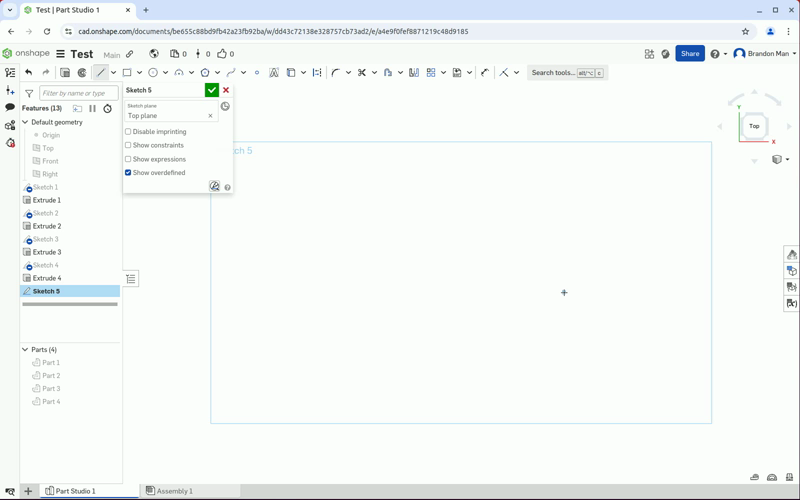
key_down(shift)
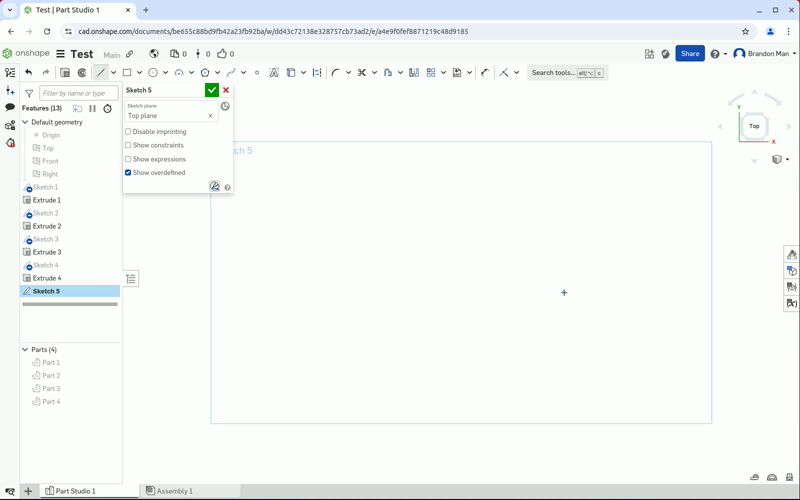
mouse_move(589, 292)
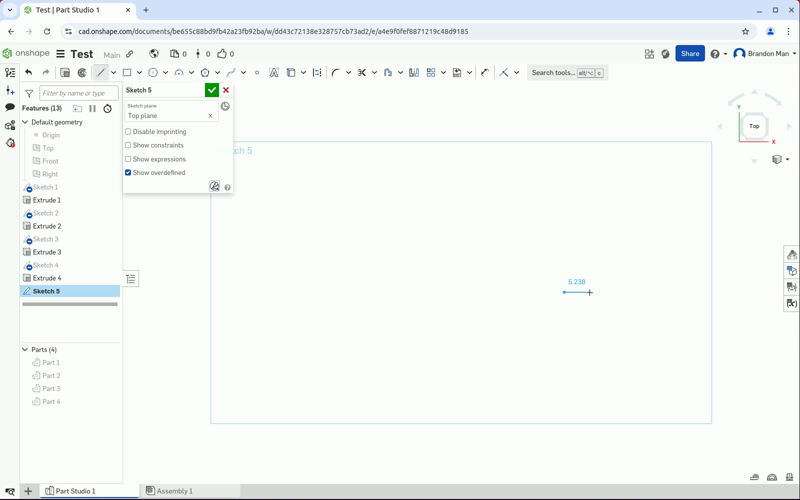
mouse_move(574, 292)
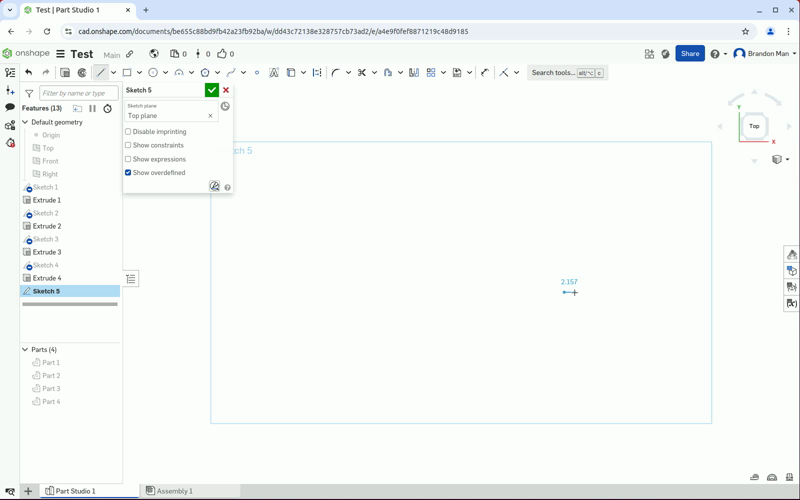
click(574, 292)
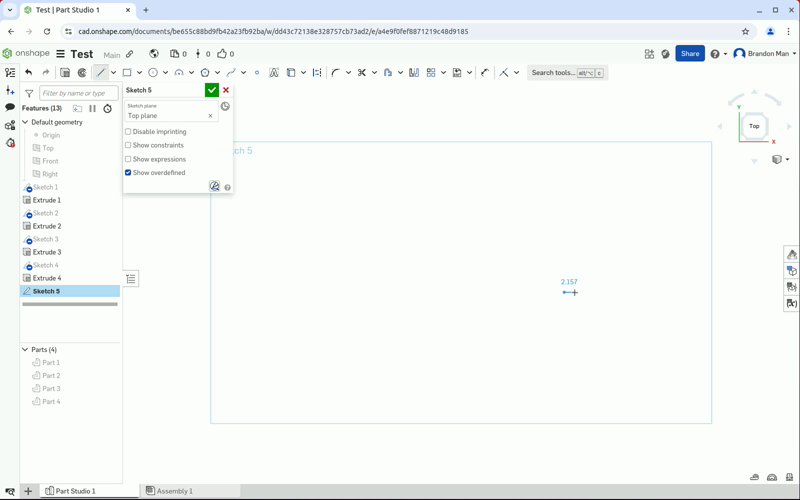
key_up(shift)
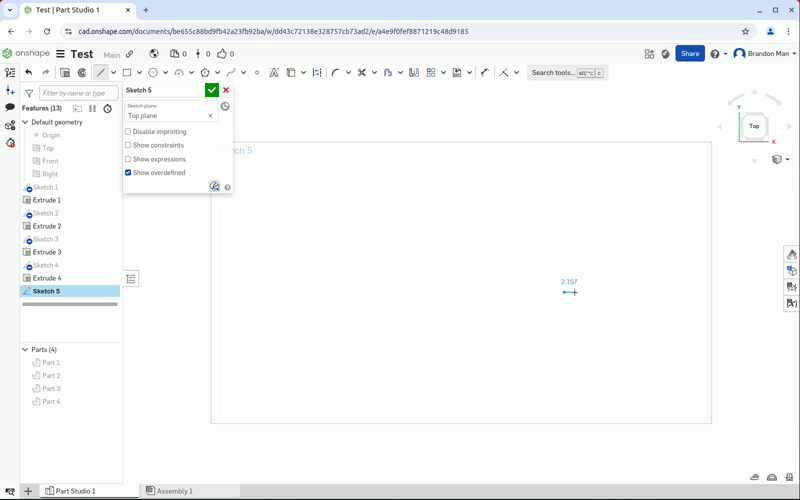
key_down(shift)
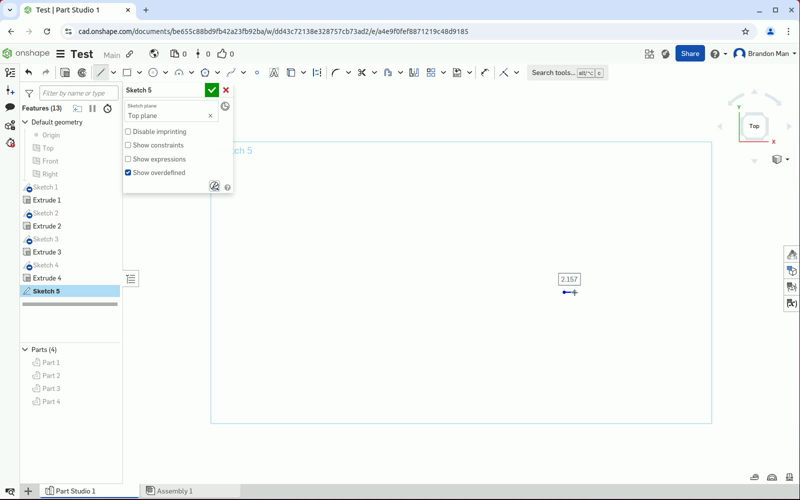
mouse_move(589, 292)
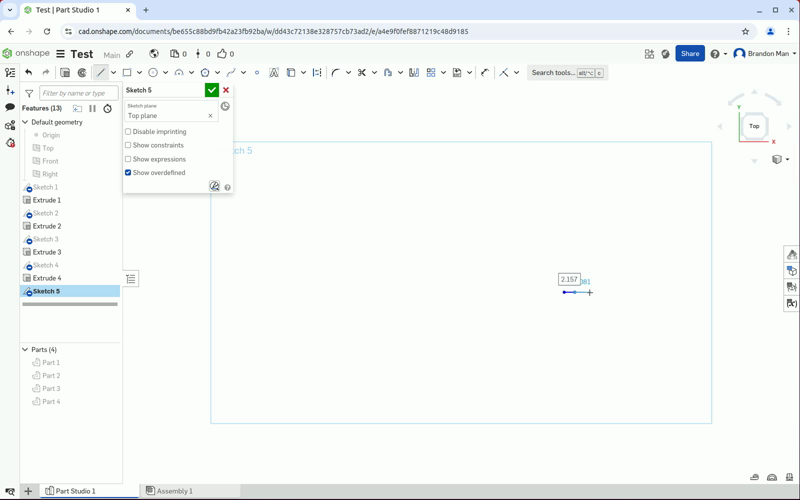
mouse_move(574, 281)
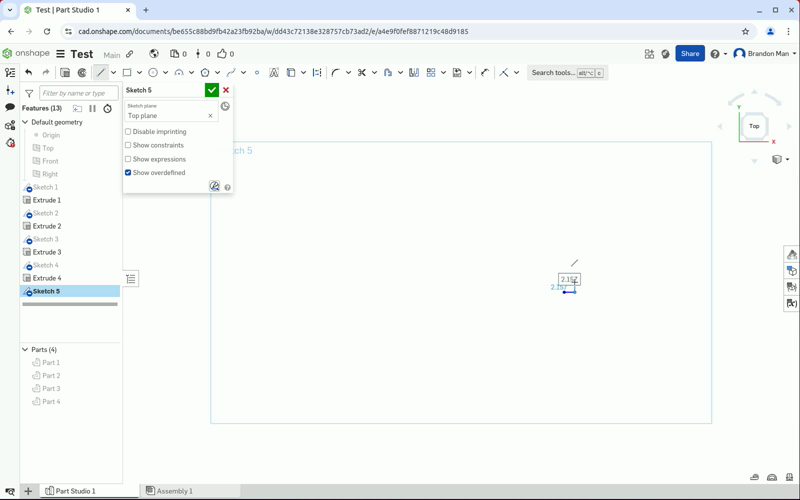
click(574, 281)
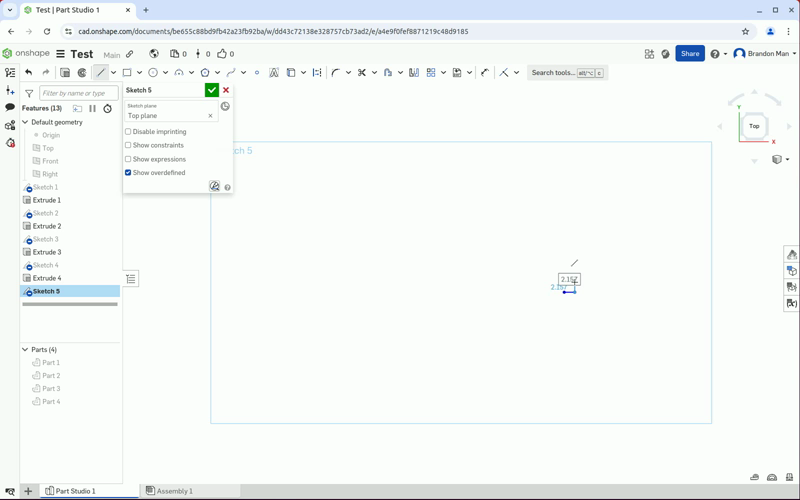
key_up(shift)
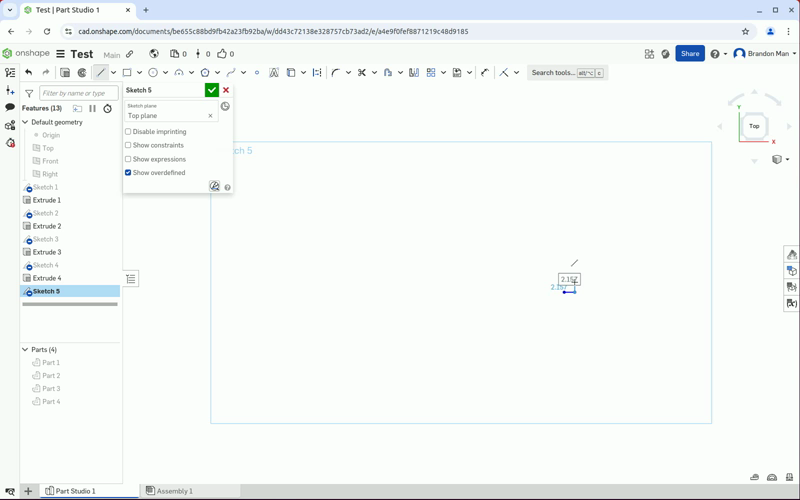
key_down(shift)
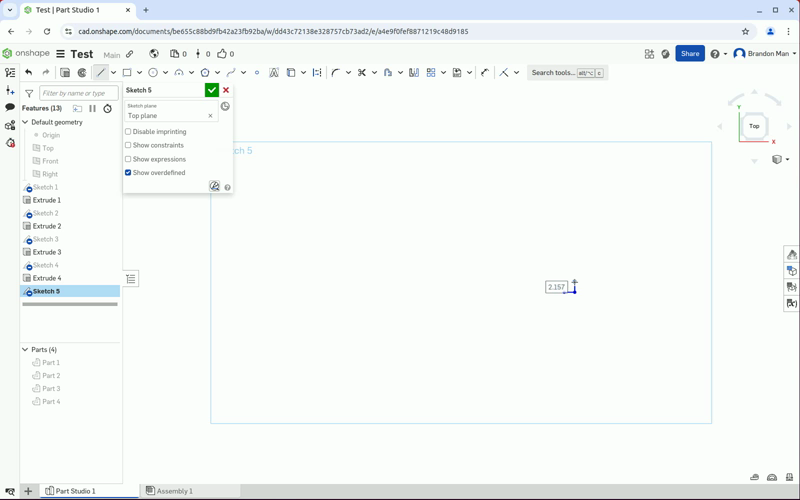
mouse_move(589, 281)
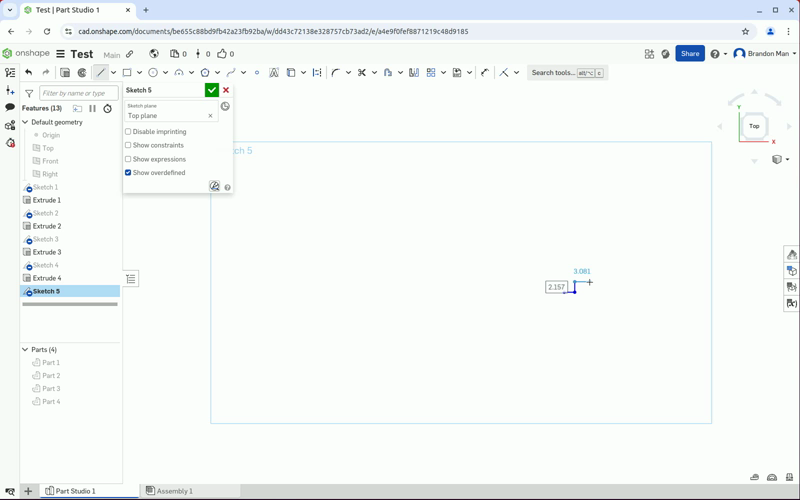
mouse_move(564, 281)
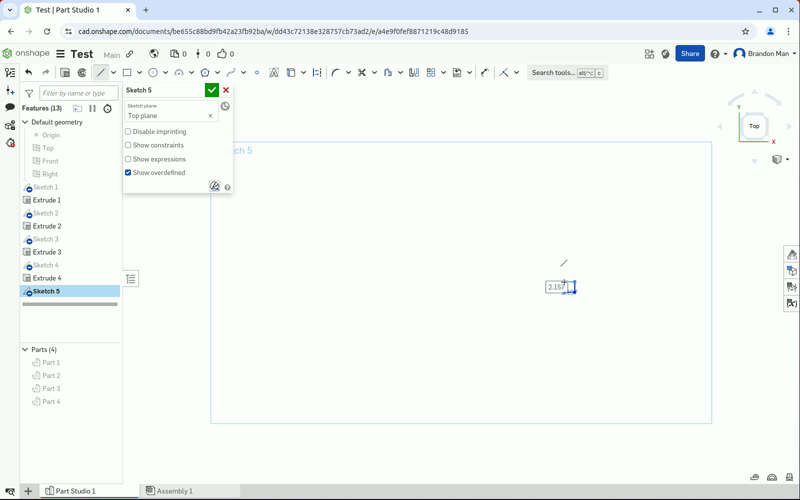
click(564, 281)
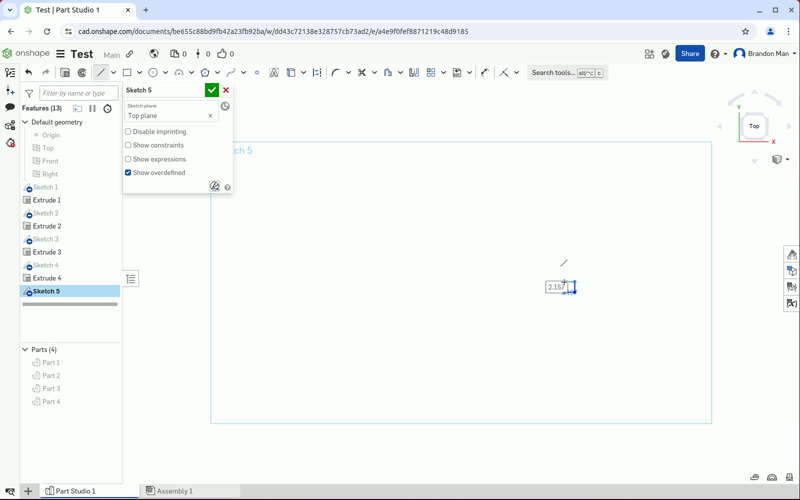
key_up(shift)
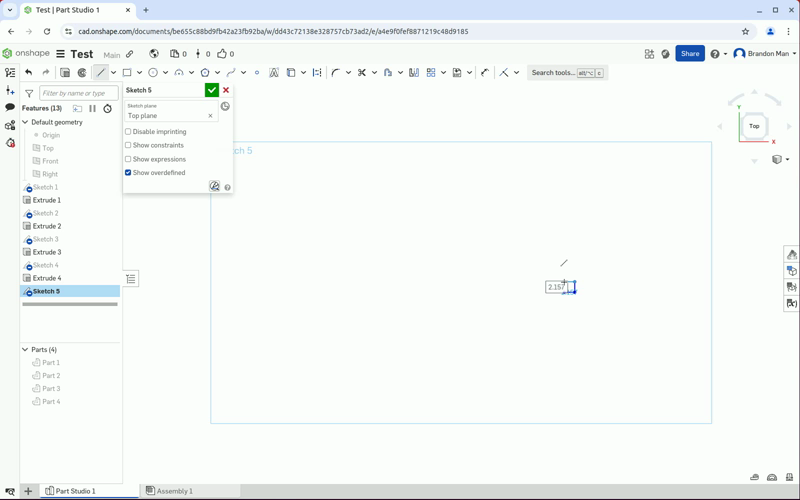
mouse_move(589, 281)
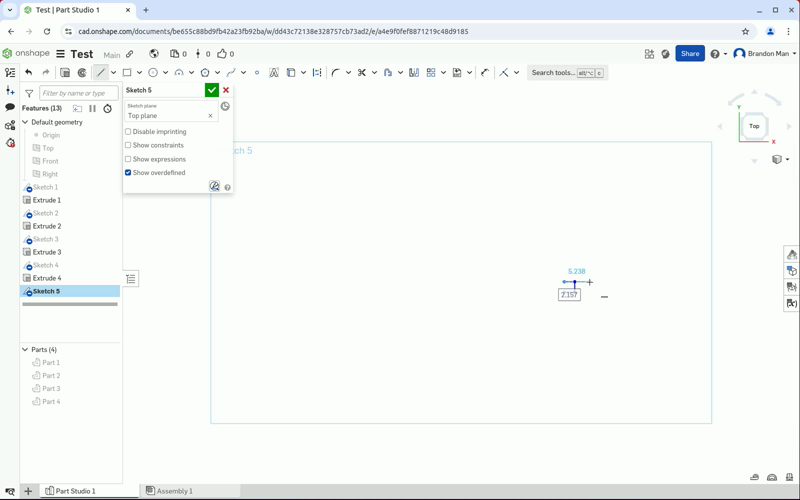
key_down(shift)
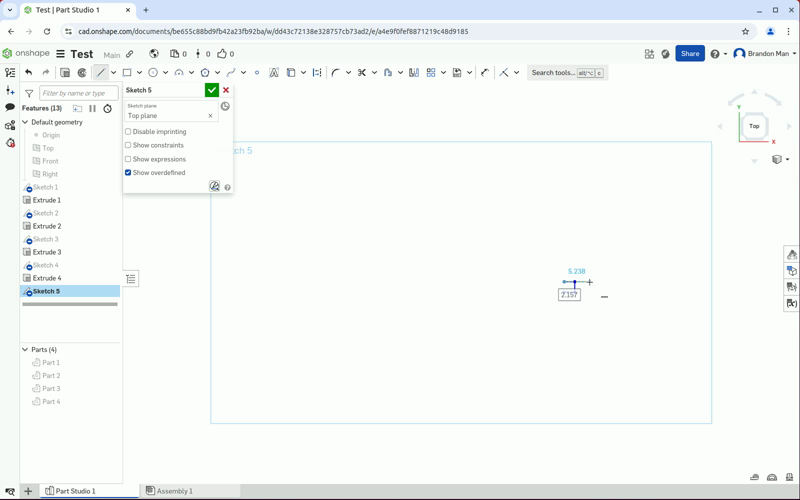
mouse_move(564, 292)
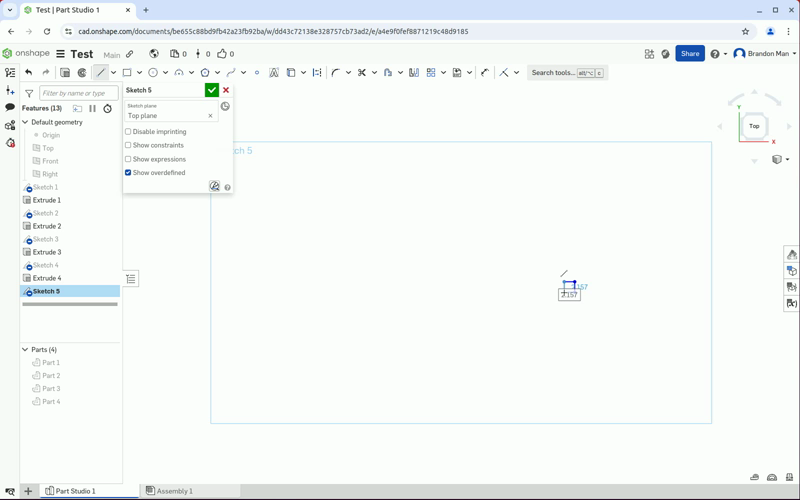
key_up(shift)
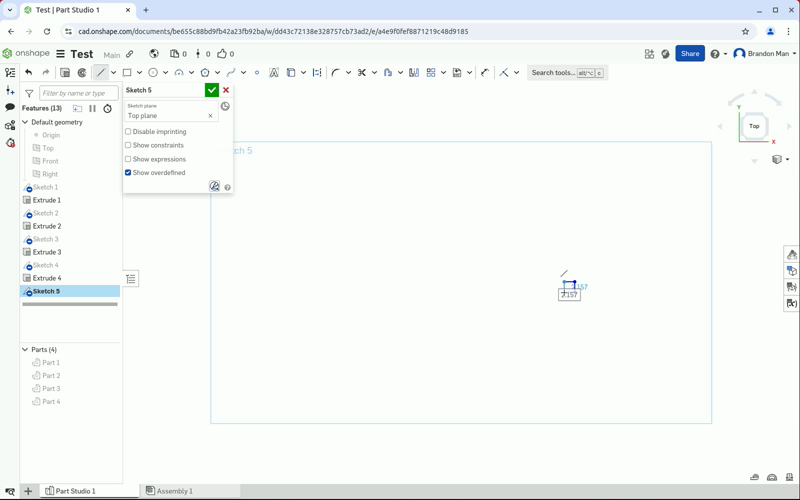
click(564, 292)
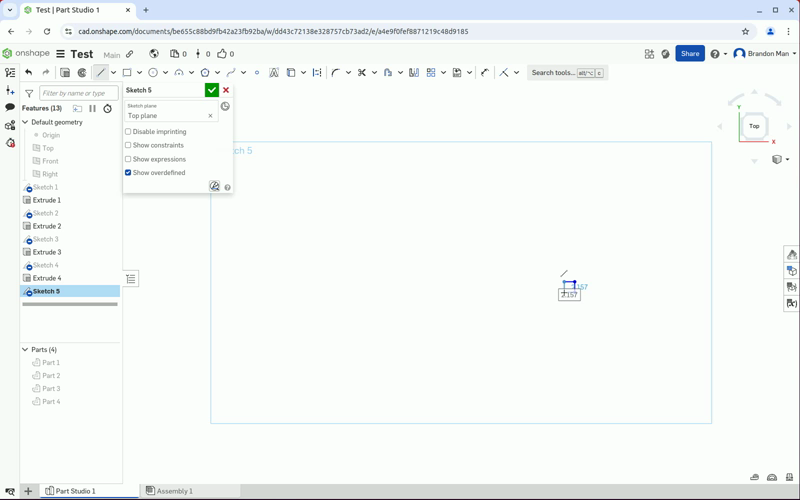
key(esc)
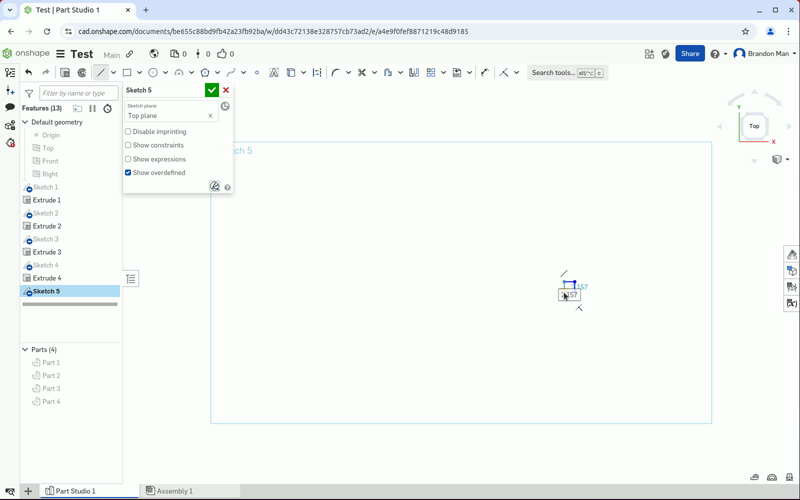
mouse_move(572, 288)
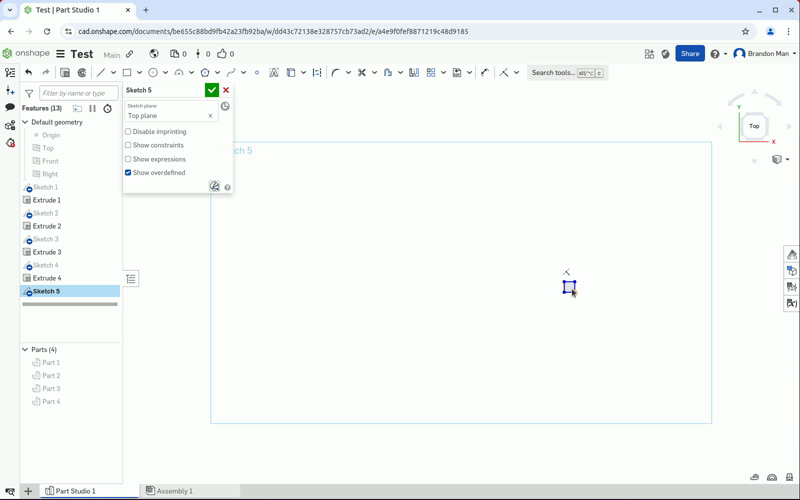
scroll(6)
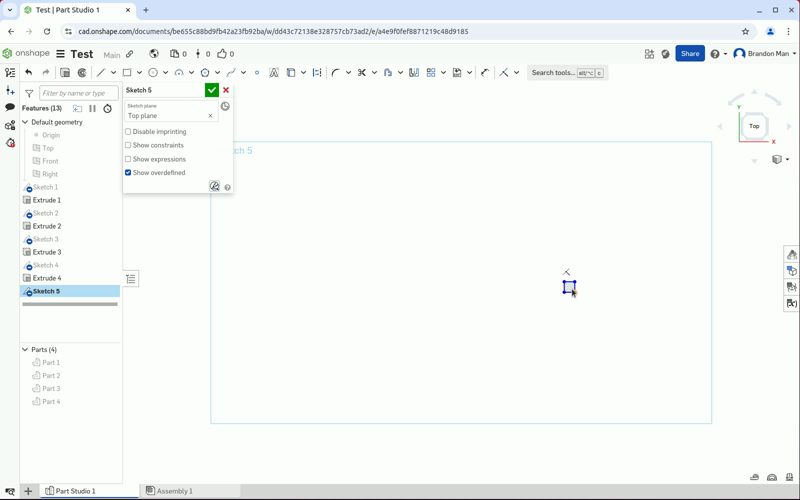
scroll(6)
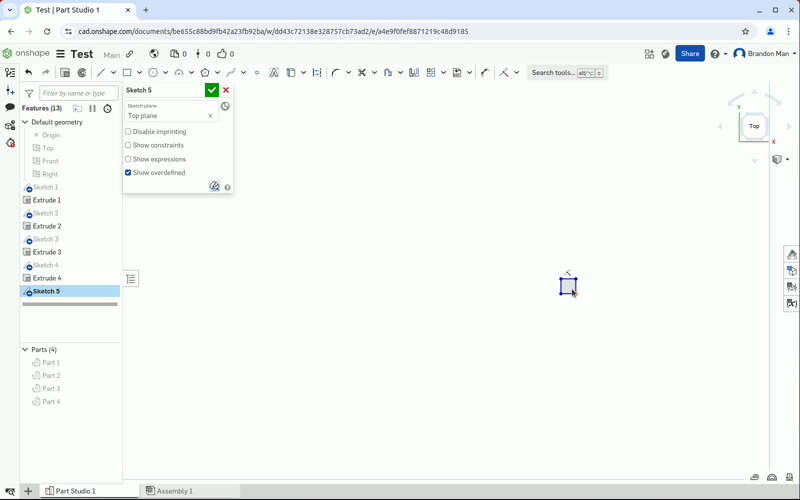
scroll(6)
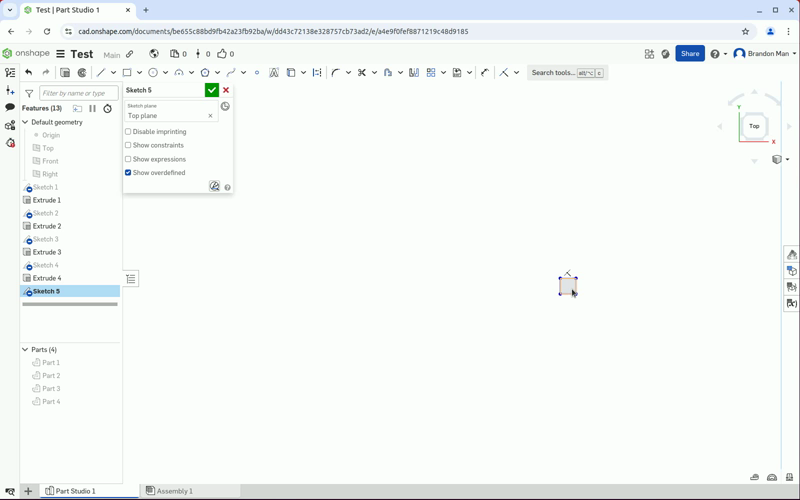
scroll(6)
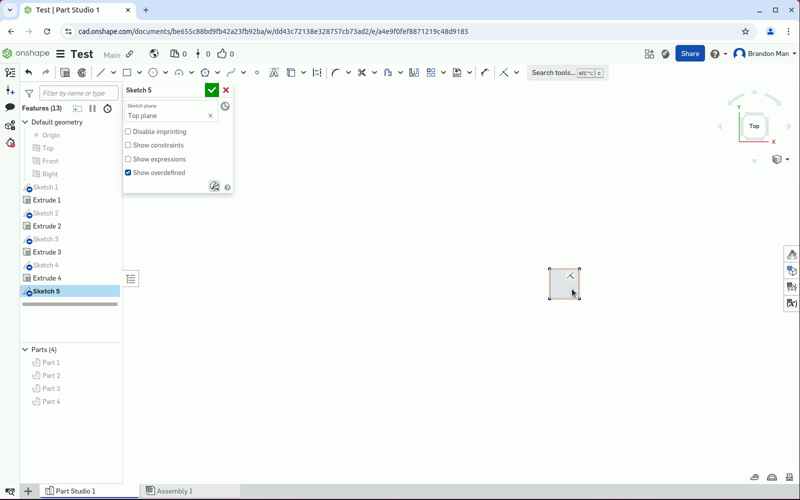
scroll(6)
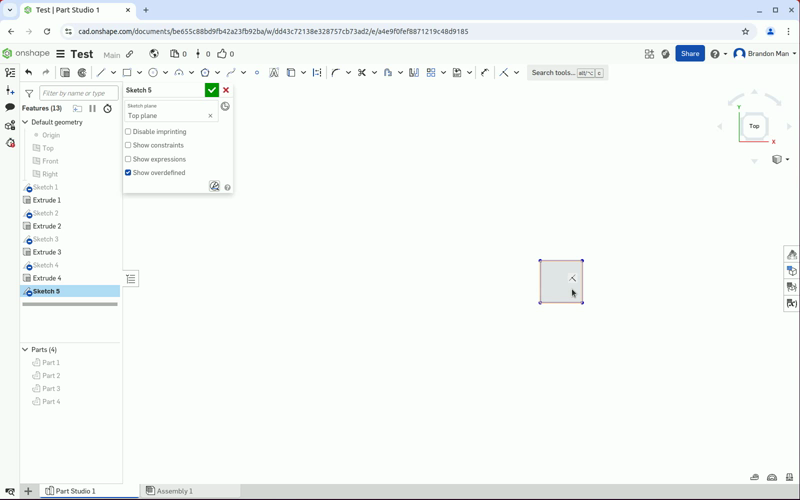
scroll(6)
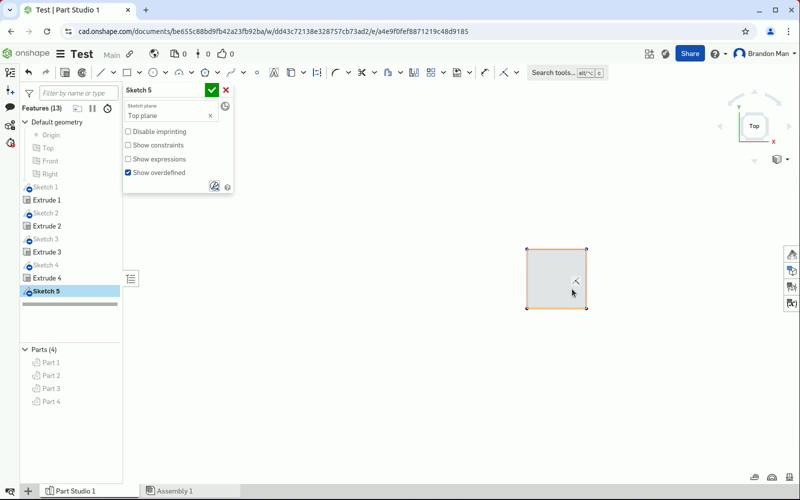
scroll(6)
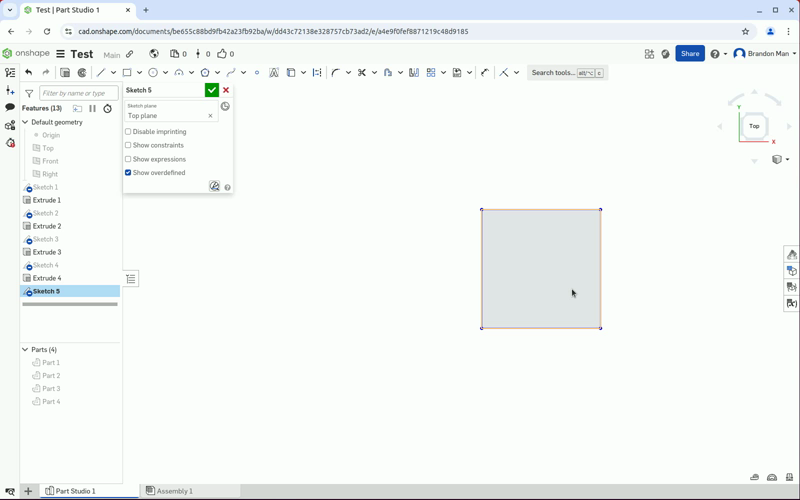
click(572, 288)
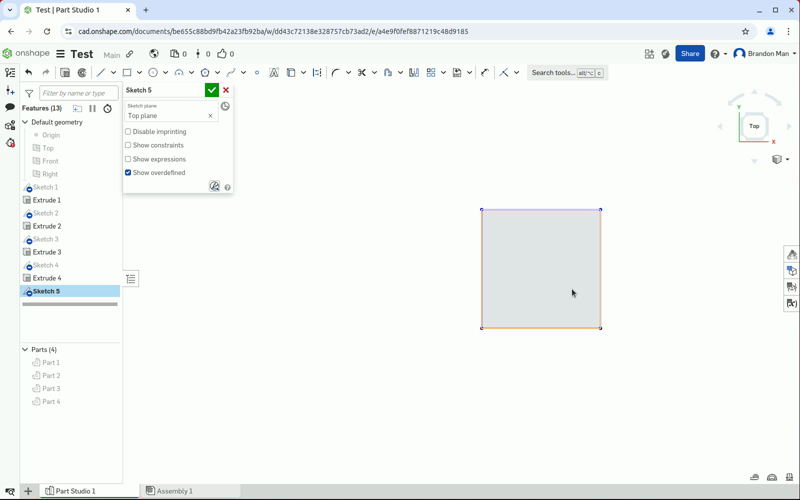
scroll(-6)
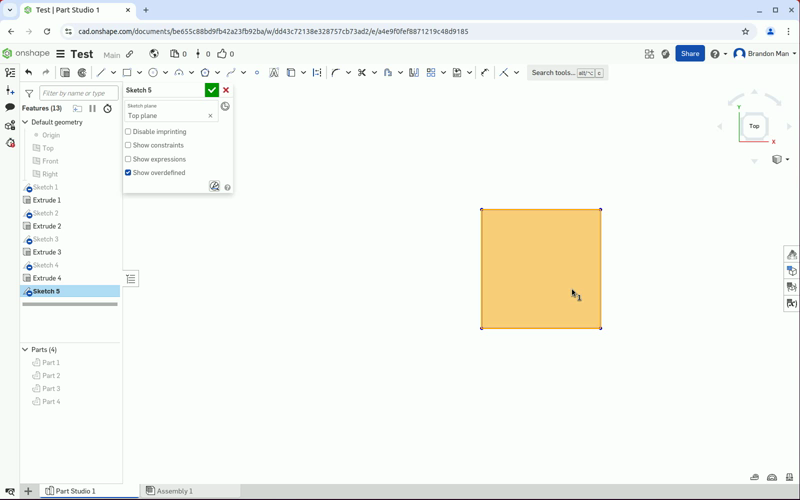
scroll(-6)
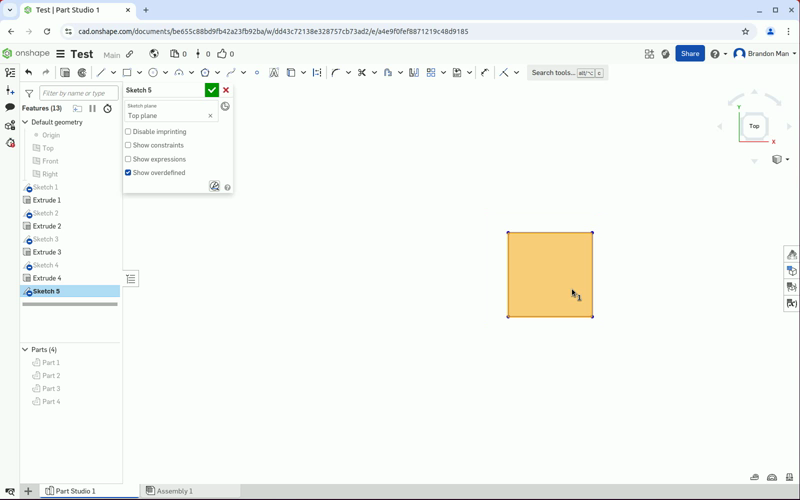
scroll(-6)
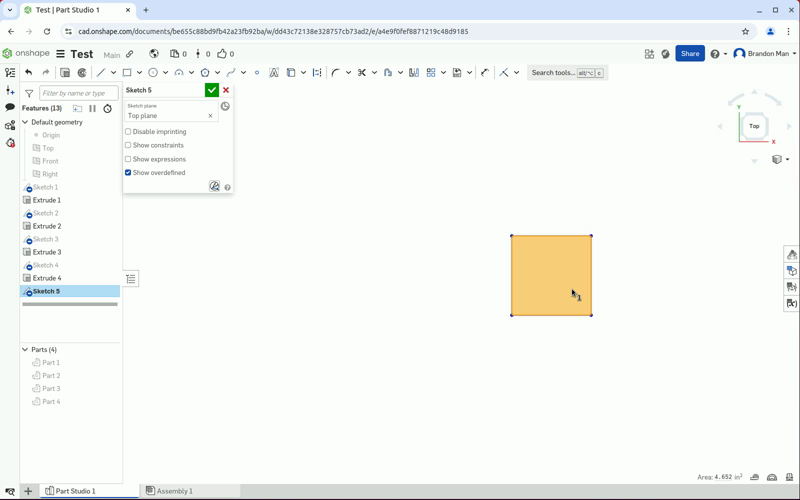
scroll(-6)
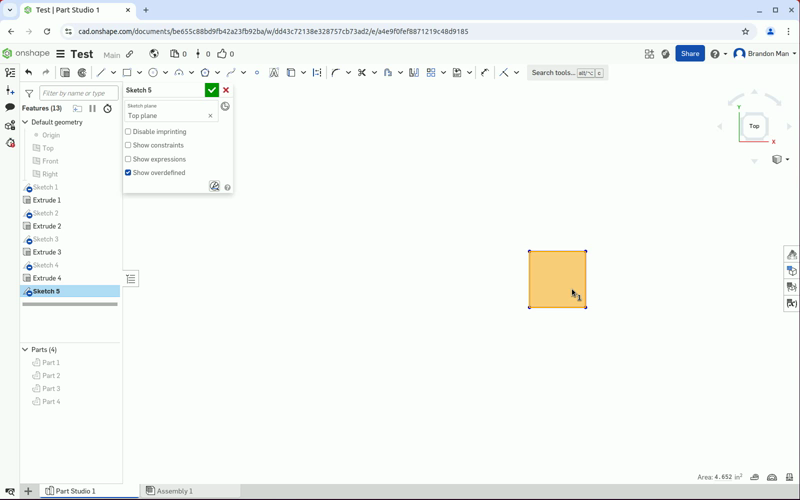
scroll(-6)
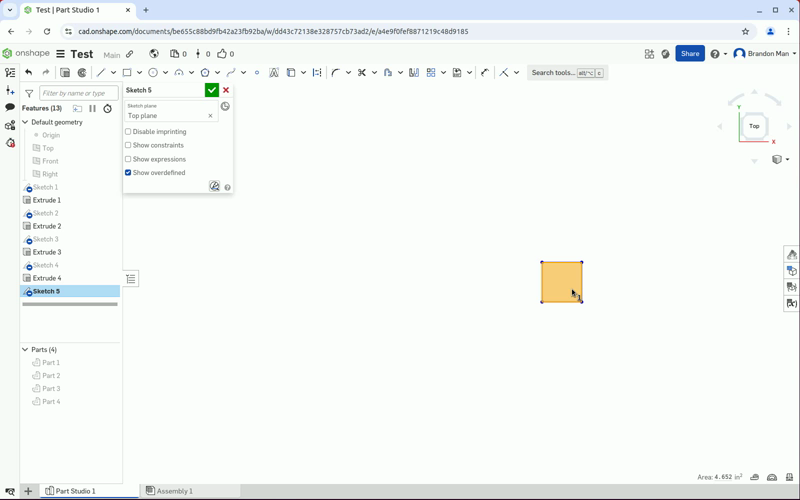
scroll(-6)
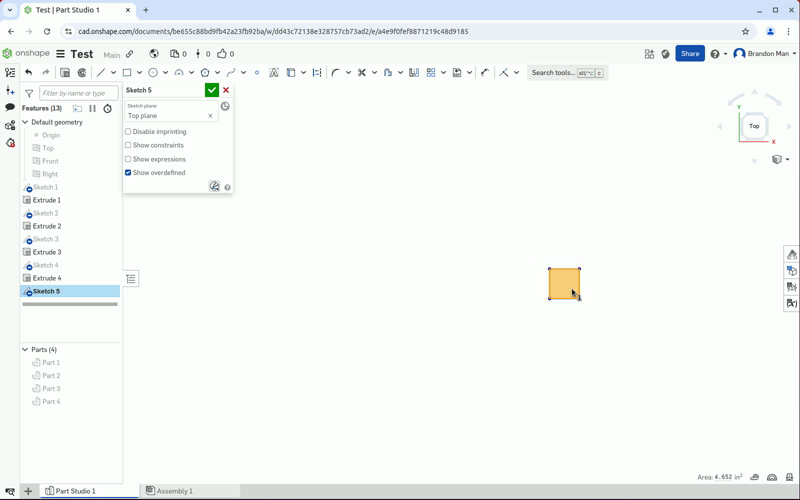
scroll(-6)
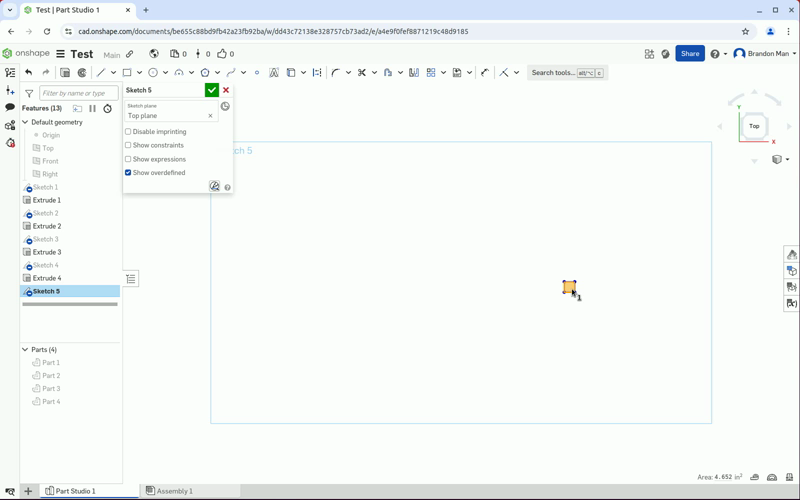
mouse_move(73, 352)
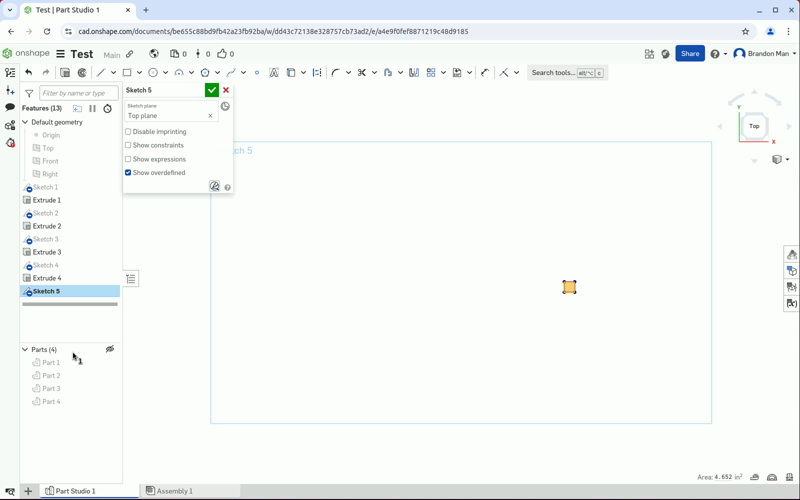
key(shift+y)
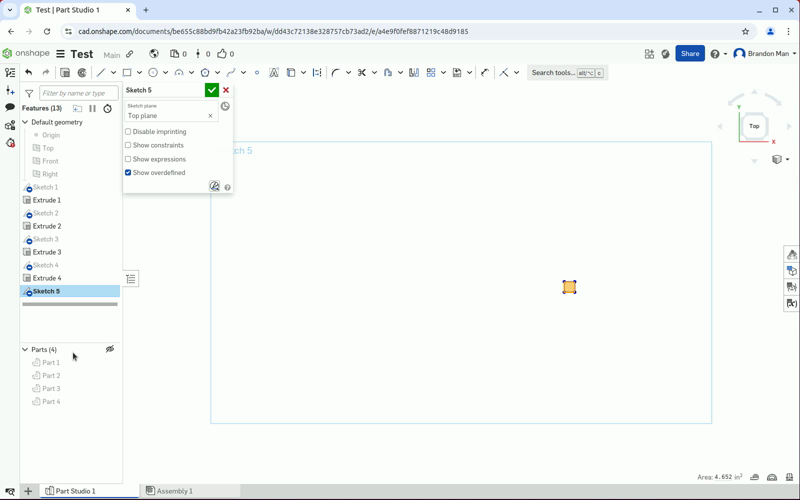
key(shift+e)
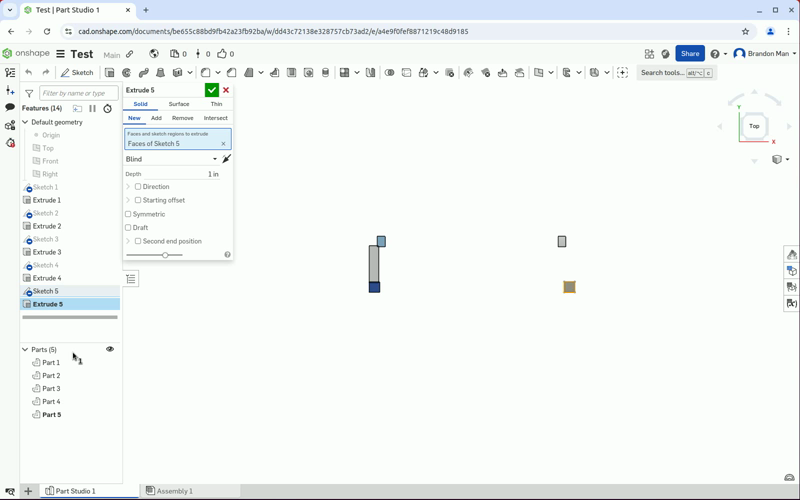
mouse_move(143, 106)
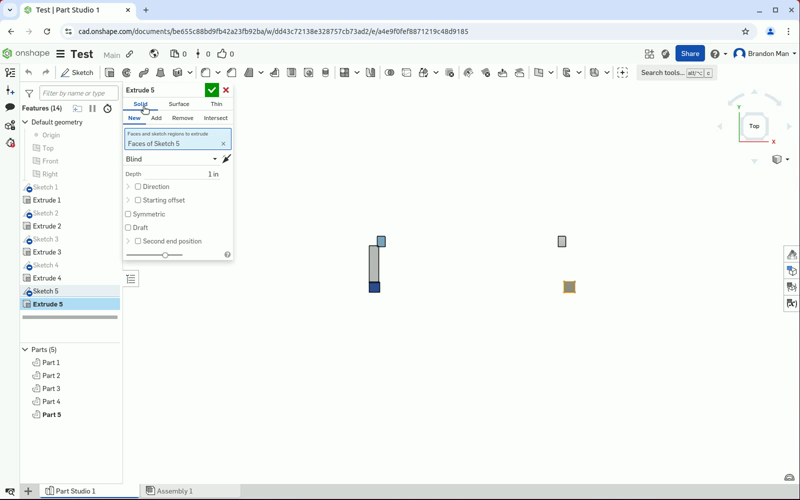
click(143, 106)
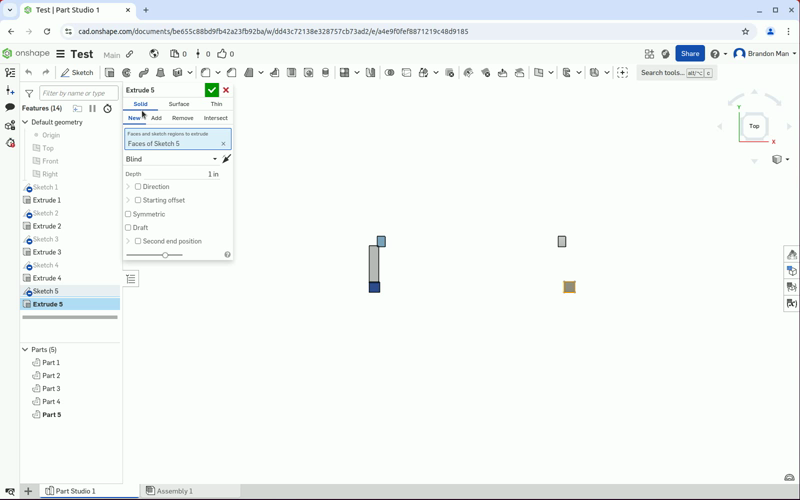
mouse_move(137, 120)
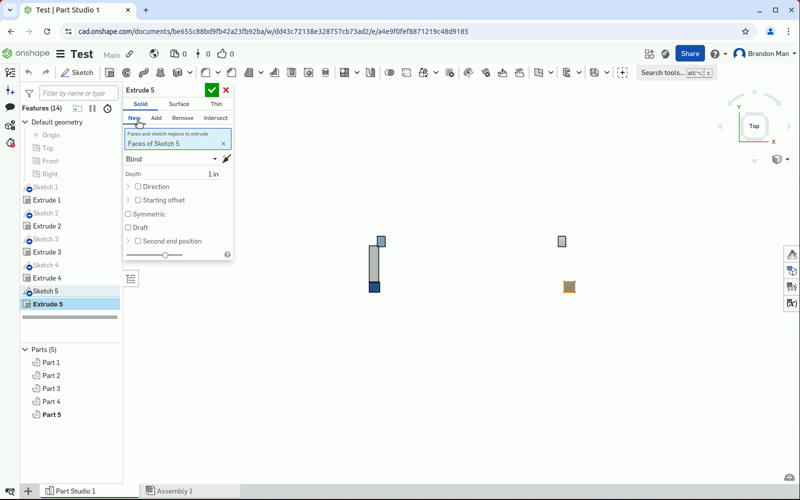
click(137, 120)
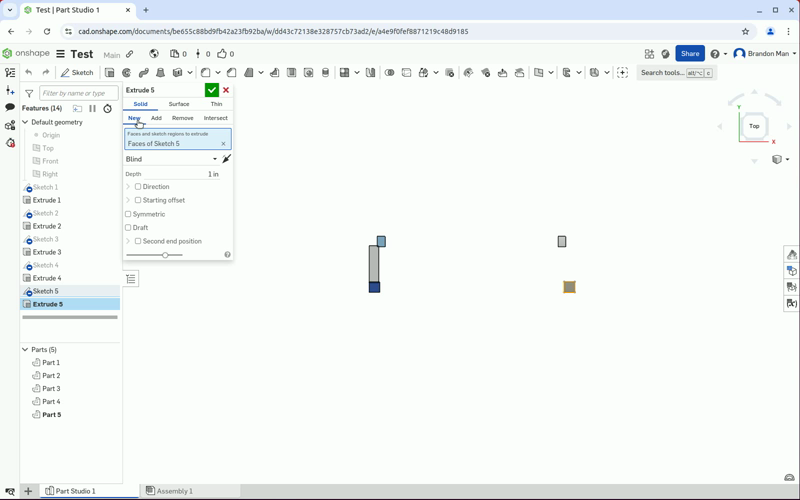
key(tab, 4)
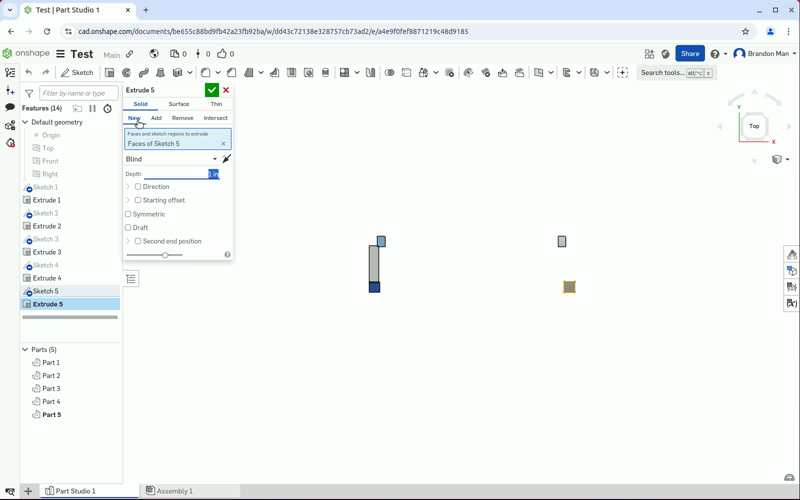
text(1.926)
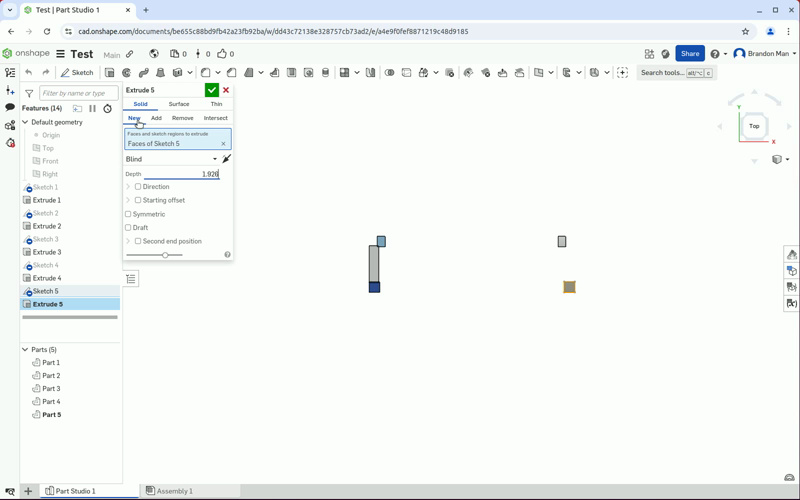
key(enter)
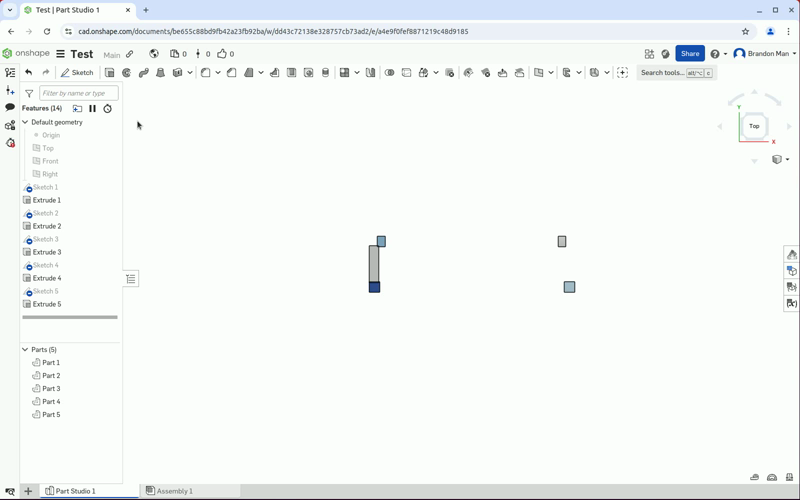
key(shift+h)
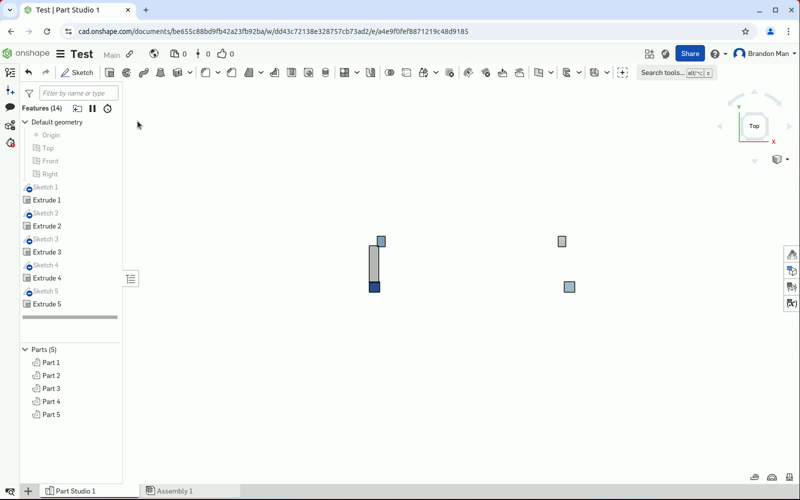
key(shift+h)
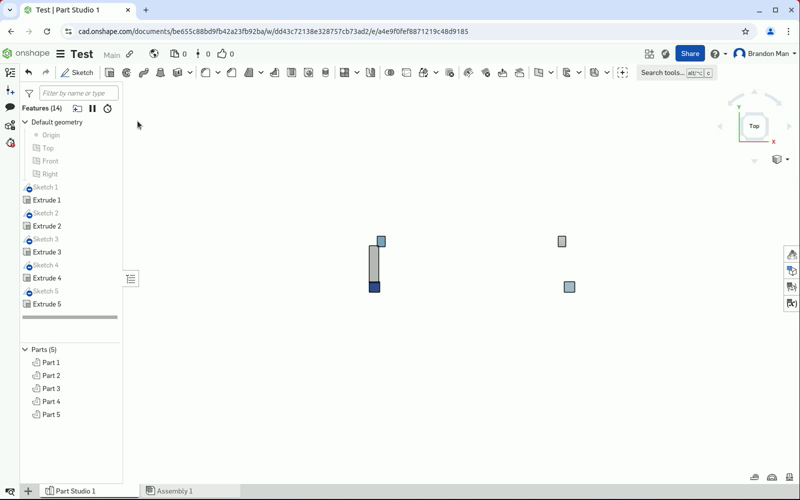
mouse_move(73, 189)
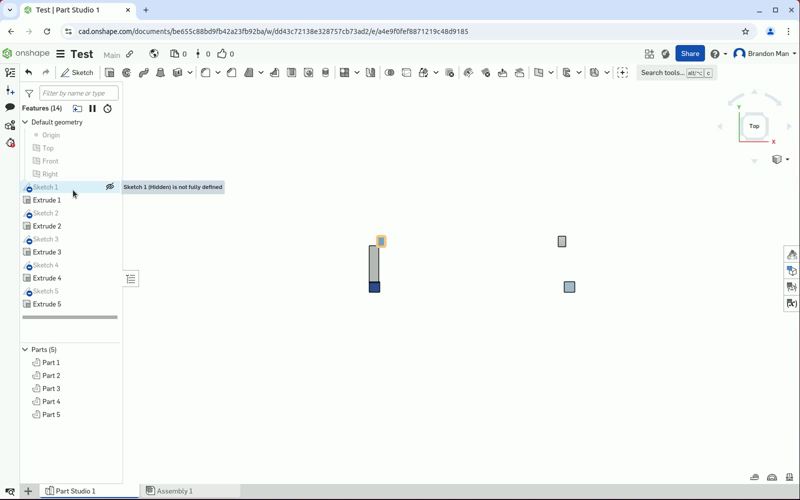
click(73, 189)
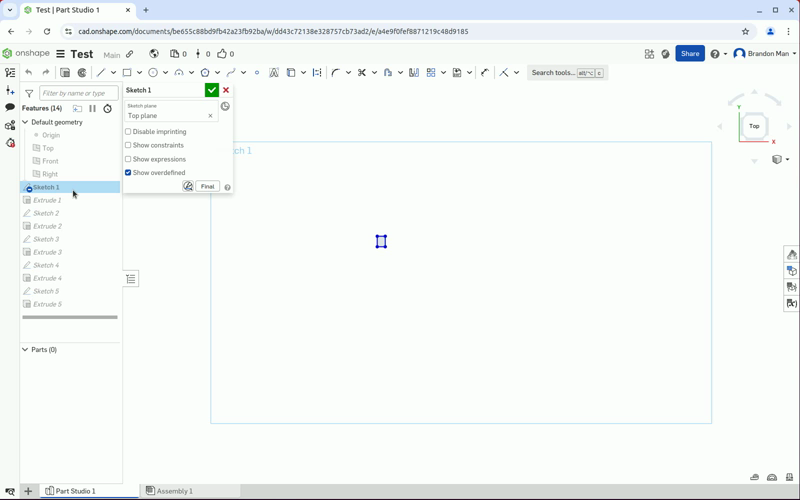
mouse_move(229, 92)
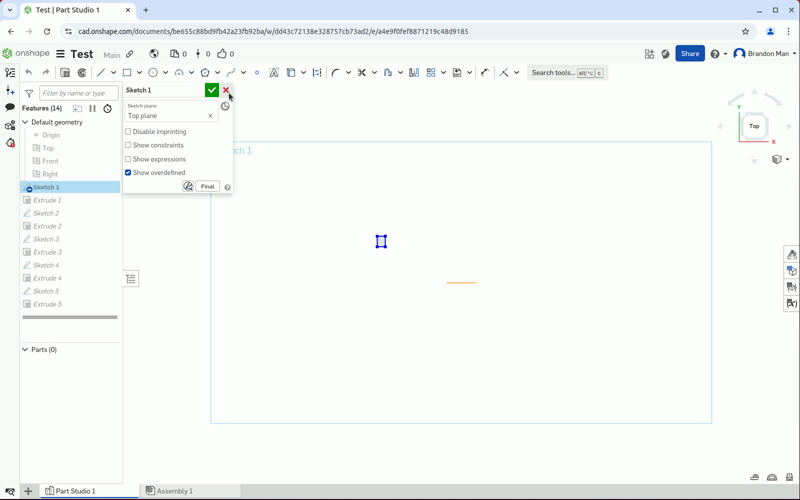
click(229, 92)
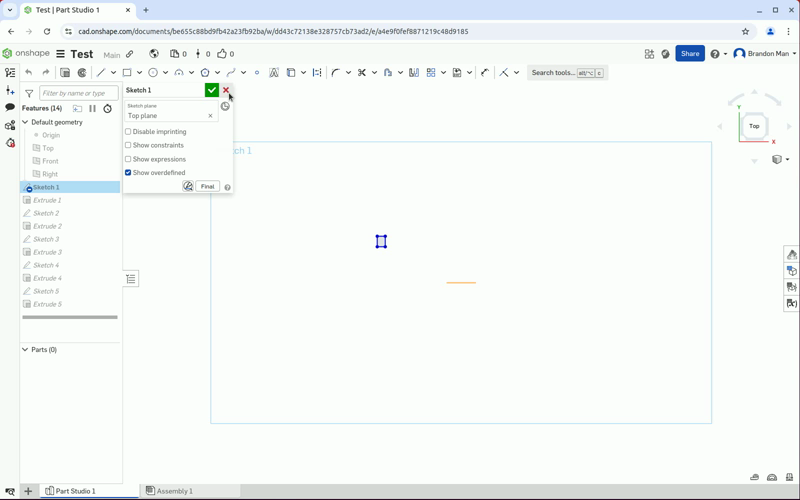
key(shift+s)
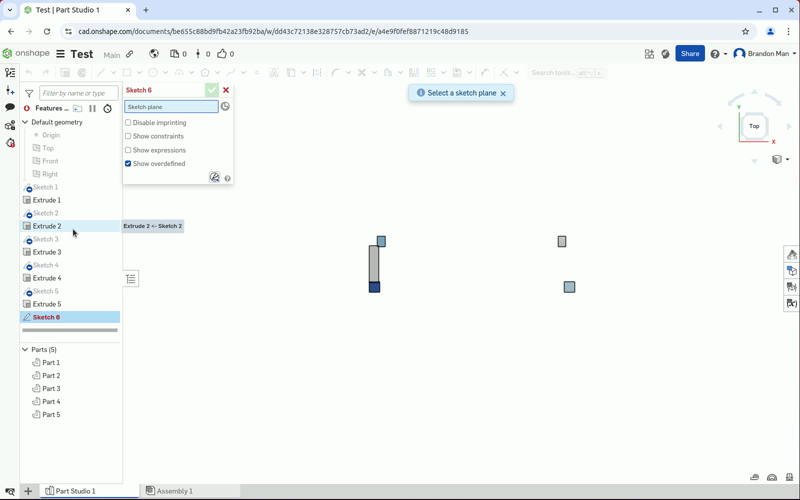
scroll(3)
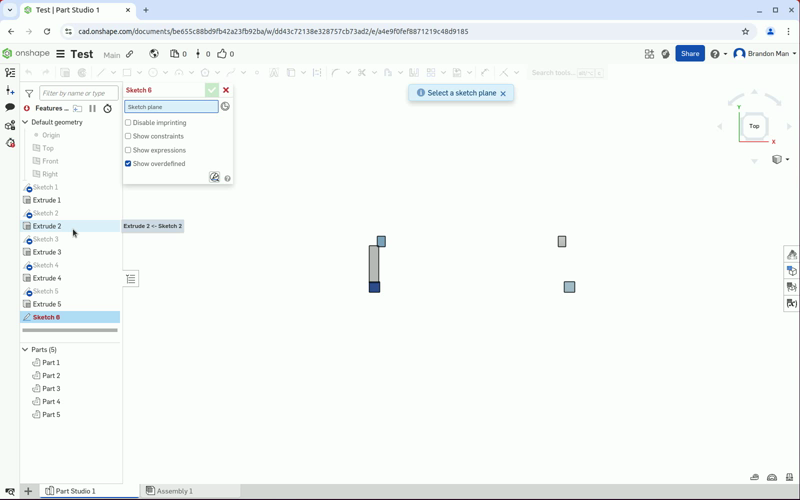
mouse_move(73, 150)
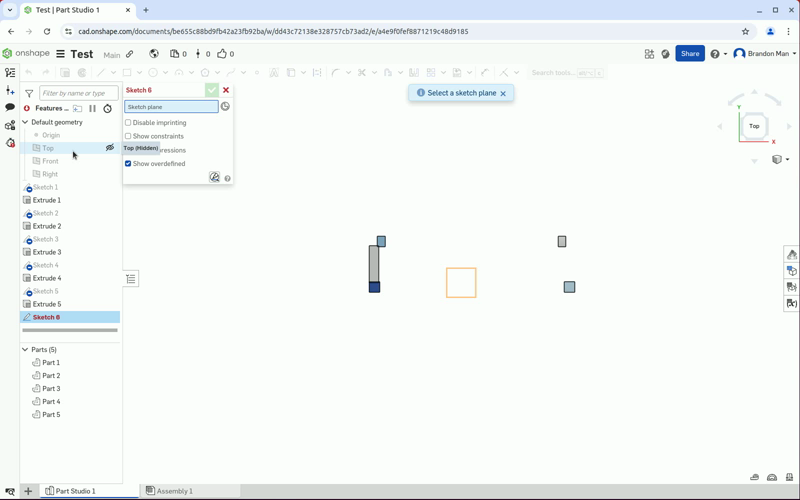
click(73, 150)
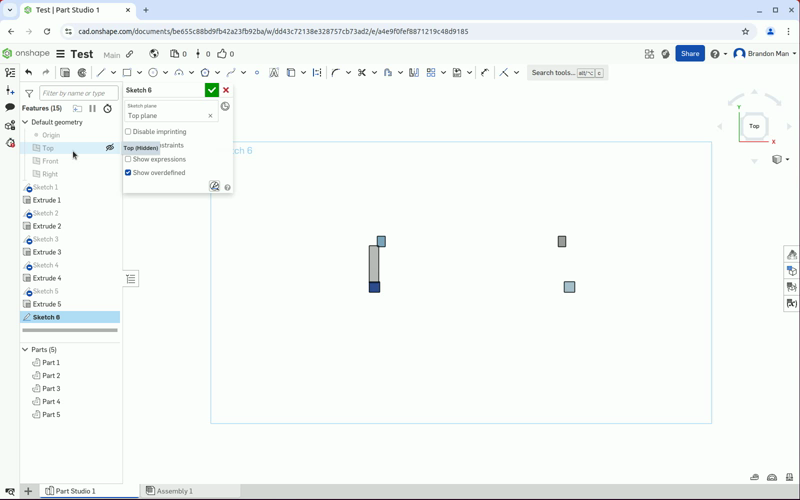
mouse_move(73, 352)
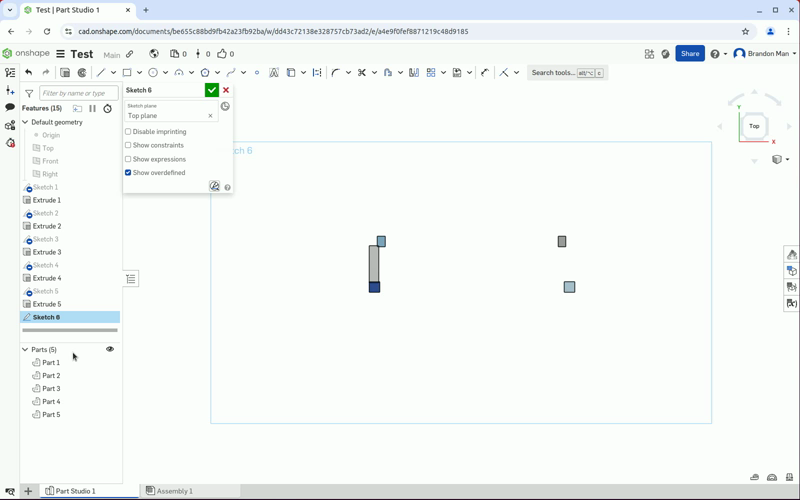
key(y)
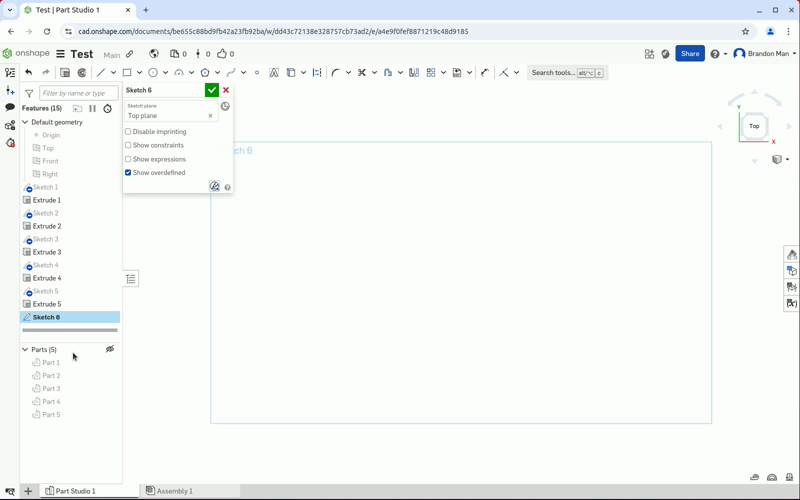
key(l)
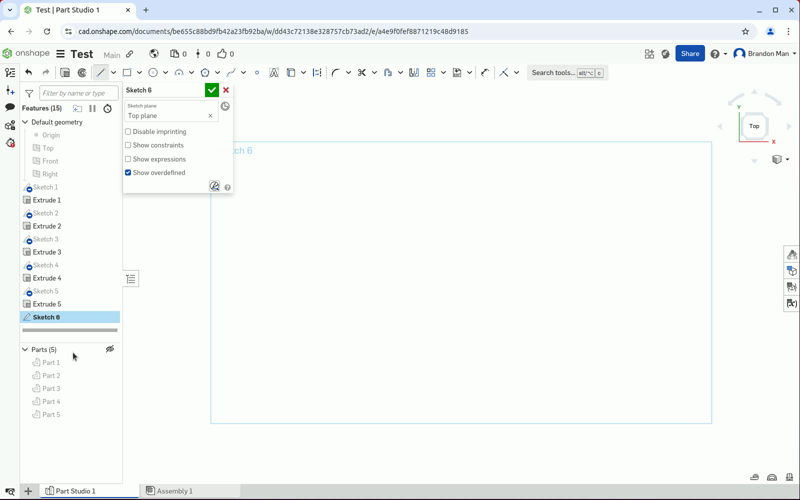
key_down(shift)
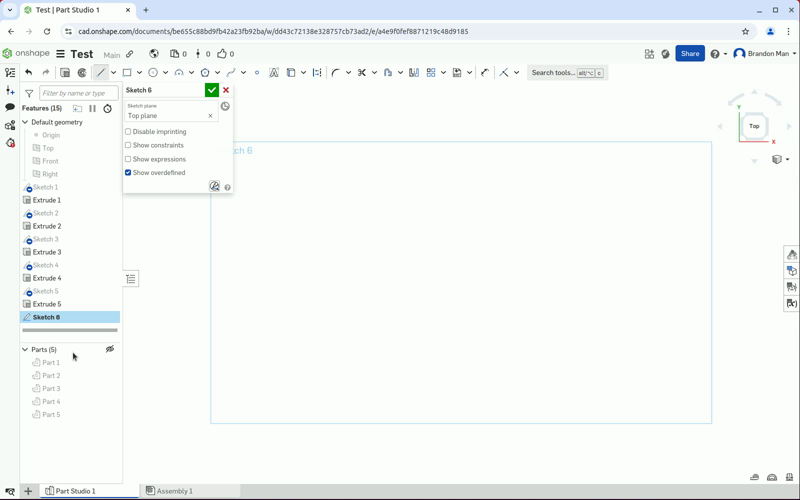
mouse_move(564, 282)
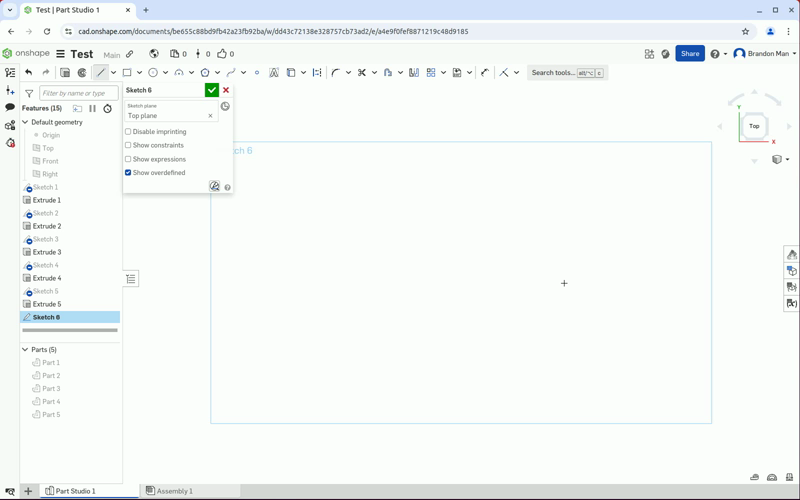
click(564, 282)
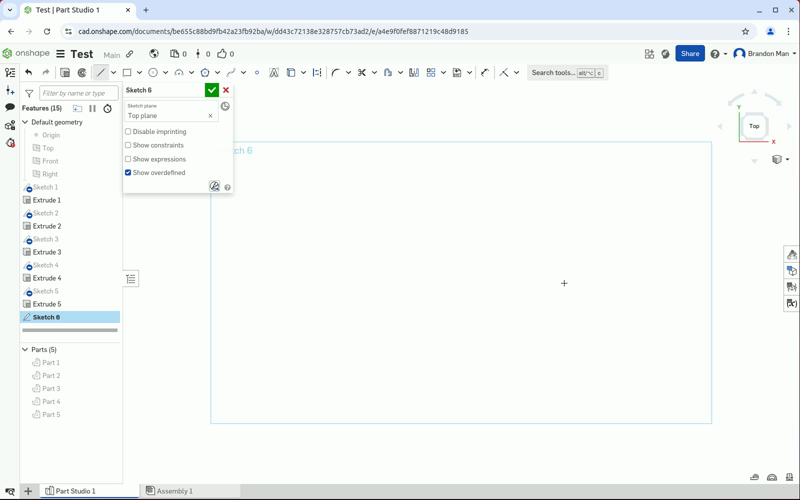
key_up(shift)
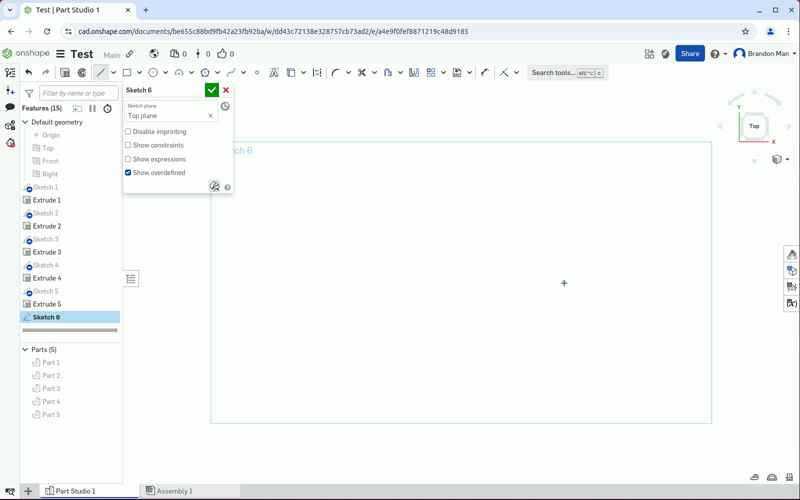
key_down(shift)
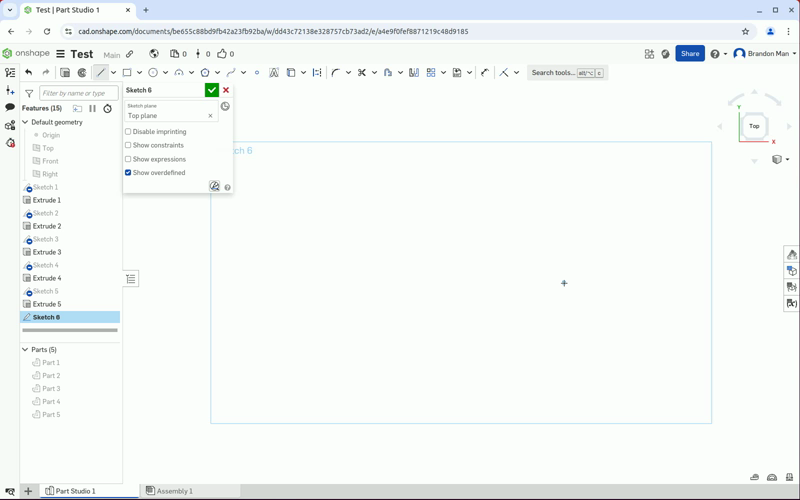
mouse_move(589, 282)
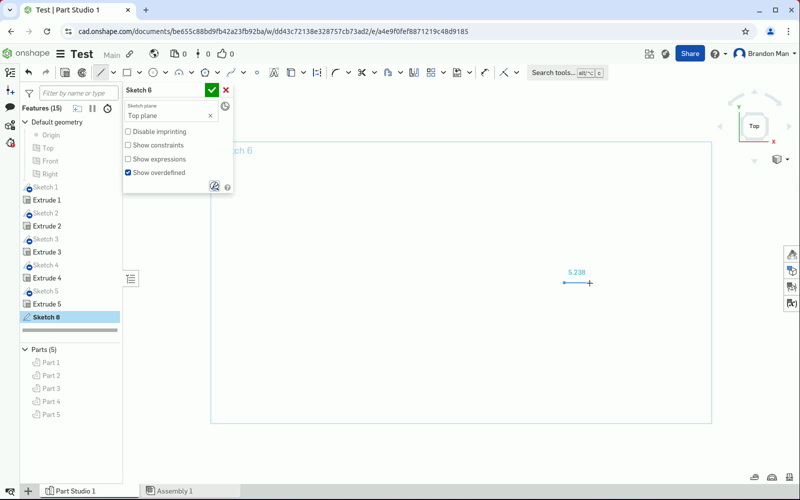
mouse_move(573, 282)
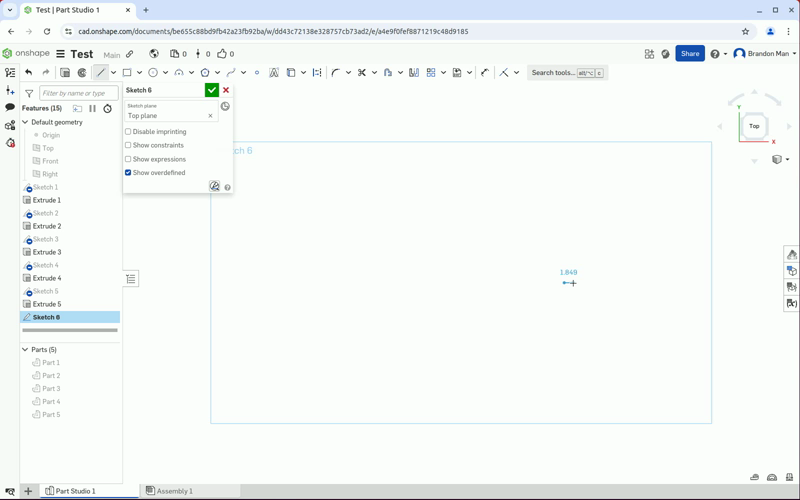
click(573, 282)
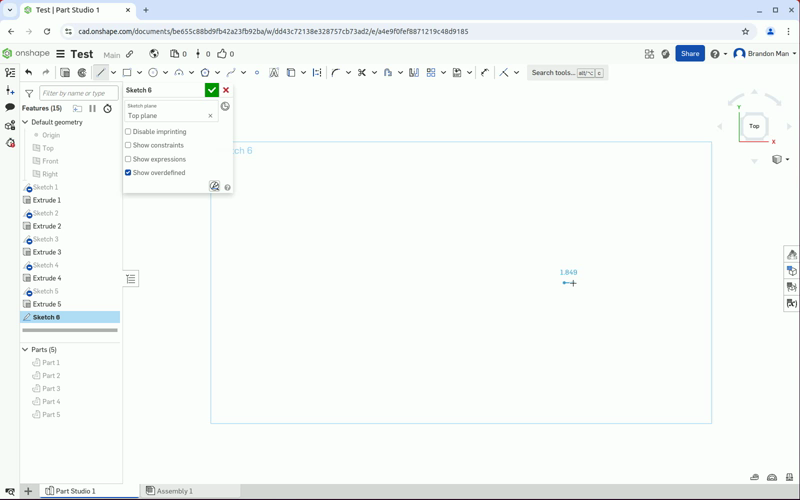
key_up(shift)
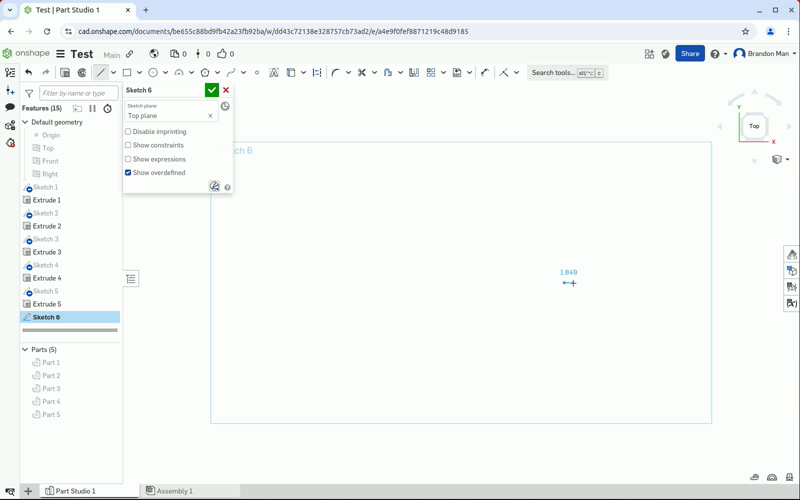
key_down(shift)
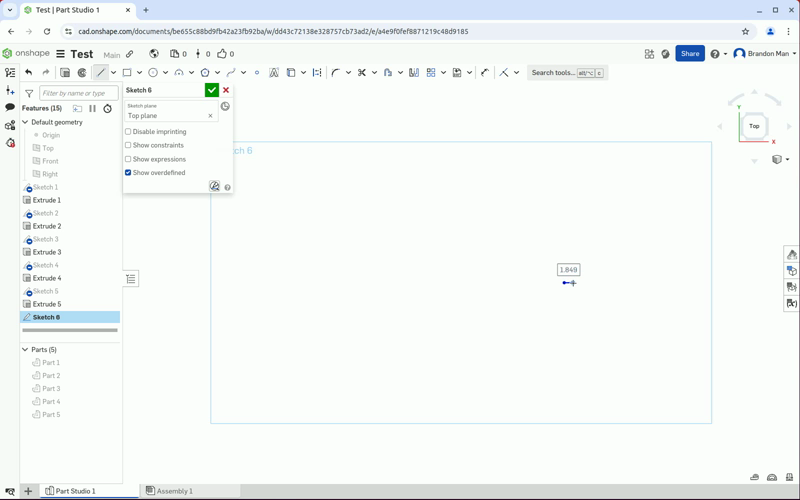
mouse_move(589, 282)
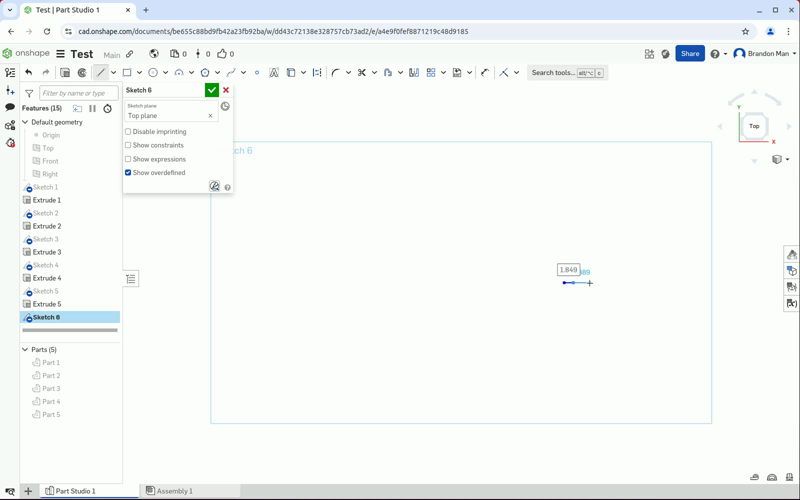
mouse_move(573, 245)
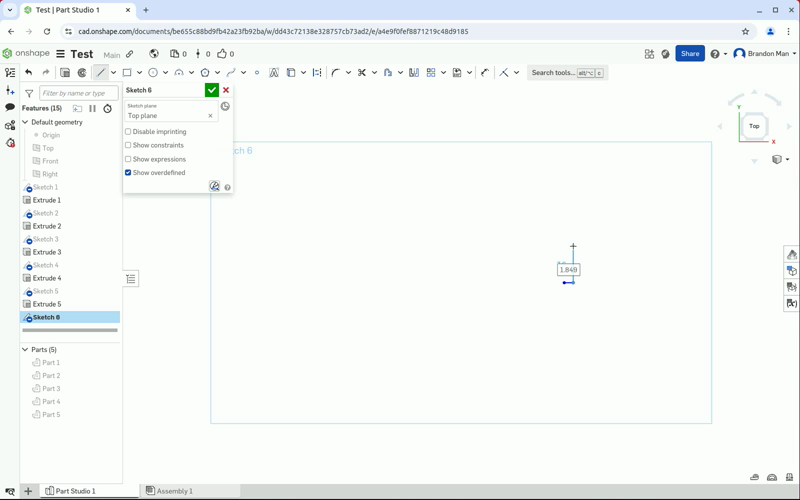
click(573, 245)
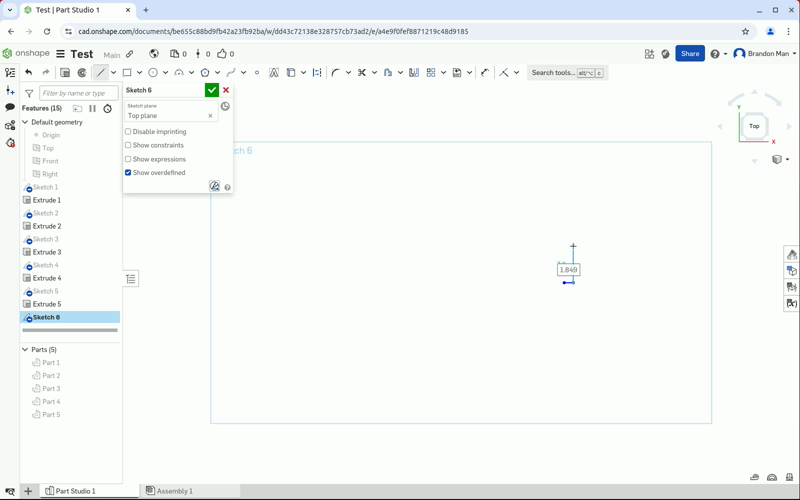
key_up(shift)
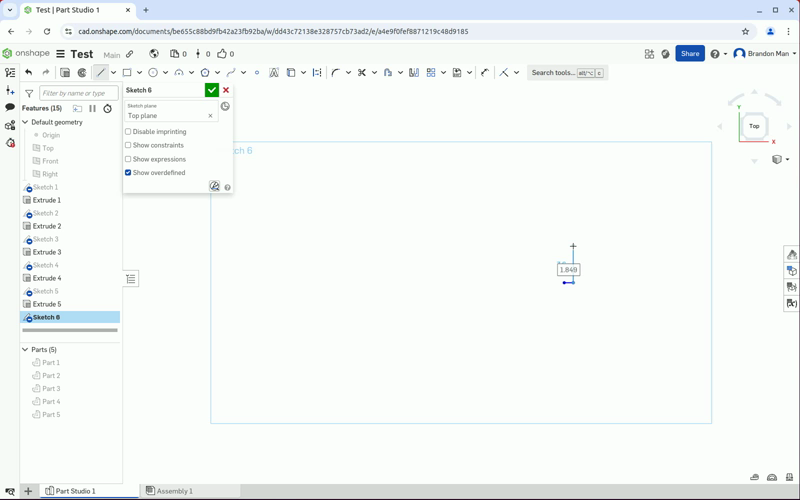
key_down(shift)
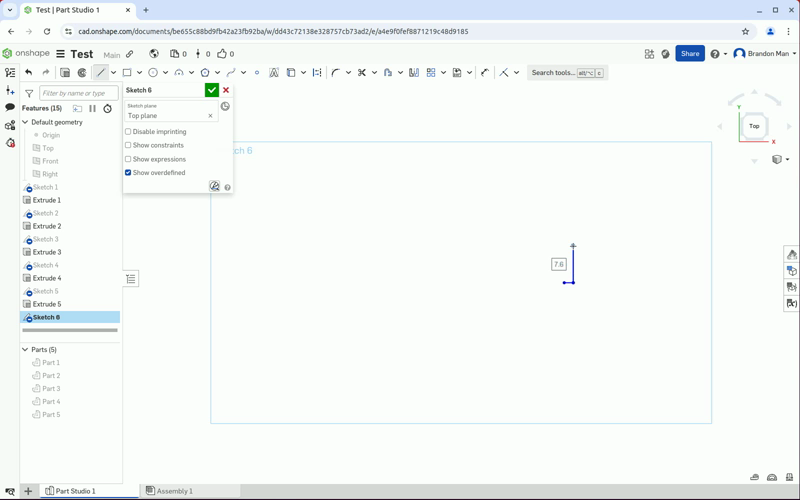
mouse_move(589, 245)
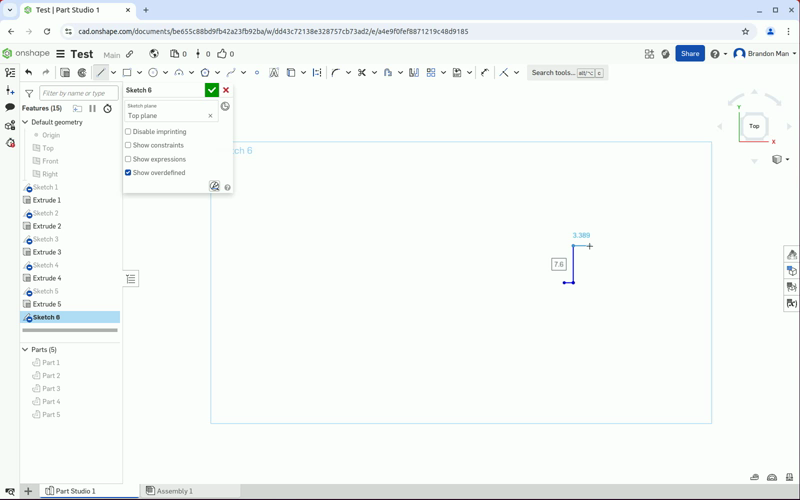
mouse_move(564, 245)
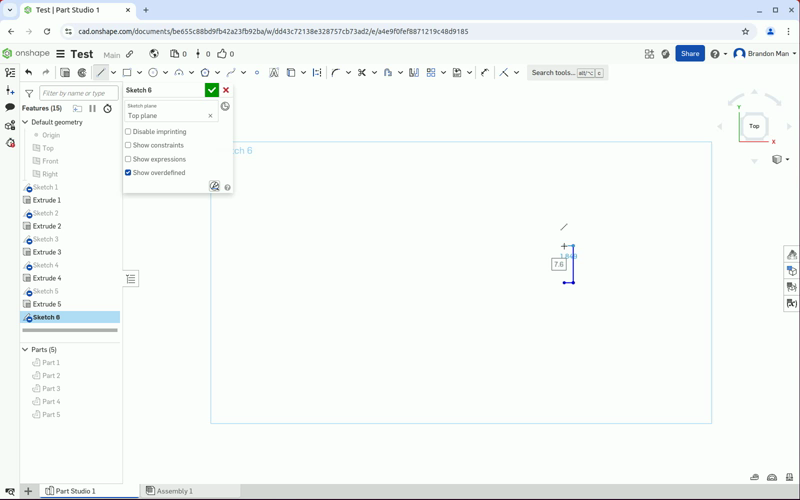
click(564, 245)
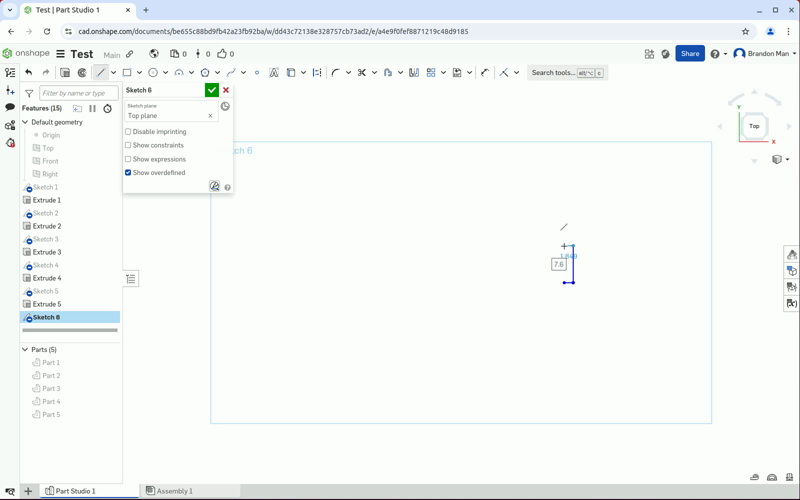
key_up(shift)
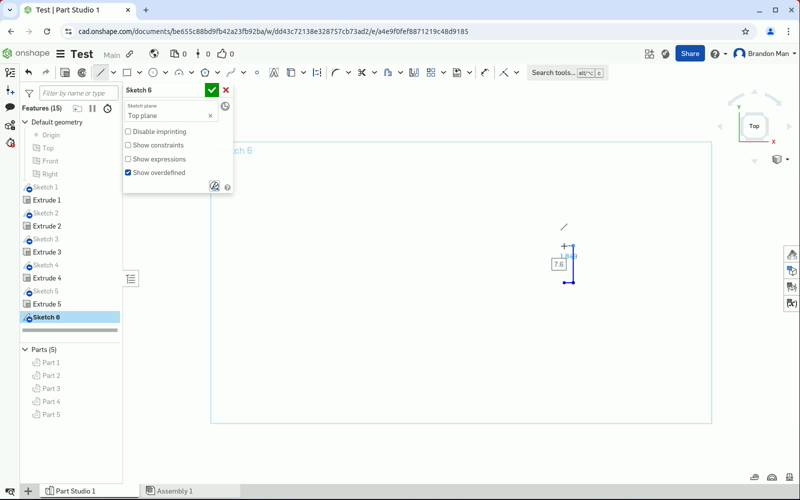
mouse_move(589, 245)
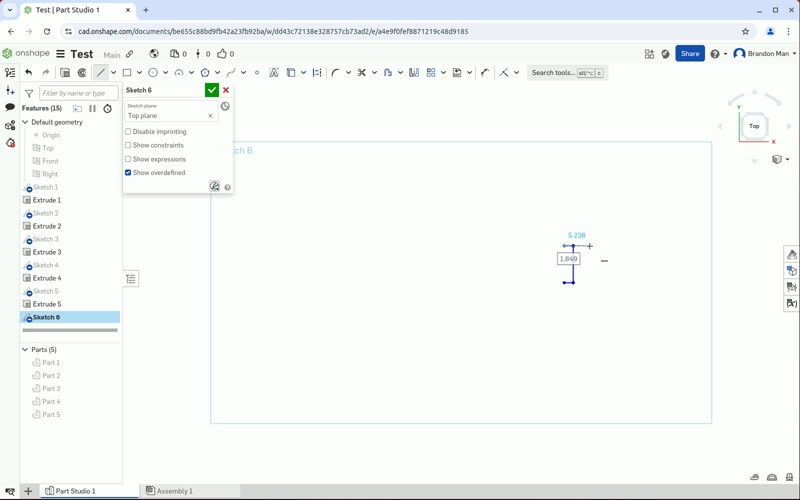
key_down(shift)
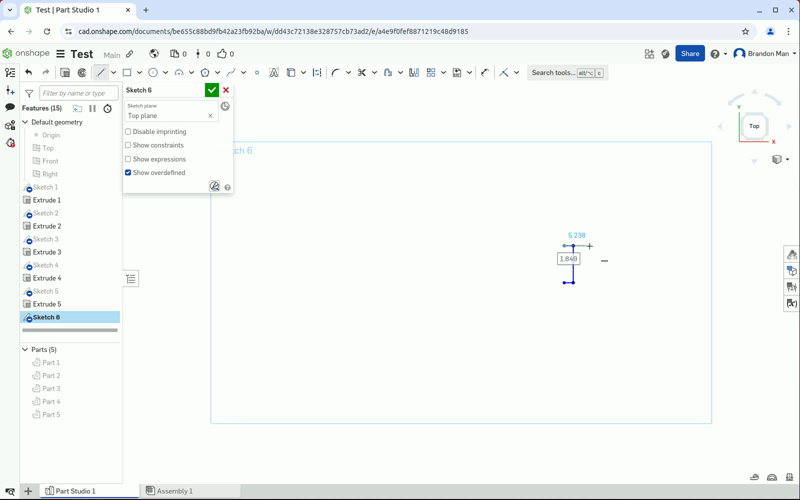
mouse_move(564, 282)
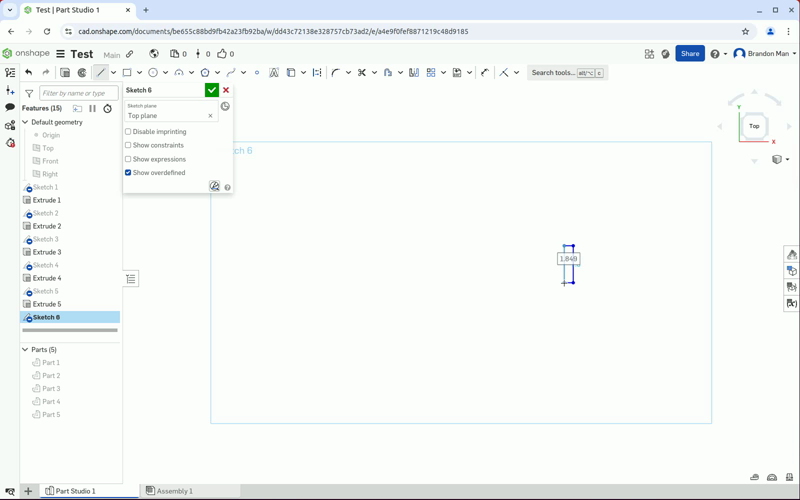
key_up(shift)
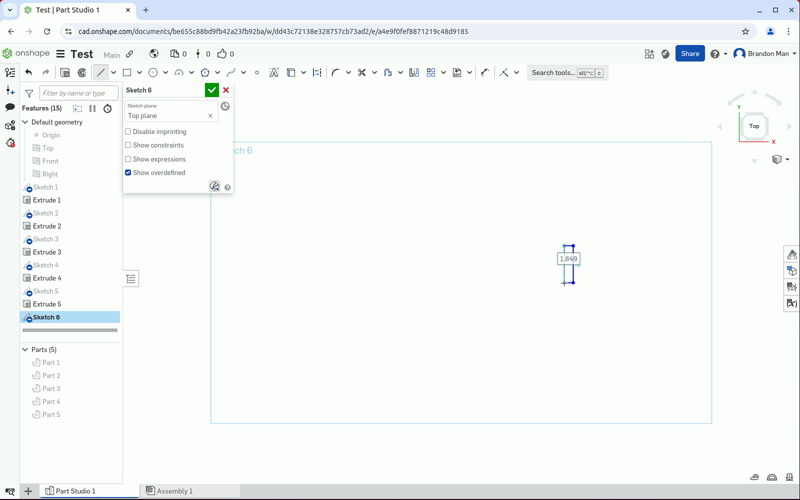
click(564, 282)
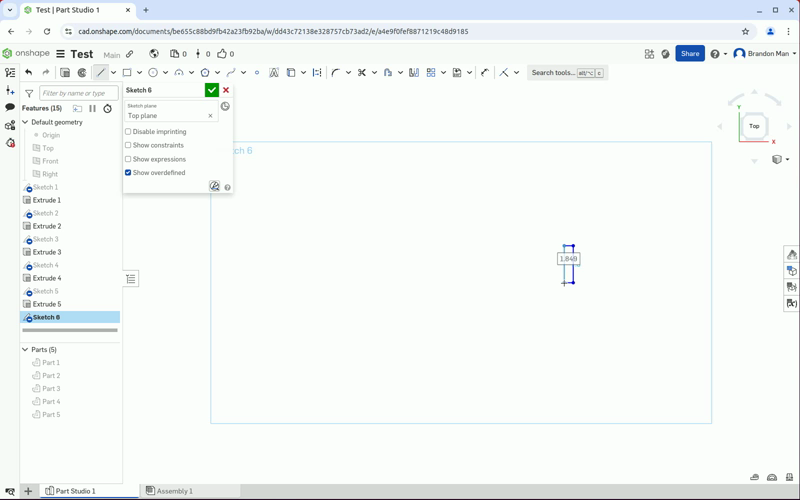
key(esc)
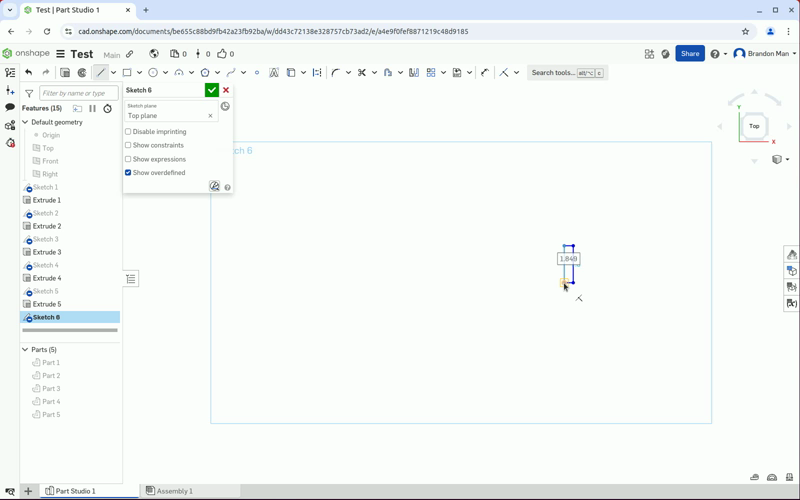
mouse_move(566, 265)
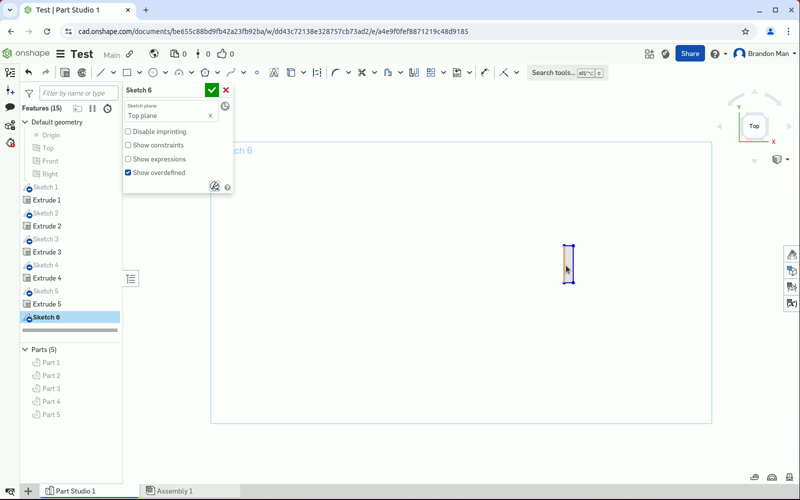
scroll(6)
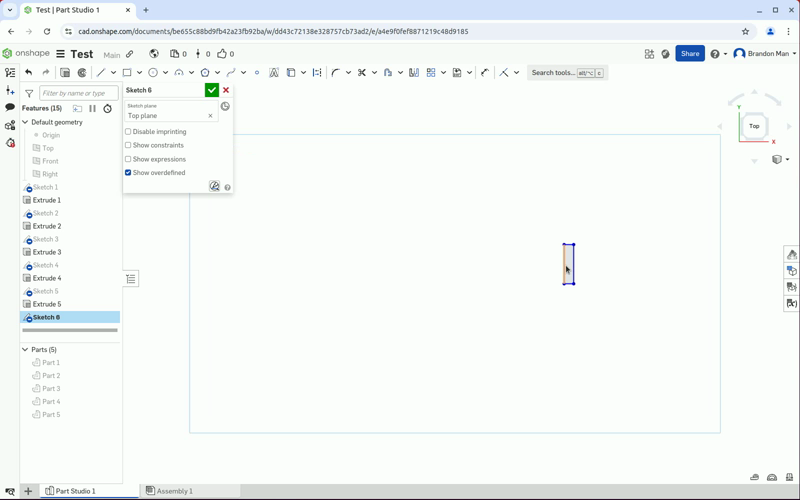
scroll(6)
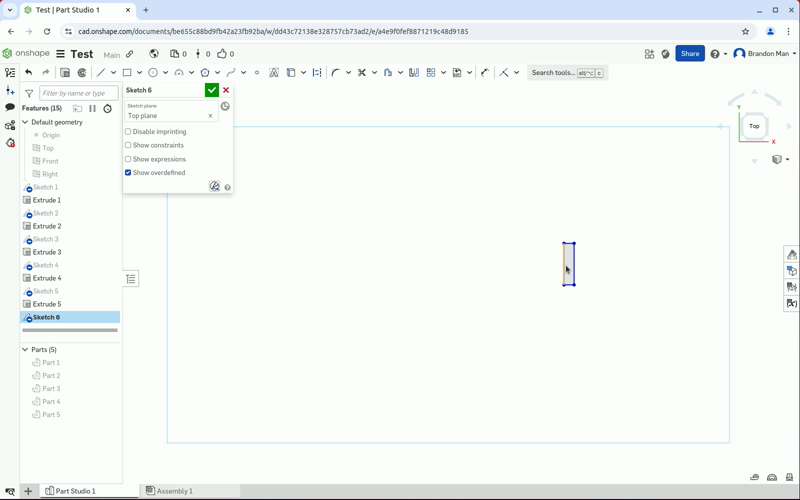
scroll(6)
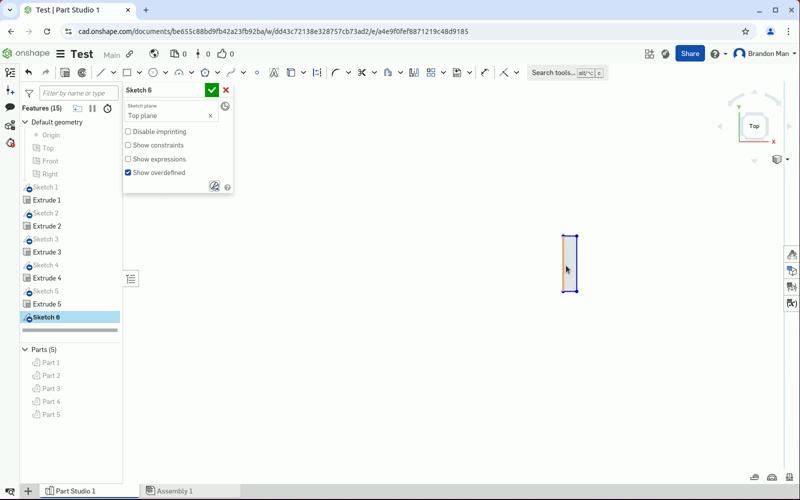
scroll(6)
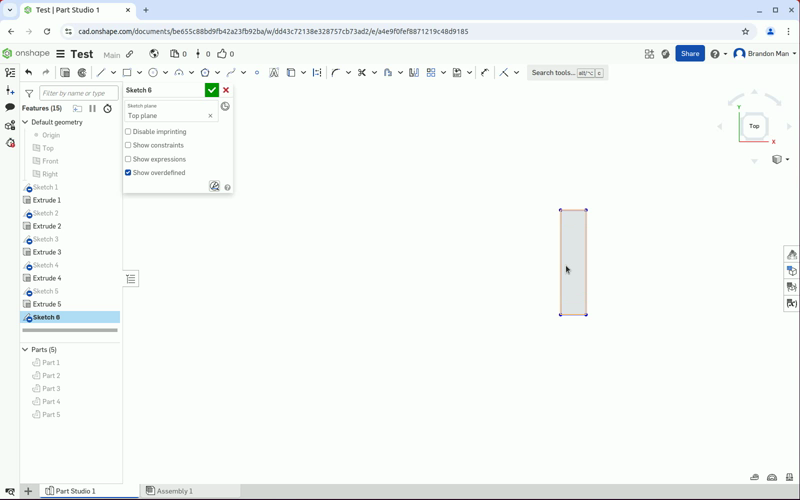
scroll(6)
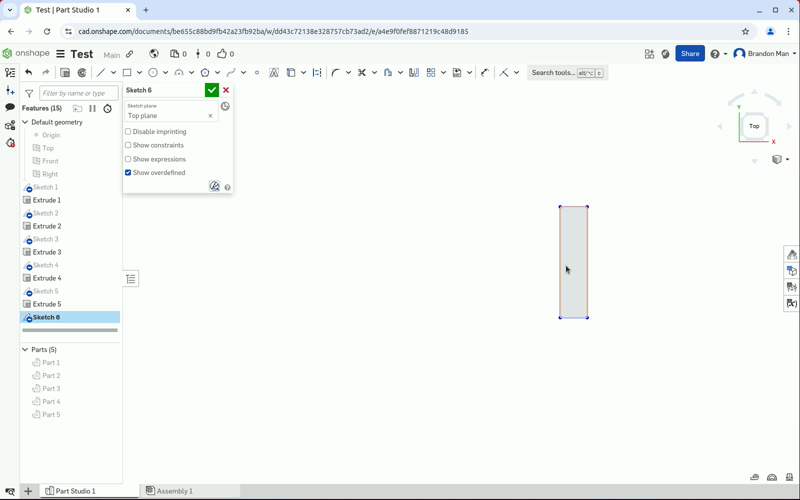
scroll(6)
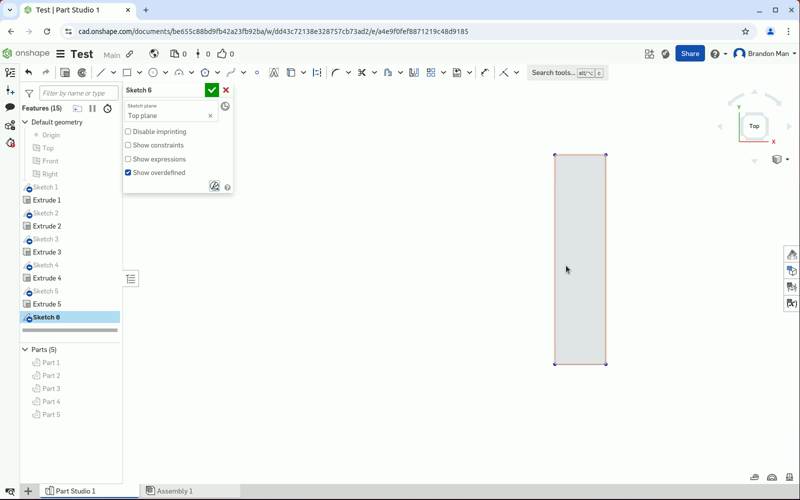
scroll(6)
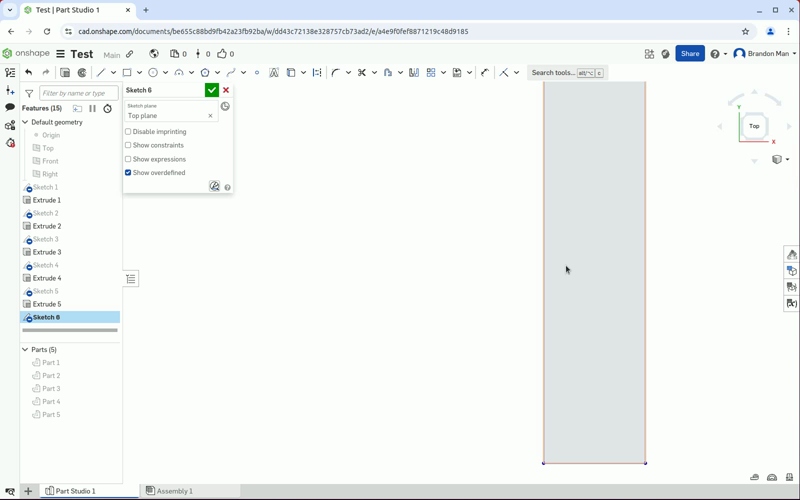
click(566, 265)
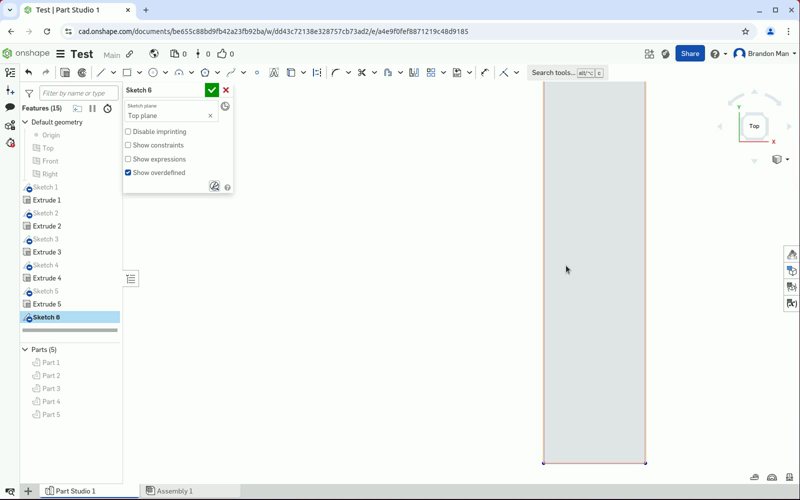
scroll(-6)
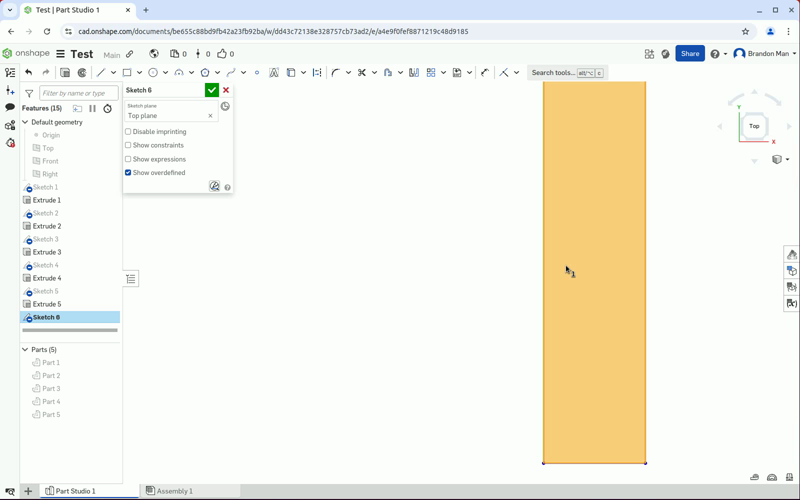
scroll(-6)
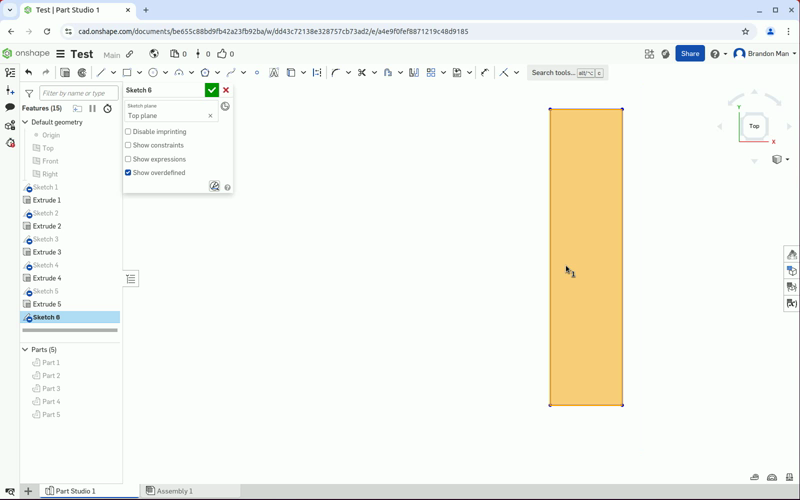
scroll(-6)
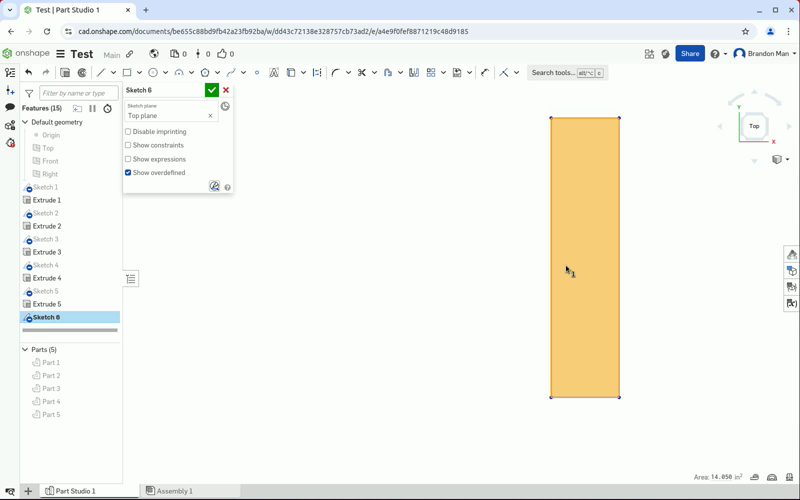
scroll(-6)
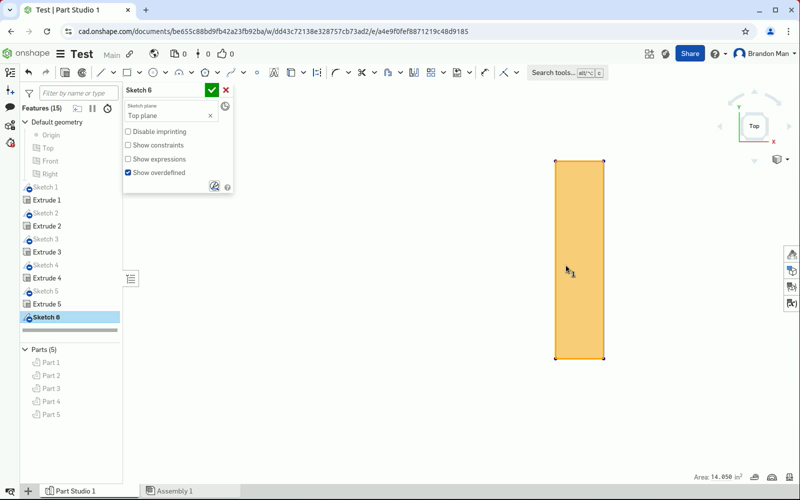
scroll(-6)
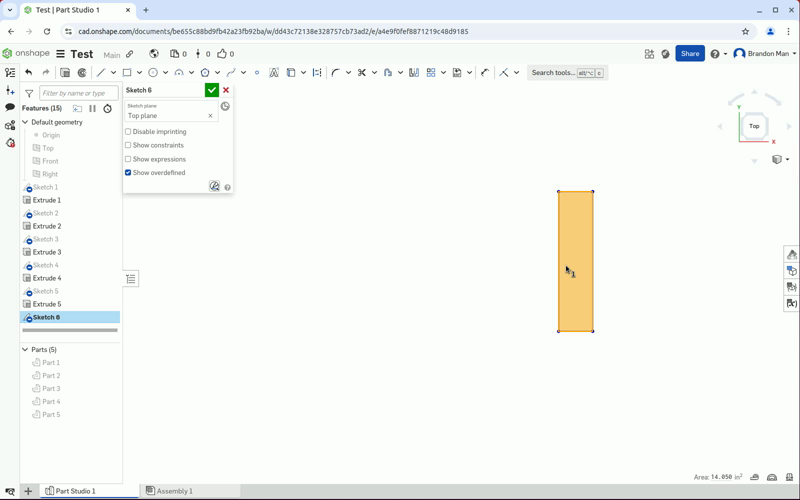
scroll(-6)
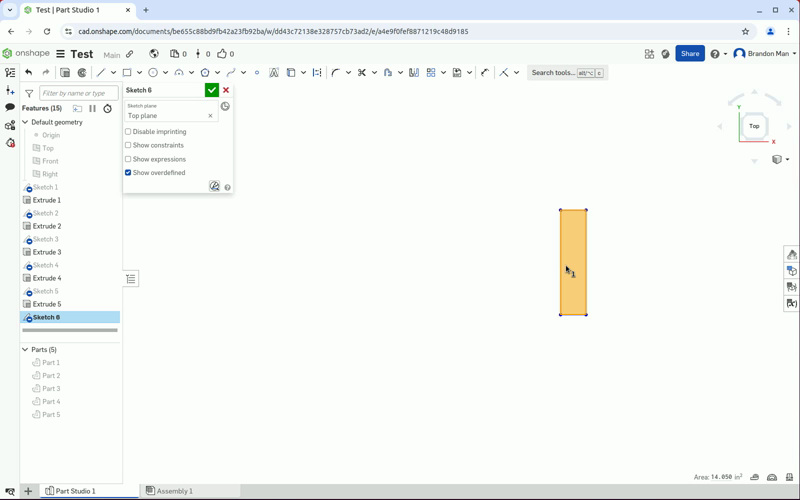
scroll(-6)
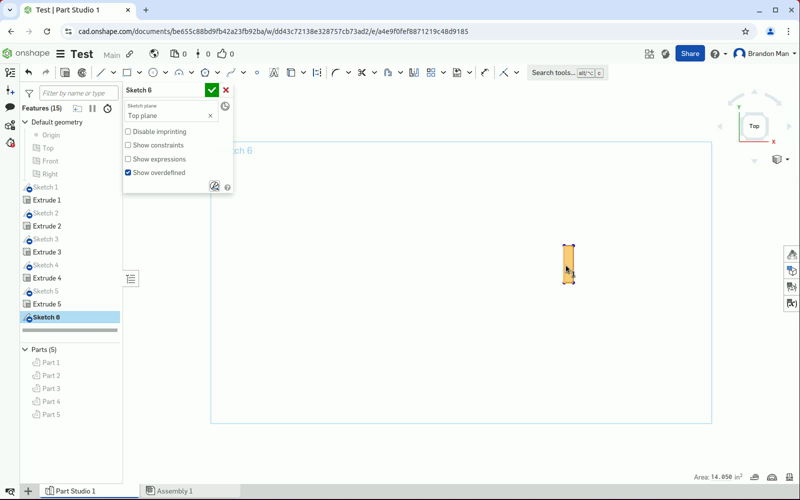
mouse_move(73, 352)
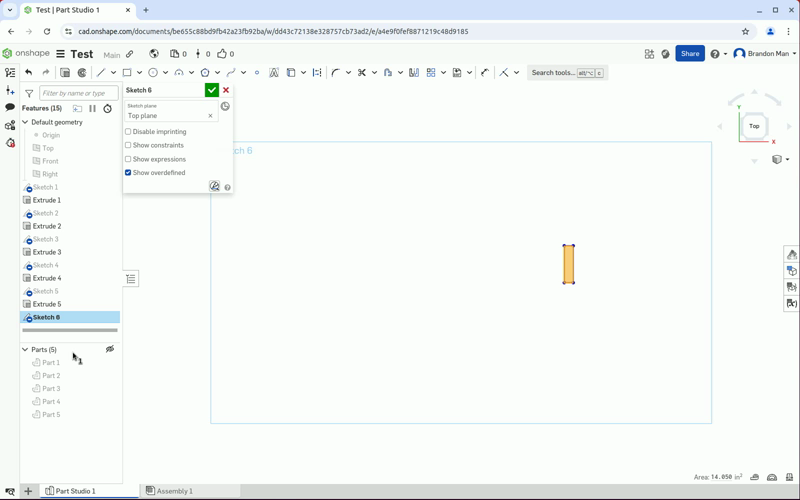
key(shift+y)
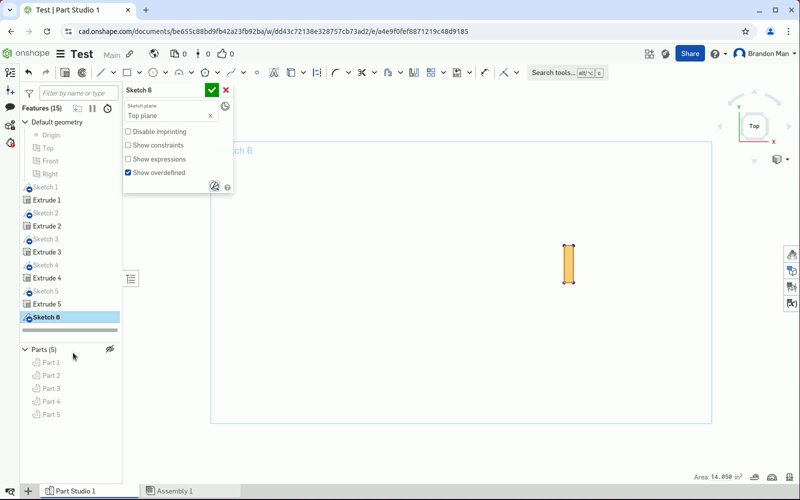
key(shift+e)
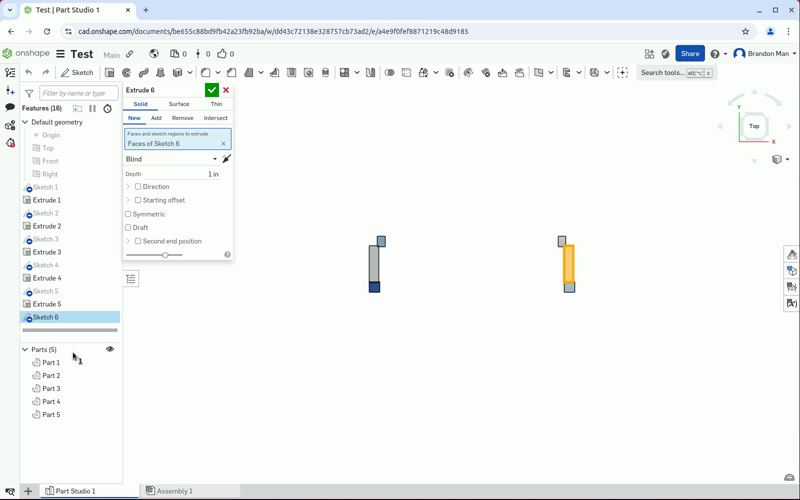
mouse_move(143, 106)
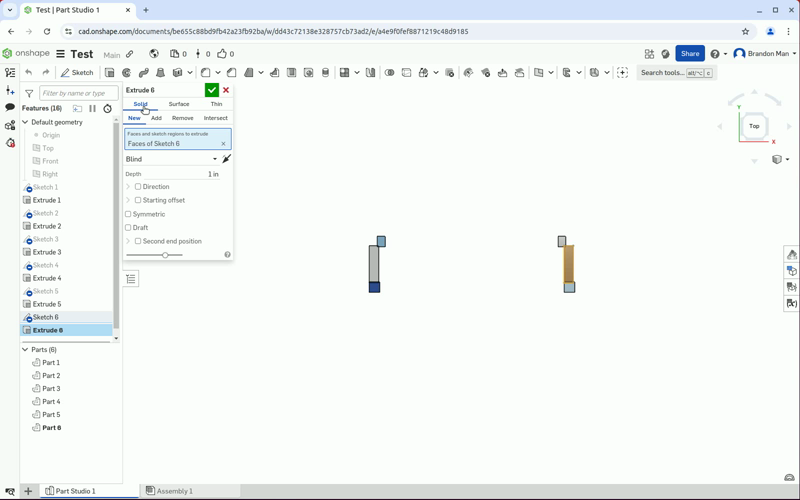
click(143, 106)
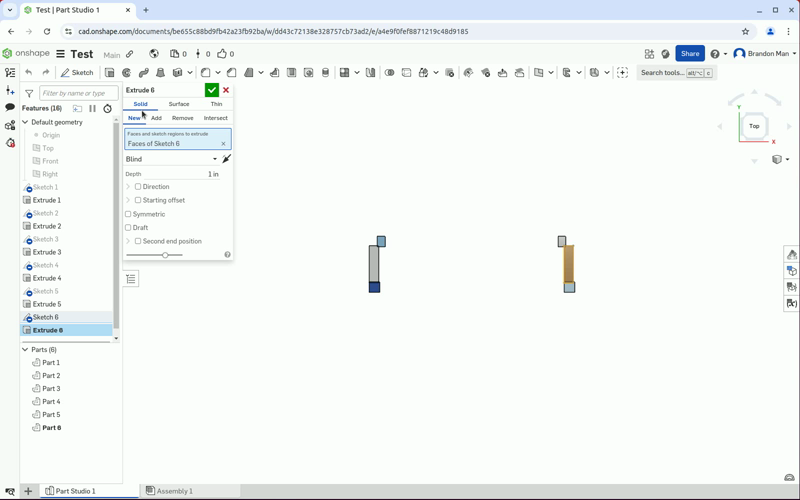
mouse_move(137, 120)
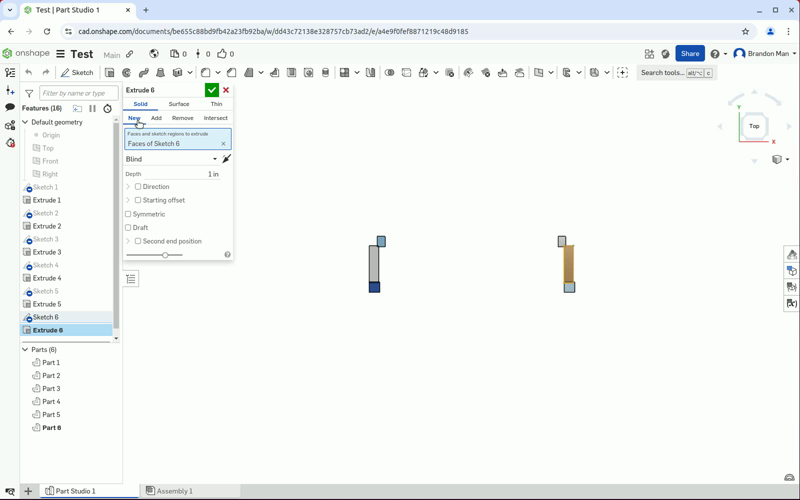
click(137, 120)
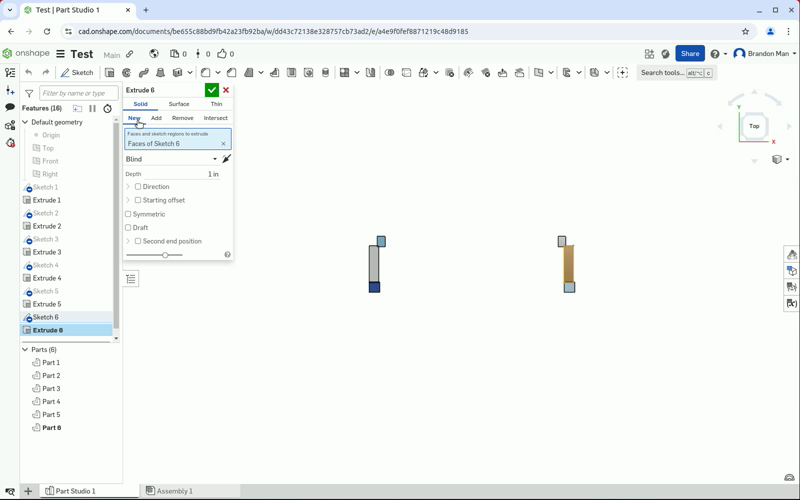
key(tab, 4)
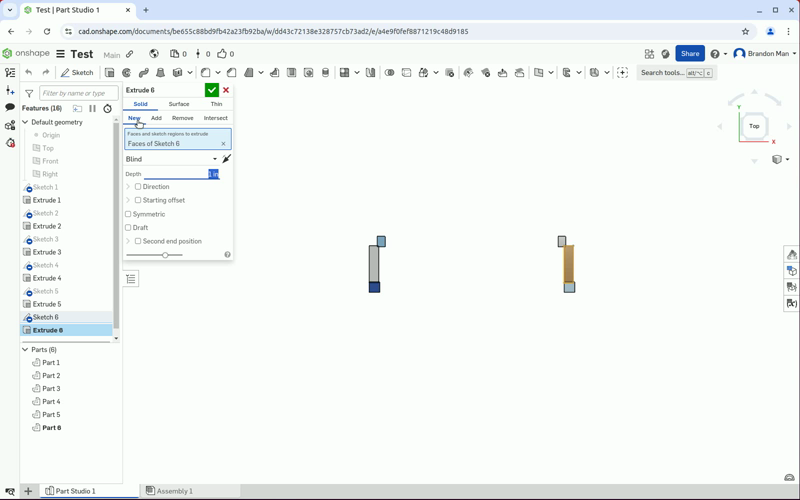
text(1.926)
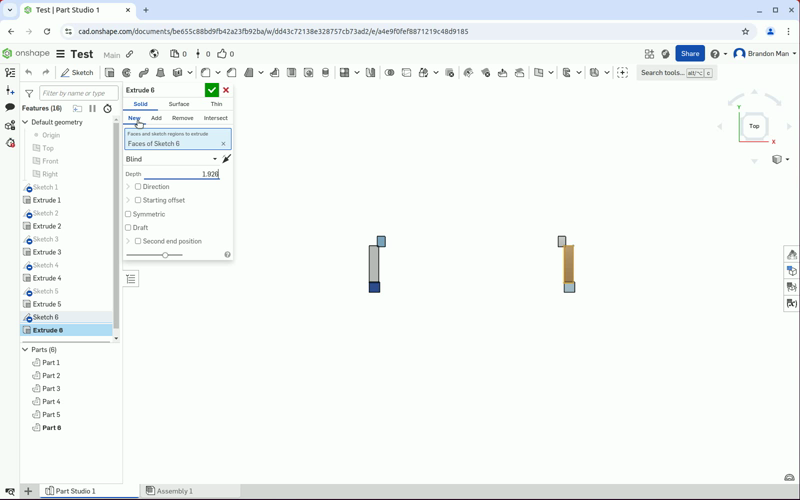
key(enter)
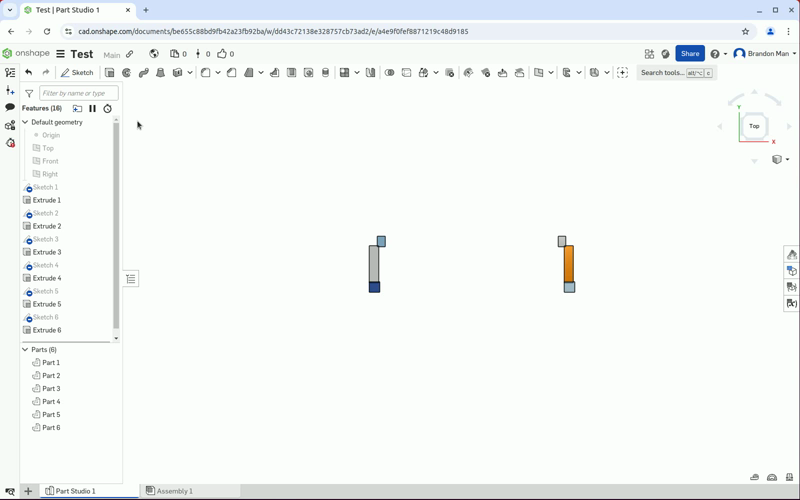
key(shift+h)
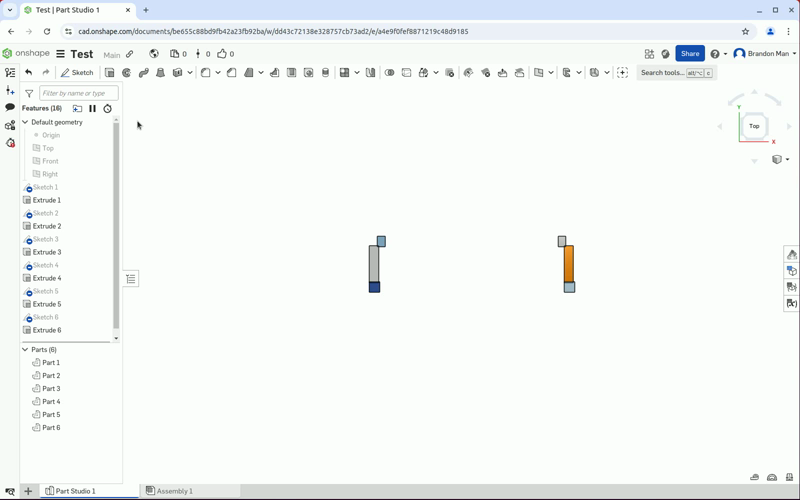
key(shift+h)
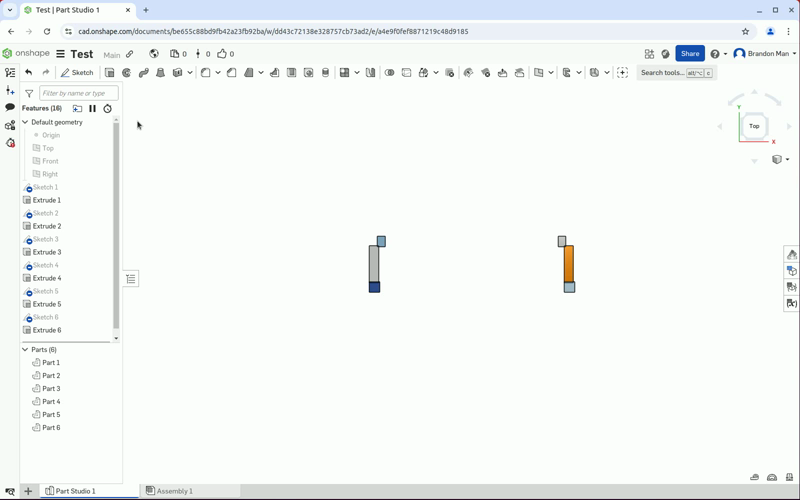
mouse_move(69, 189)
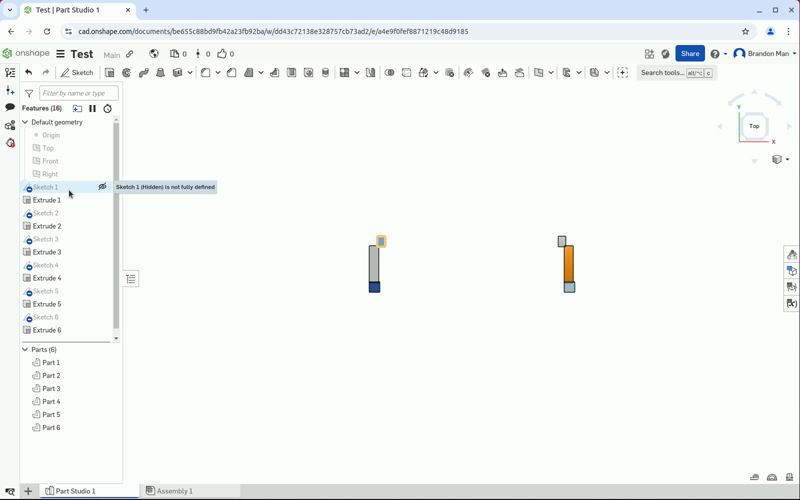
click(69, 189)
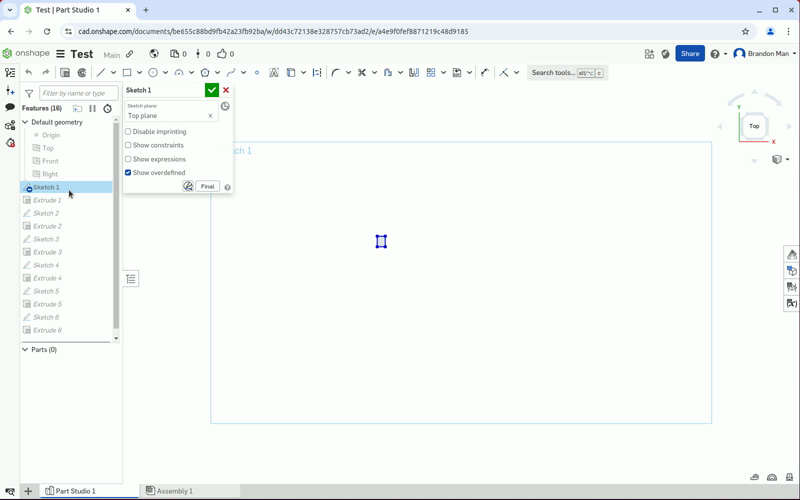
mouse_move(229, 92)
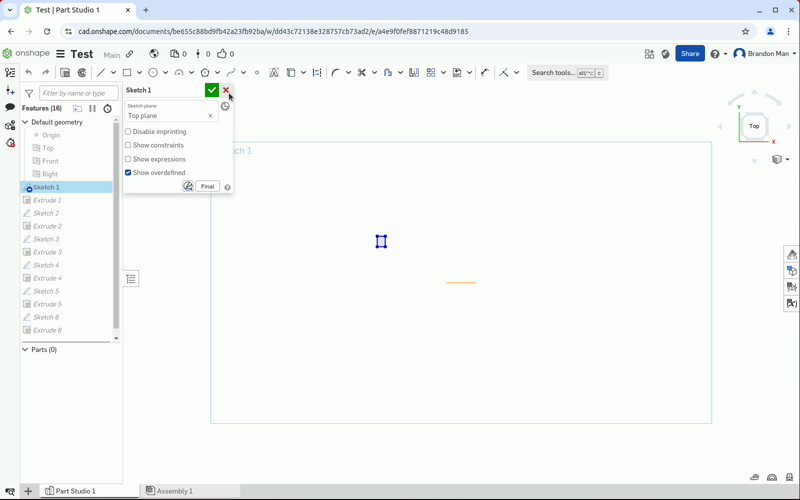
click(229, 92)
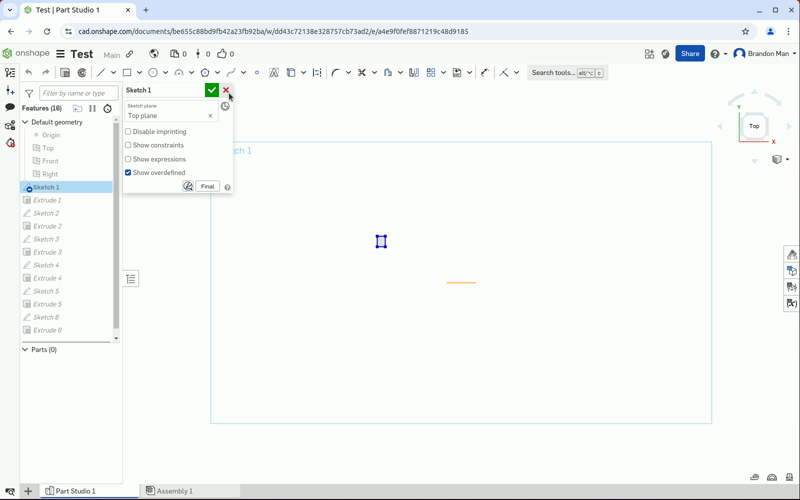
key(shift+s)
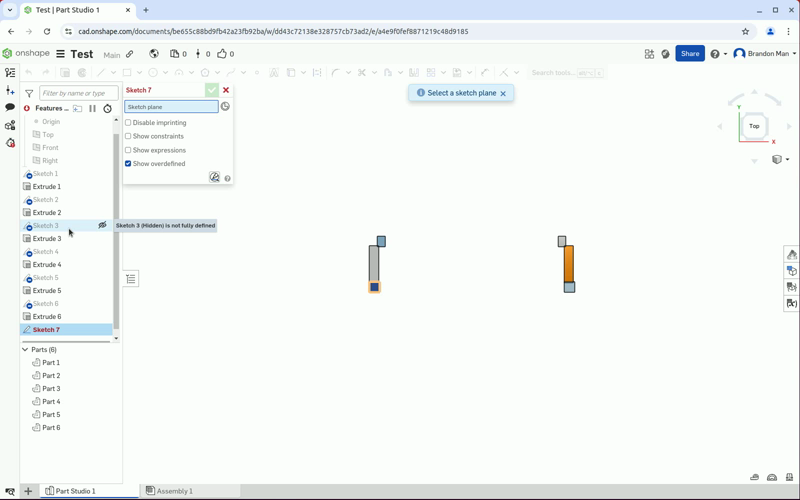
scroll(3)
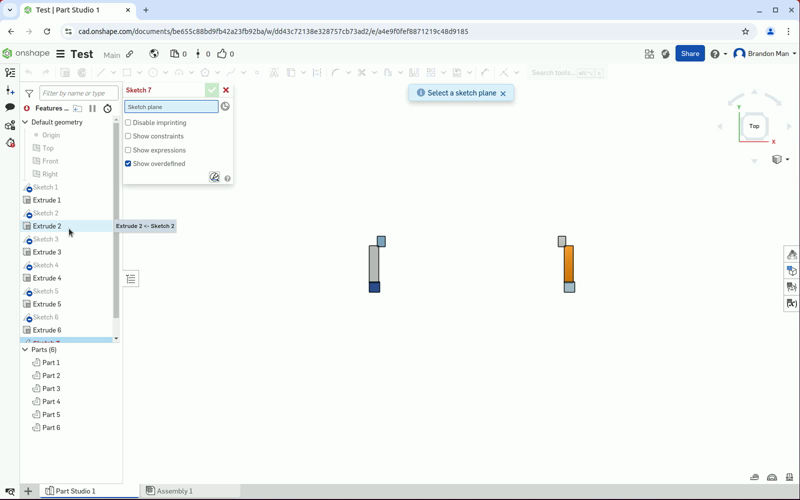
mouse_move(69, 150)
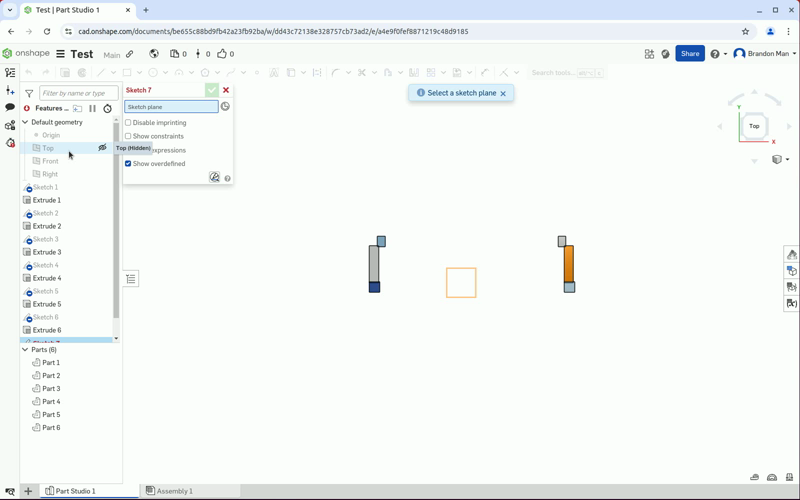
click(69, 150)
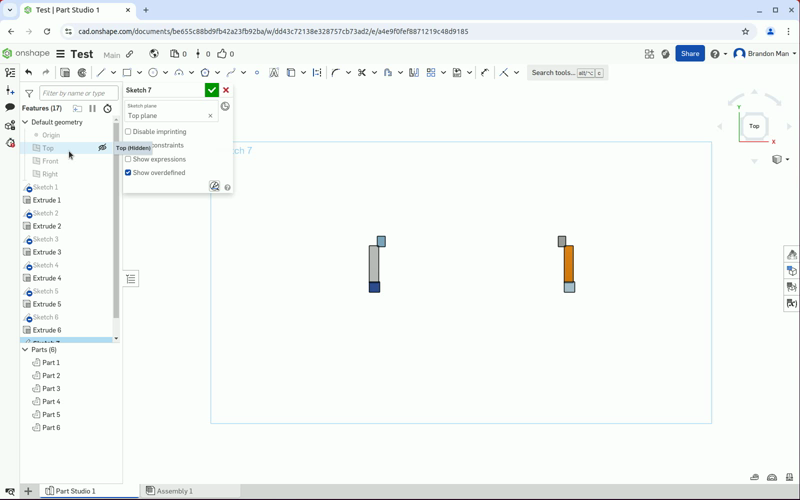
mouse_move(73, 352)
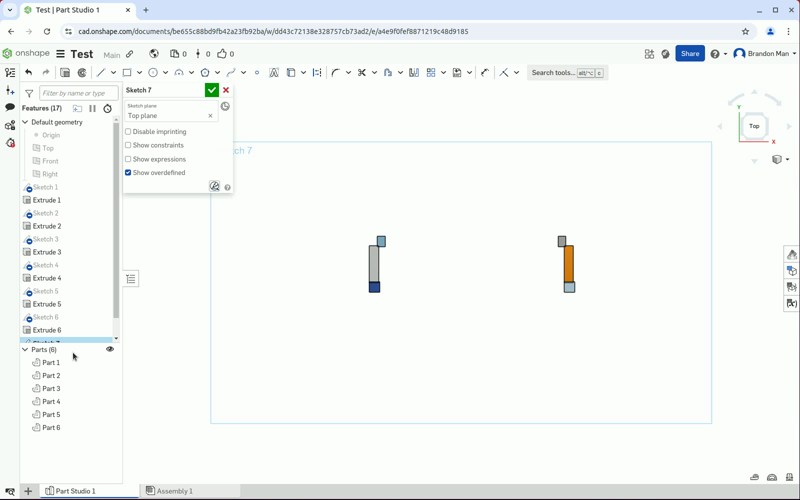
key(y)
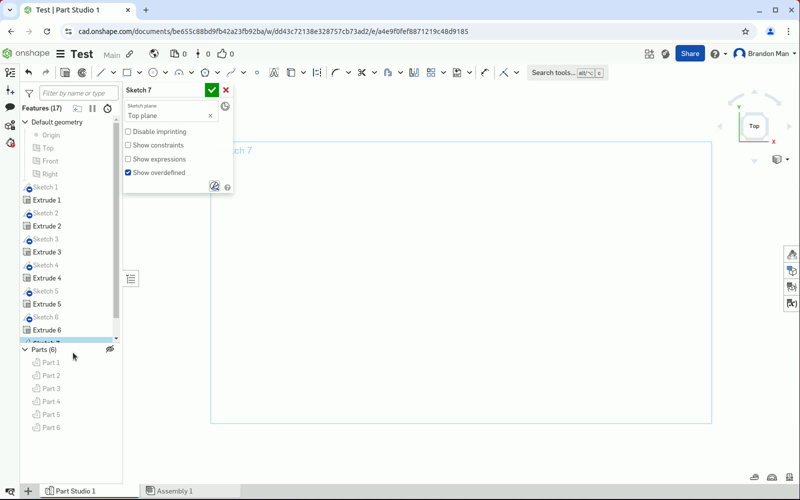
key(l)
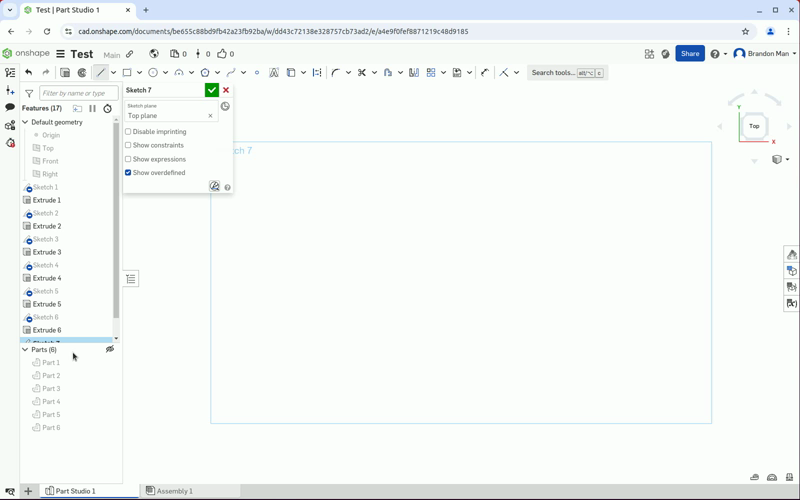
key_down(shift)
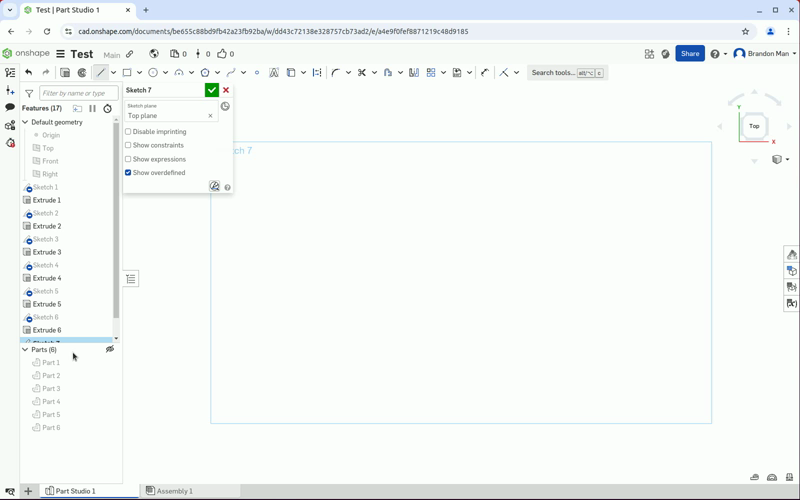
mouse_move(369, 246)
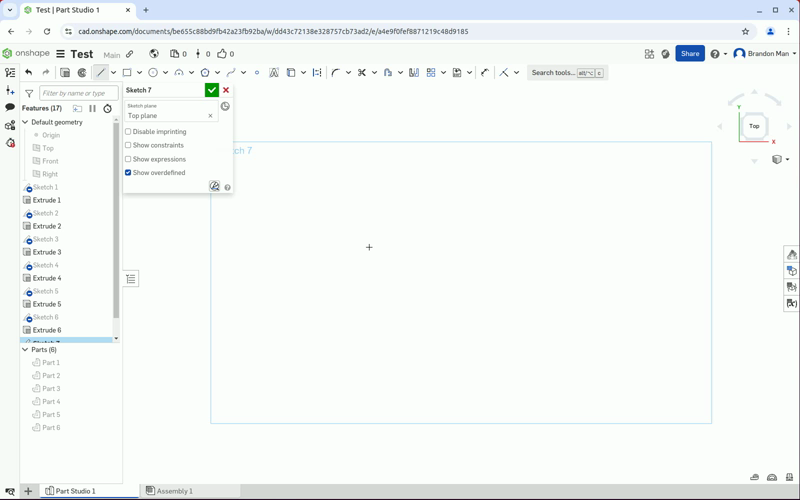
click(369, 246)
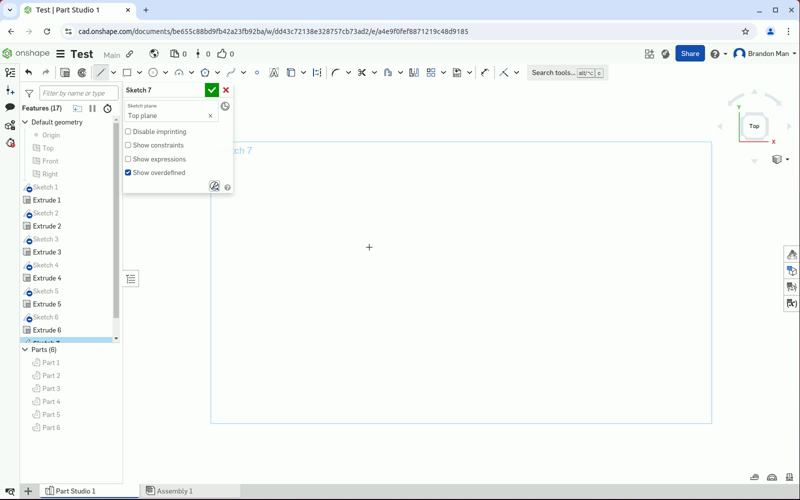
key_up(shift)
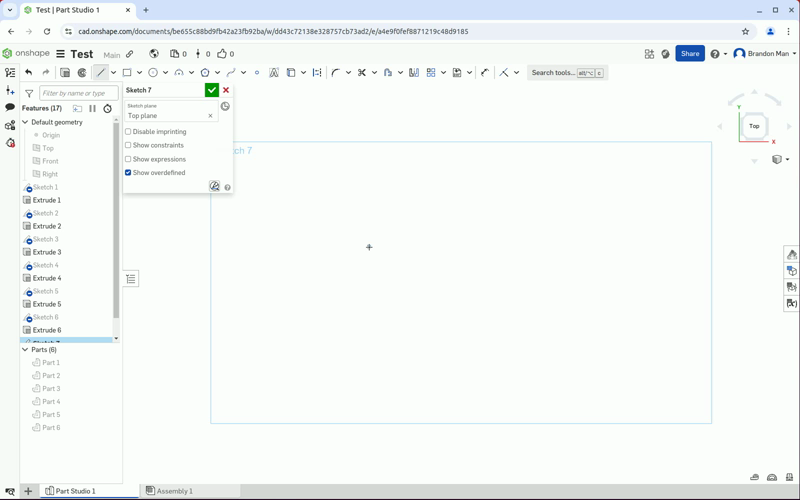
key_down(shift)
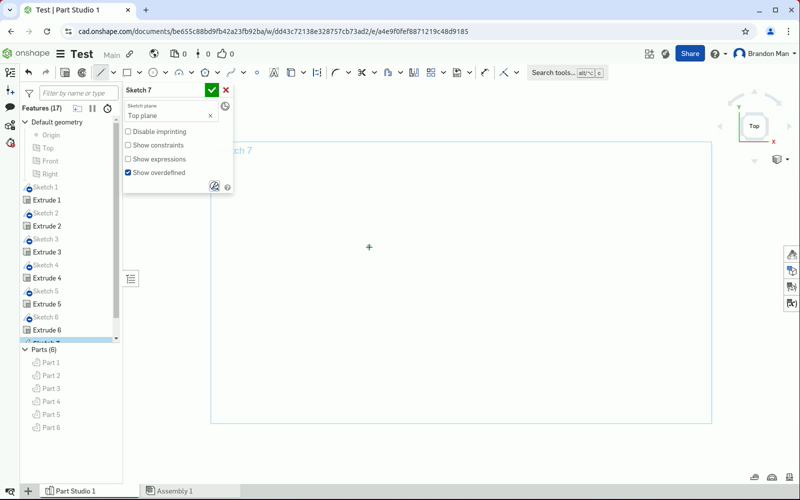
mouse_move(399, 246)
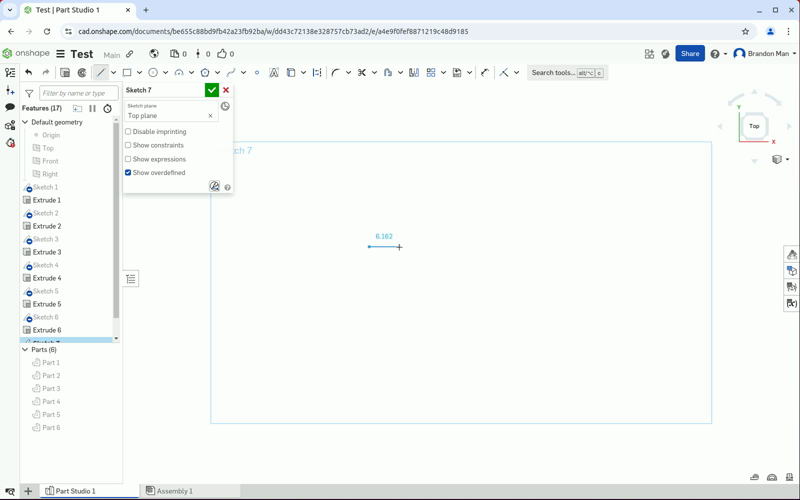
mouse_move(379, 246)
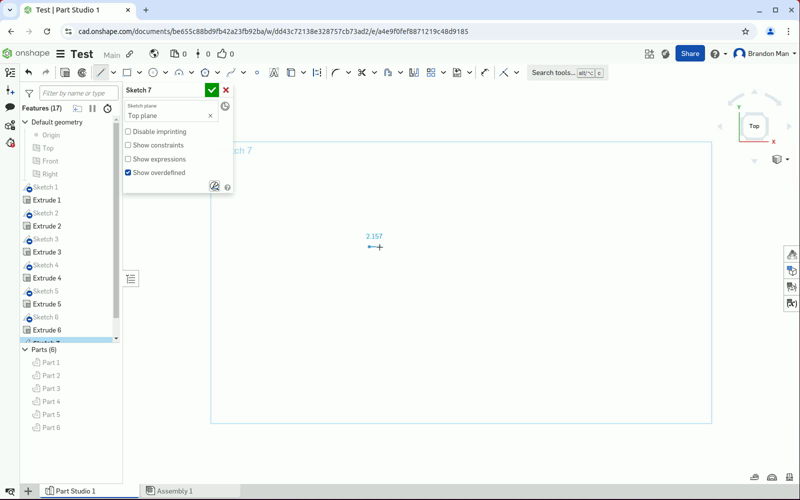
click(379, 246)
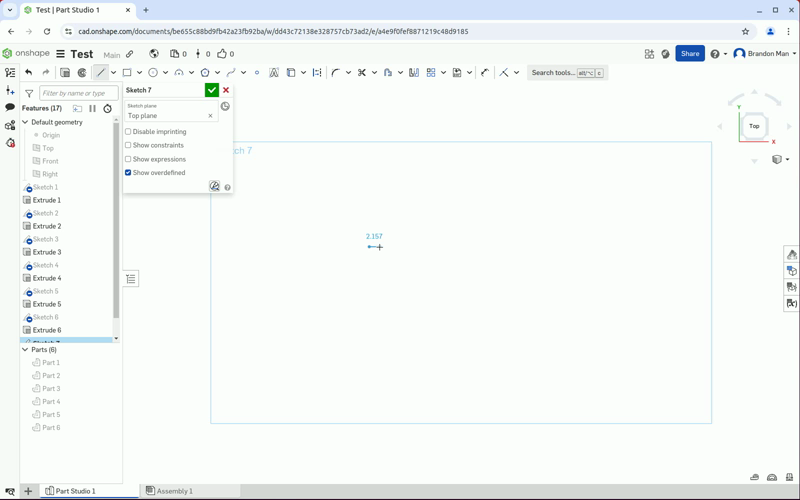
key_up(shift)
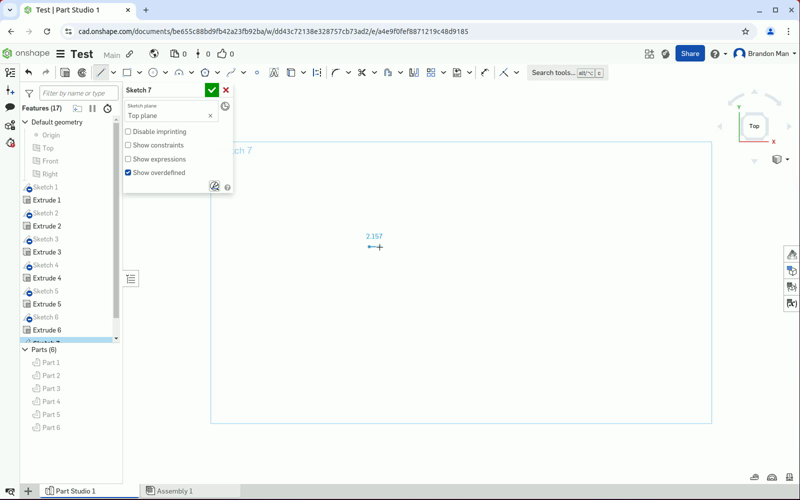
key_down(shift)
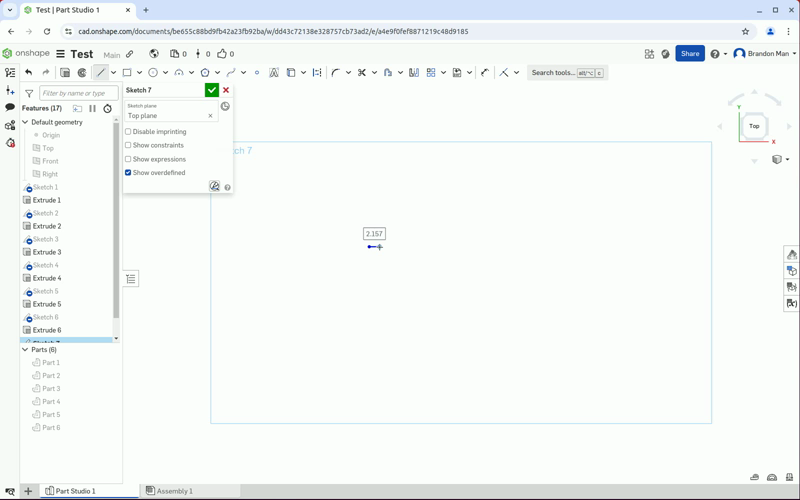
mouse_move(409, 246)
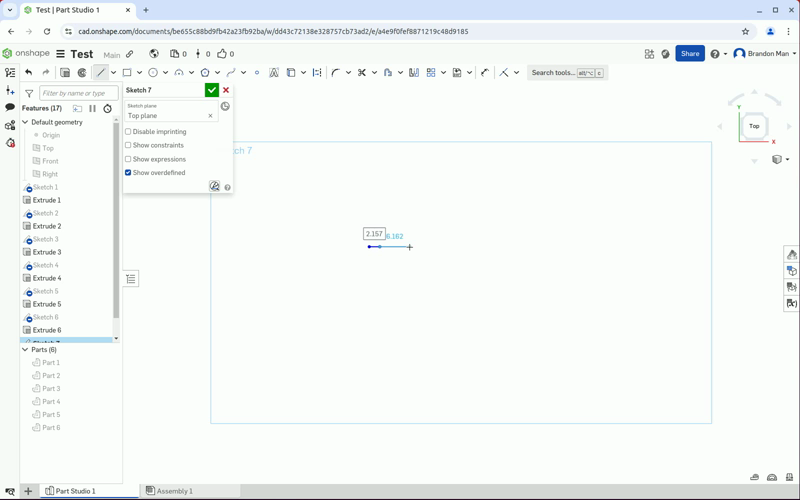
mouse_move(379, 236)
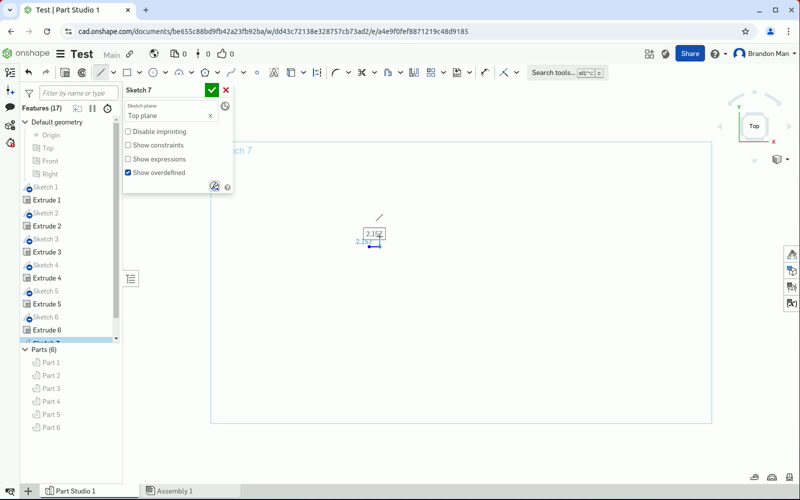
click(379, 236)
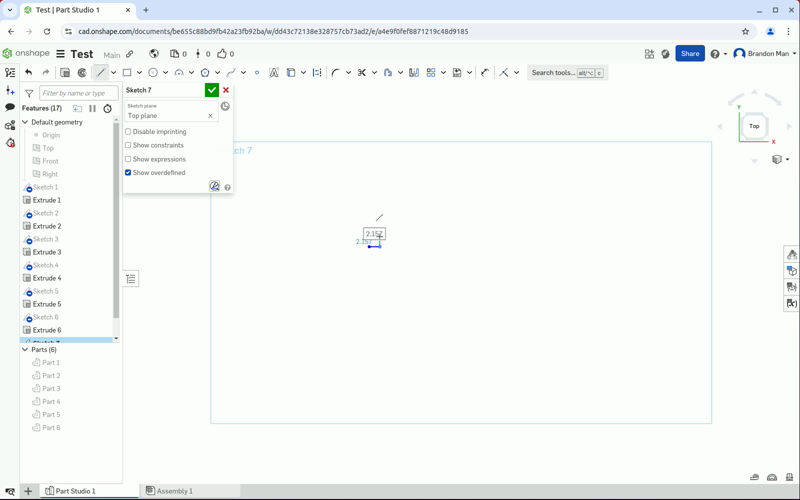
key_up(shift)
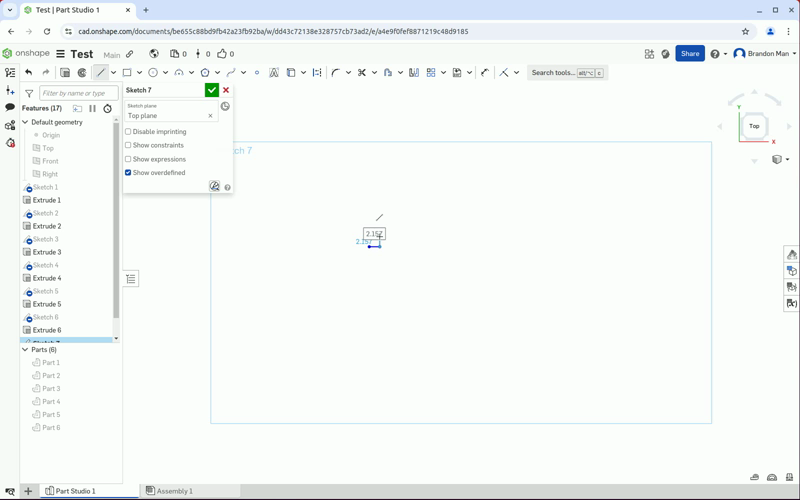
key_down(shift)
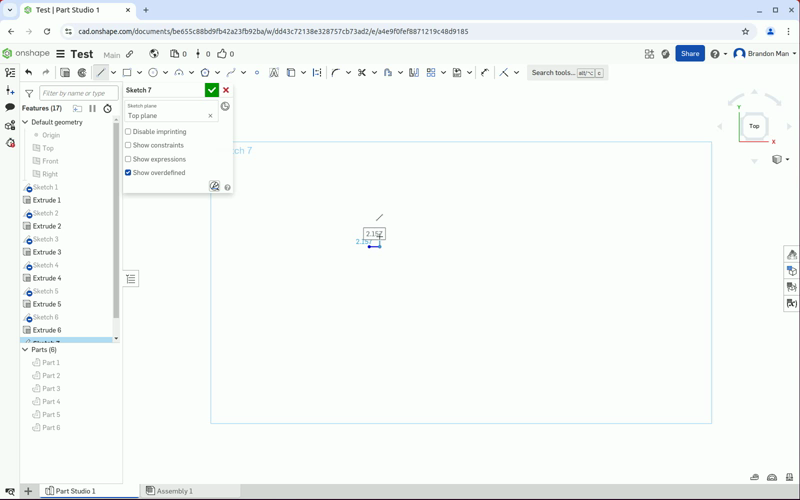
mouse_move(409, 236)
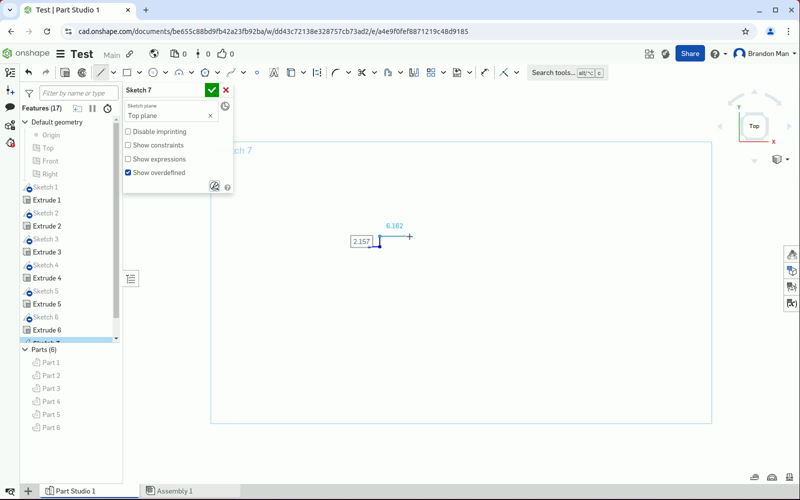
mouse_move(369, 236)
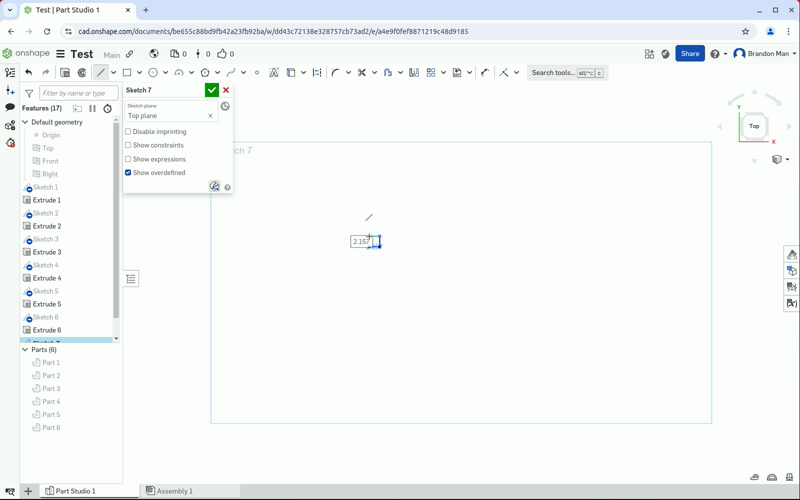
click(369, 236)
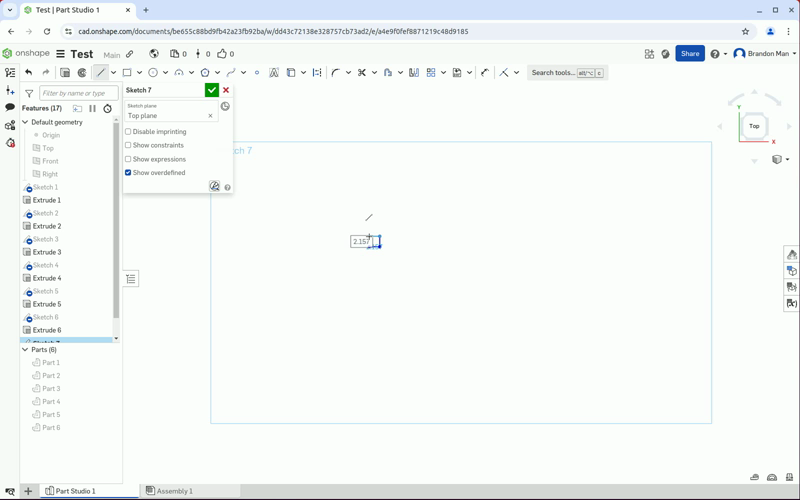
key_up(shift)
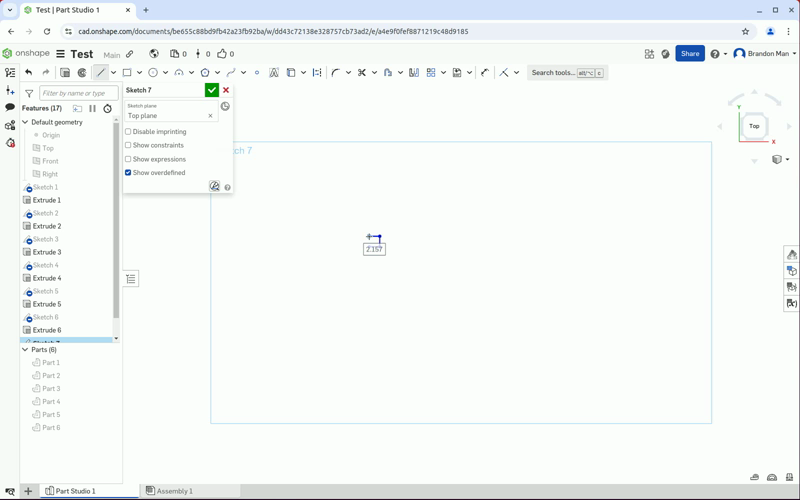
mouse_move(399, 236)
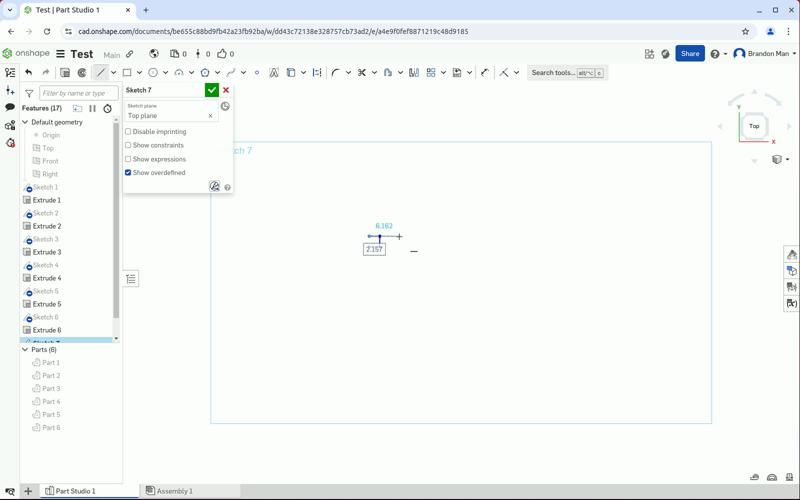
key_down(shift)
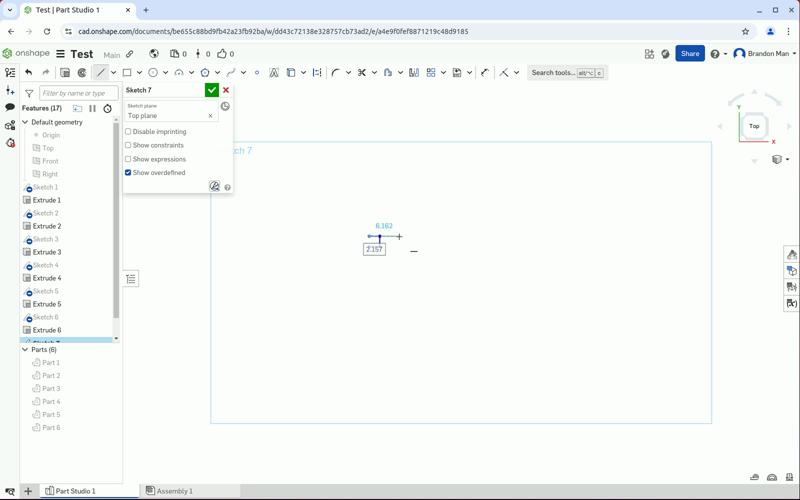
mouse_move(369, 246)
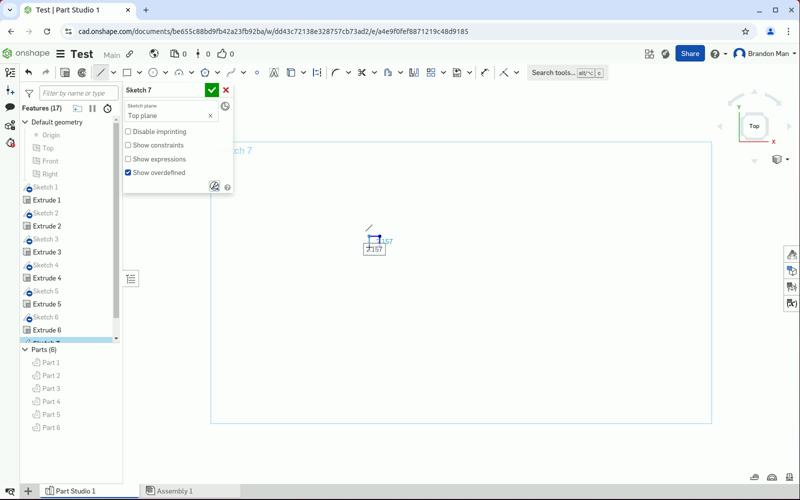
key_up(shift)
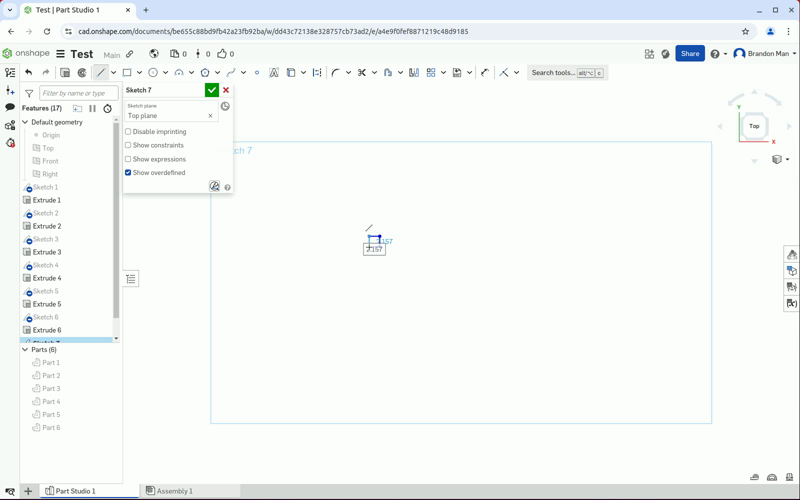
click(369, 246)
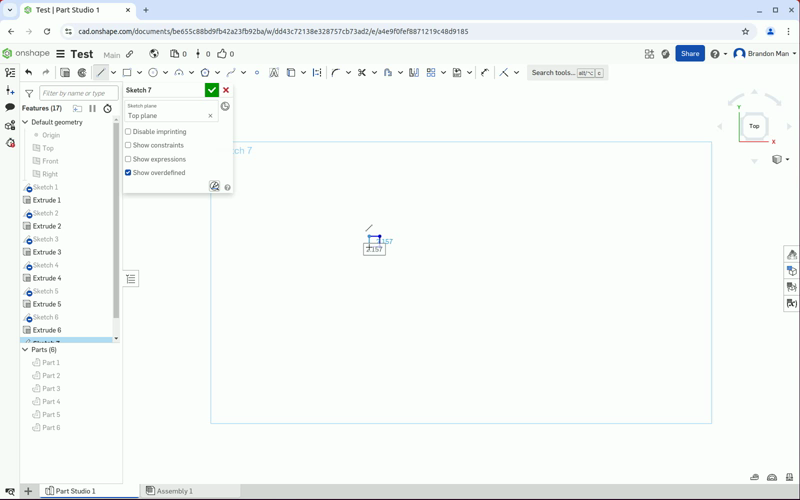
key(esc)
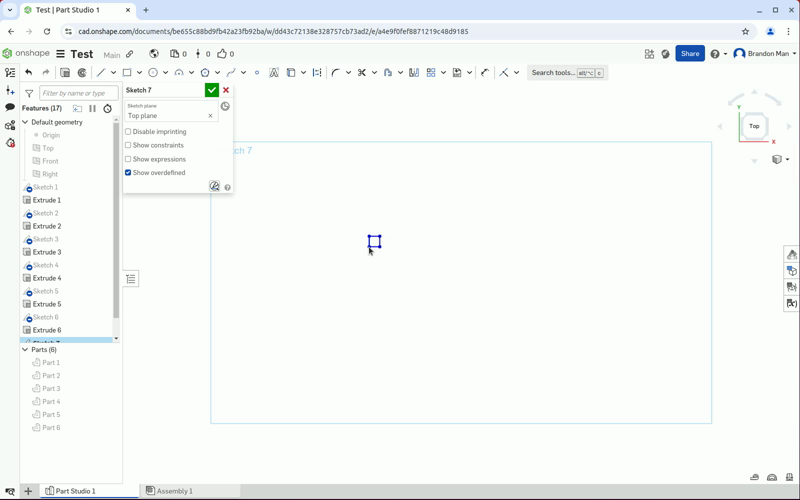
mouse_move(379, 243)
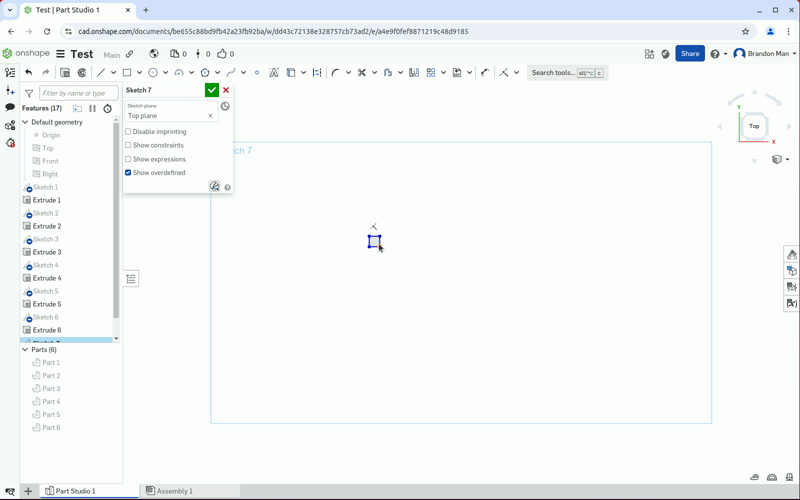
scroll(6)
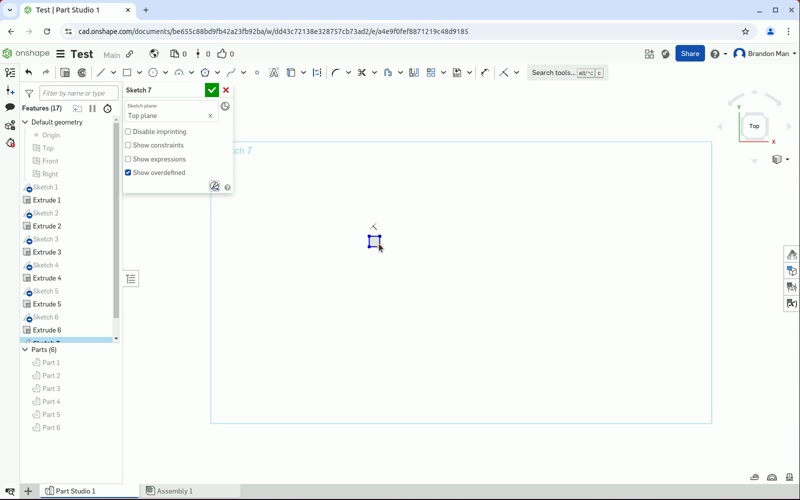
scroll(6)
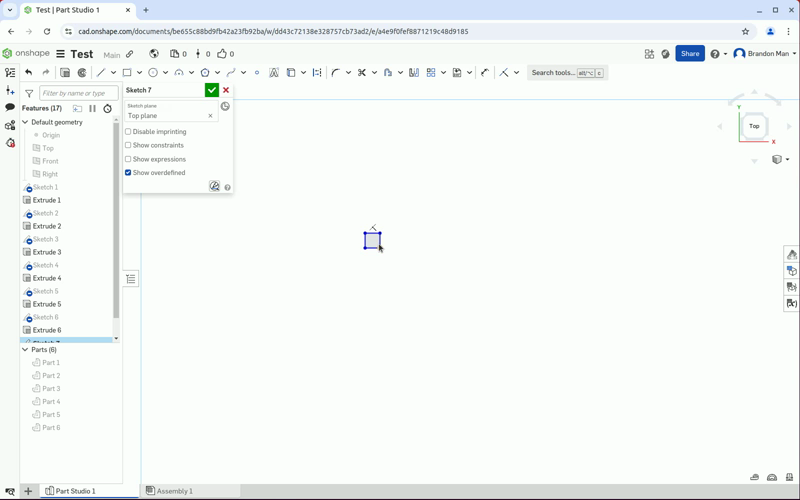
scroll(6)
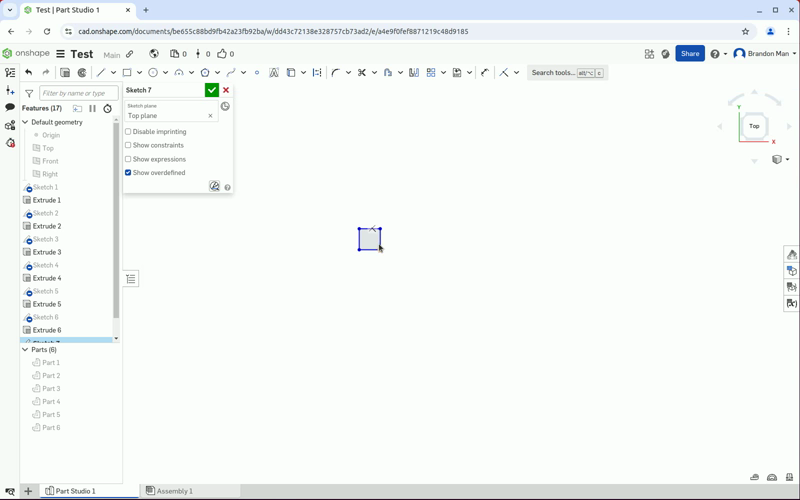
scroll(6)
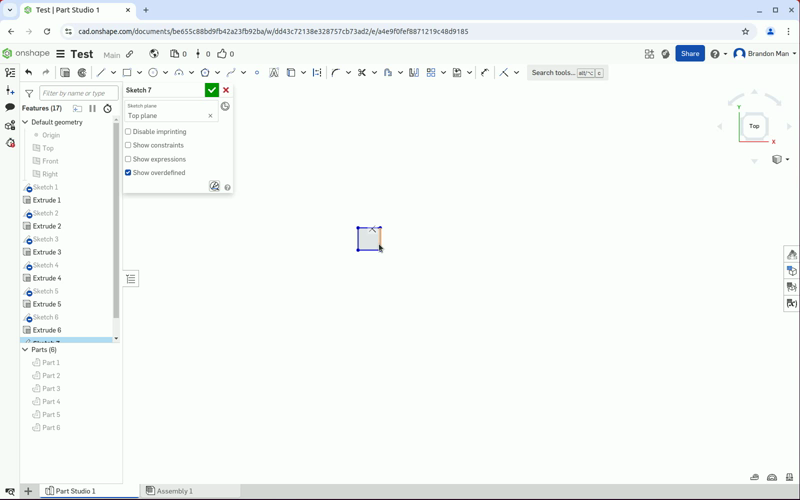
scroll(6)
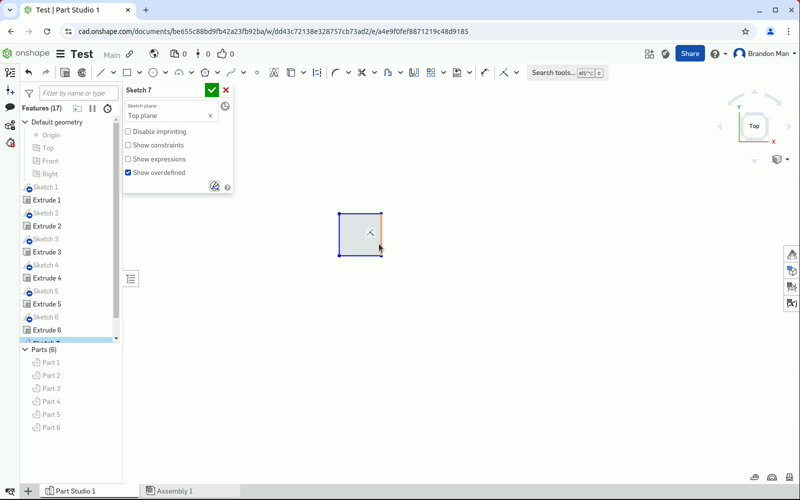
scroll(6)
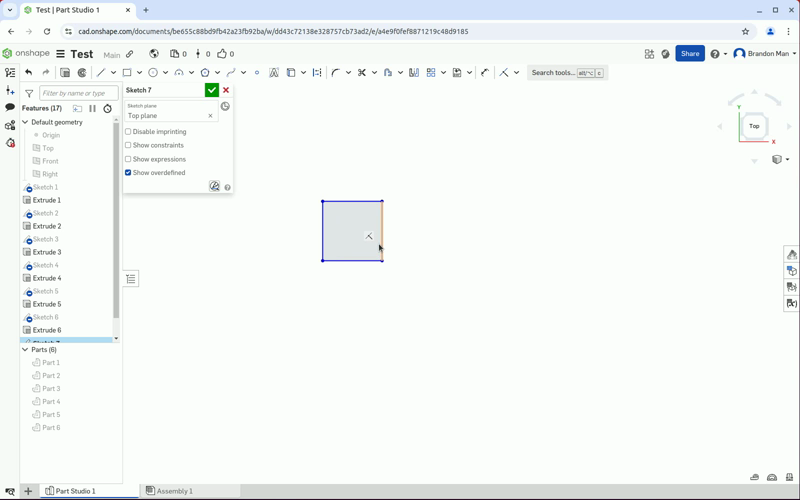
scroll(6)
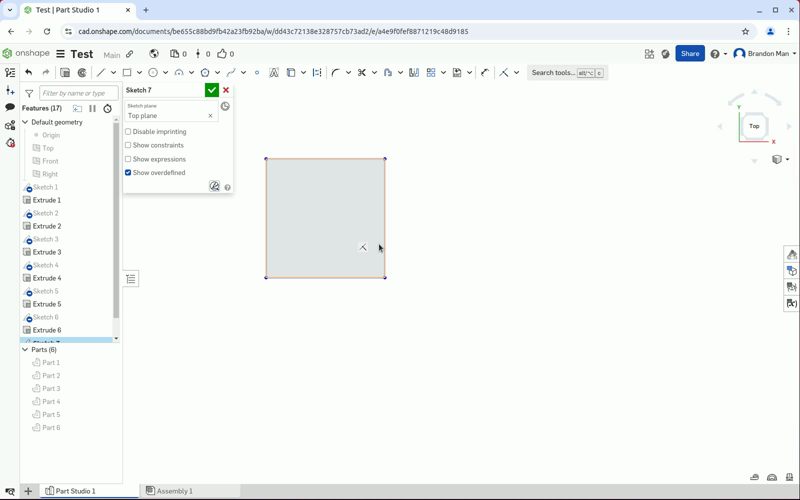
click(379, 243)
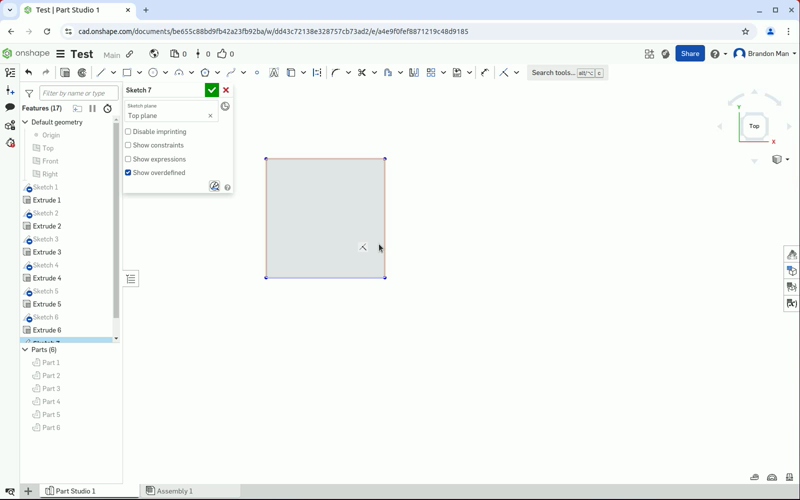
scroll(-6)
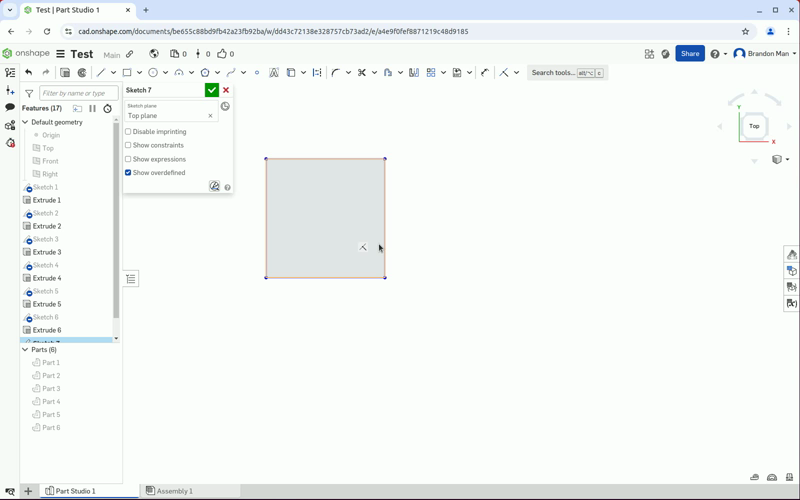
scroll(-6)
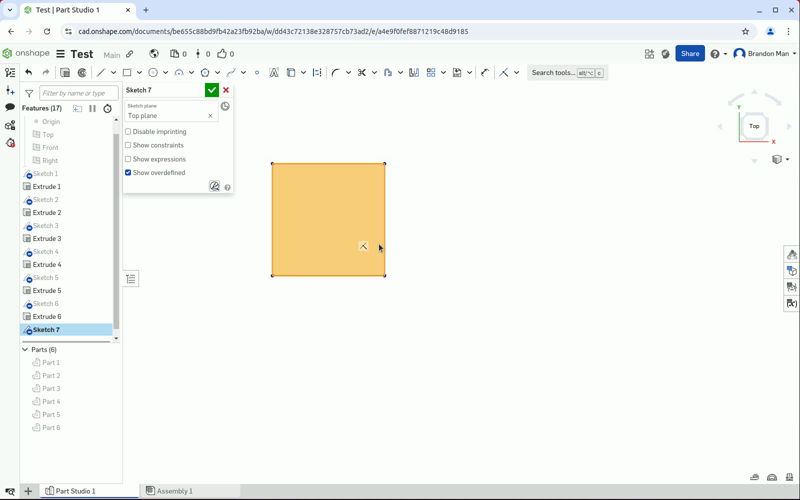
scroll(-6)
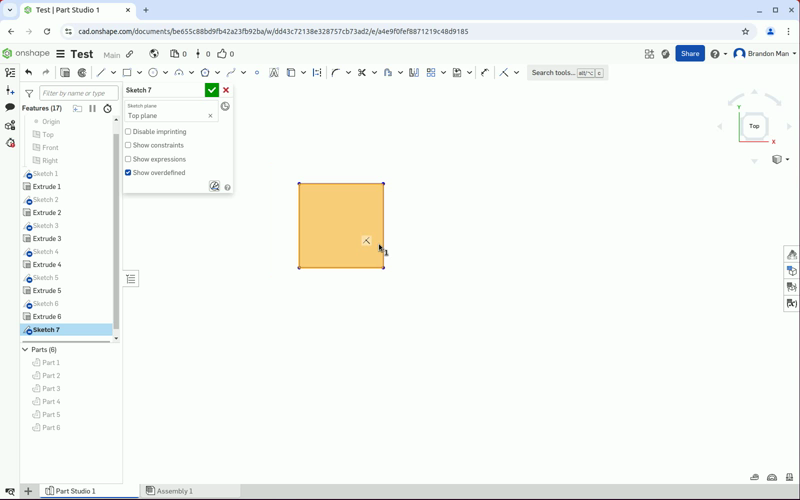
scroll(-6)
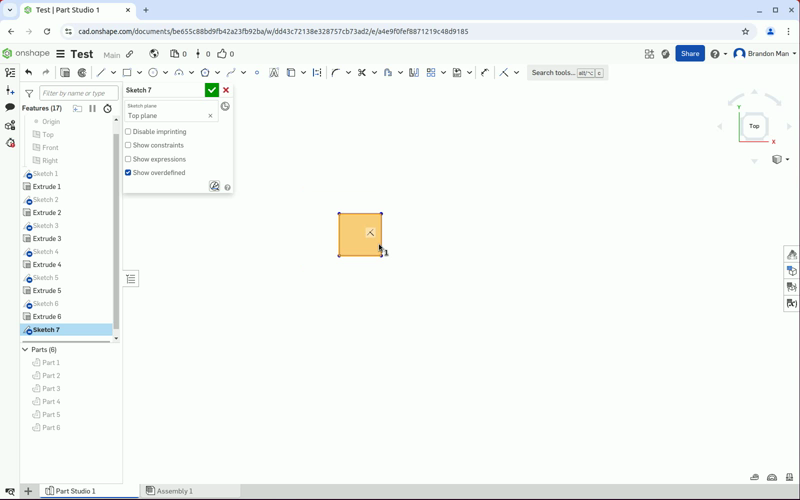
scroll(-6)
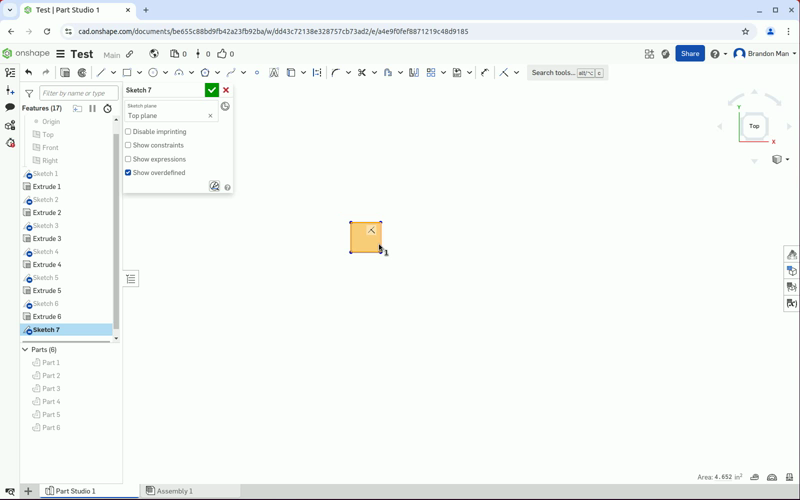
scroll(-6)
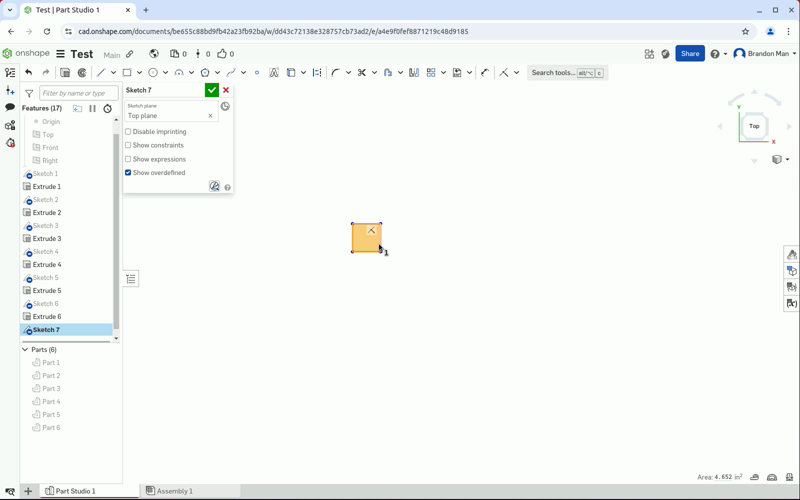
scroll(-6)
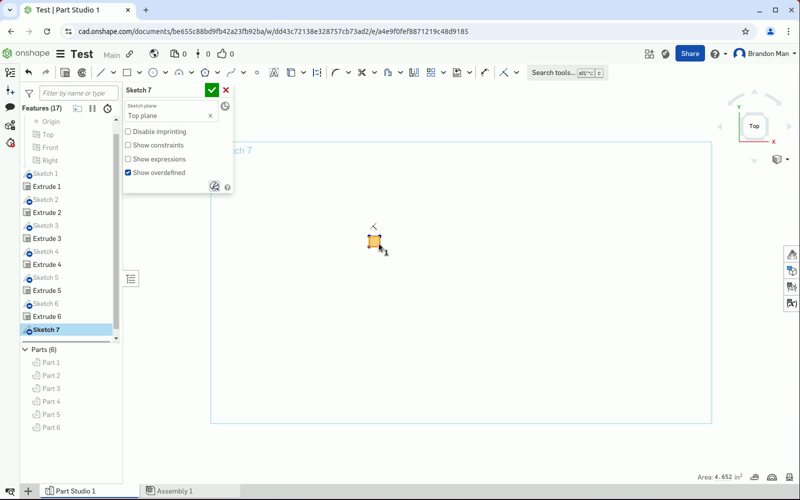
mouse_move(73, 352)
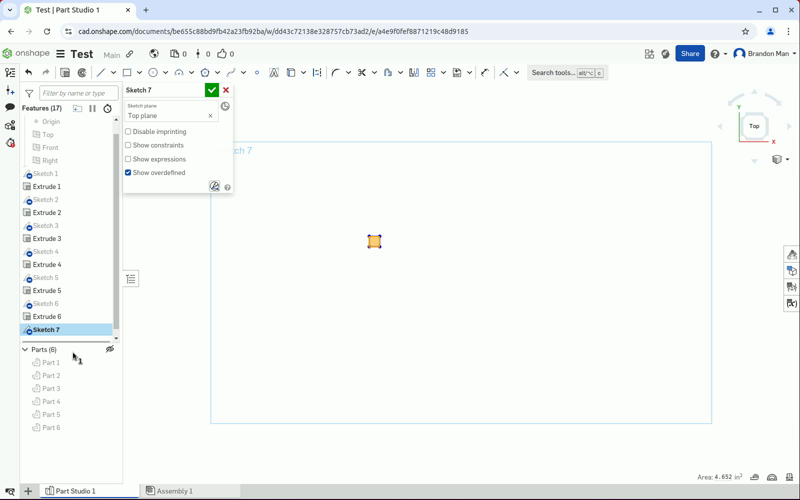
key(shift+y)
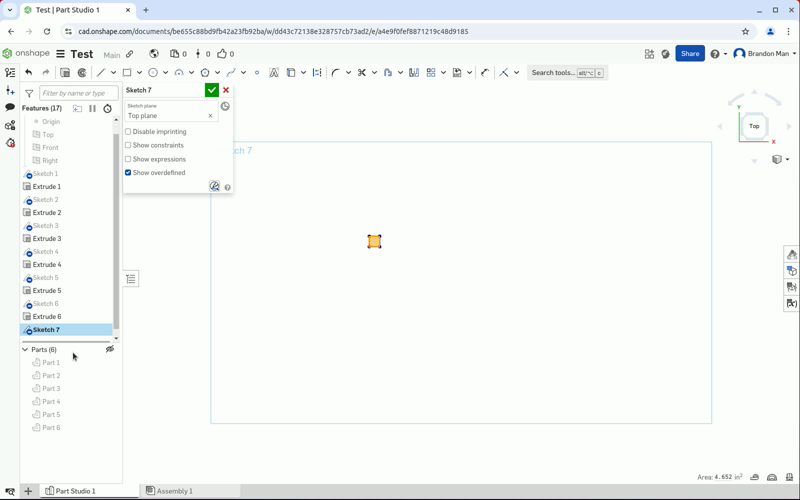
key(shift+e)
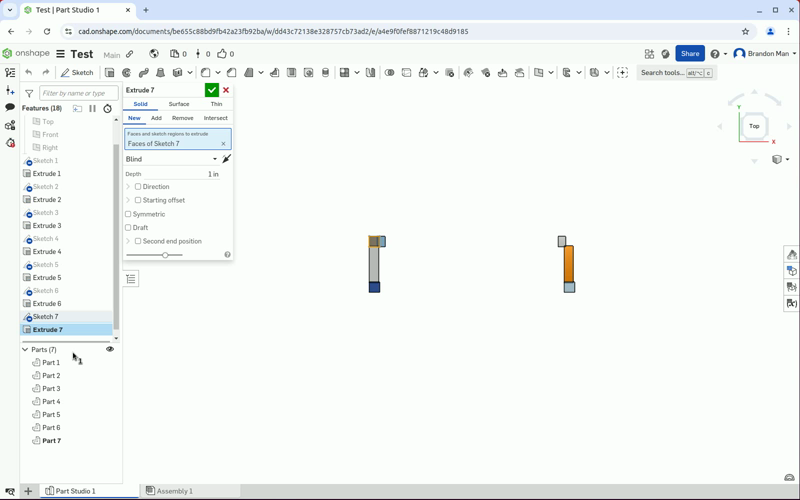
mouse_move(143, 106)
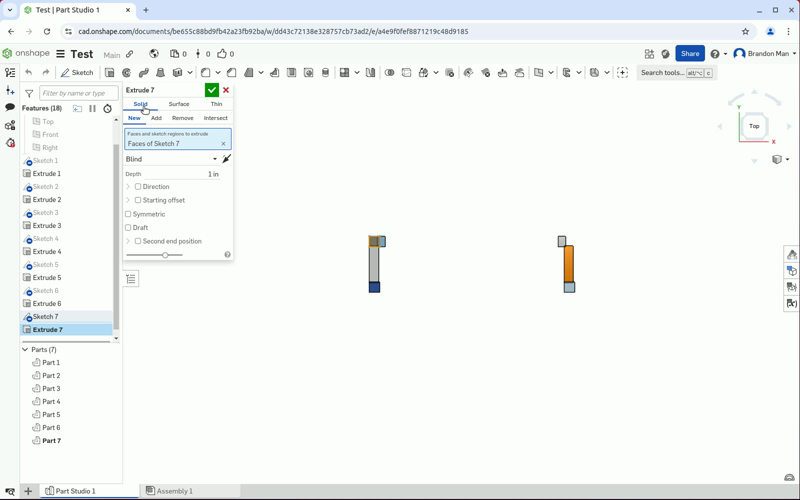
click(143, 106)
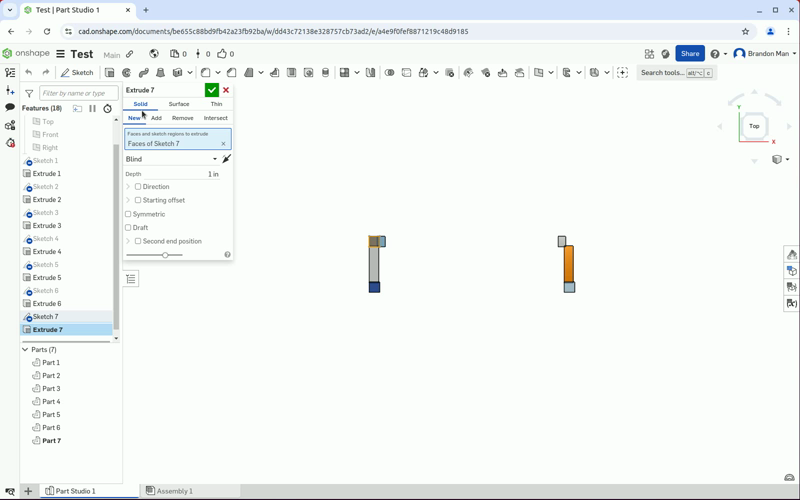
mouse_move(137, 120)
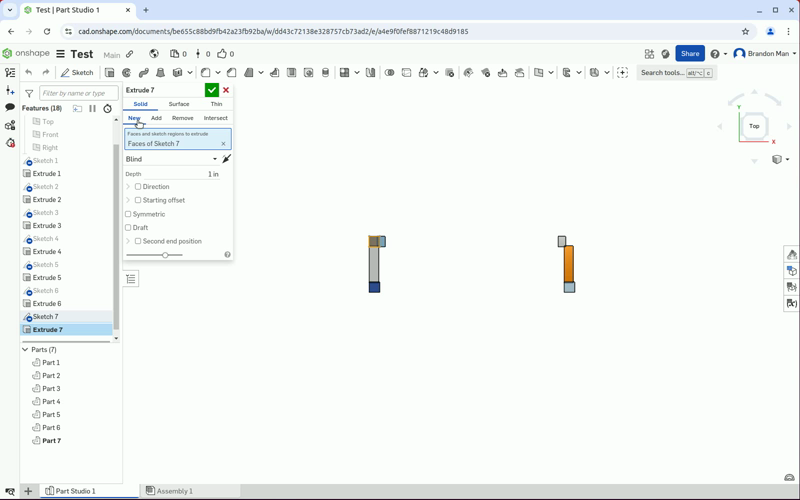
click(137, 120)
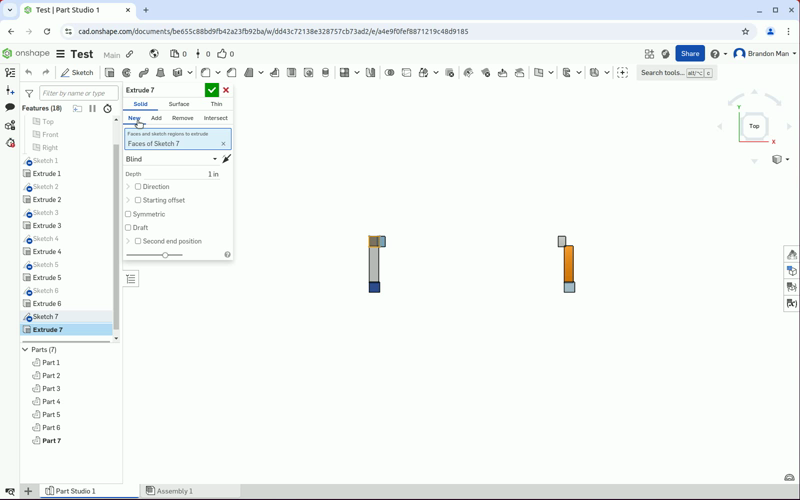
key(tab, 4)
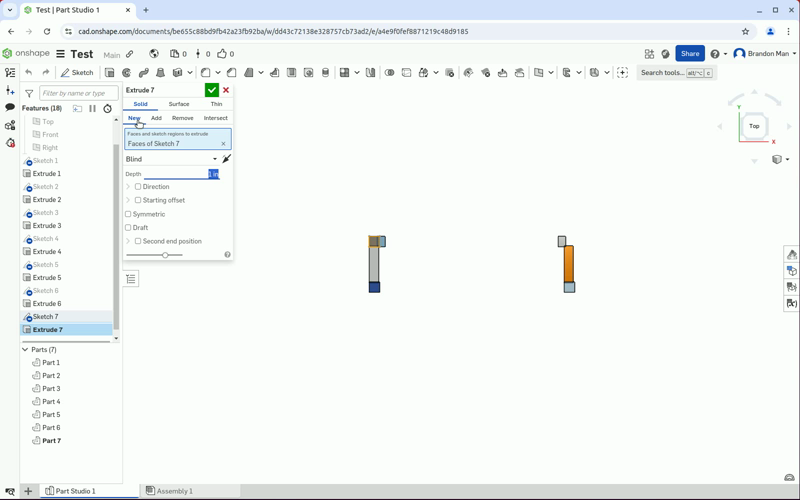
text(1.926)
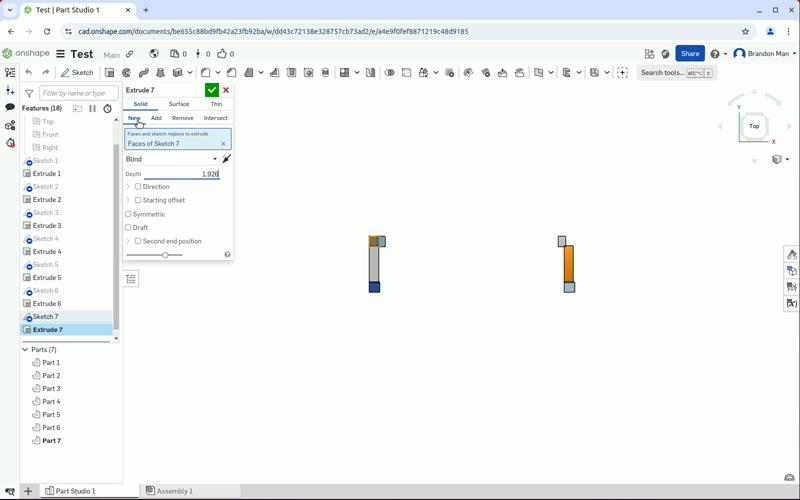
key(enter)
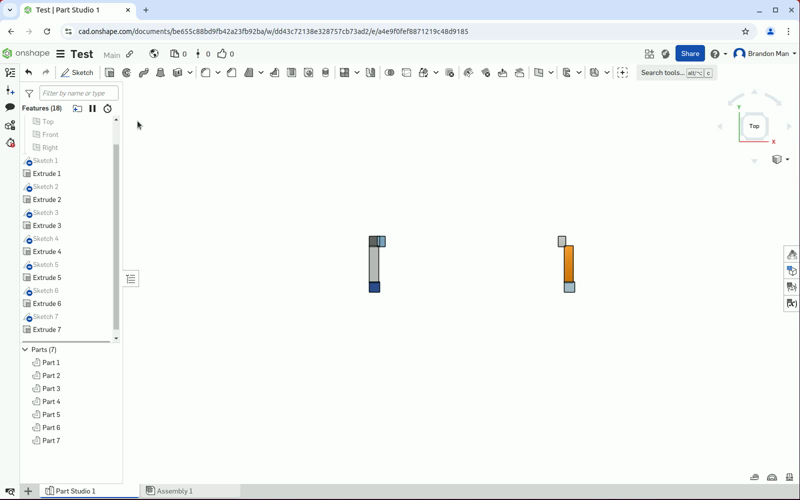
key(shift+h)
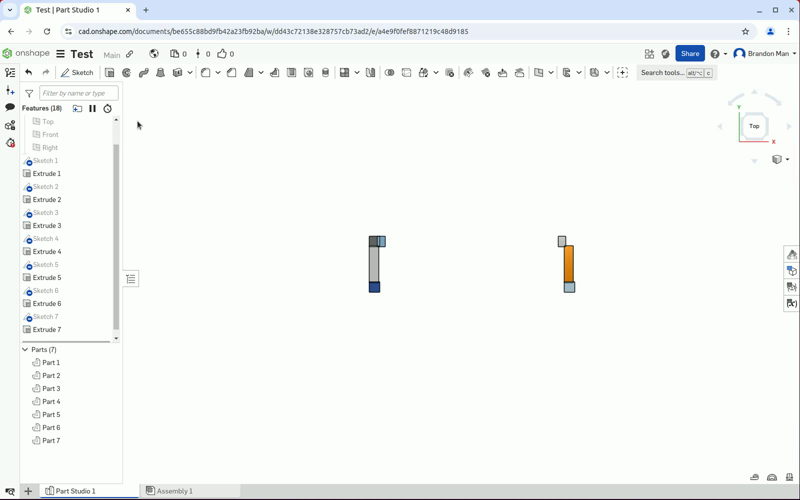
key(shift+h)
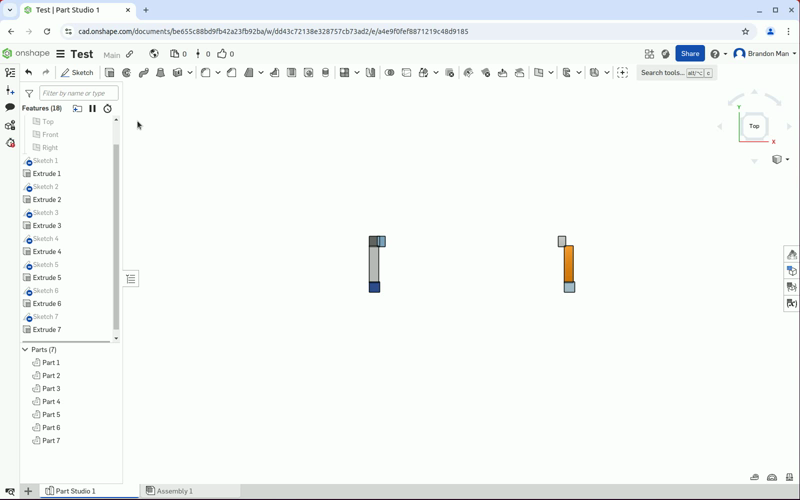
mouse_move(69, 163)
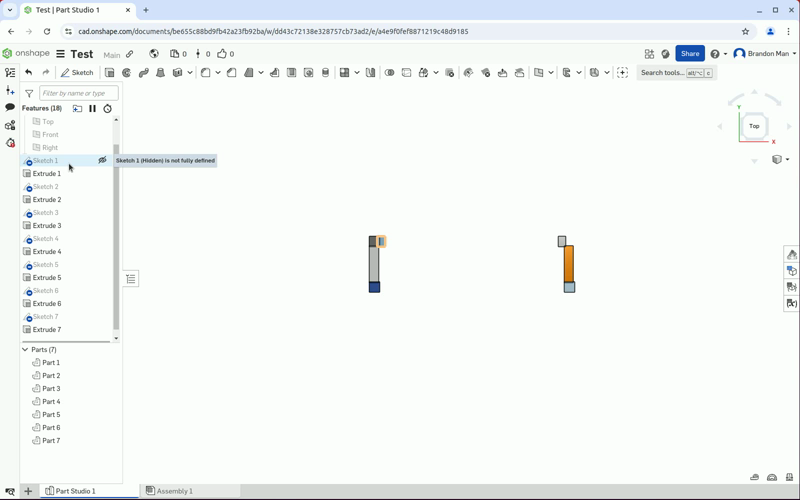
click(69, 163)
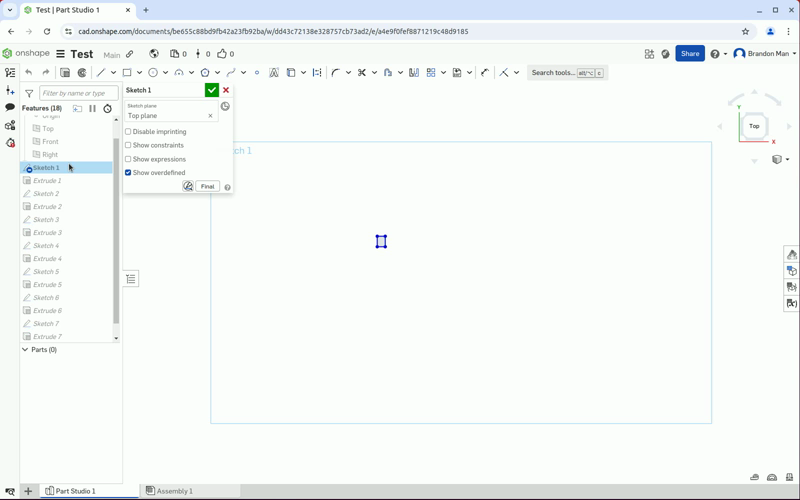
mouse_move(229, 92)
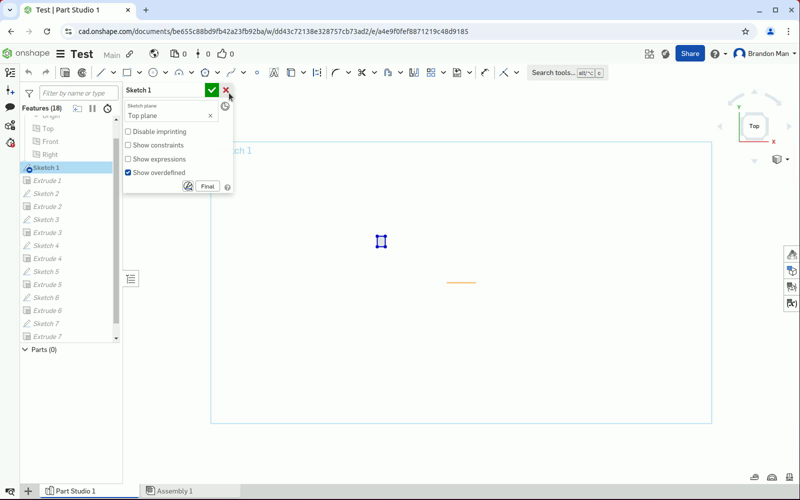
click(229, 92)
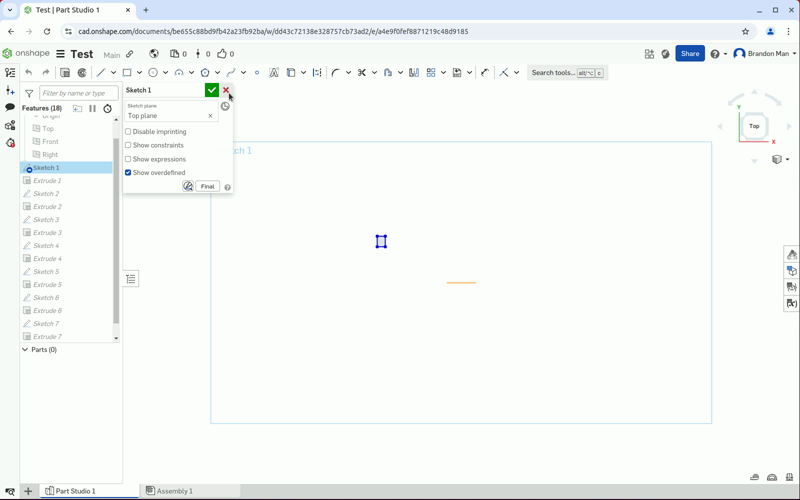
key(shift+s)
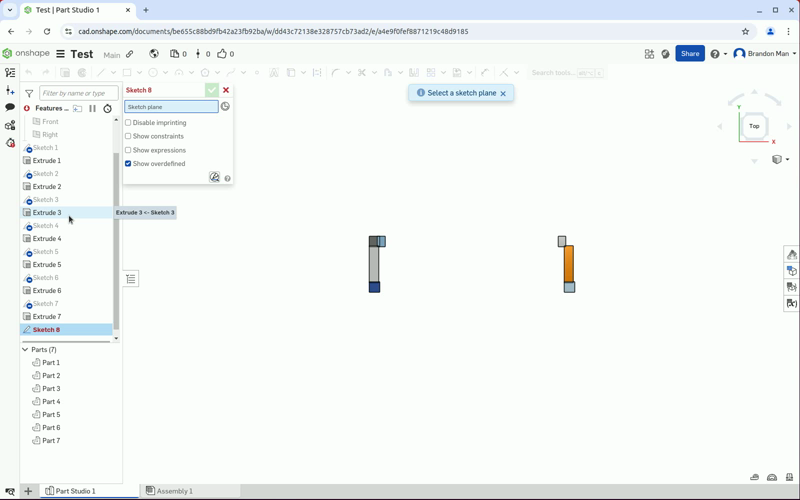
scroll(3)
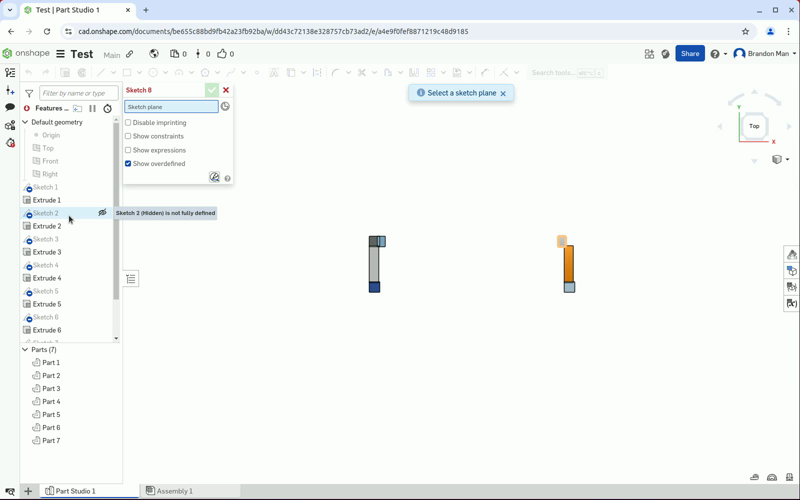
mouse_move(69, 150)
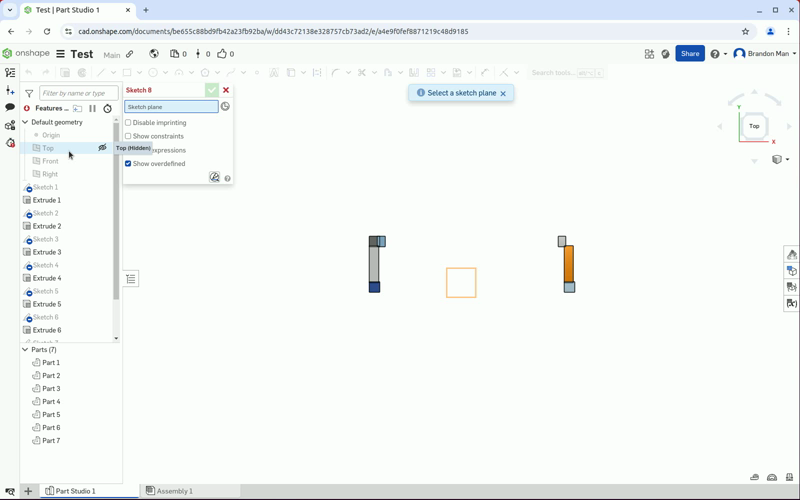
click(69, 150)
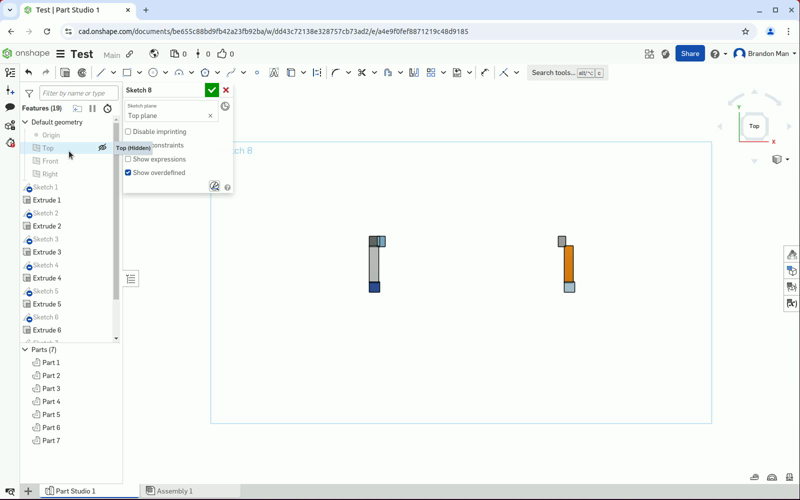
mouse_move(73, 352)
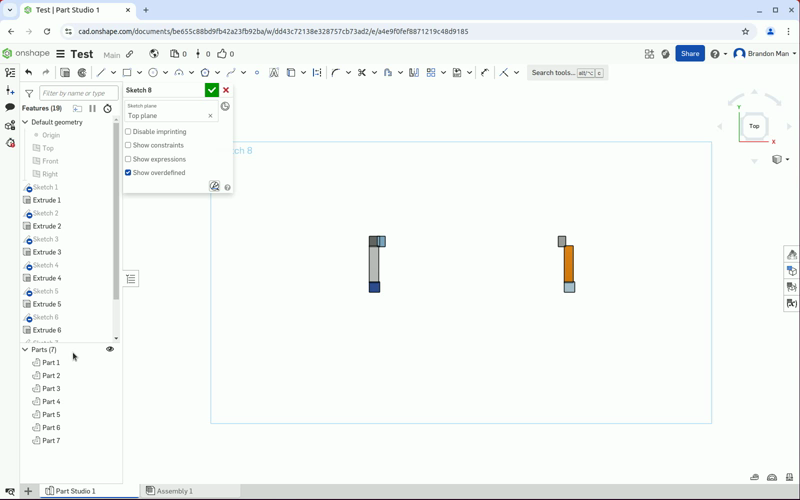
key(y)
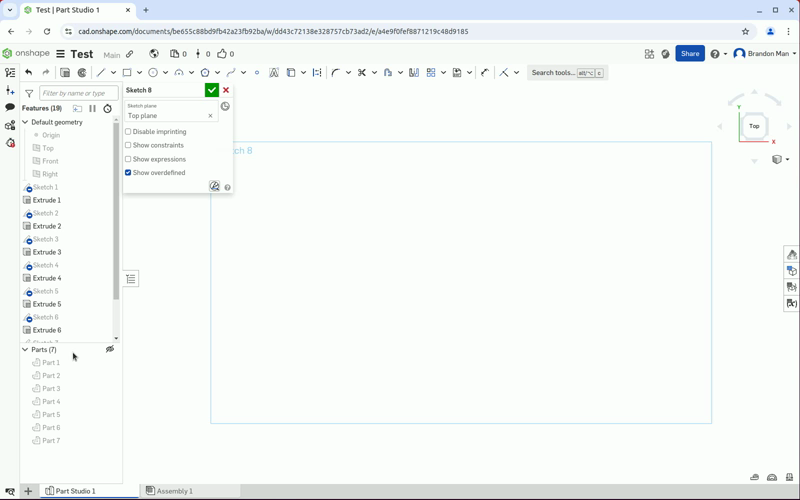
key(l)
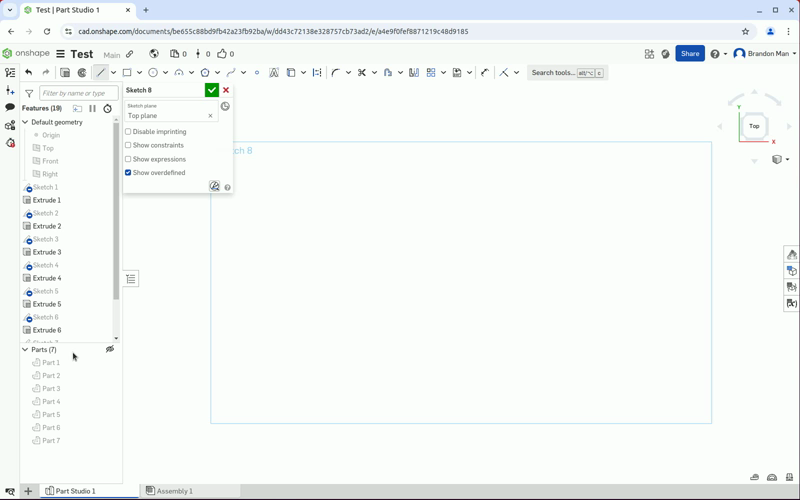
key_down(shift)
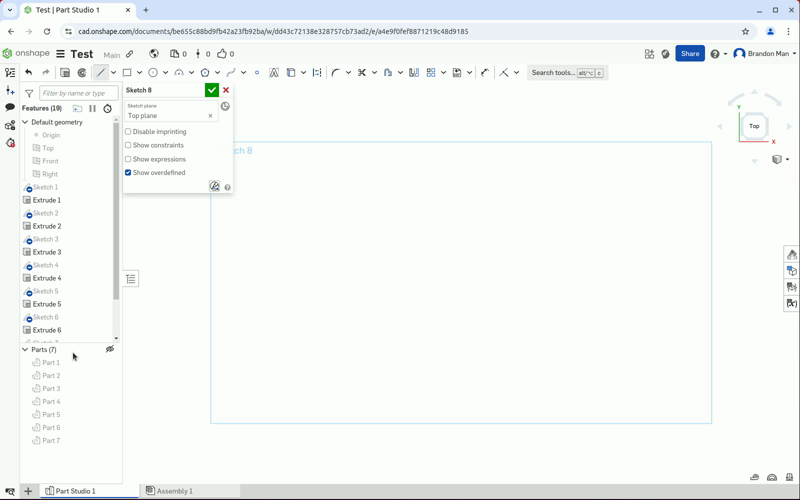
mouse_move(377, 292)
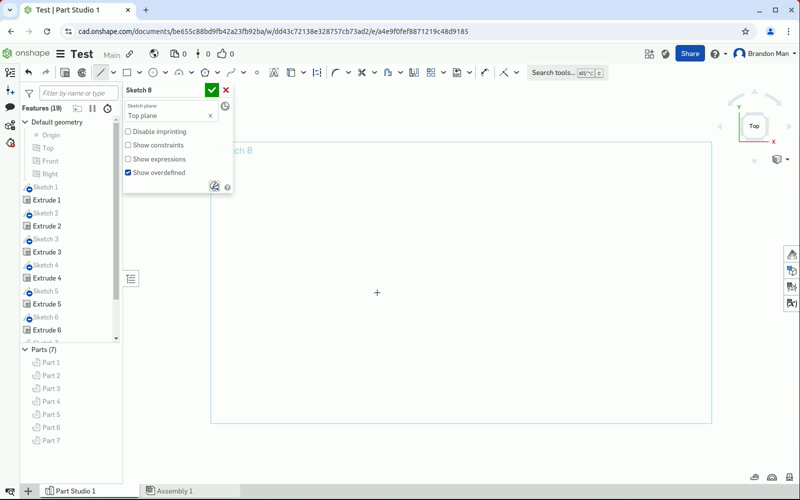
click(377, 292)
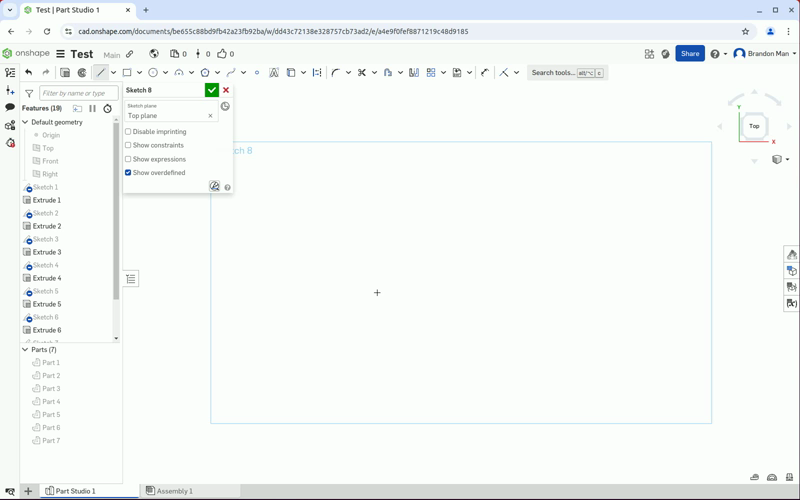
key_up(shift)
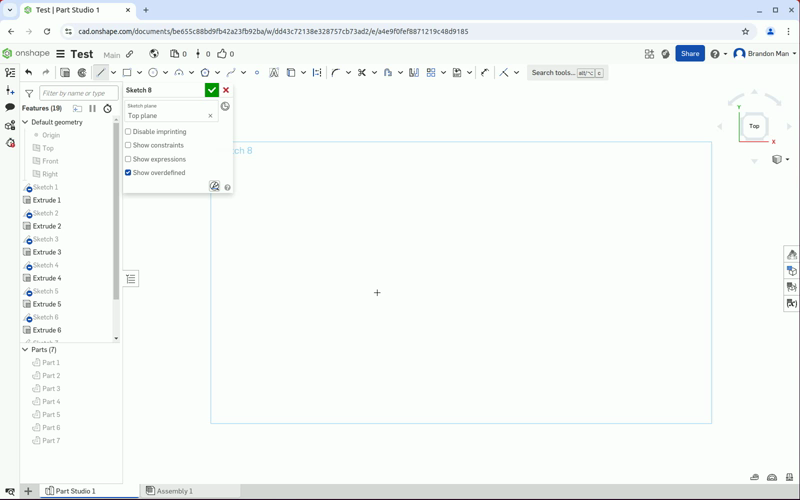
key_down(shift)
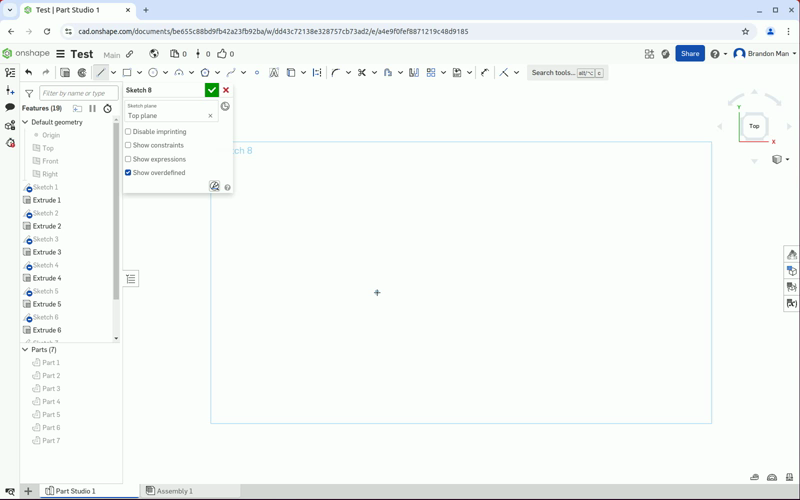
mouse_move(563, 292)
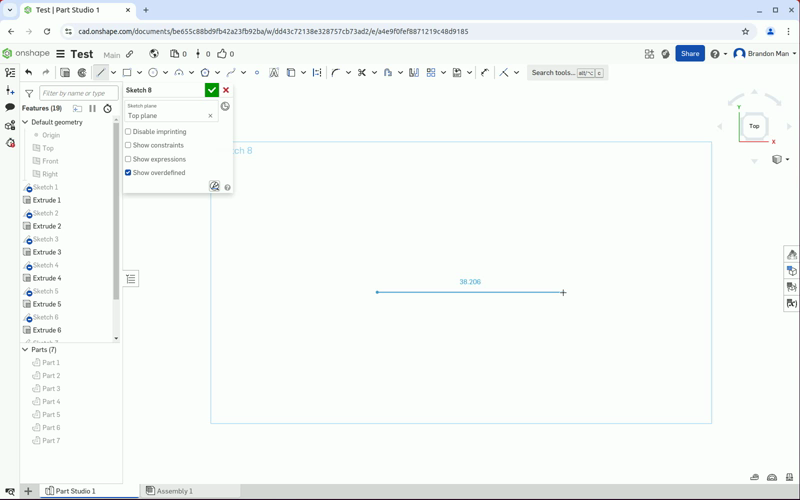
click(563, 292)
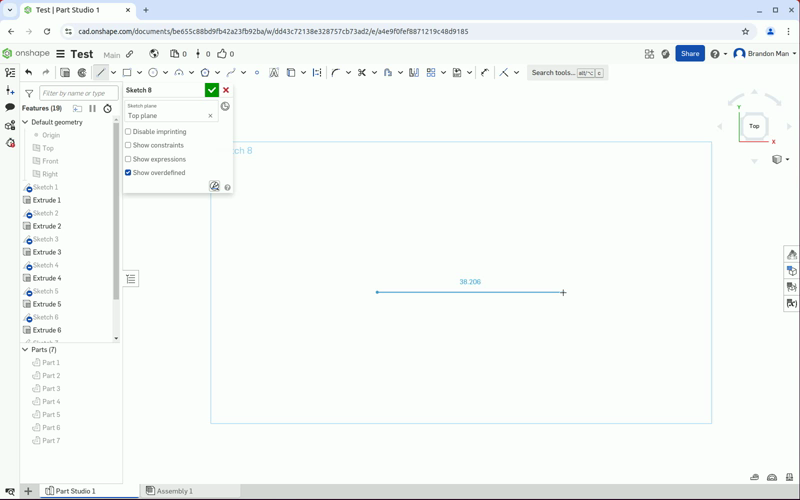
key_up(shift)
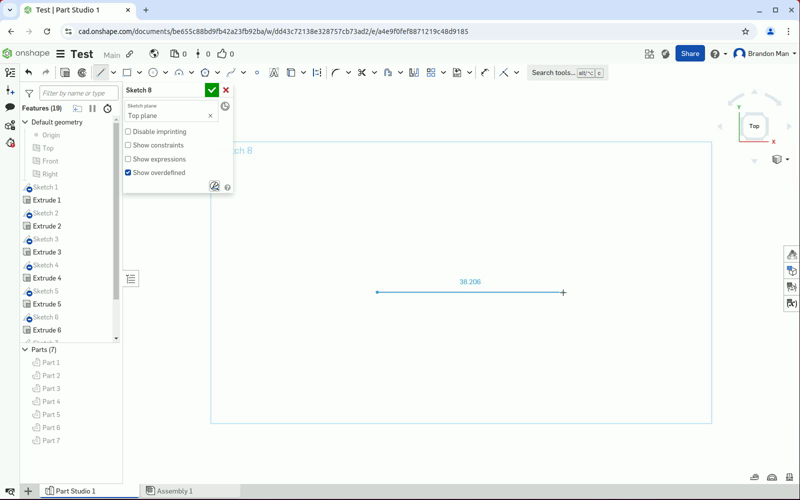
key_down(shift)
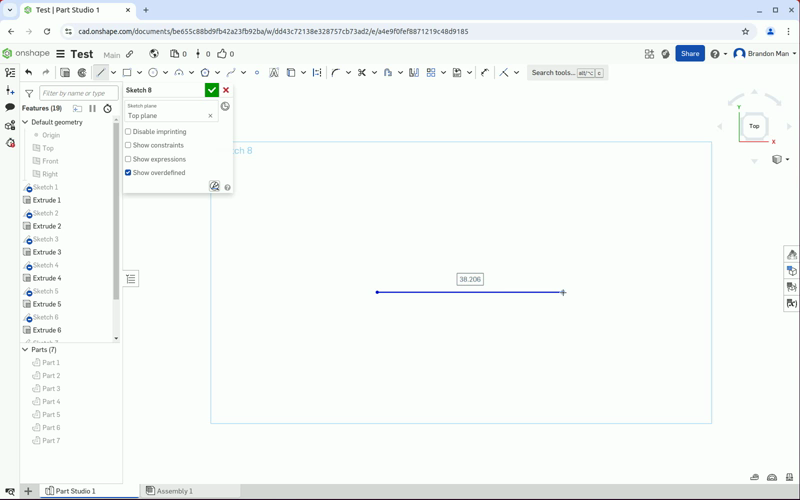
mouse_move(589, 292)
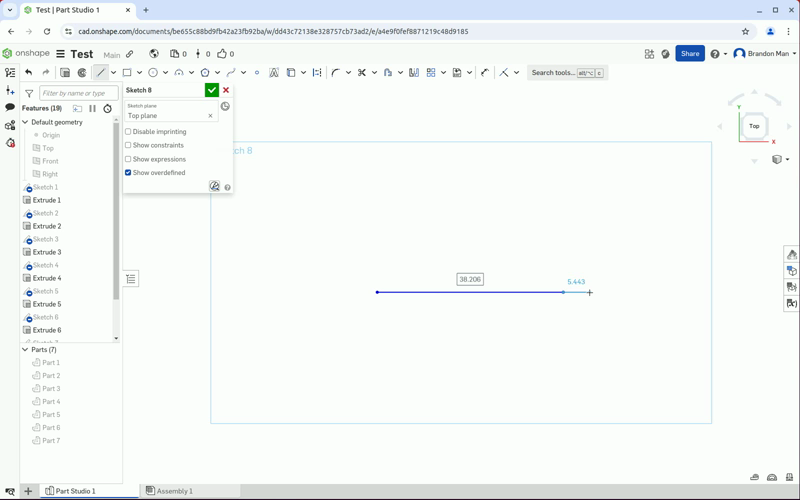
mouse_move(563, 282)
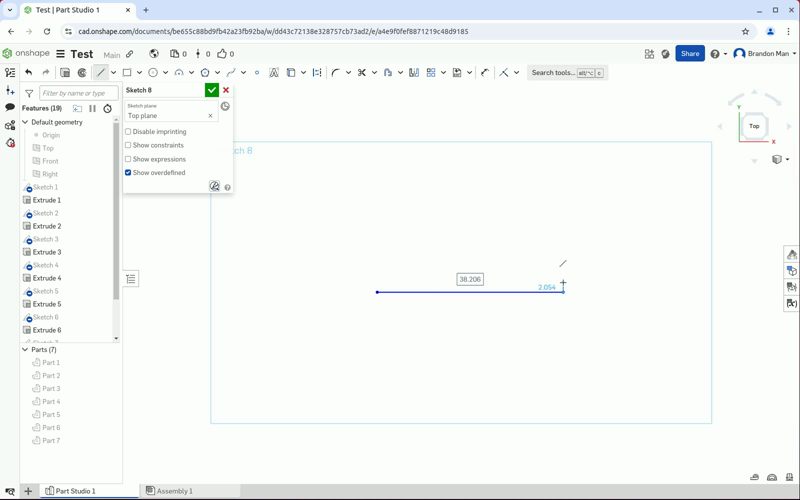
click(563, 282)
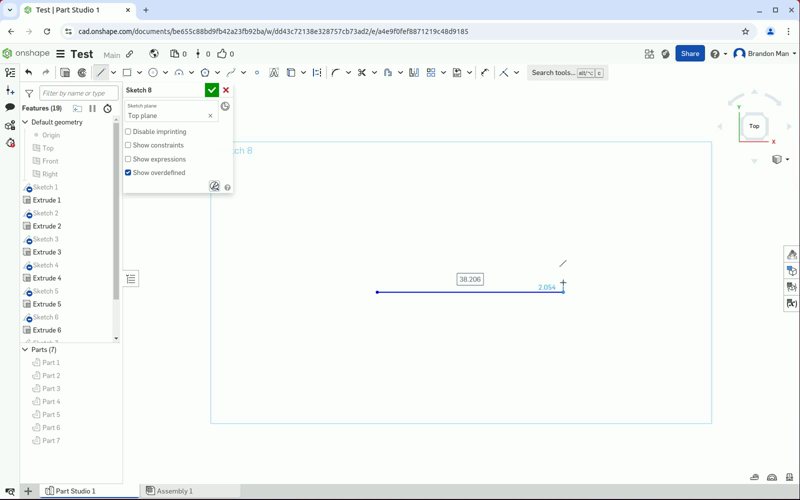
key_up(shift)
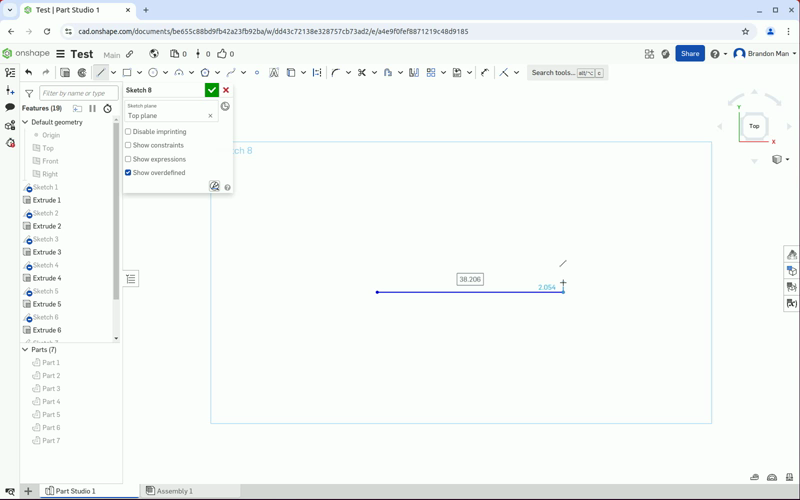
key_down(shift)
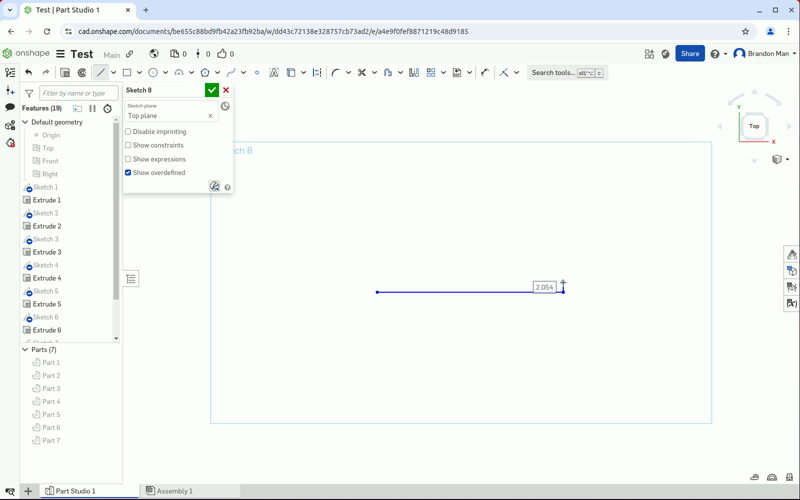
mouse_move(377, 282)
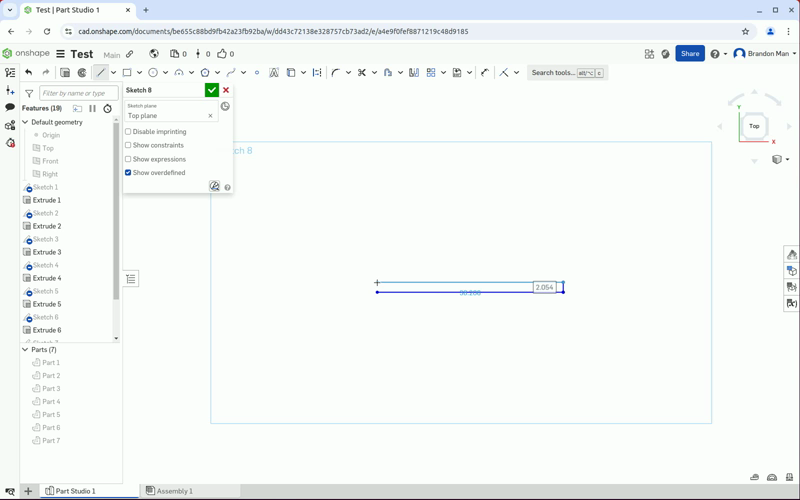
click(377, 282)
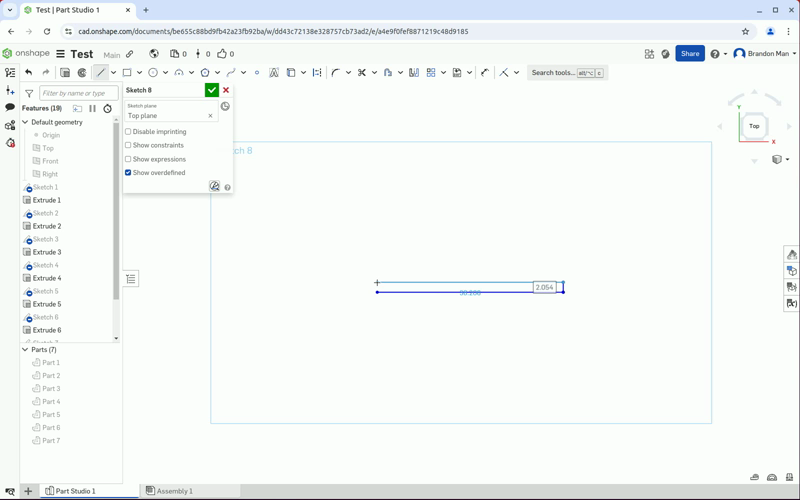
key_up(shift)
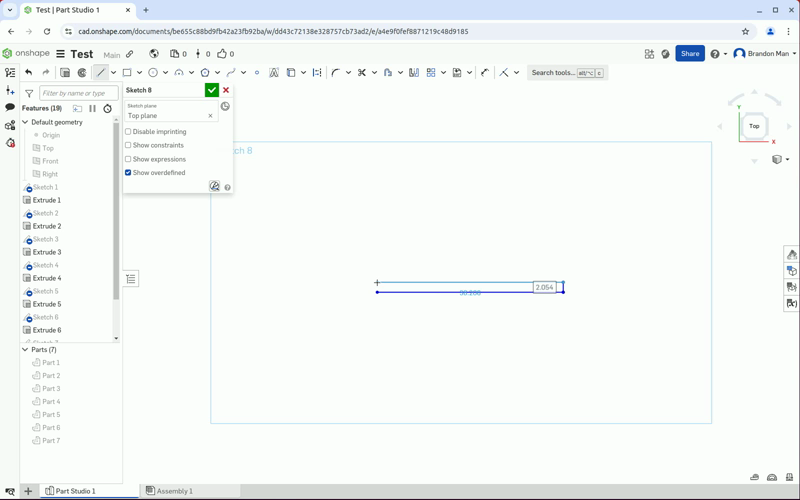
mouse_move(407, 282)
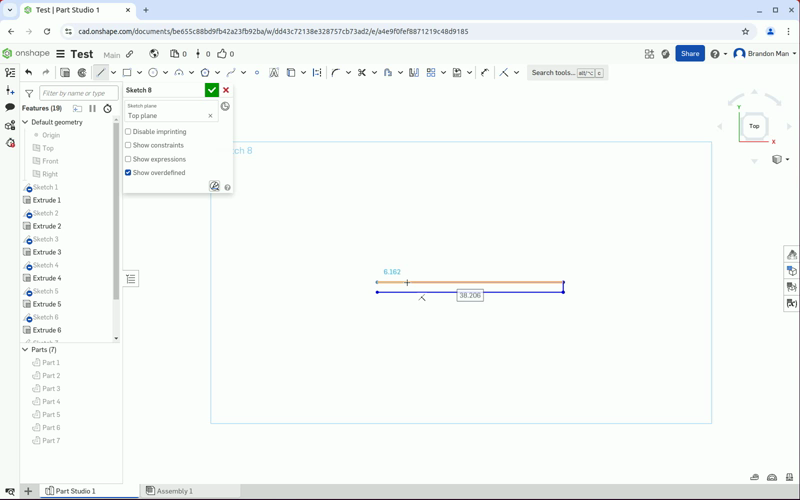
key_down(shift)
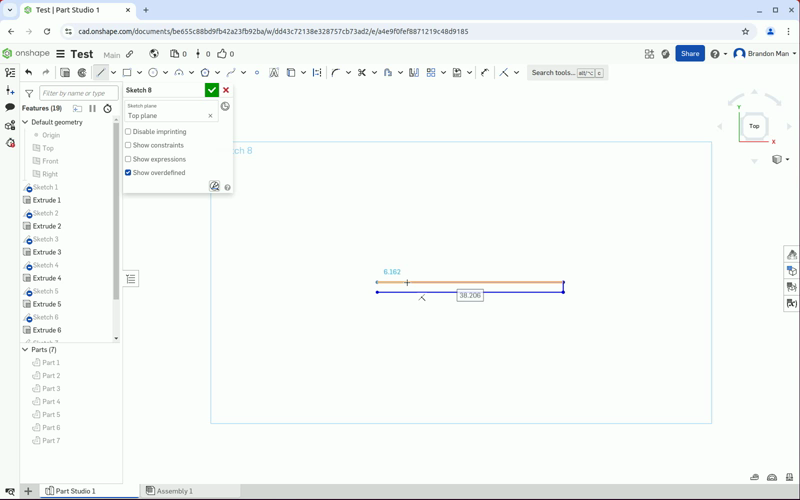
mouse_move(377, 292)
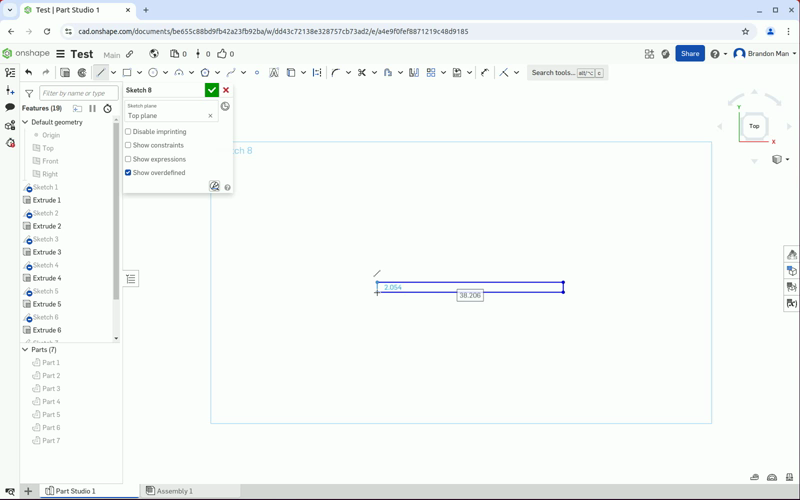
key_up(shift)
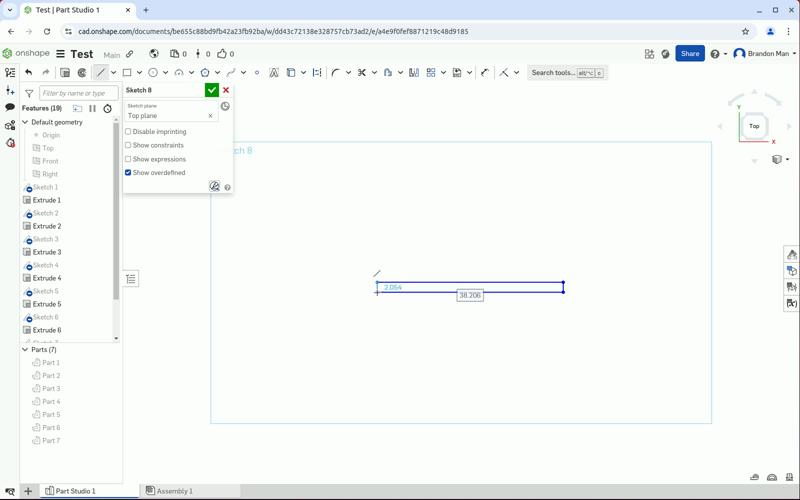
click(377, 292)
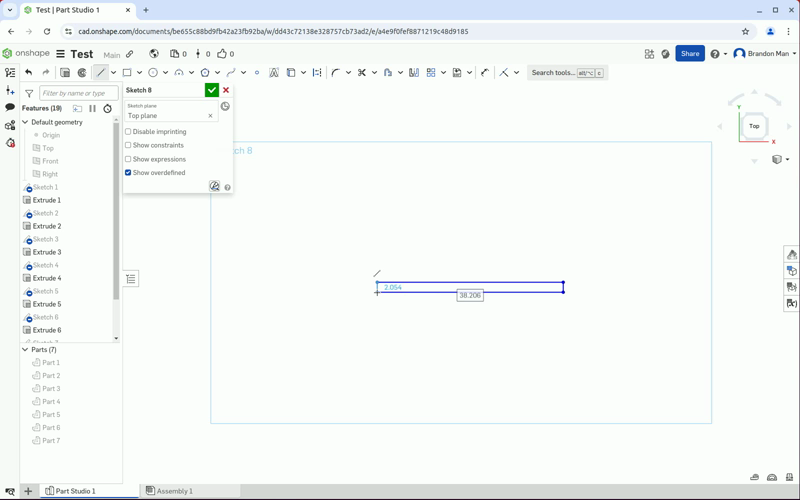
key(esc)
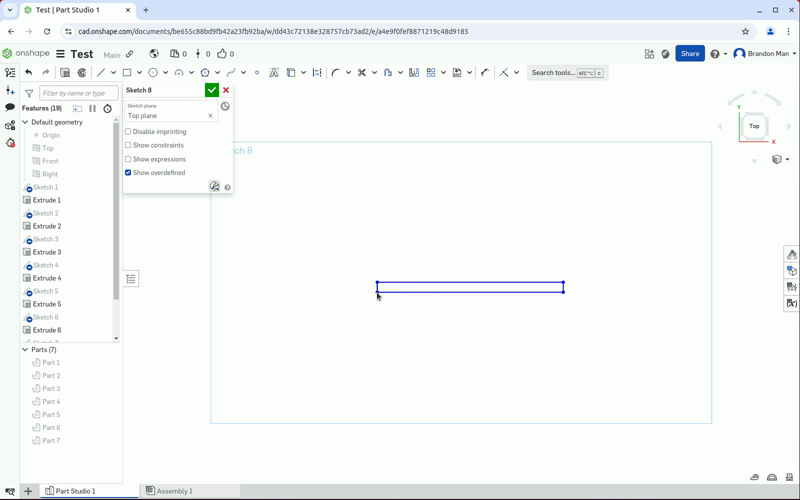
mouse_move(545, 289)
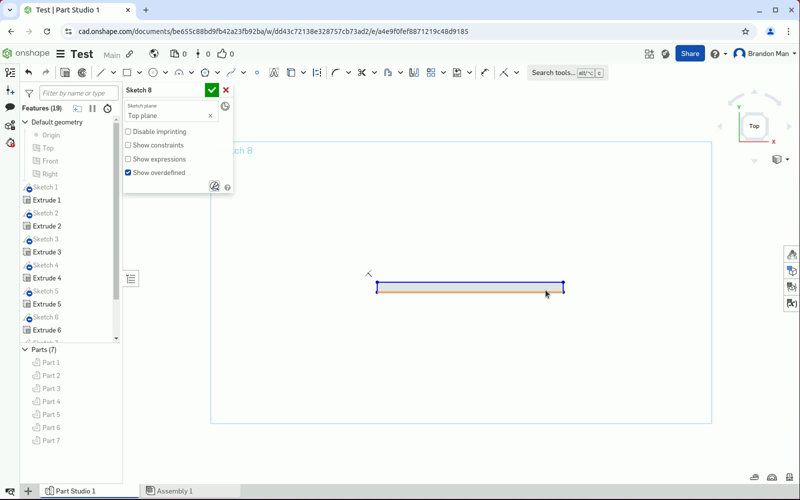
click(545, 289)
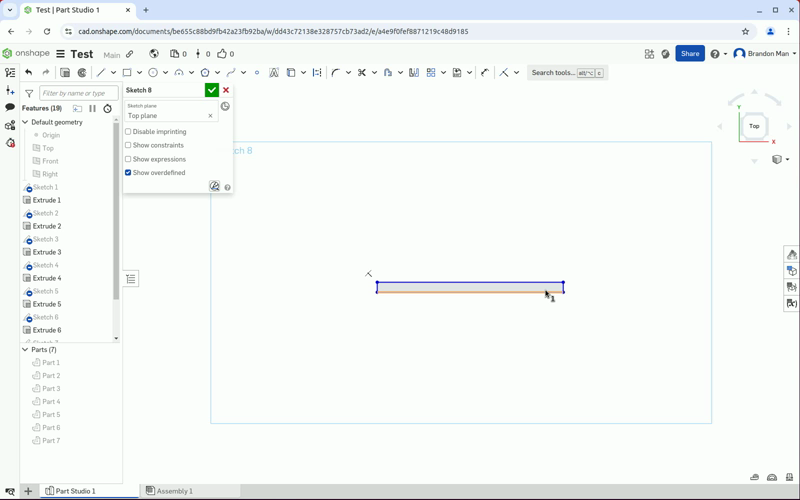
mouse_move(73, 352)
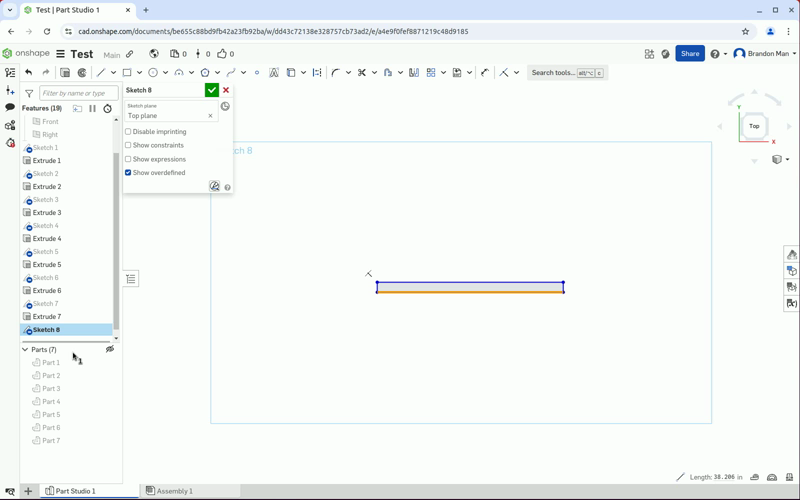
key(shift+y)
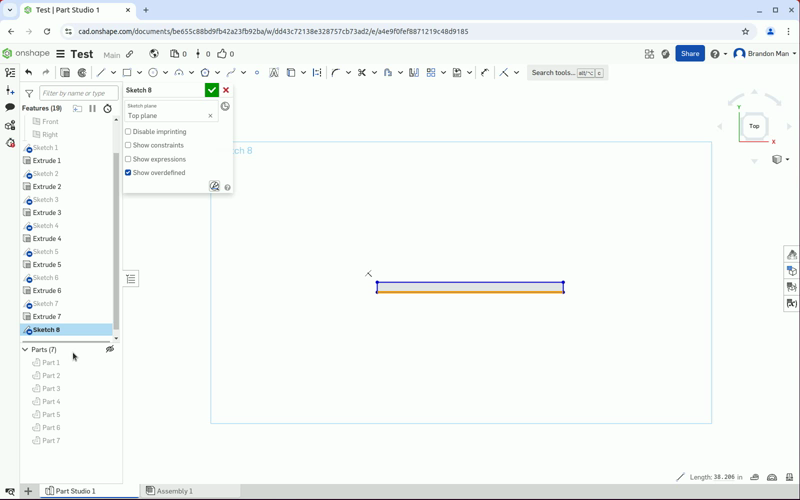
key(shift+e)
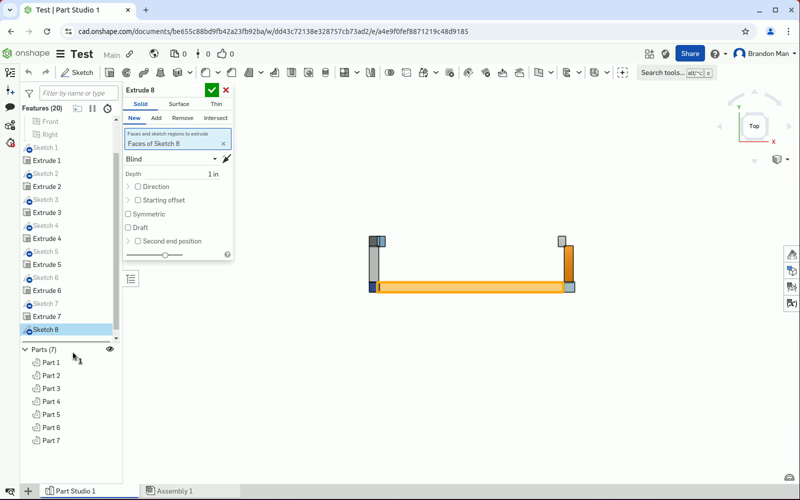
mouse_move(143, 106)
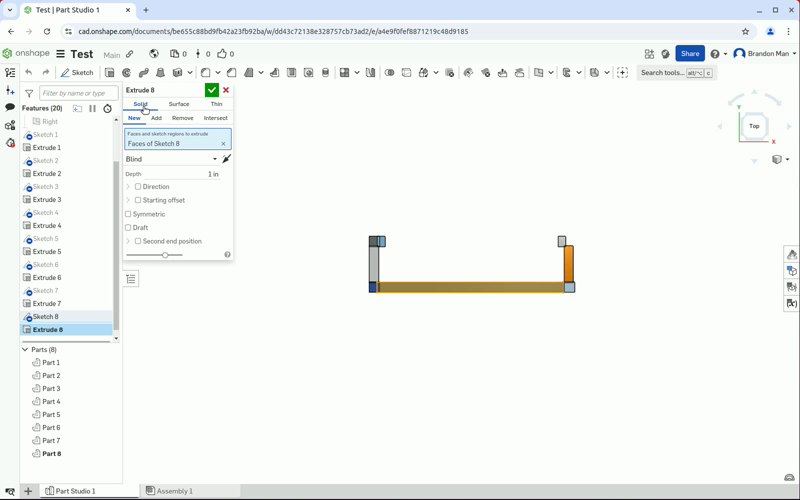
click(143, 106)
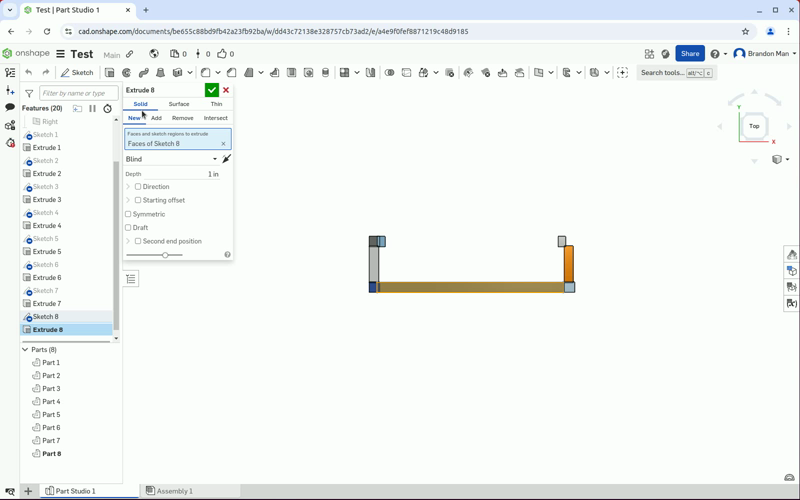
mouse_move(137, 120)
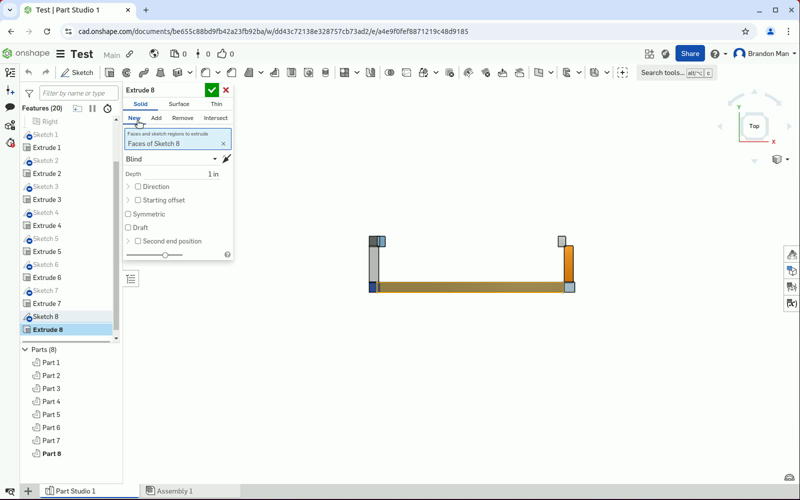
click(137, 120)
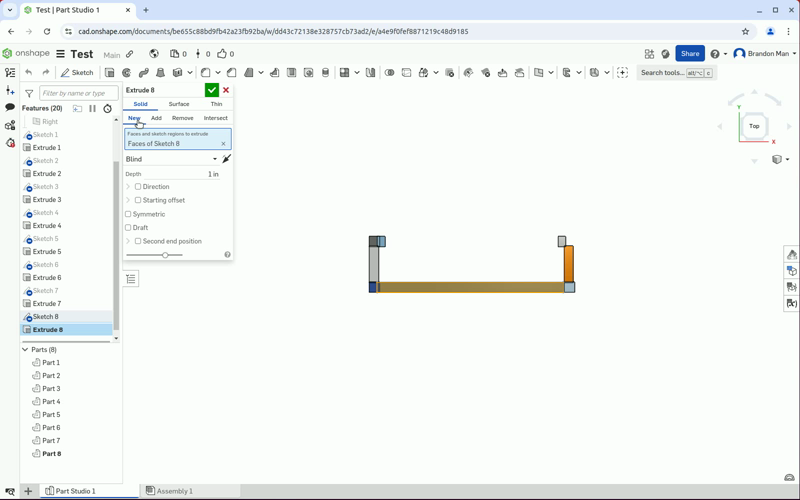
key(tab, 4)
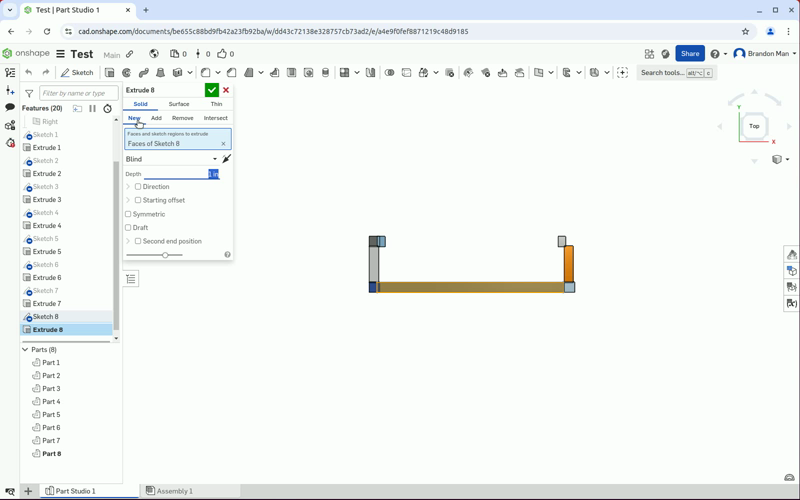
text(1.926)
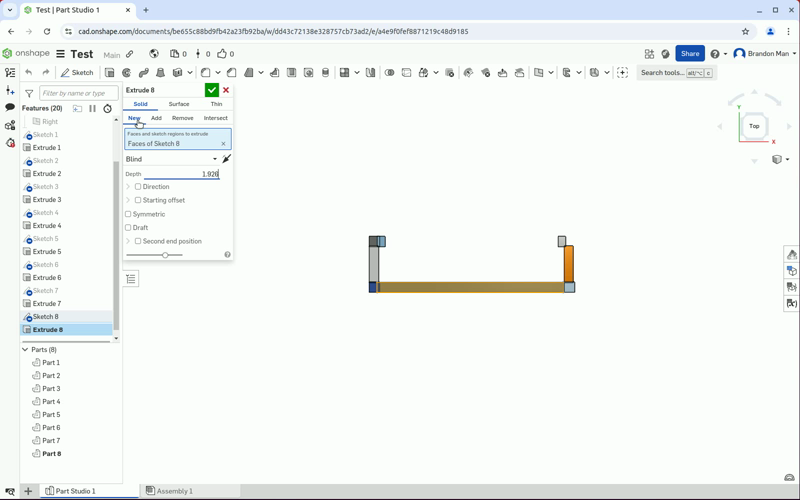
key(enter)
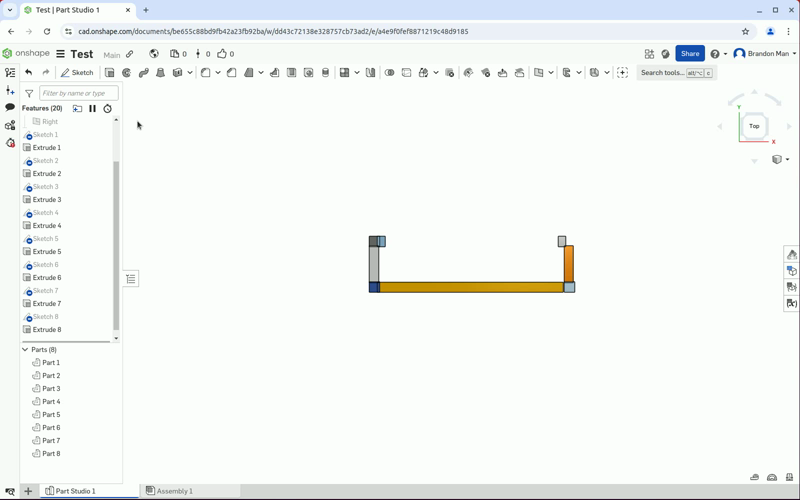
key(shift+h)
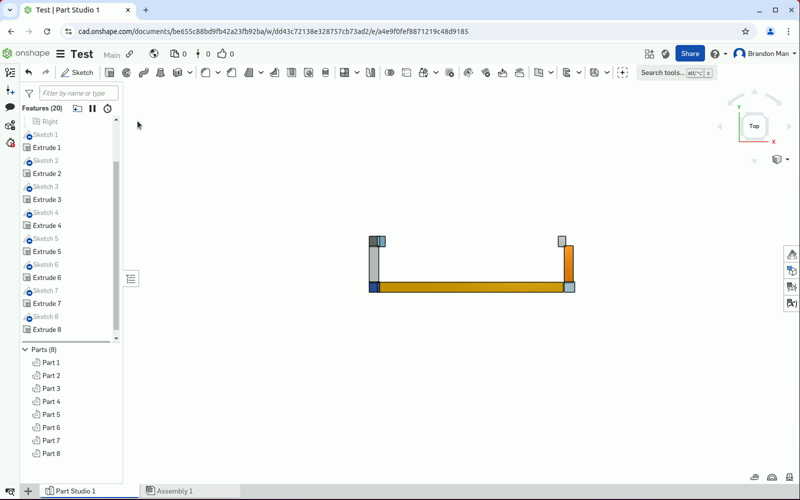
key(shift+h)
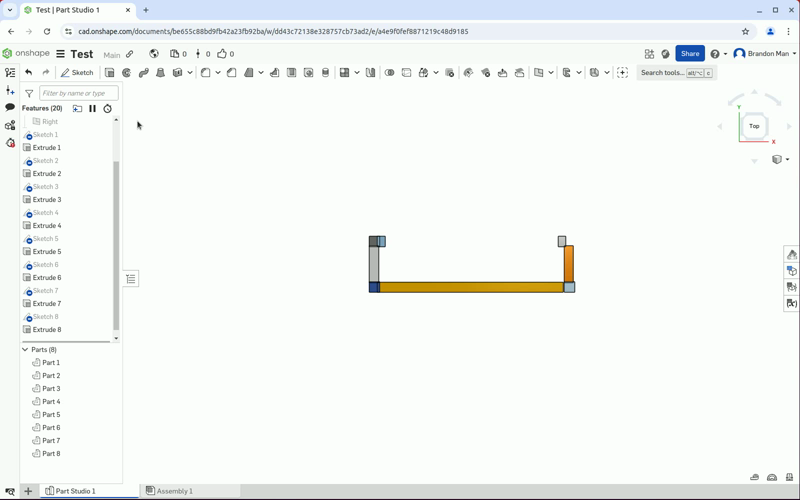
mouse_move(69, 137)
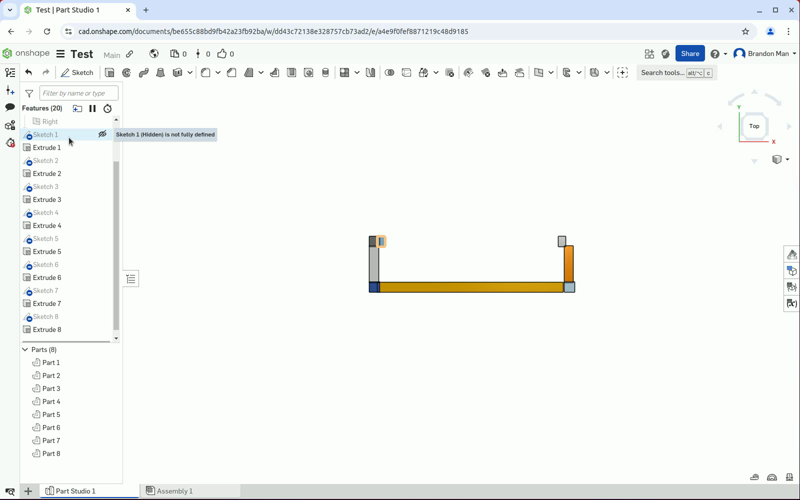
click(69, 137)
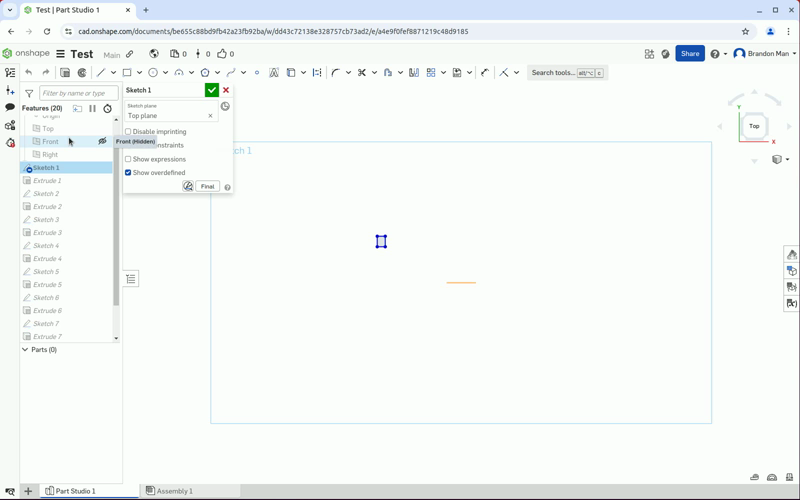
mouse_move(229, 92)
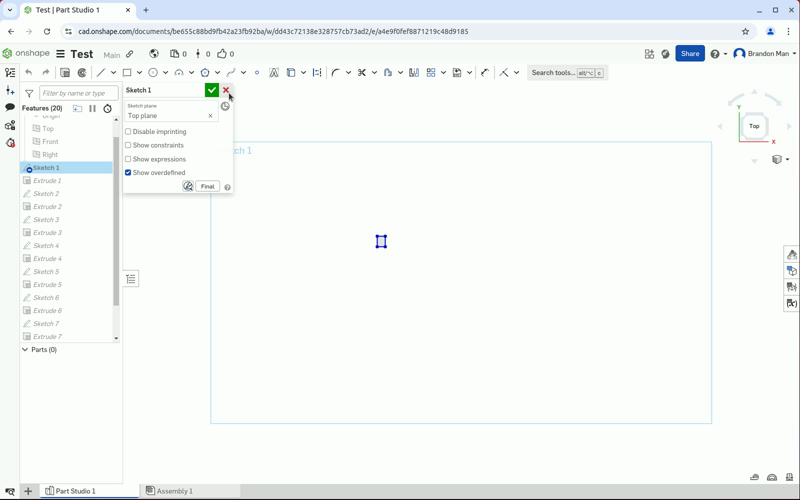
click(229, 92)
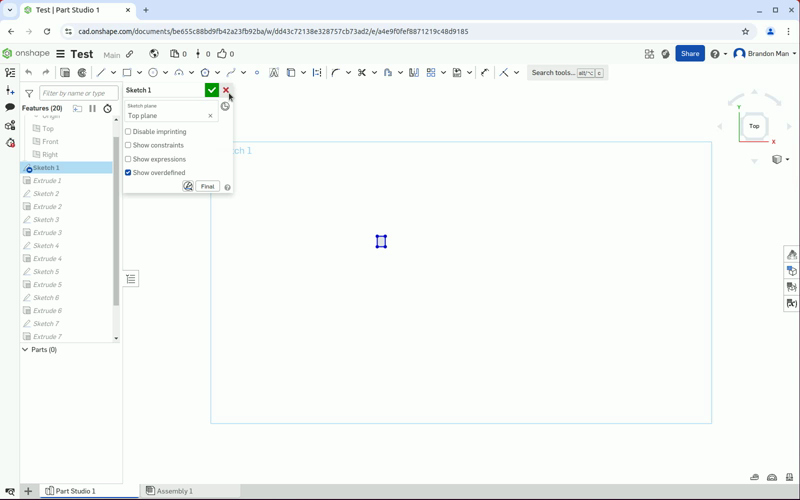
key(shift+s)
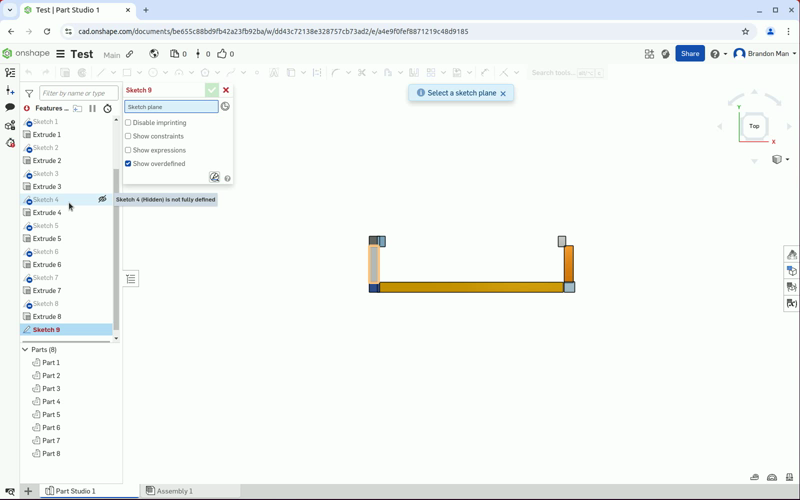
scroll(3)
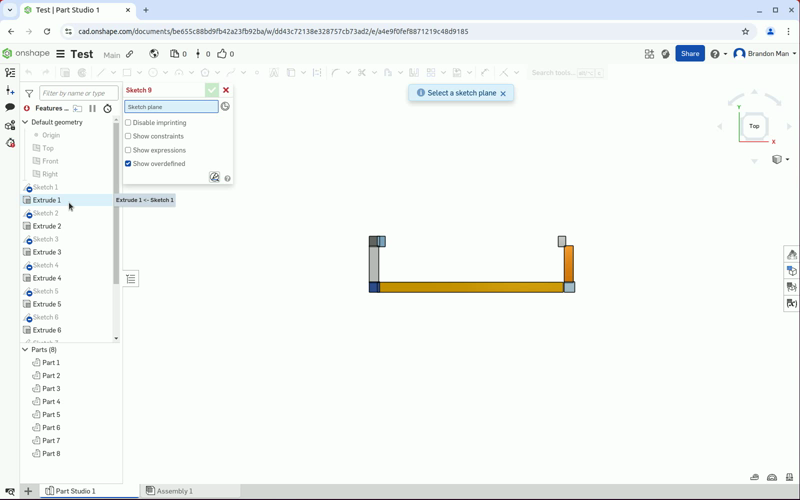
mouse_move(69, 150)
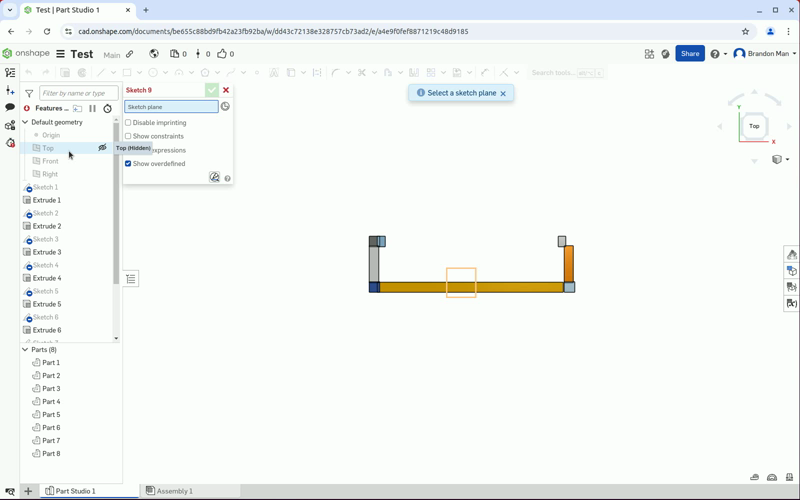
click(69, 150)
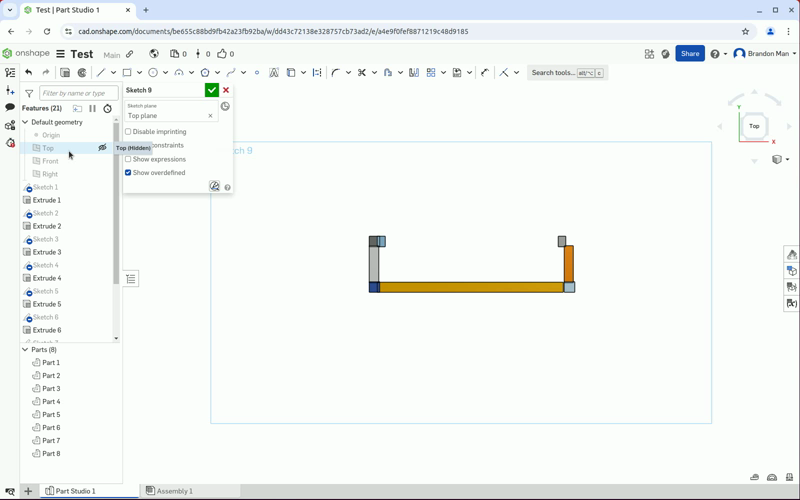
mouse_move(73, 352)
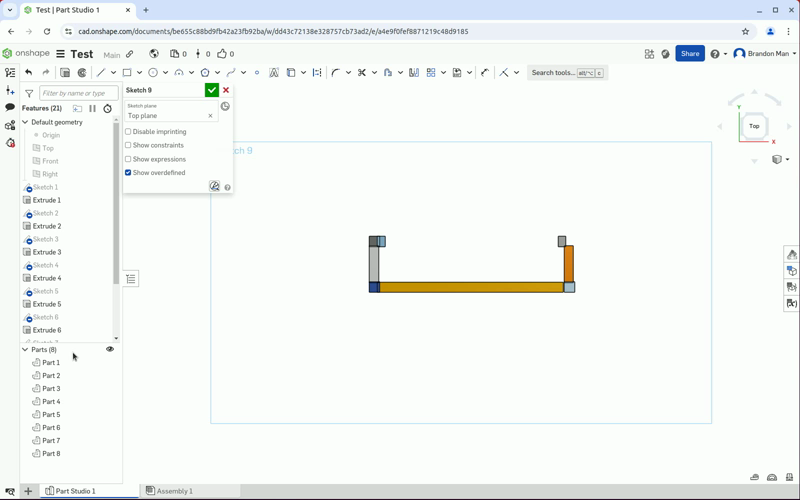
key(y)
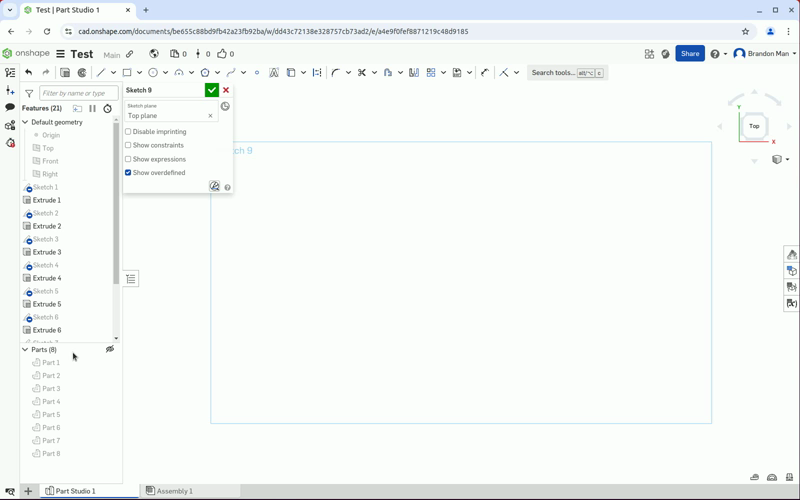
key(l)
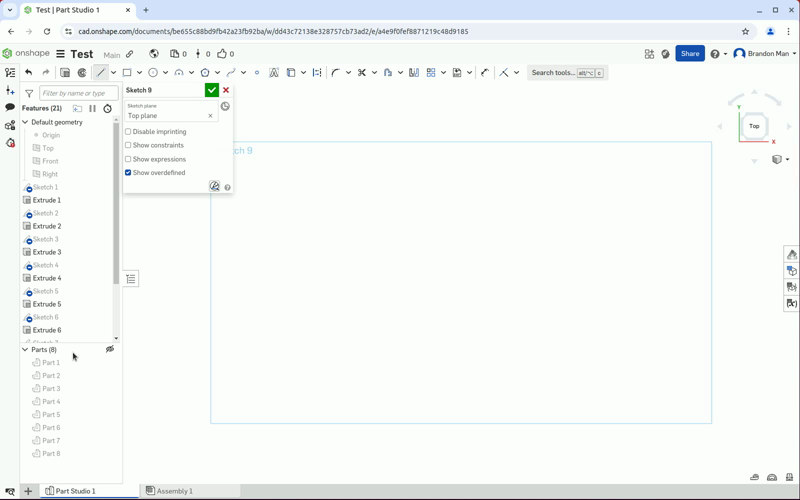
key_down(shift)
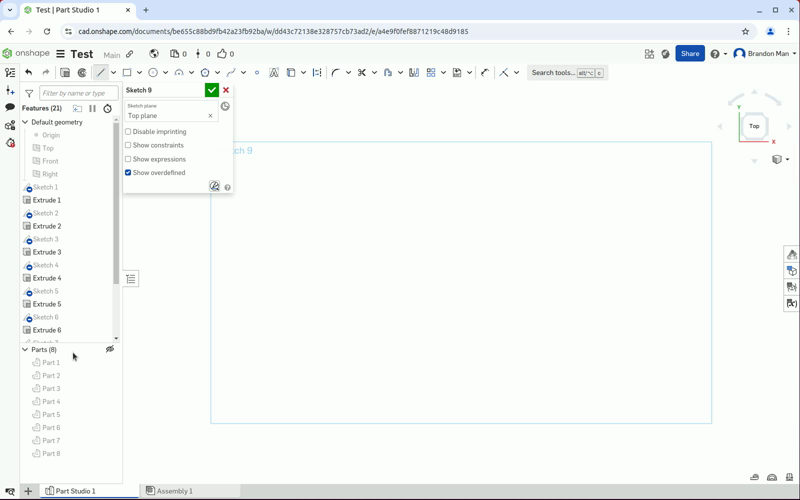
mouse_move(564, 246)
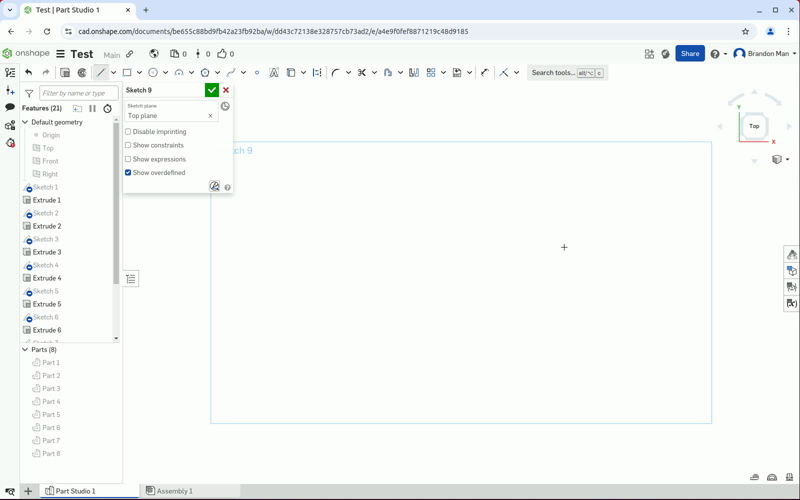
click(564, 246)
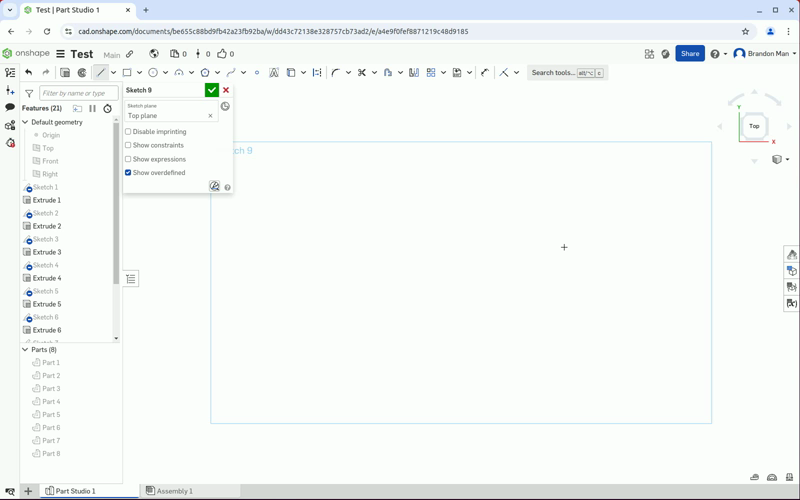
key_up(shift)
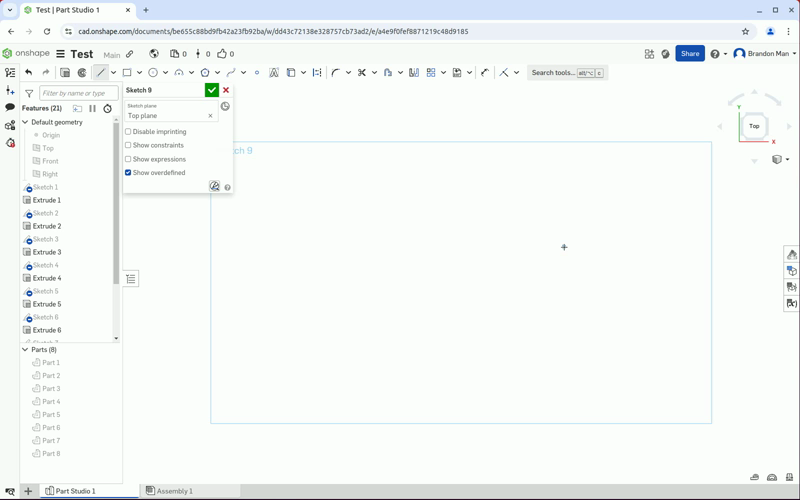
key_down(shift)
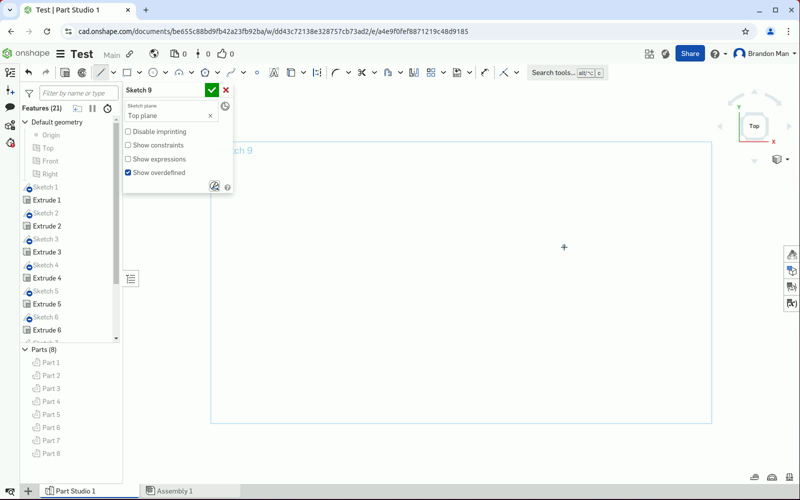
mouse_move(589, 246)
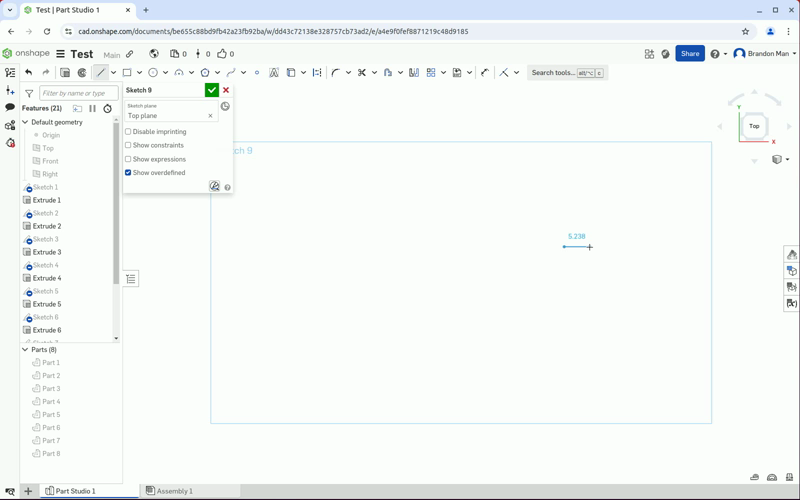
mouse_move(574, 246)
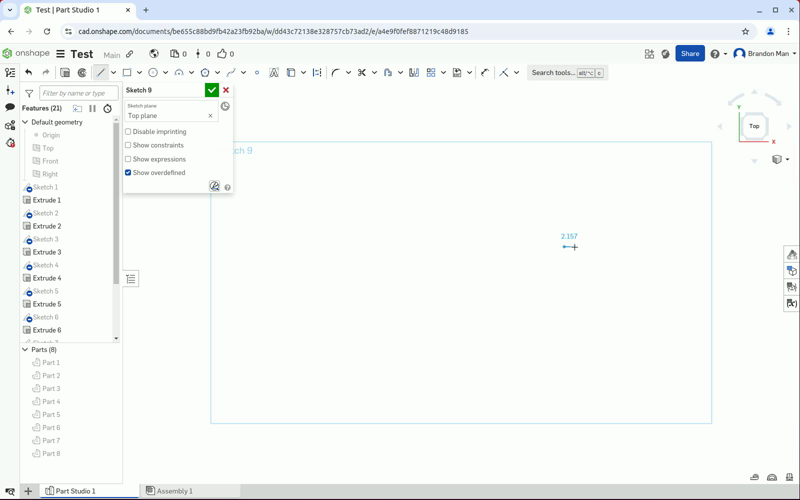
click(574, 246)
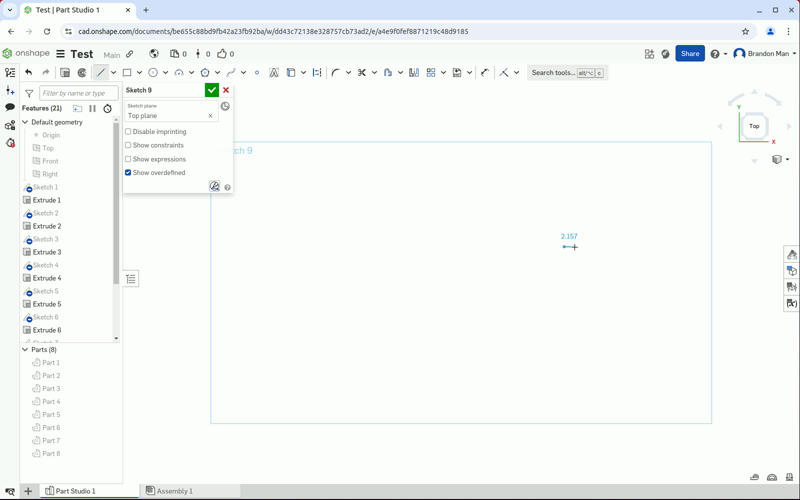
key_up(shift)
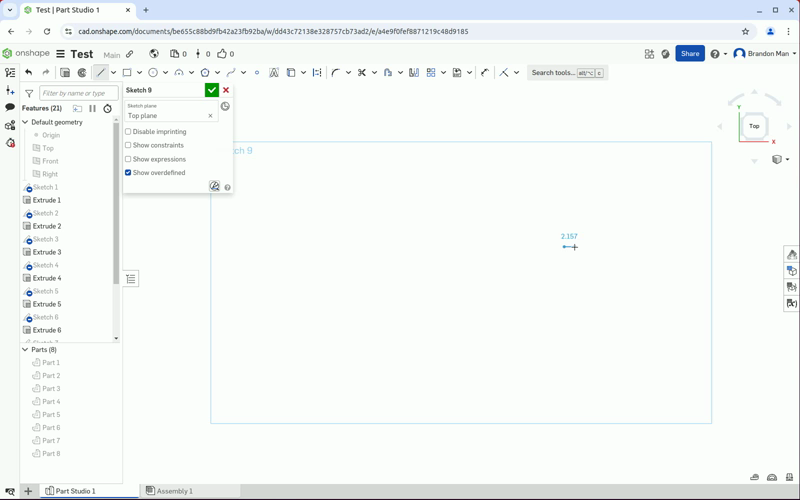
key_down(shift)
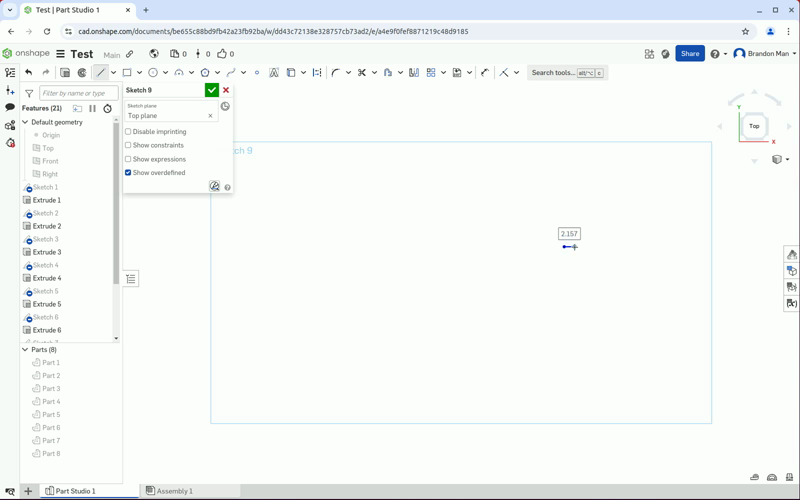
mouse_move(589, 246)
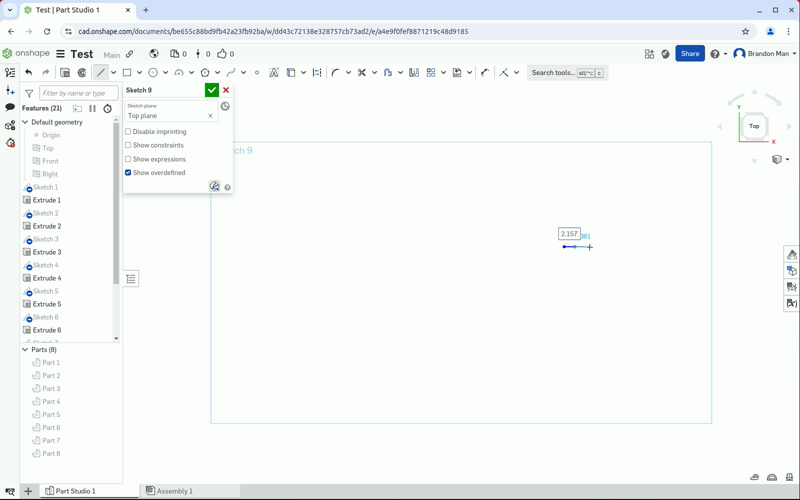
mouse_move(574, 236)
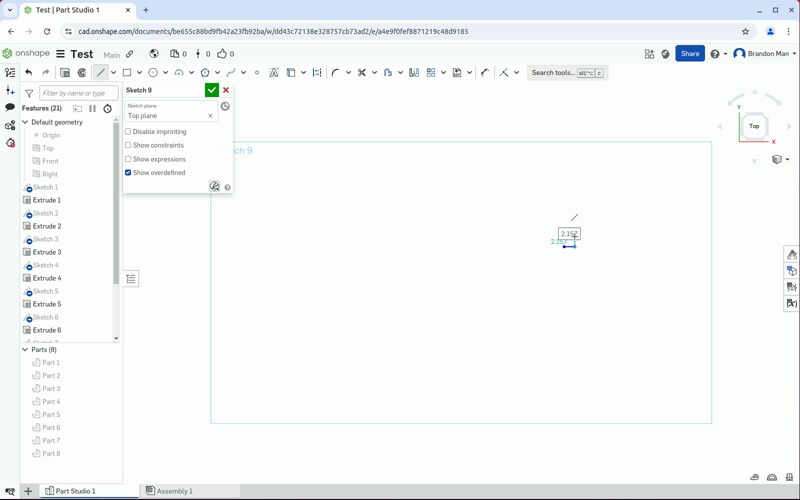
click(574, 236)
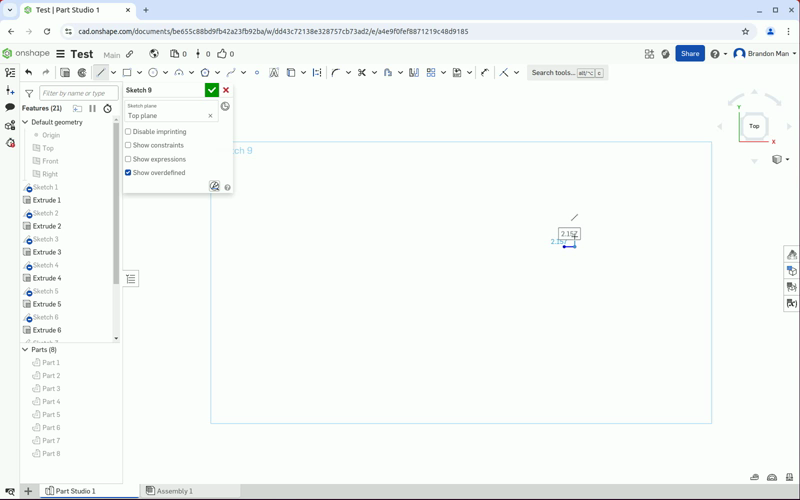
key_up(shift)
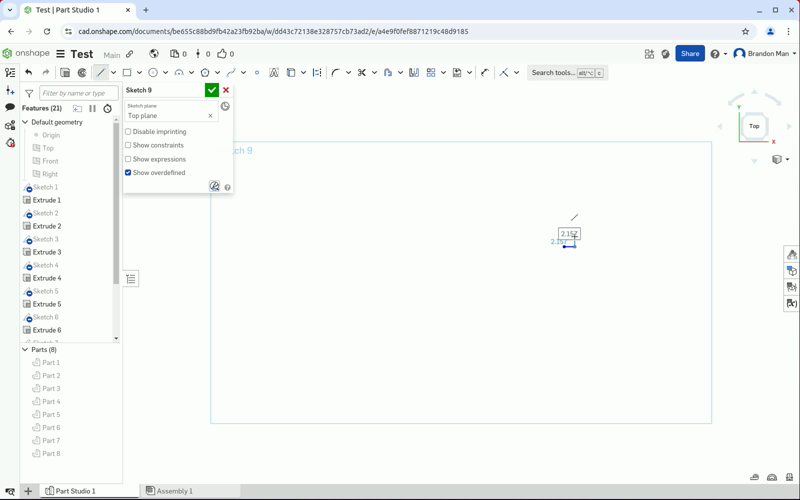
key_down(shift)
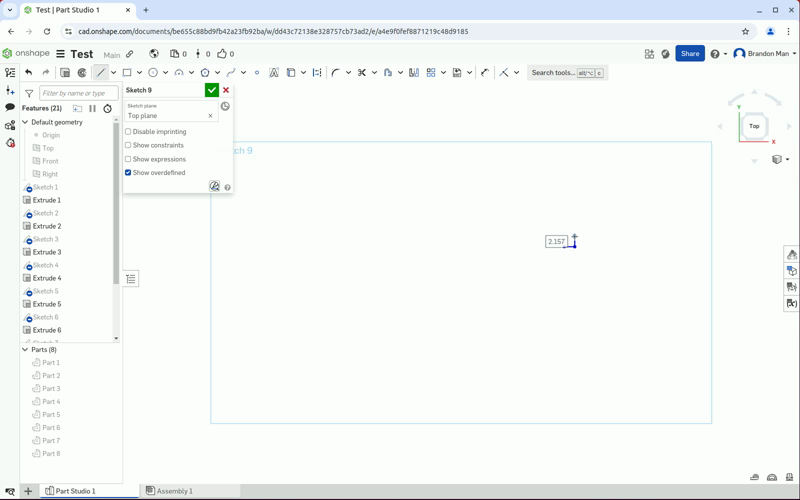
mouse_move(589, 236)
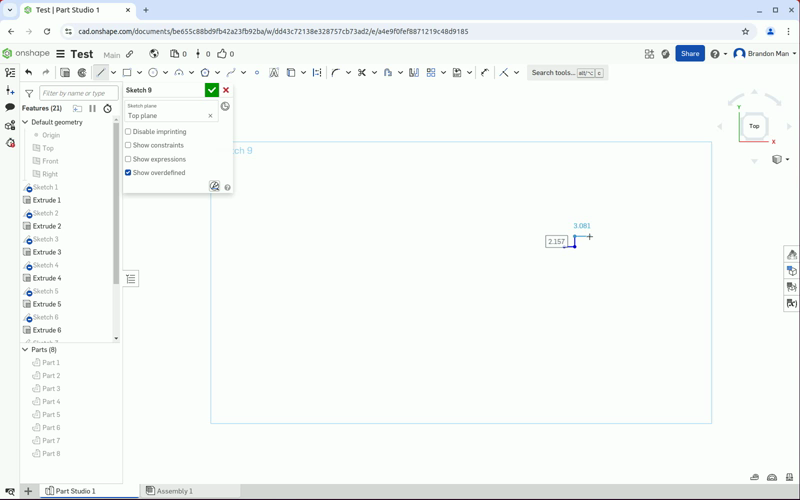
mouse_move(564, 236)
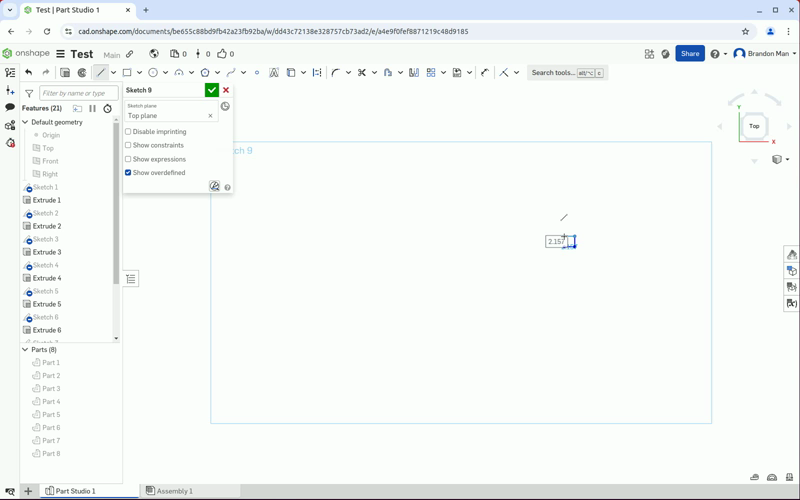
click(564, 236)
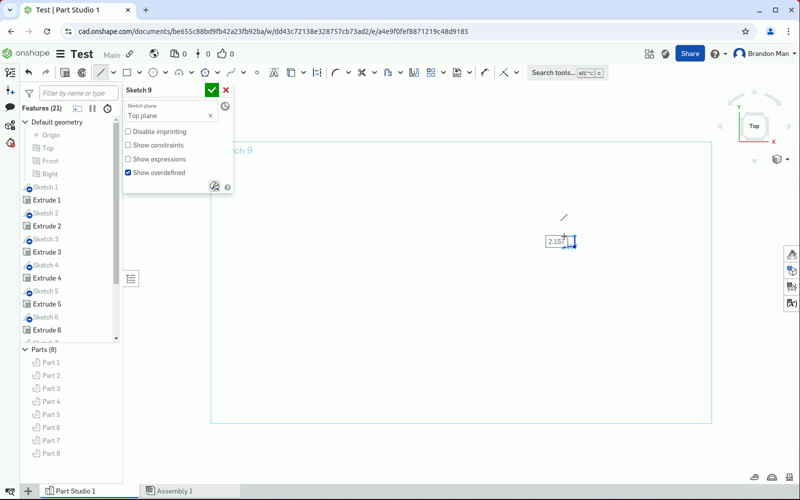
key_up(shift)
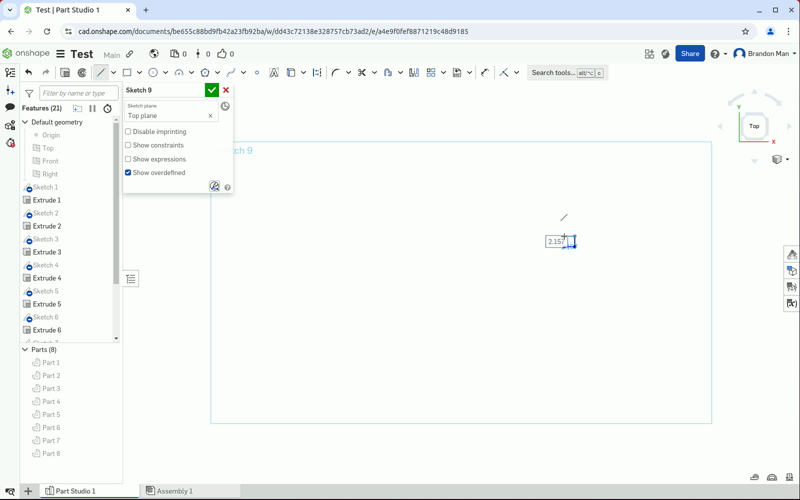
mouse_move(589, 236)
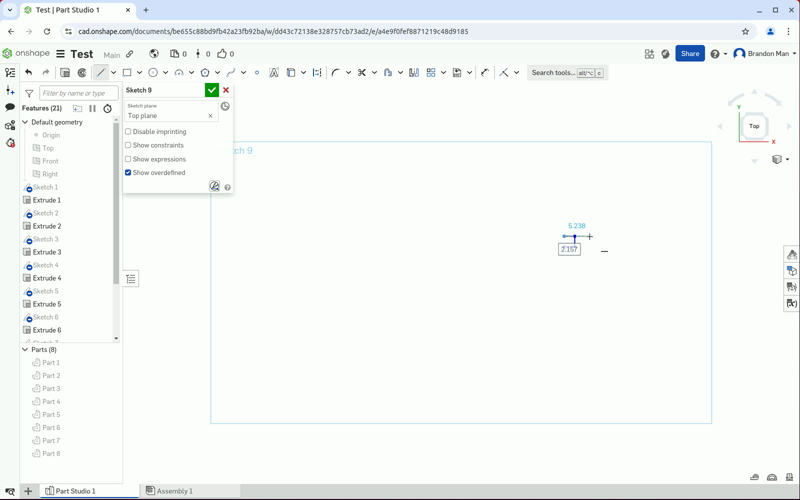
key_down(shift)
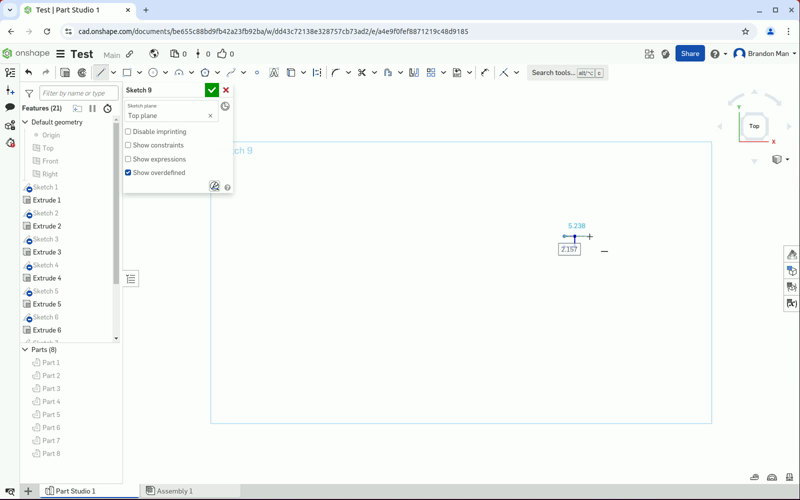
mouse_move(564, 246)
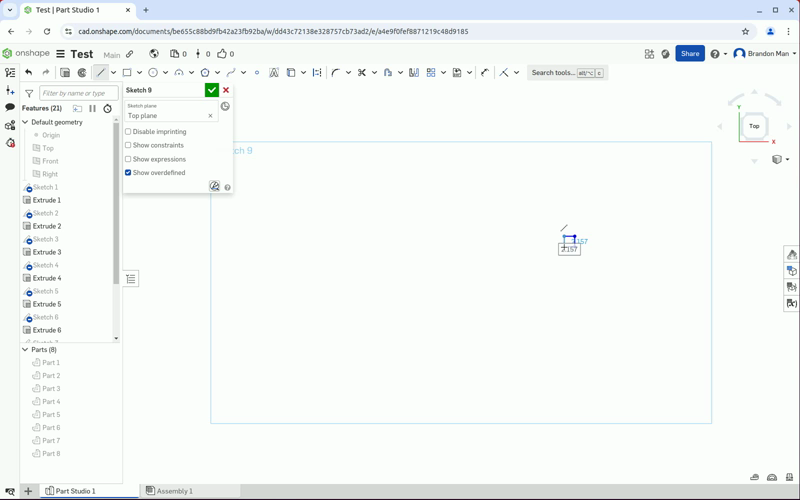
key_up(shift)
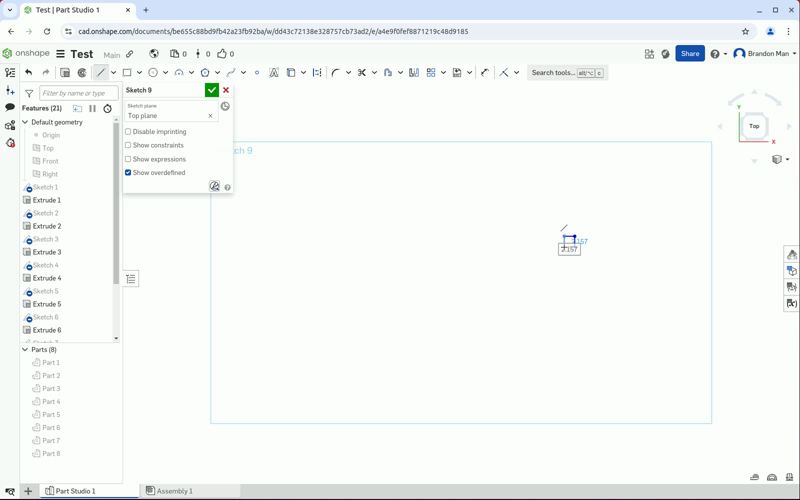
click(564, 246)
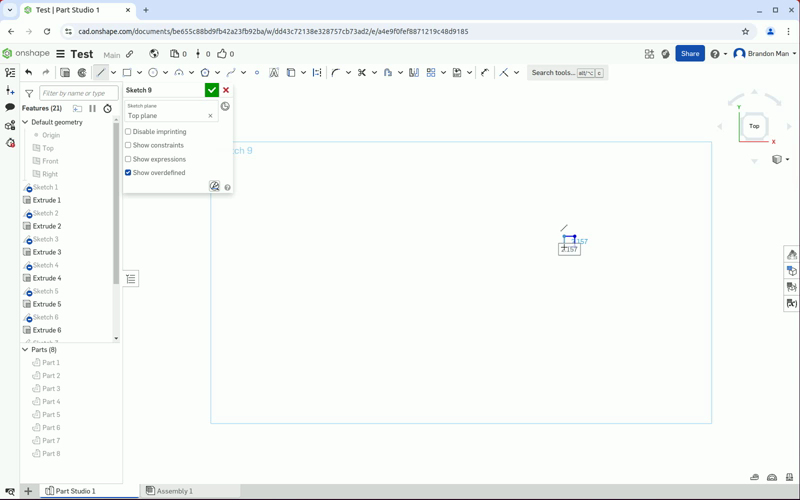
key(esc)
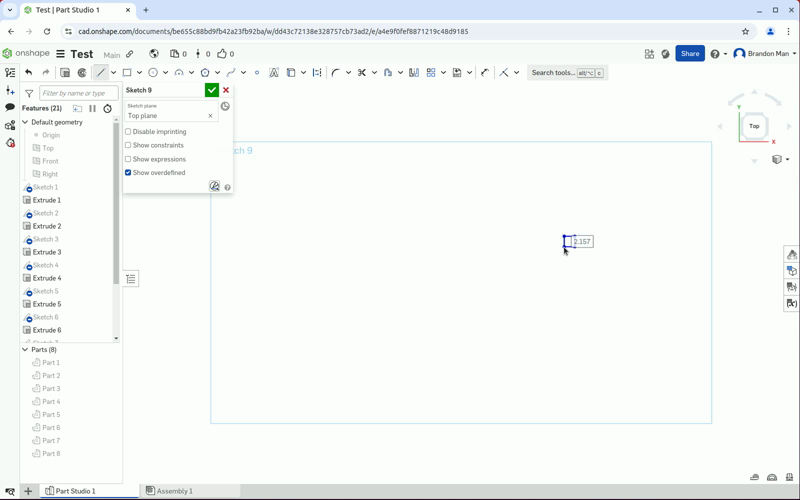
mouse_move(564, 246)
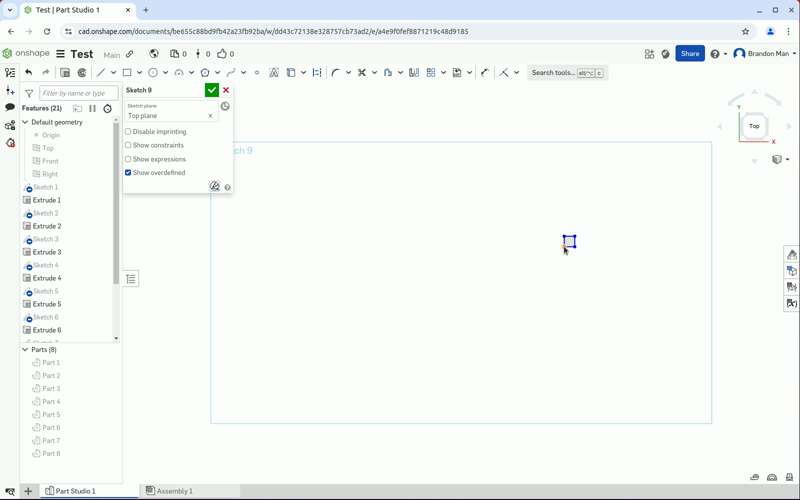
scroll(6)
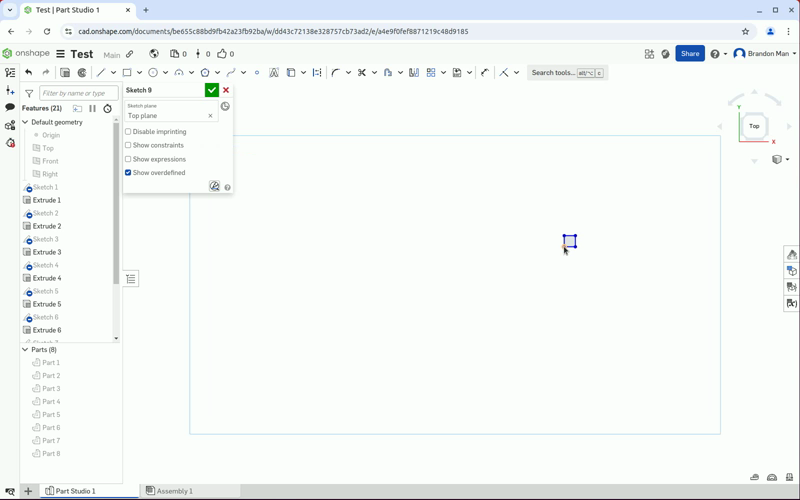
scroll(6)
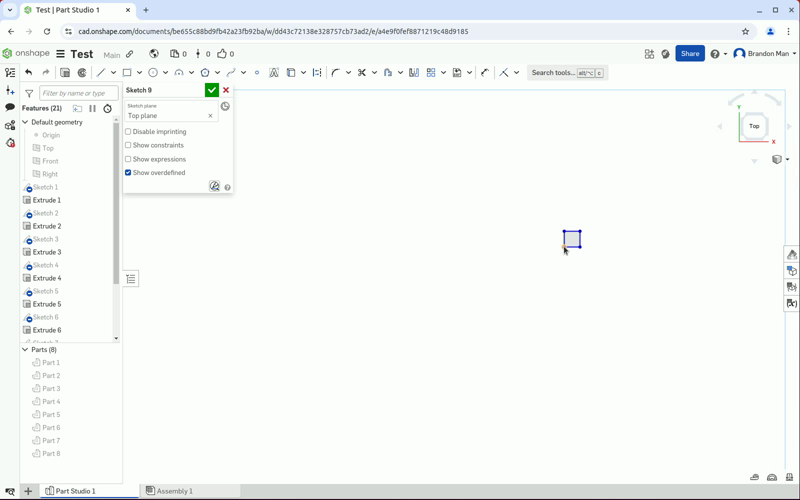
scroll(6)
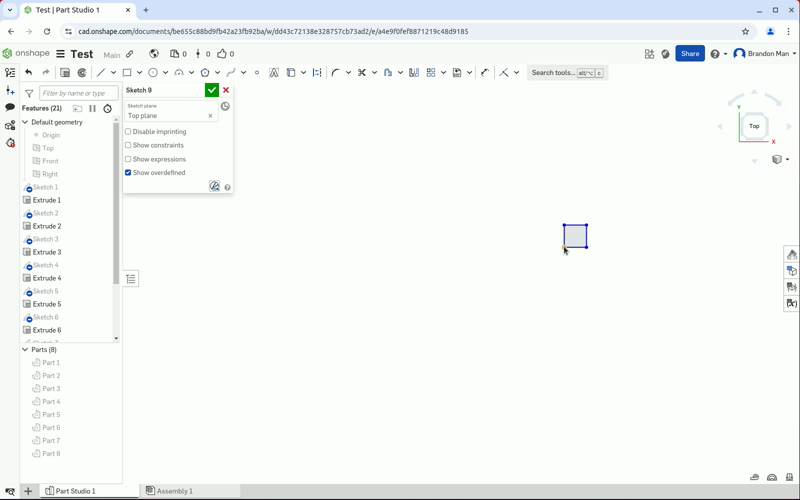
scroll(6)
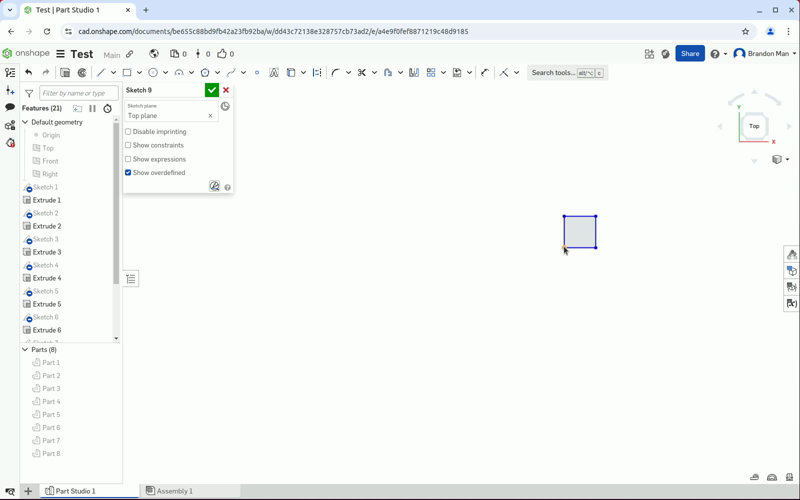
scroll(6)
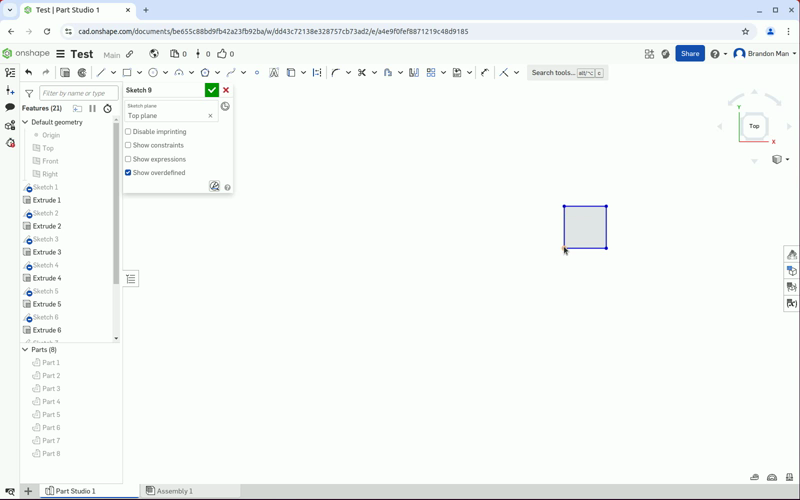
scroll(6)
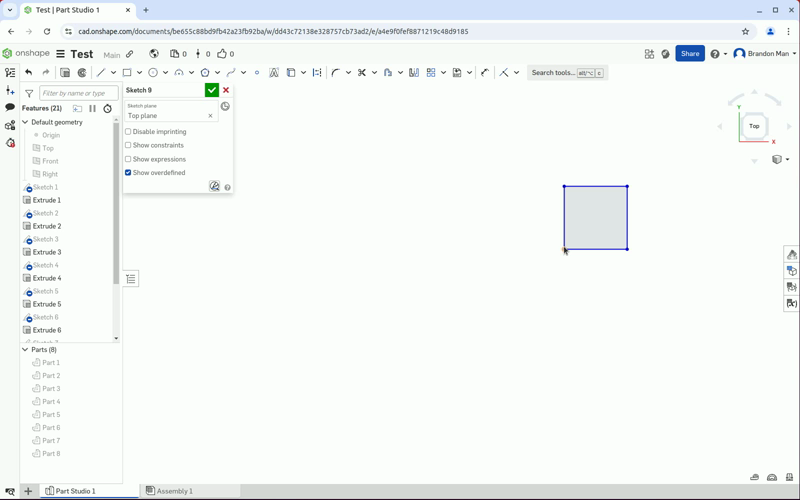
scroll(6)
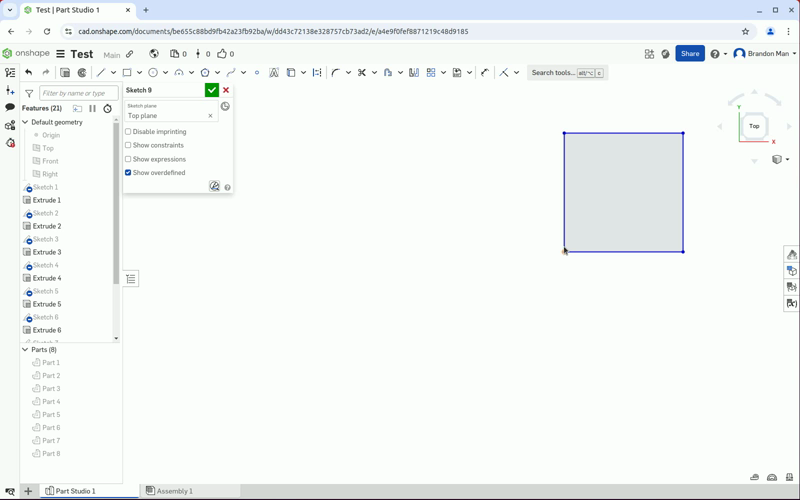
click(564, 246)
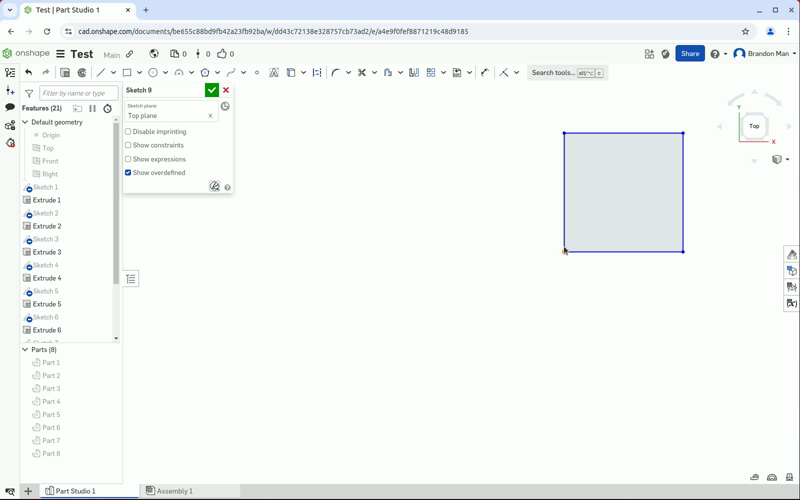
scroll(-6)
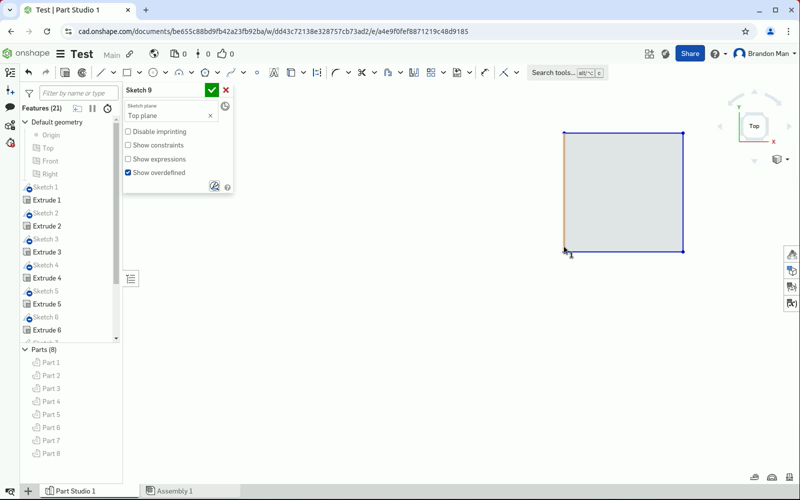
scroll(-6)
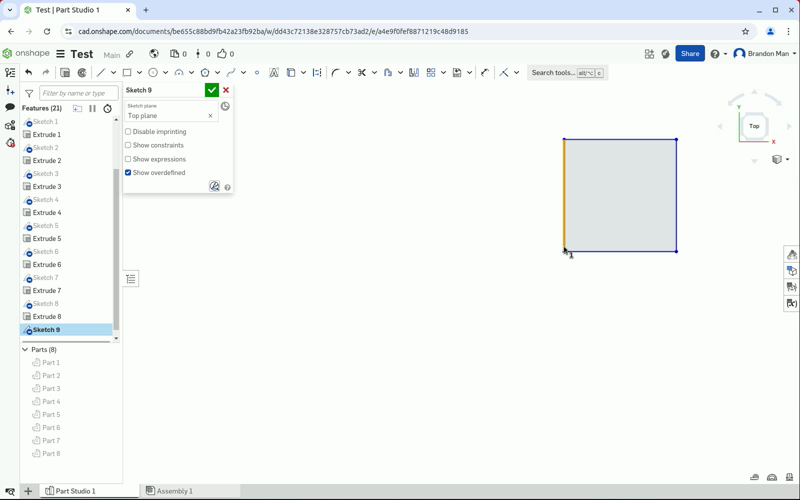
scroll(-6)
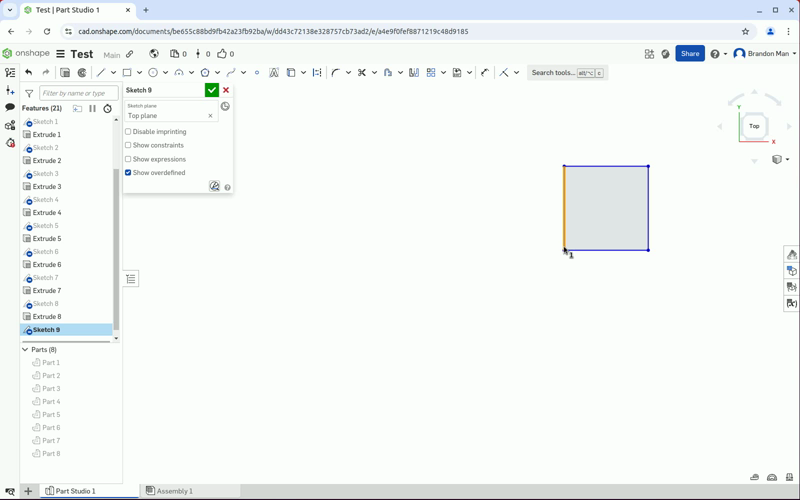
scroll(-6)
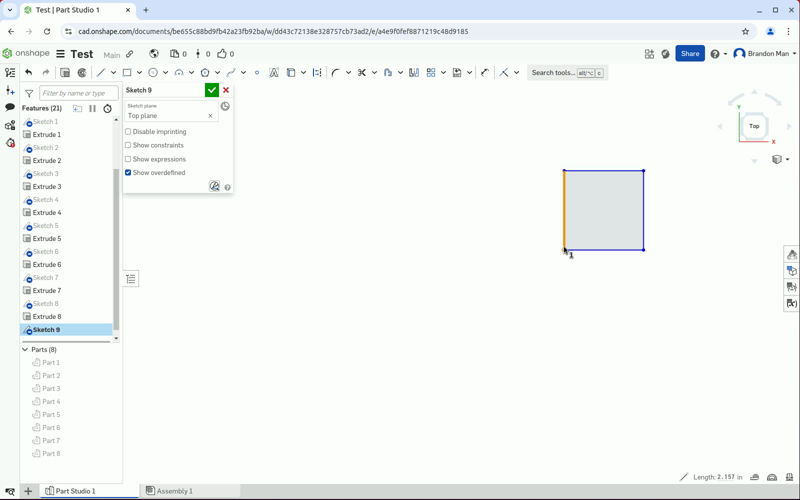
scroll(-6)
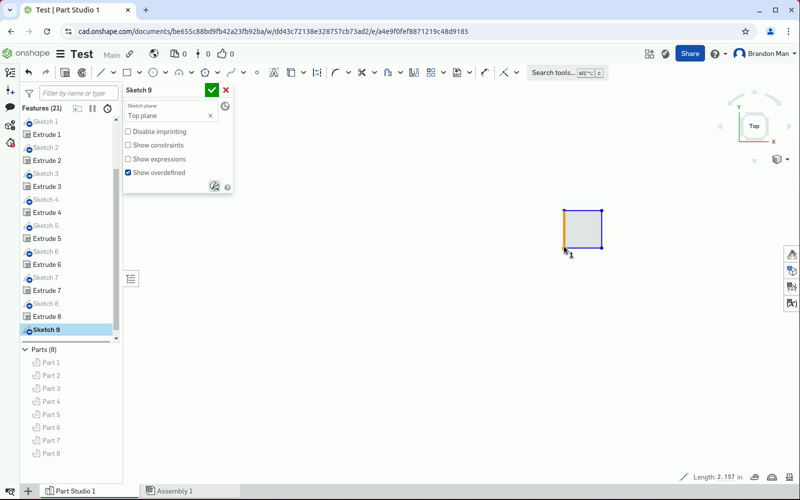
scroll(-6)
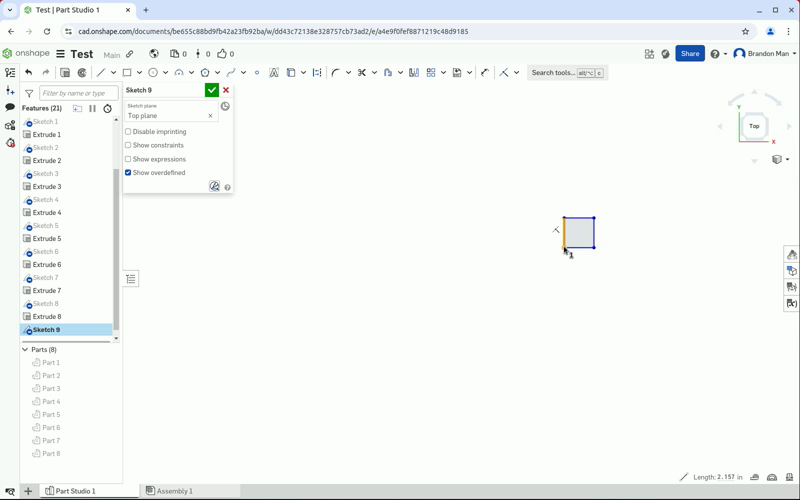
scroll(-6)
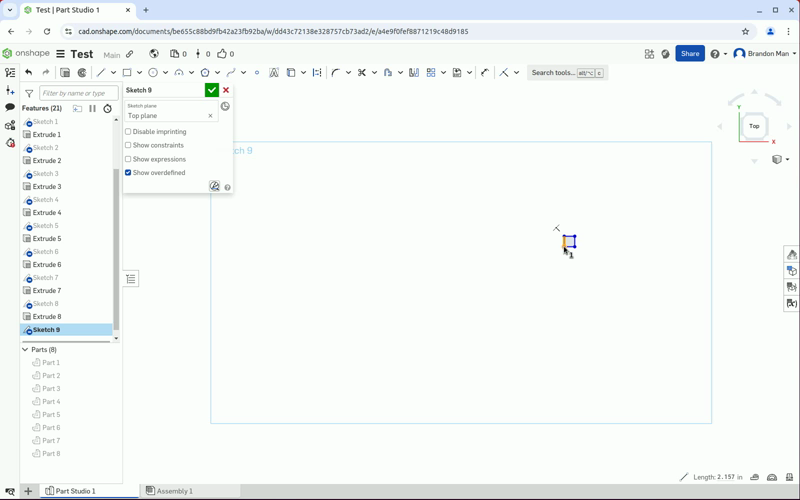
mouse_move(73, 352)
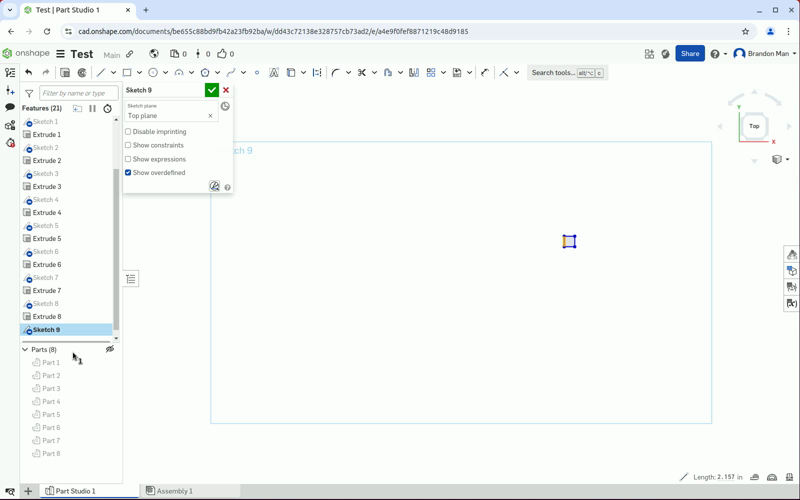
key(shift+y)
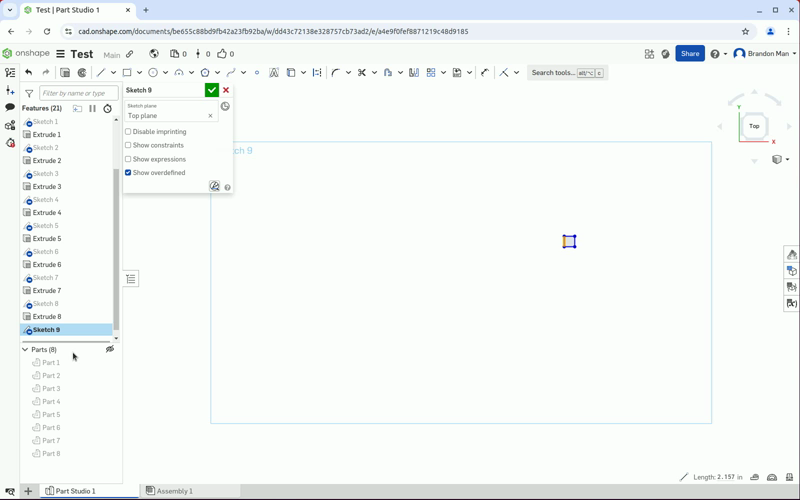
key(shift+e)
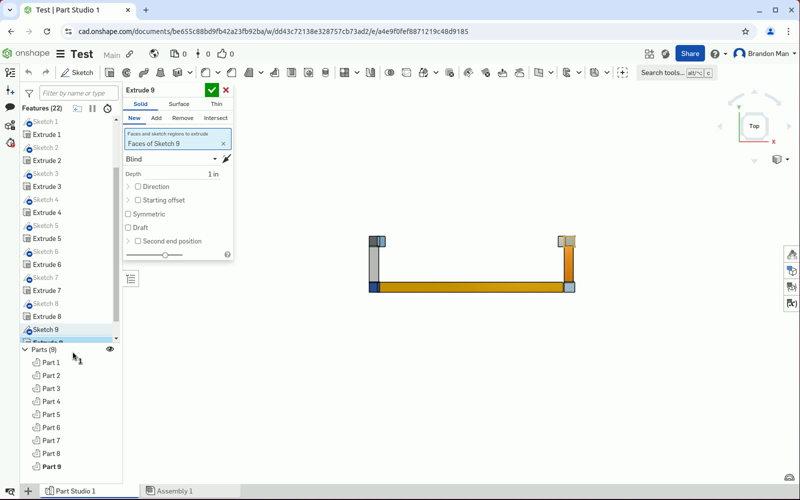
mouse_move(143, 106)
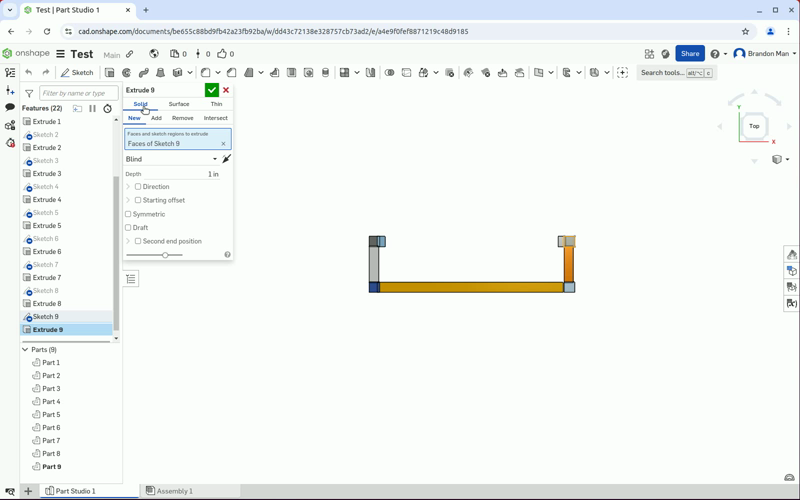
click(143, 106)
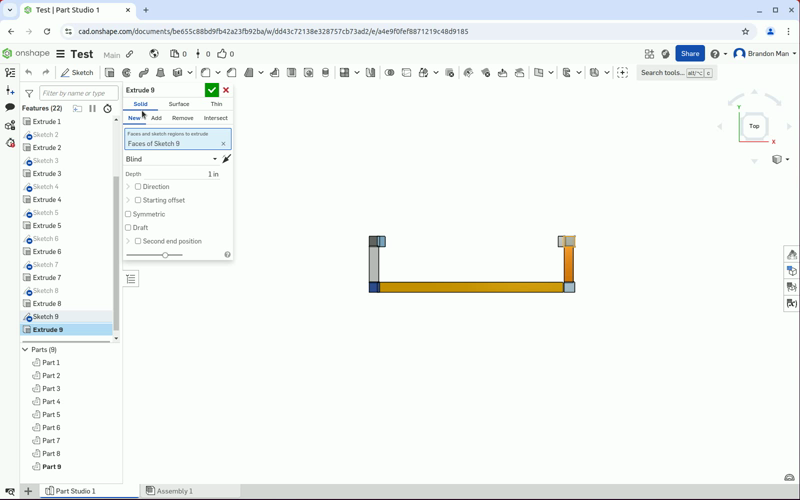
mouse_move(137, 120)
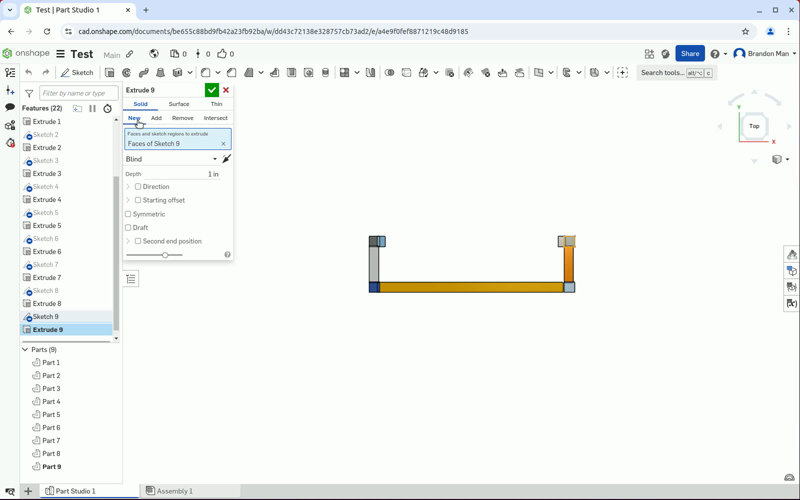
click(137, 120)
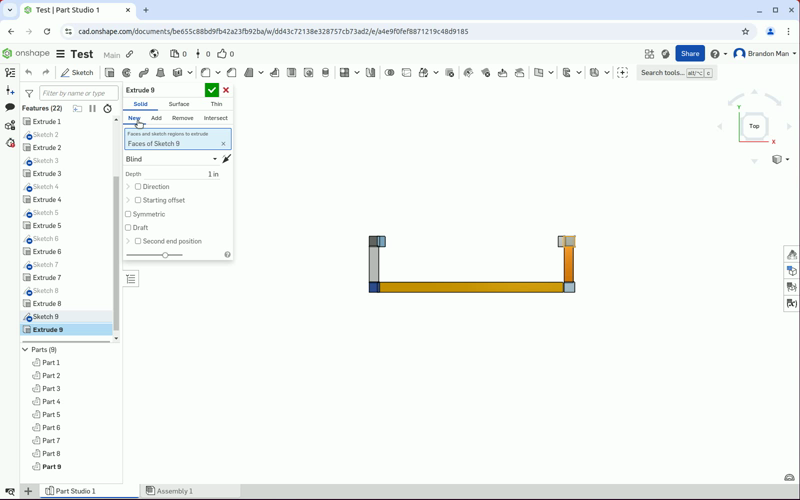
key(tab, 4)
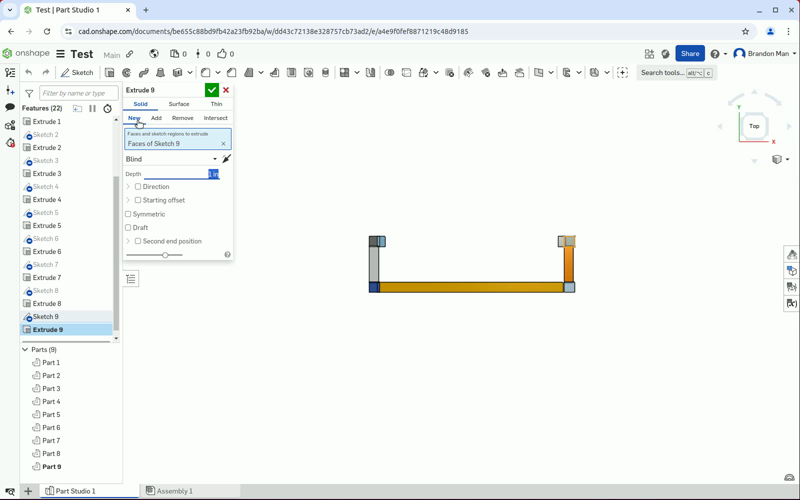
text(1.926)
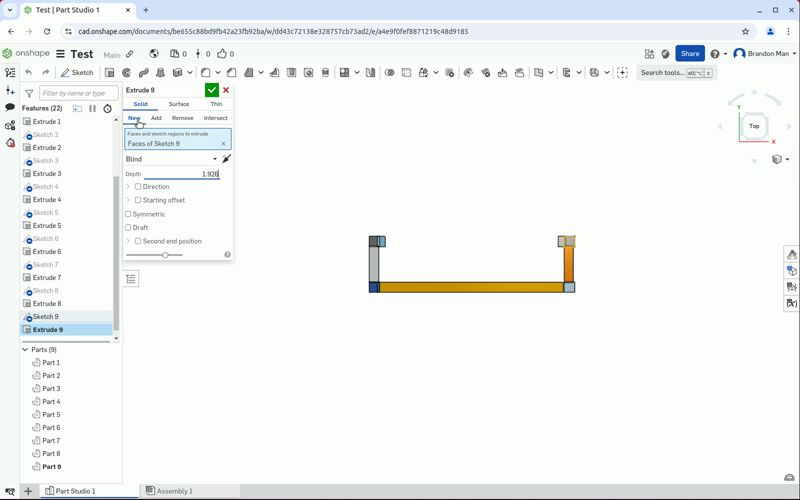
key(enter)
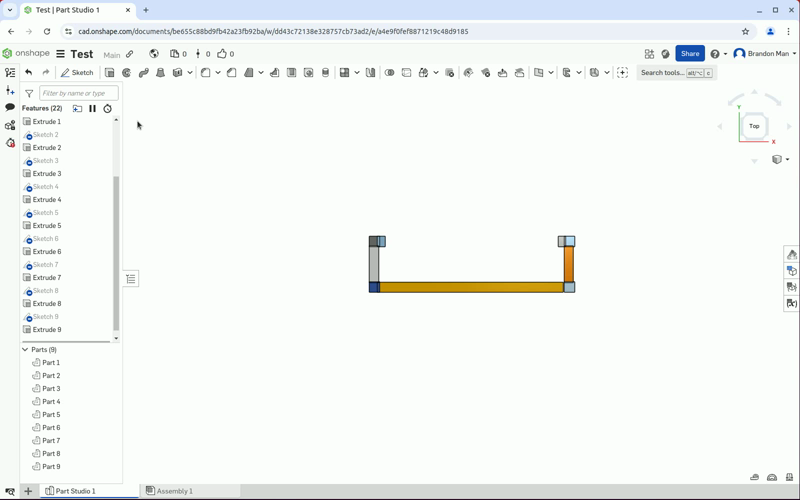
key(shift+h)
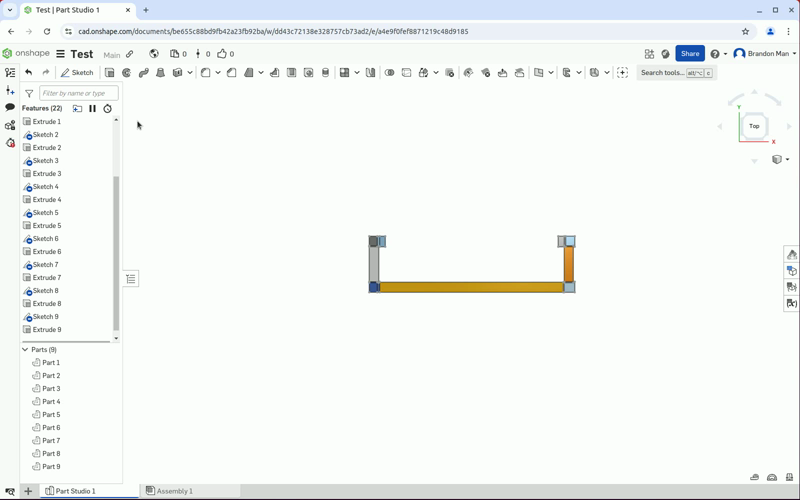
key(shift+h)
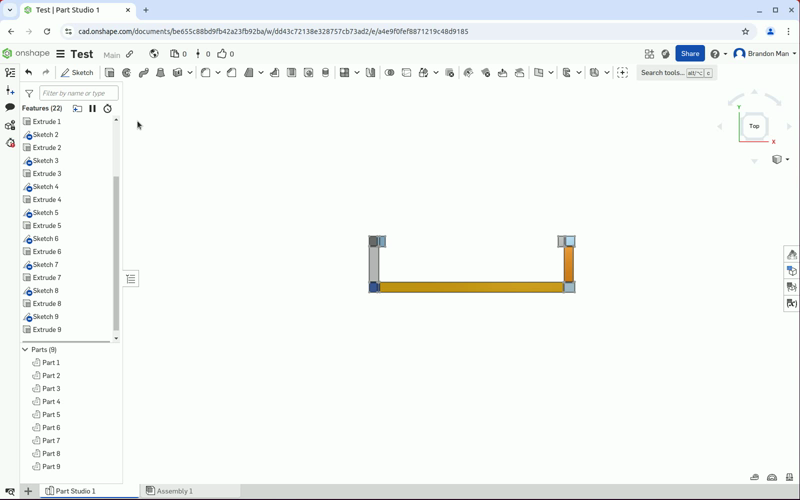
key(shift+7)
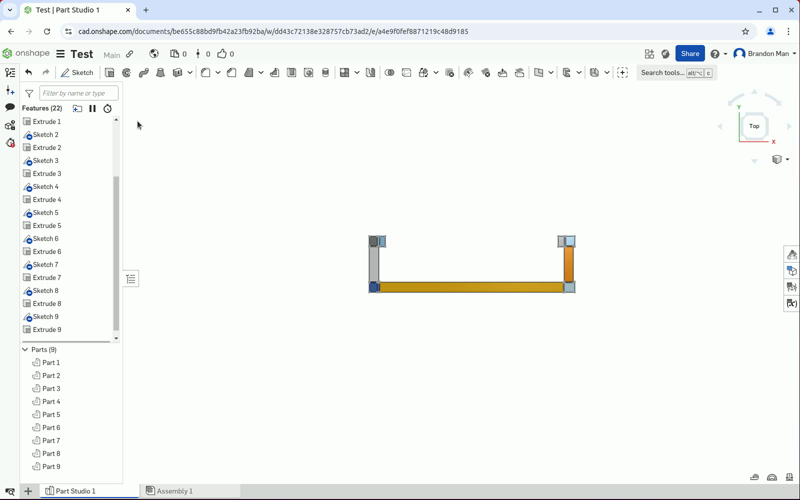
key(up, 3)
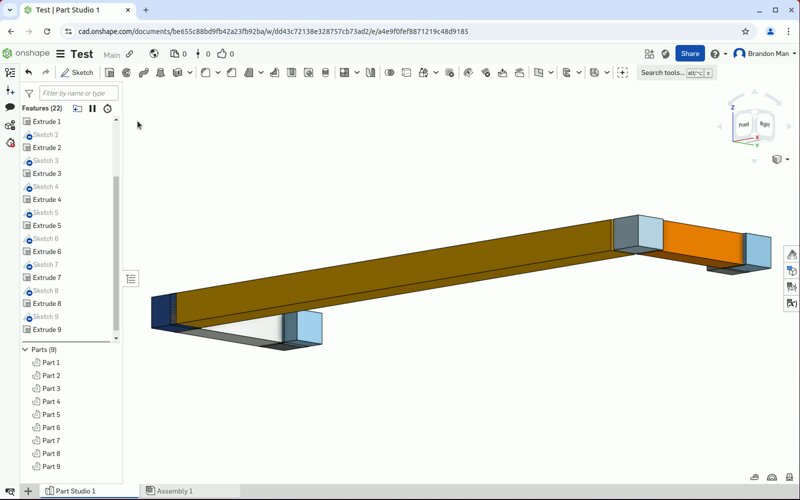
key(left, 3)
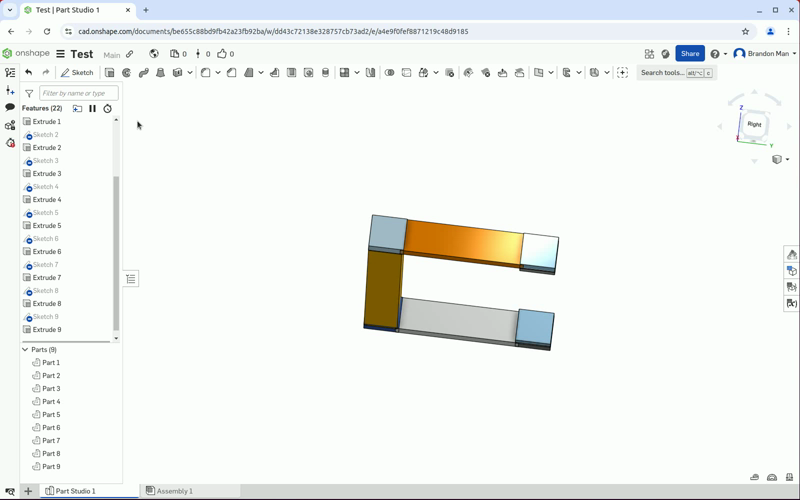
key(right, 3)
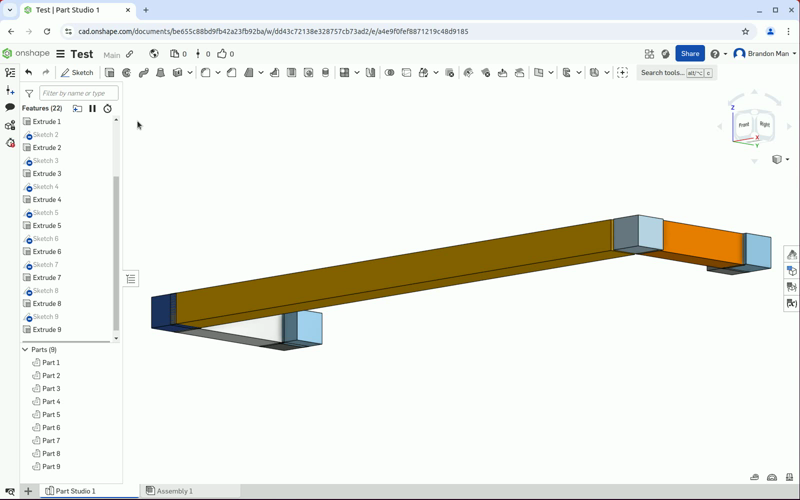
key(down, 3)
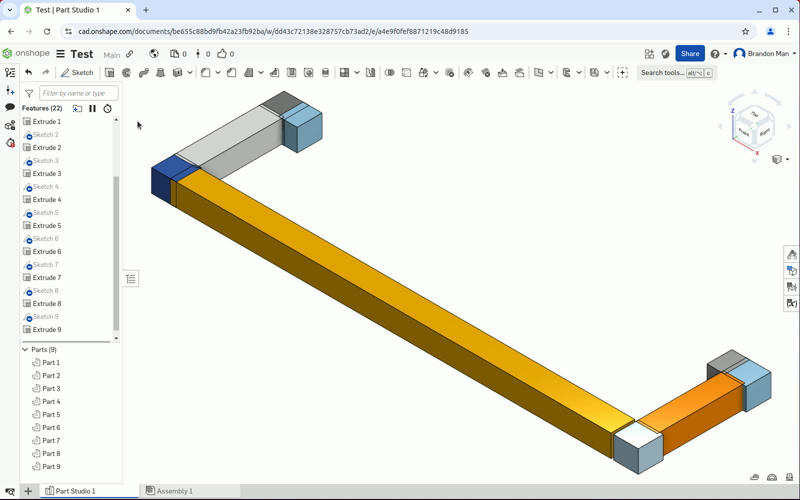
mouse_move(69, 111)
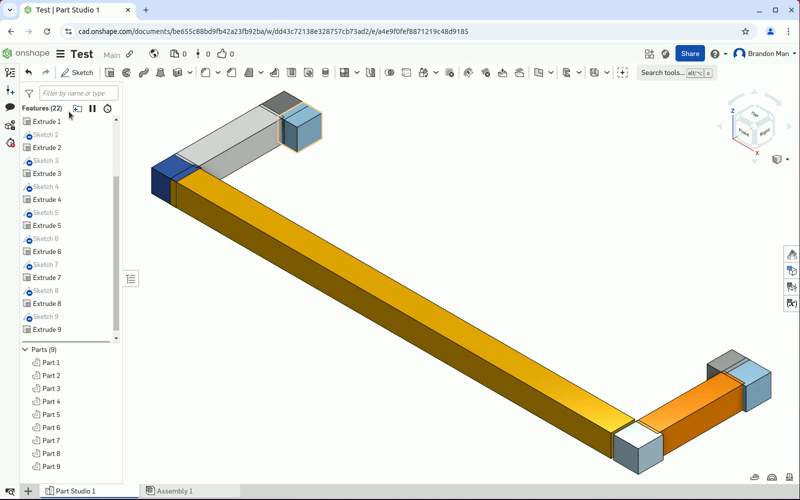
click(69, 111)